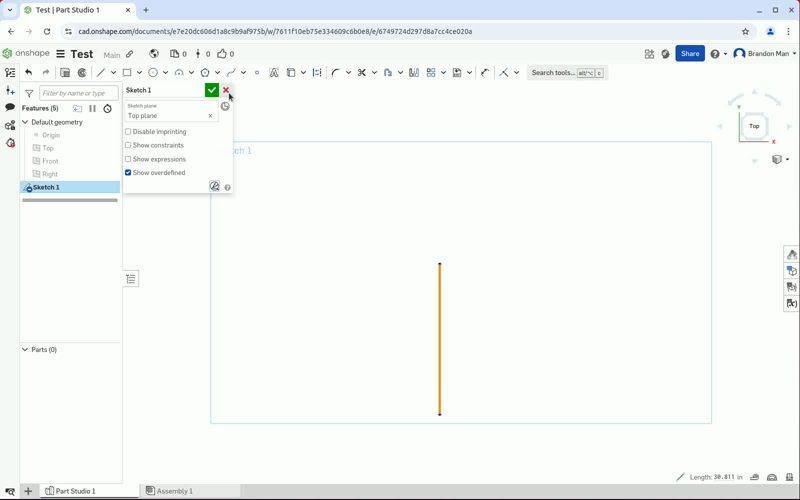
key(shift+h)
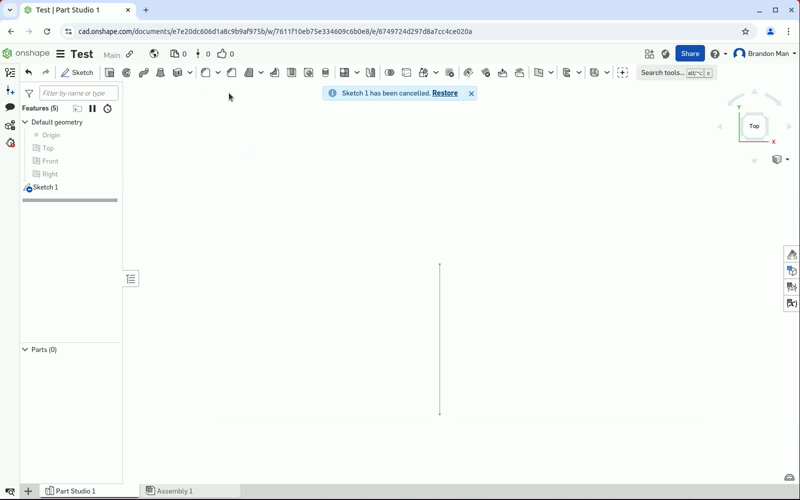
key(shift+s)
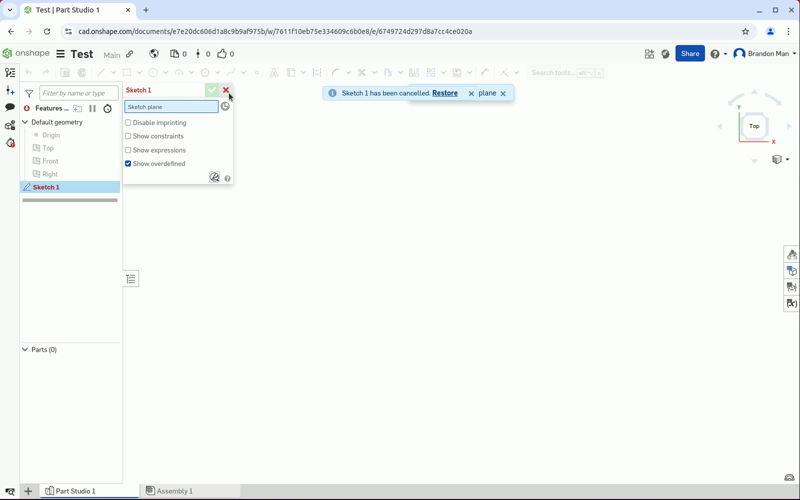
mouse_move(73, 150)
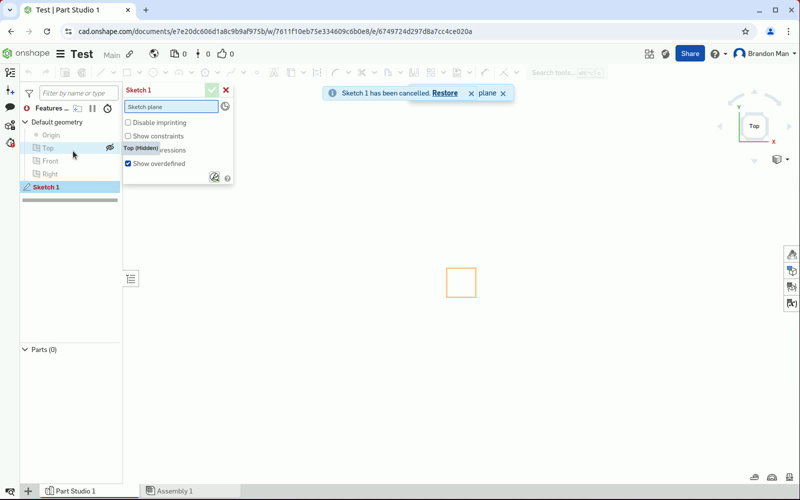
click(73, 150)
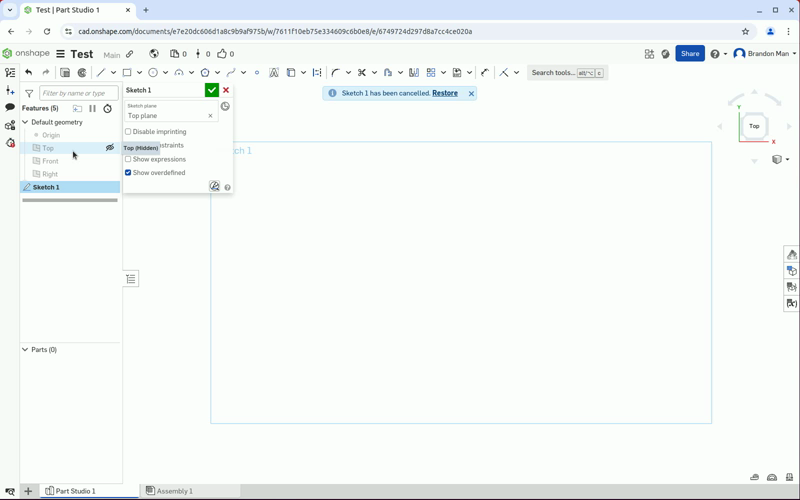
mouse_move(73, 352)
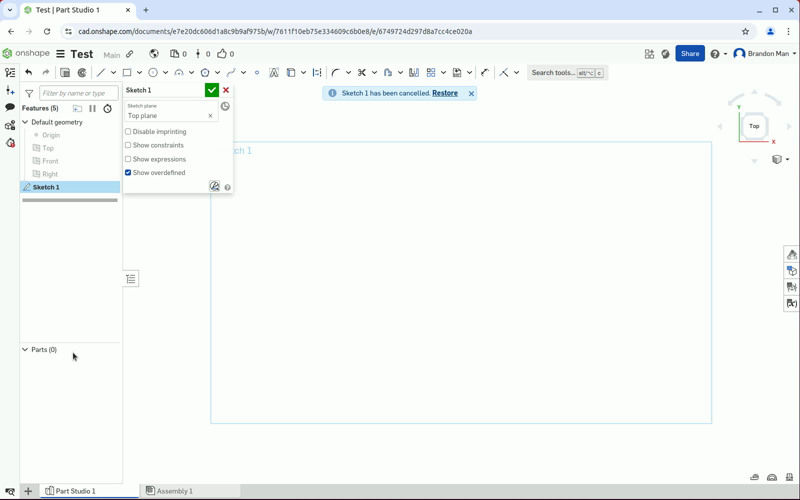
key(y)
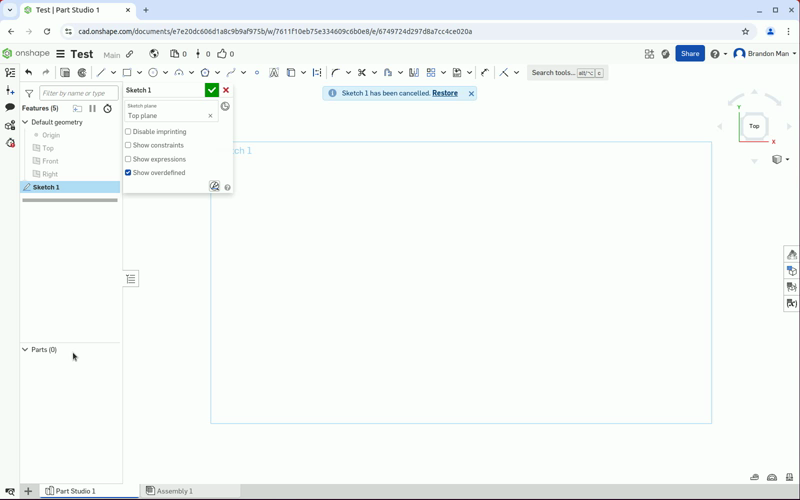
key(l)
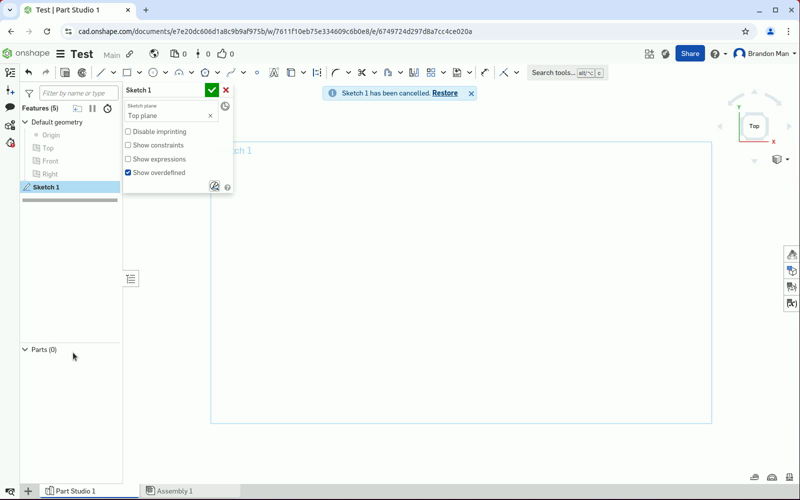
key_down(shift)
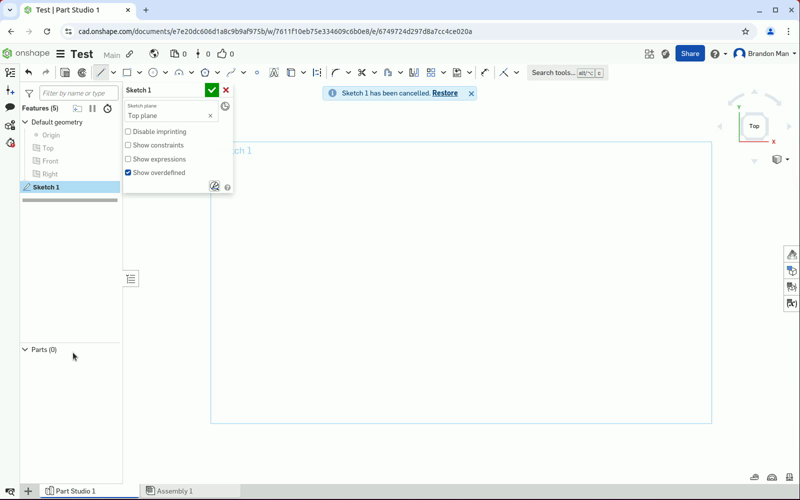
mouse_move(351, 335)
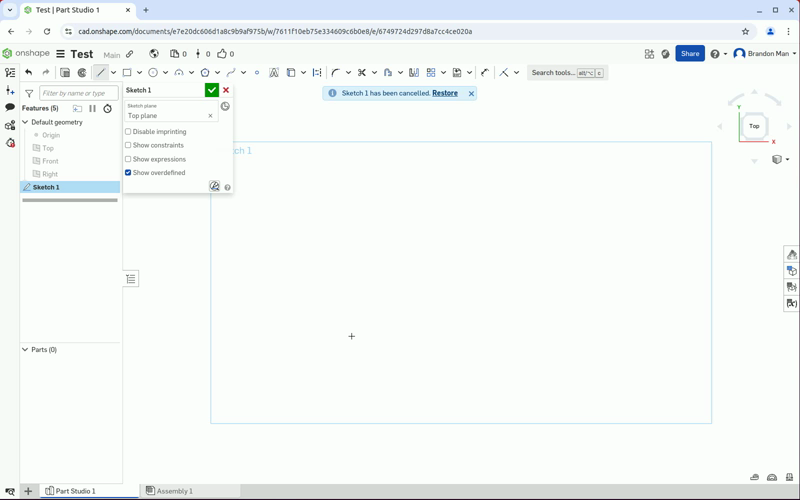
click(351, 335)
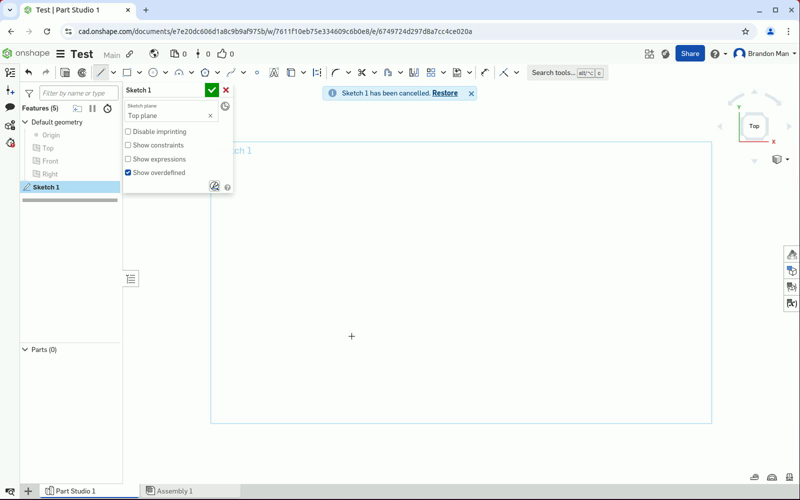
key_up(shift)
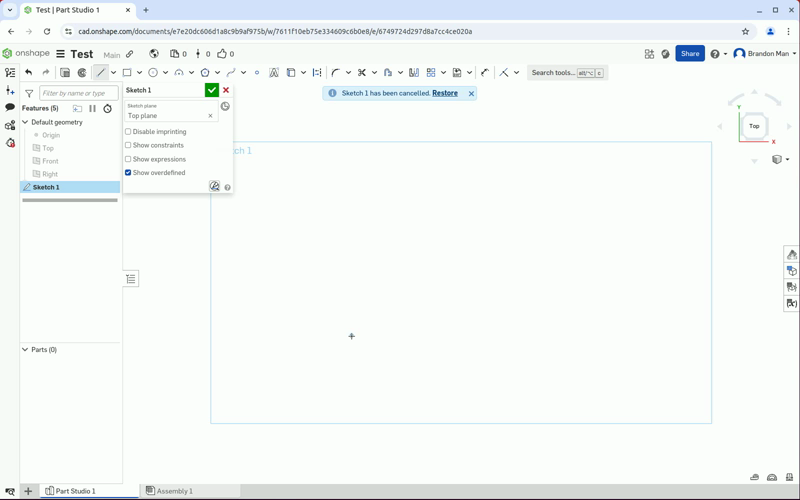
key_down(shift)
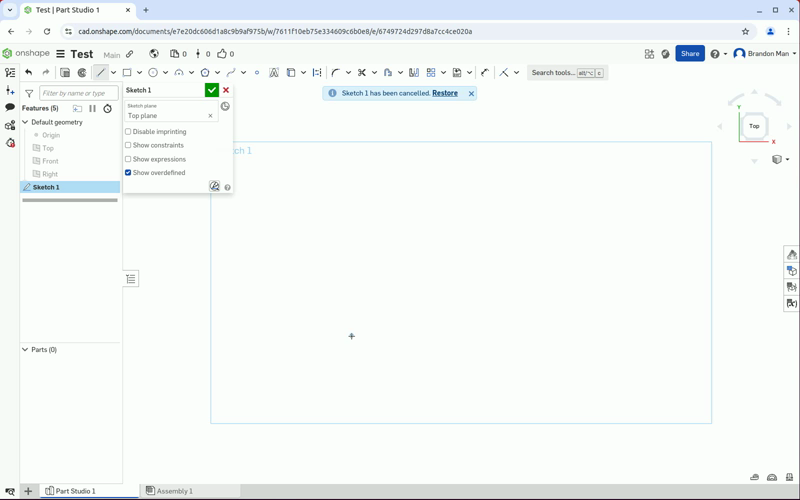
mouse_move(569, 335)
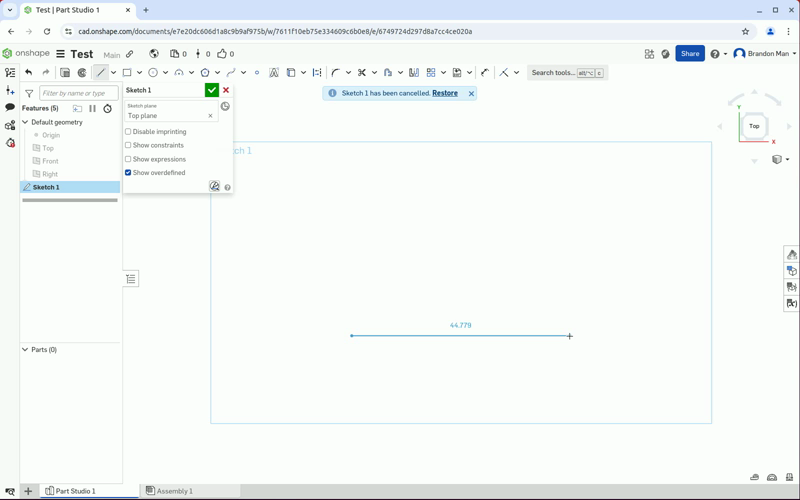
click(569, 335)
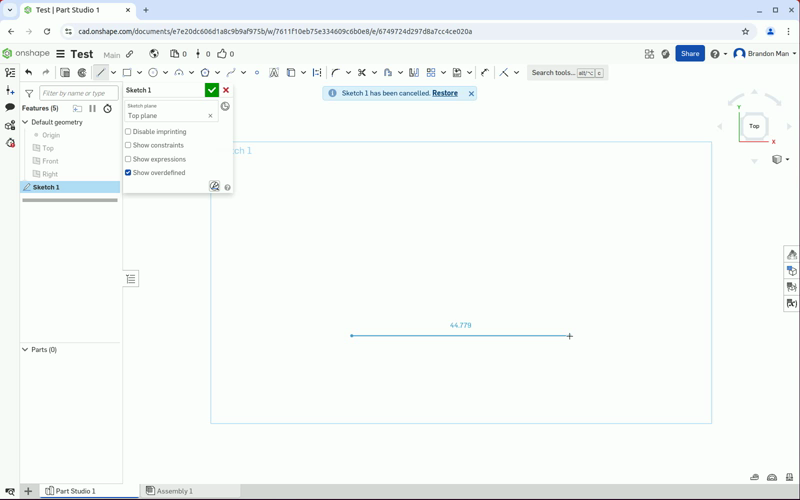
key_up(shift)
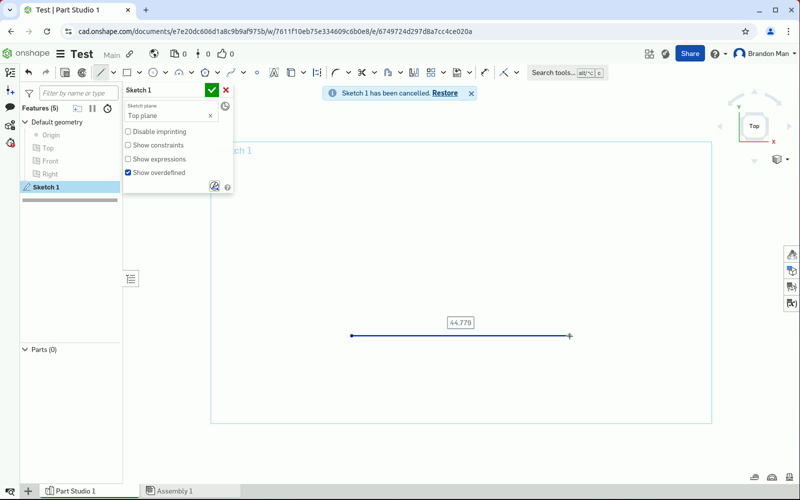
key_down(shift)
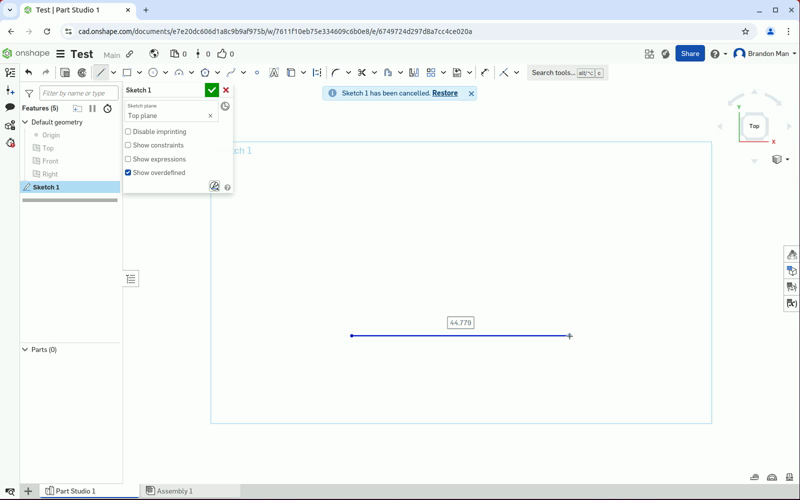
mouse_move(569, 230)
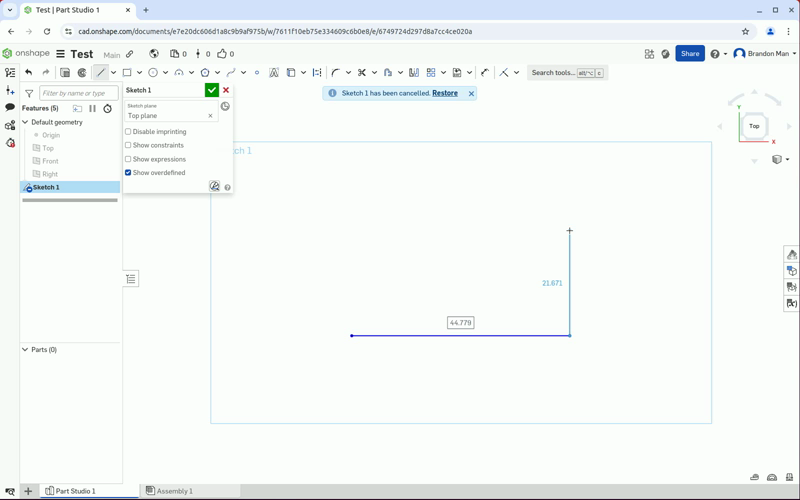
click(569, 230)
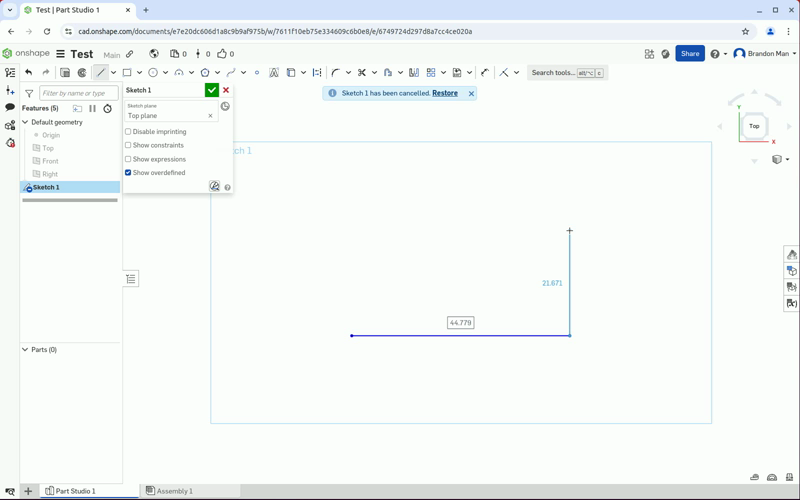
key_up(shift)
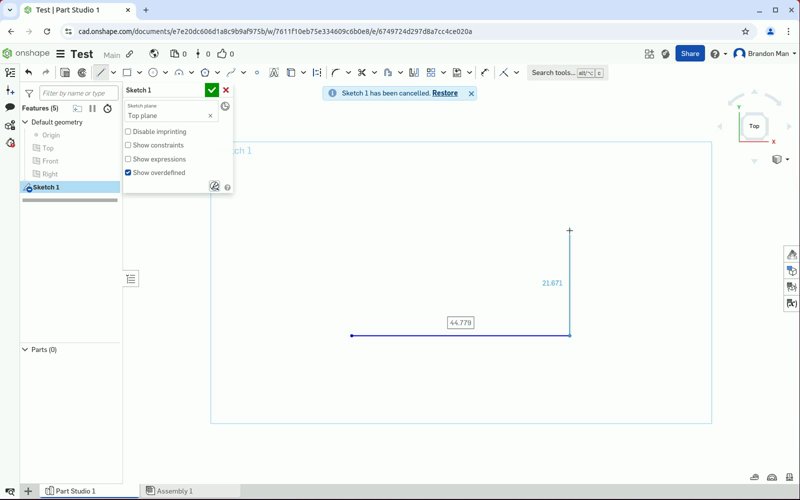
key_down(shift)
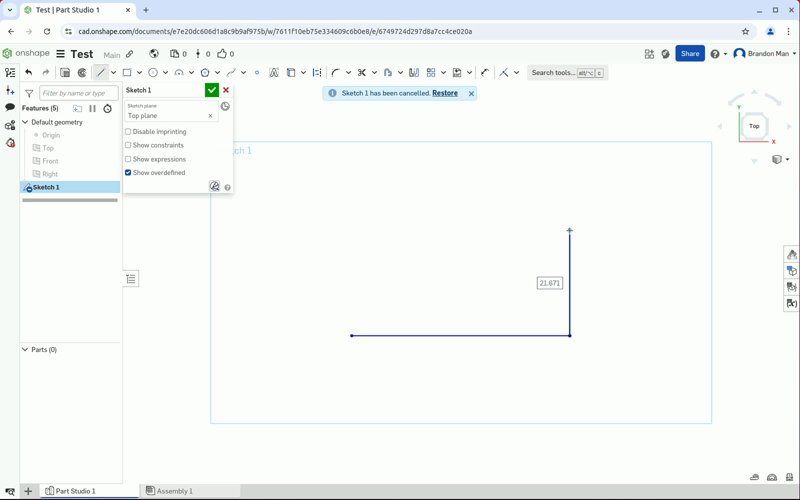
mouse_move(351, 230)
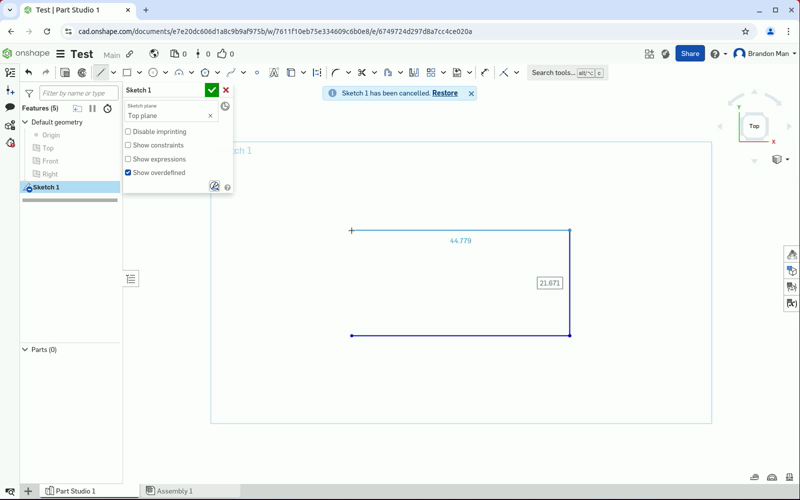
click(351, 230)
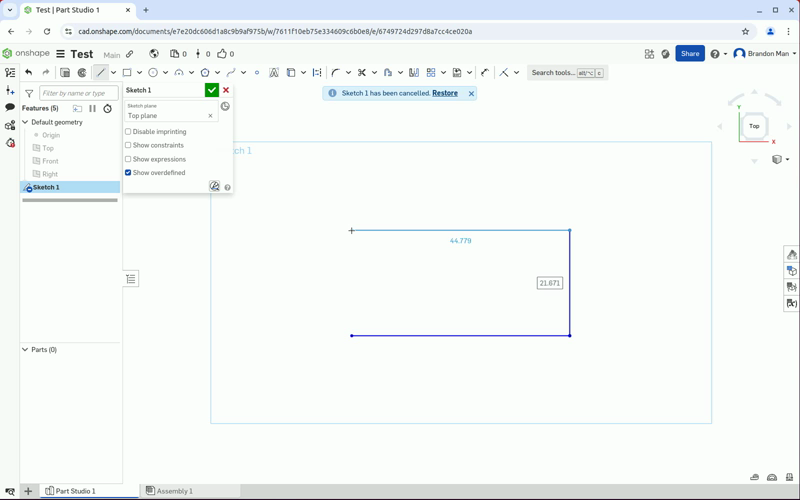
key_up(shift)
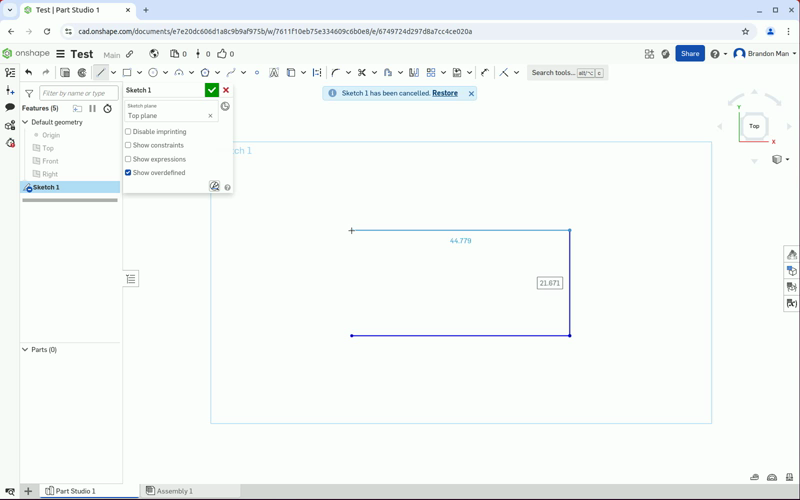
key_down(shift)
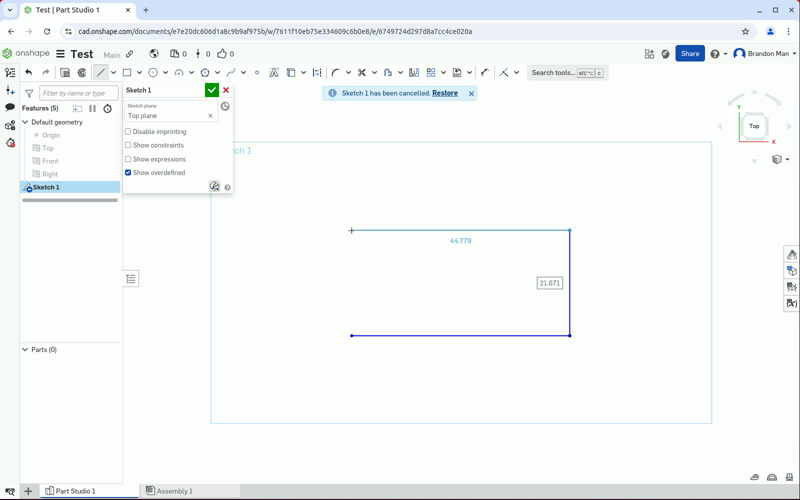
mouse_move(351, 335)
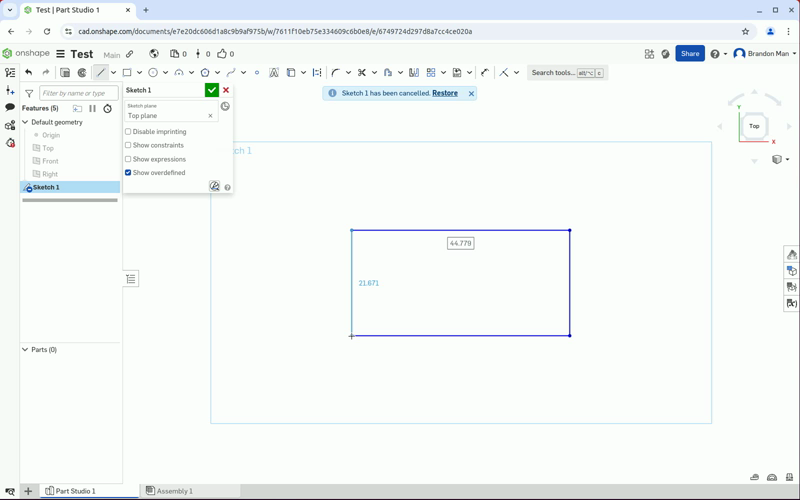
key_up(shift)
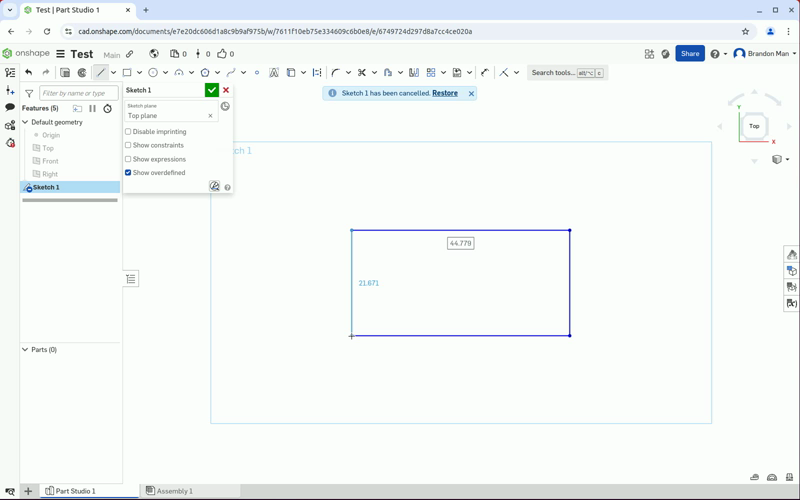
click(351, 335)
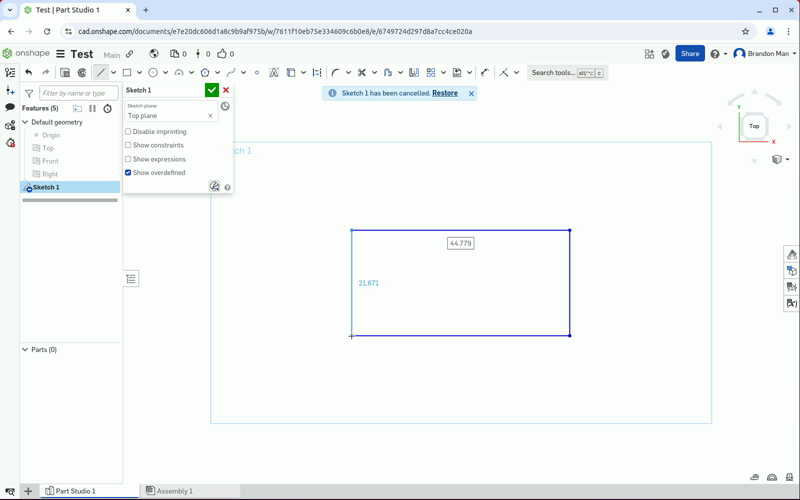
key(esc)
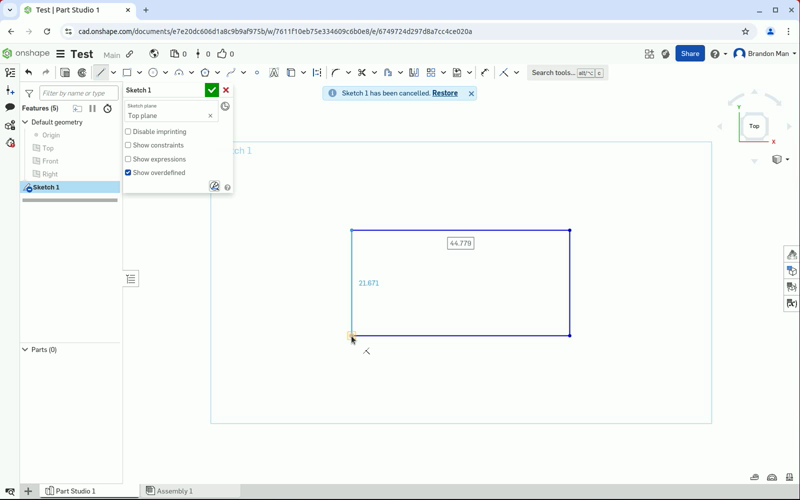
mouse_move(509, 247)
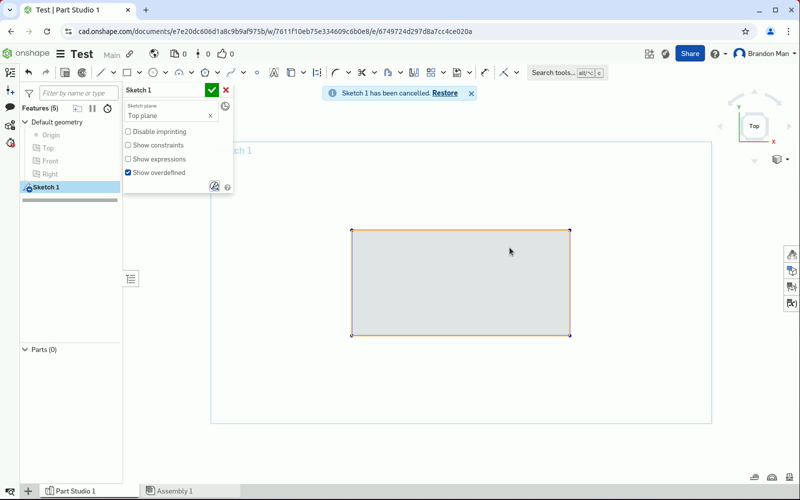
click(509, 247)
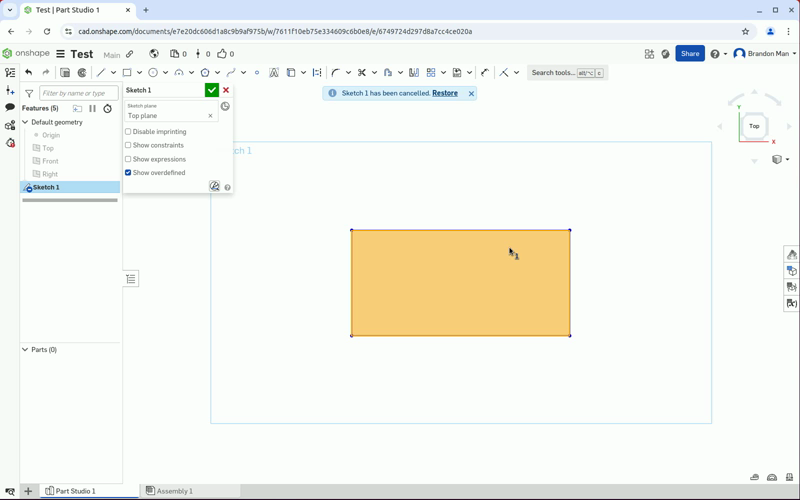
mouse_move(73, 352)
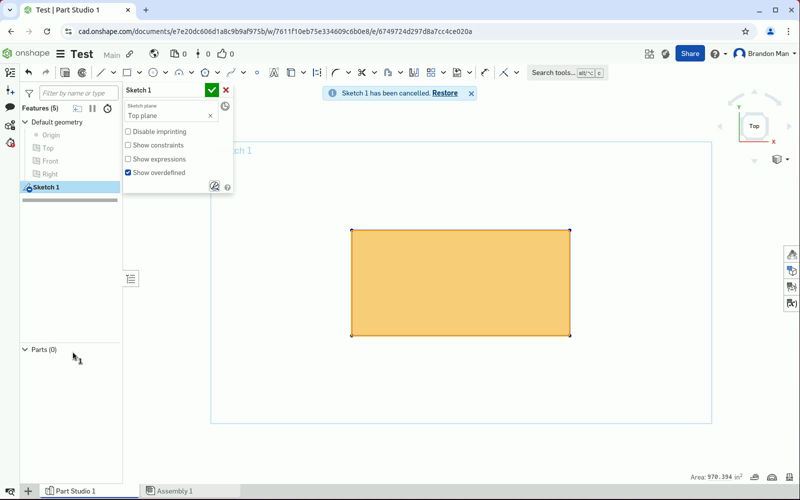
key(shift+y)
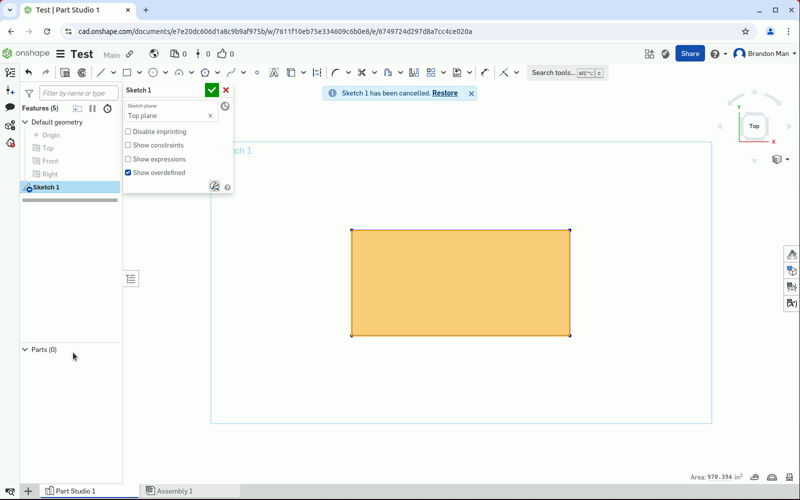
key(shift+e)
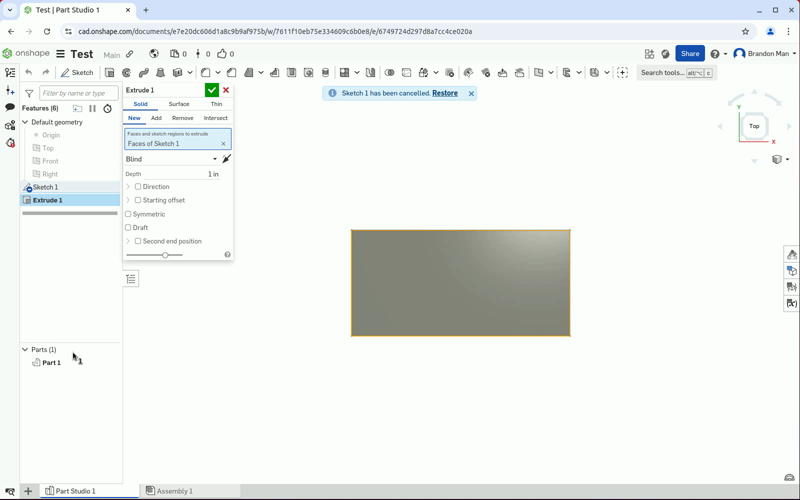
mouse_move(143, 106)
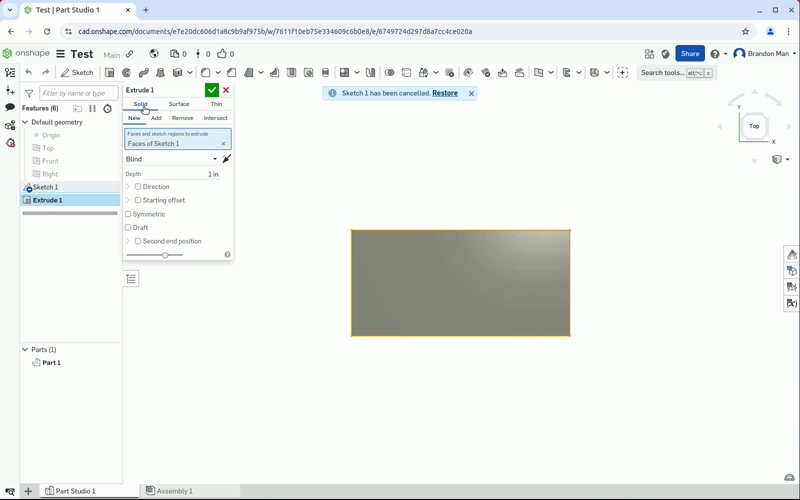
click(143, 106)
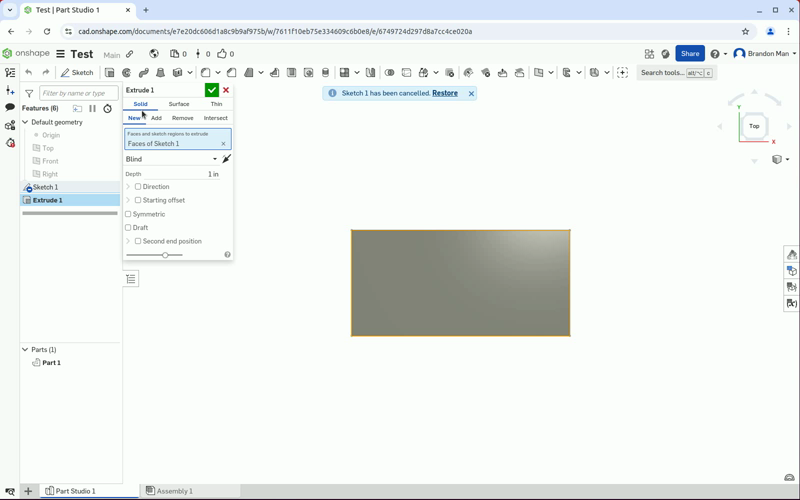
mouse_move(137, 120)
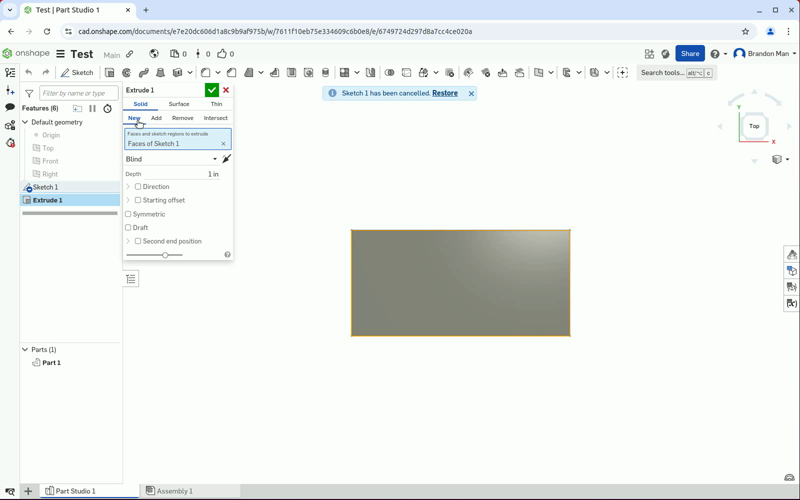
click(137, 120)
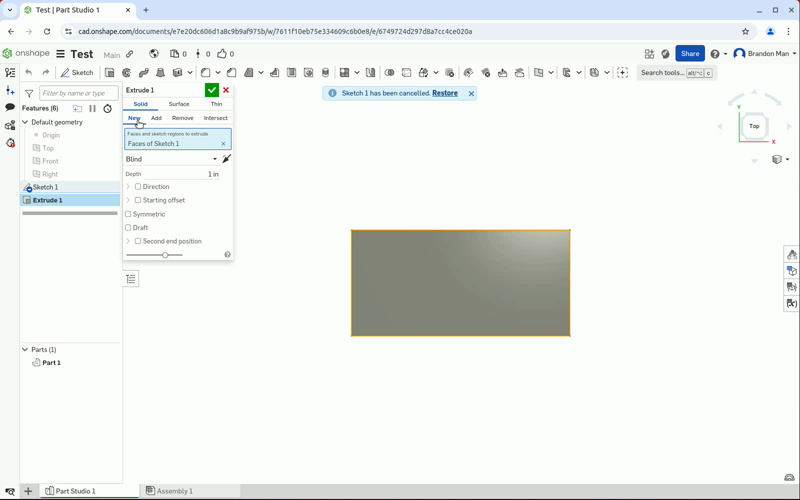
key(tab, 4)
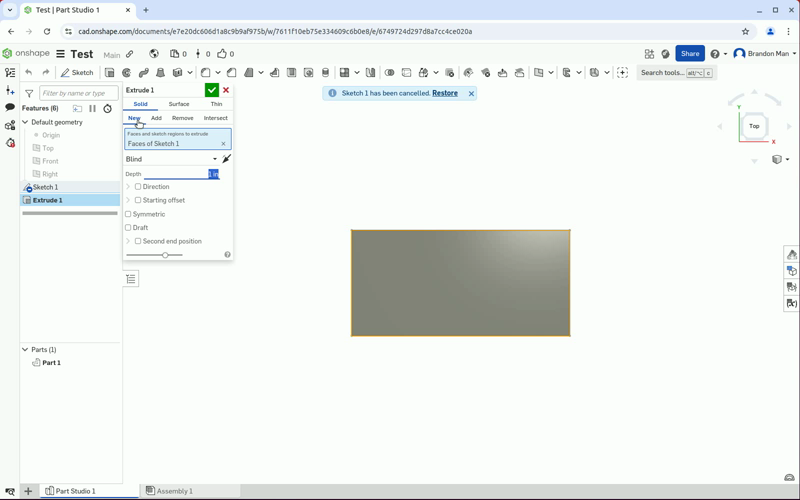
text(4.574)
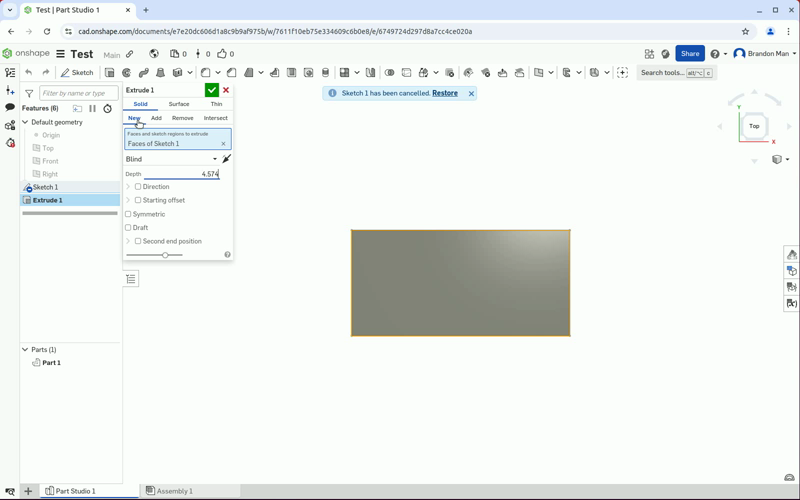
key(enter)
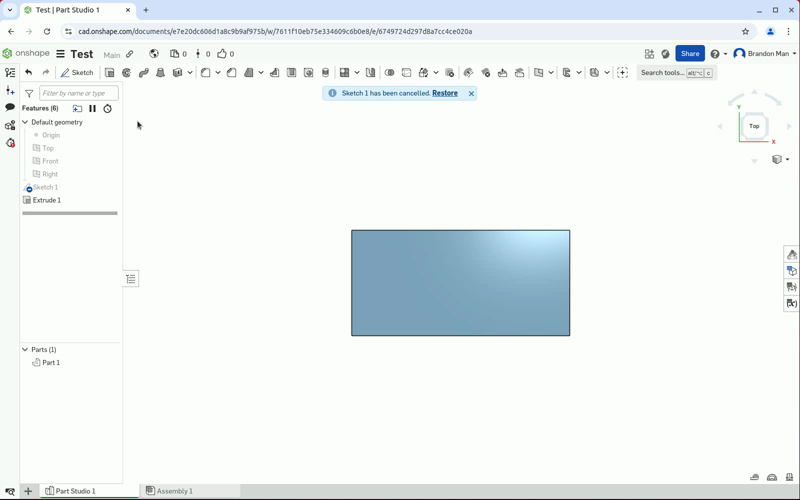
key(shift+h)
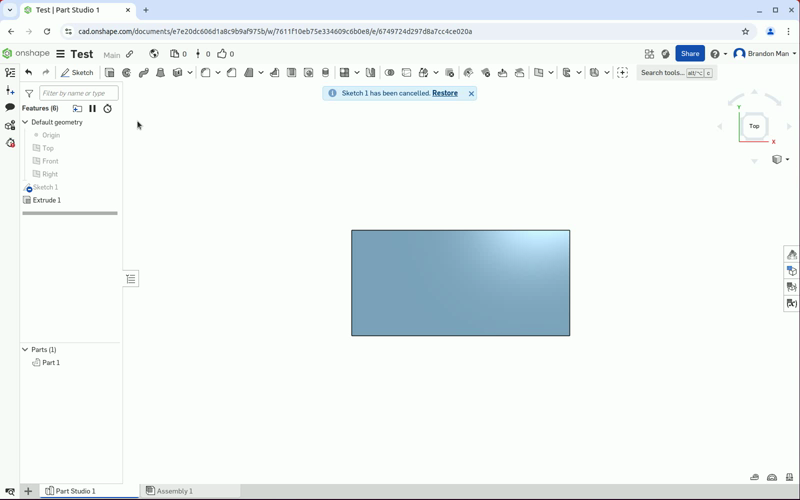
key(shift+h)
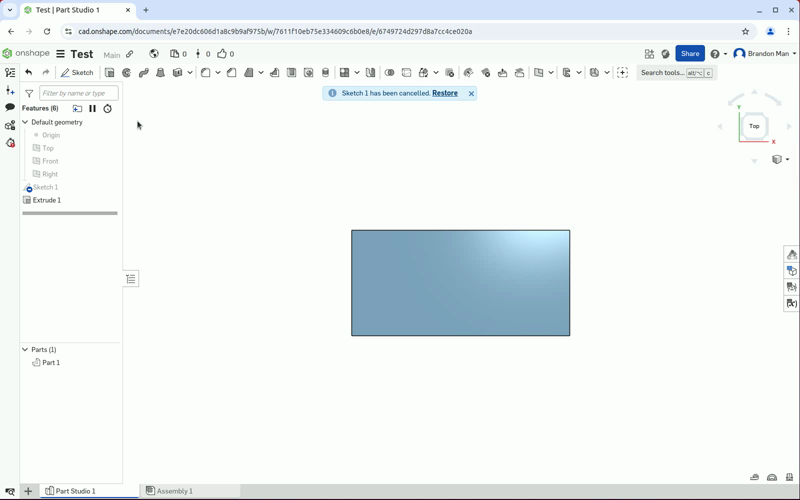
mouse_move(73, 189)
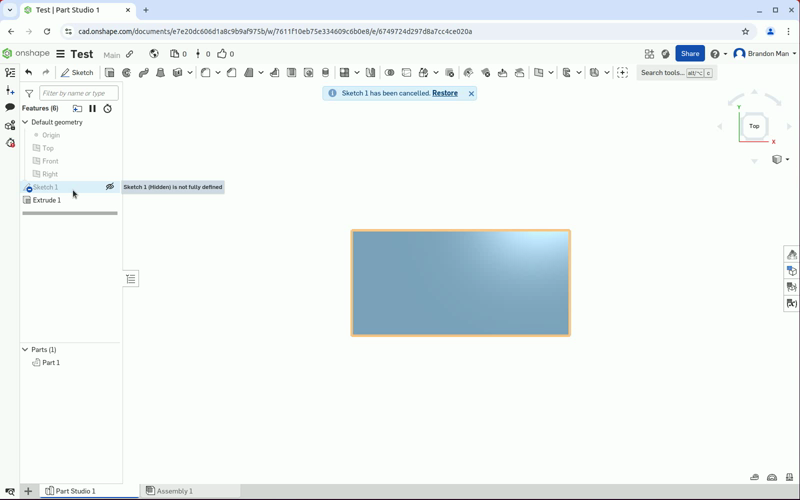
click(73, 189)
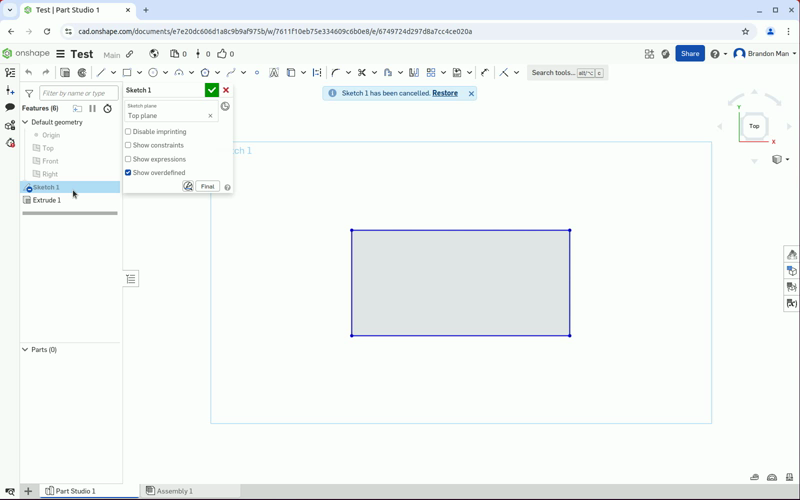
mouse_move(229, 92)
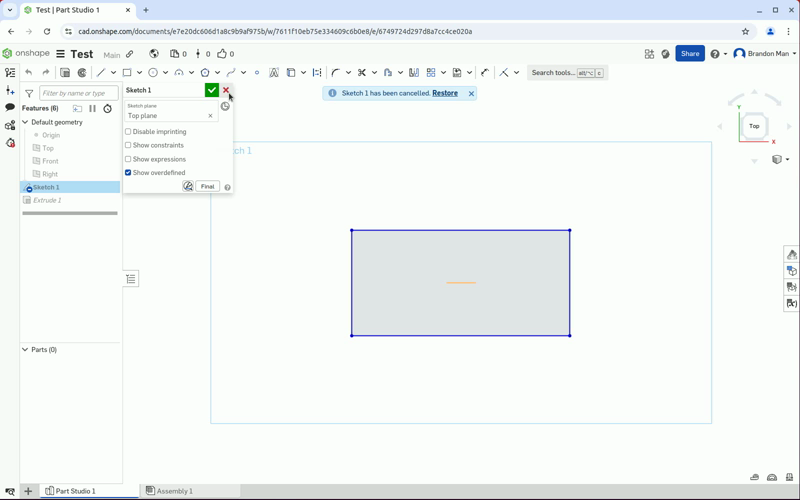
click(229, 92)
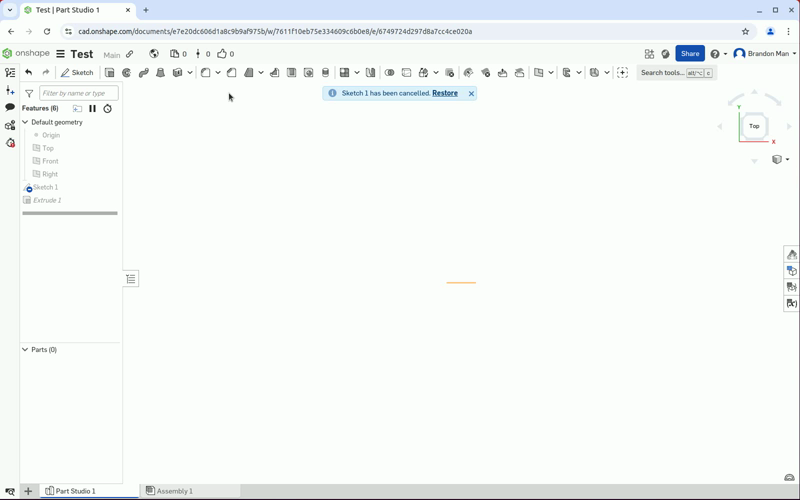
mouse_move(73, 352)
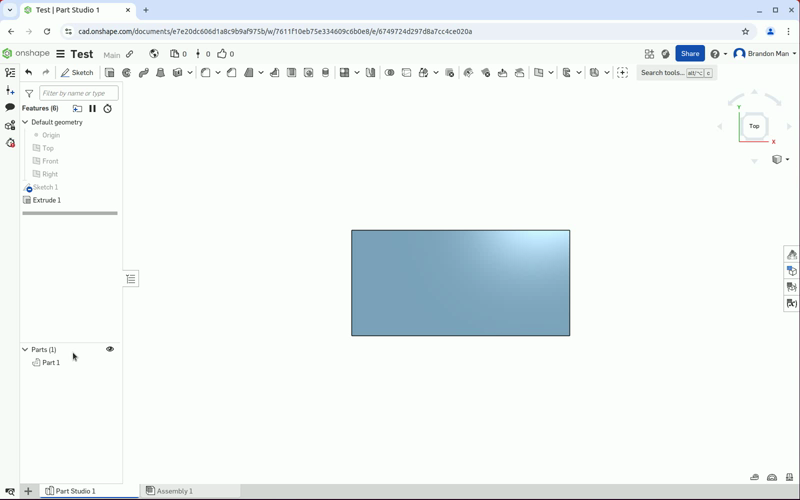
key(y)
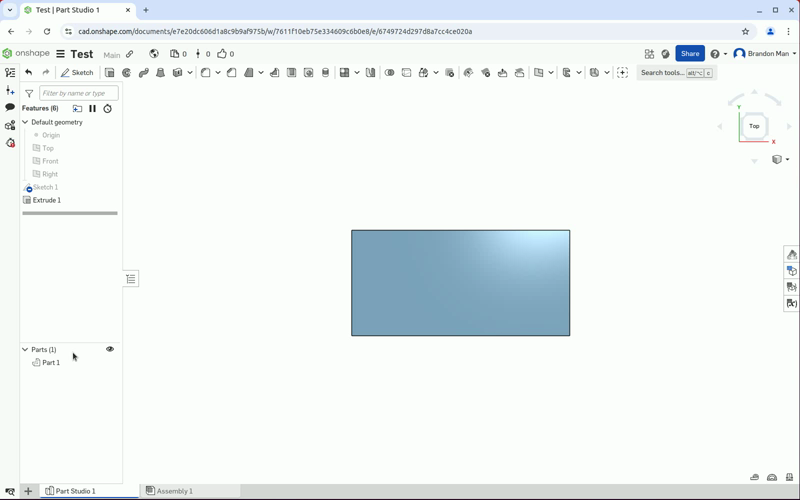
key(shift+p)
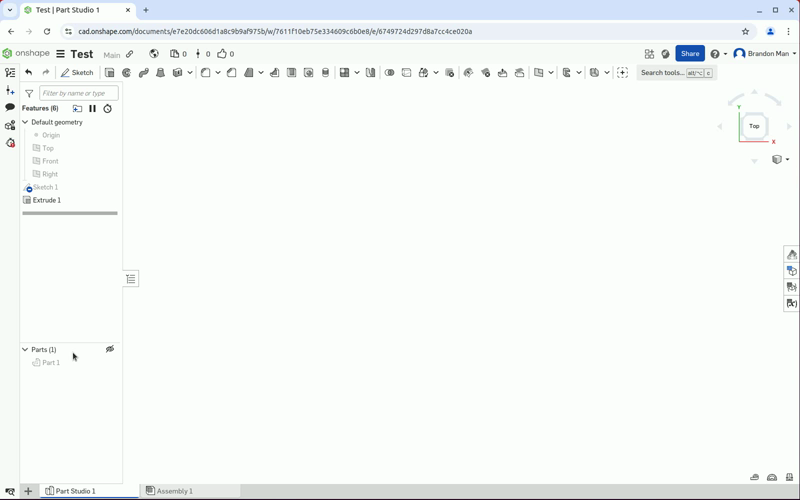
key(space)
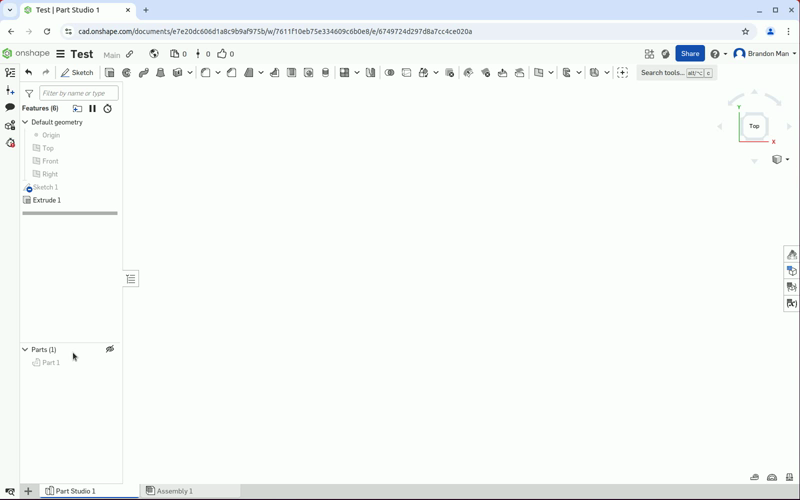
key_down(shift)
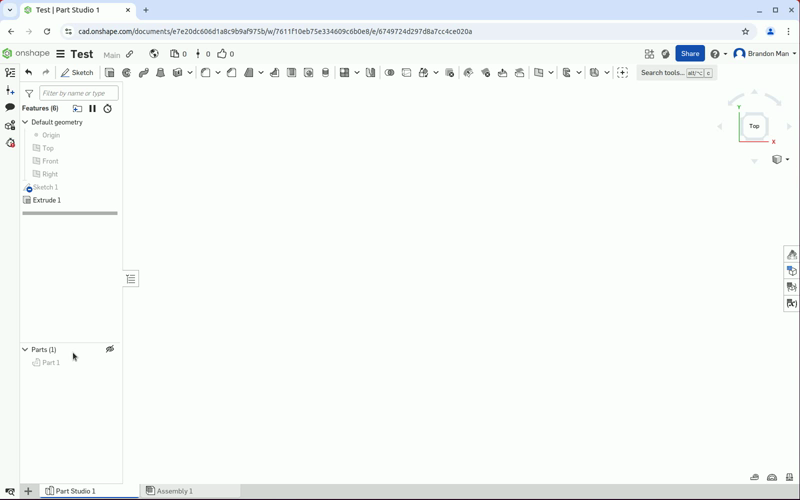
key(up)
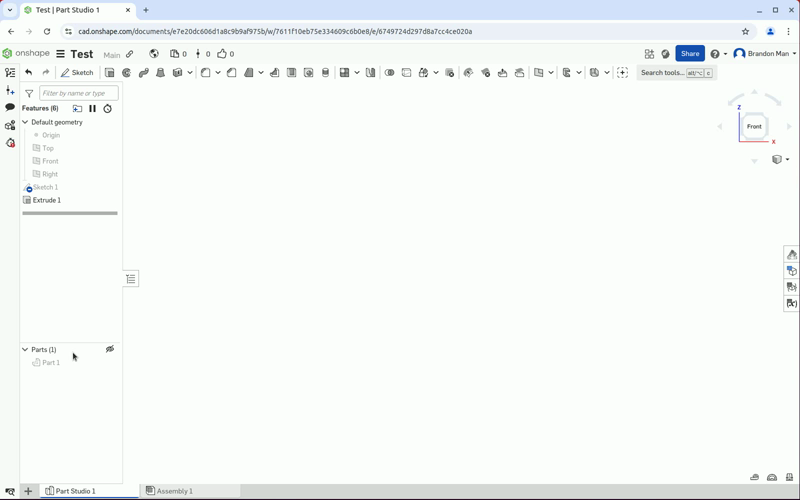
key_up(shift)
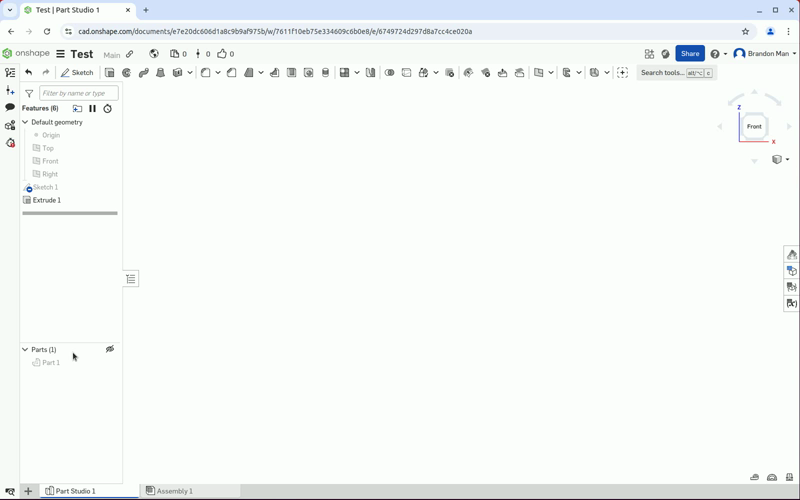
key(space)
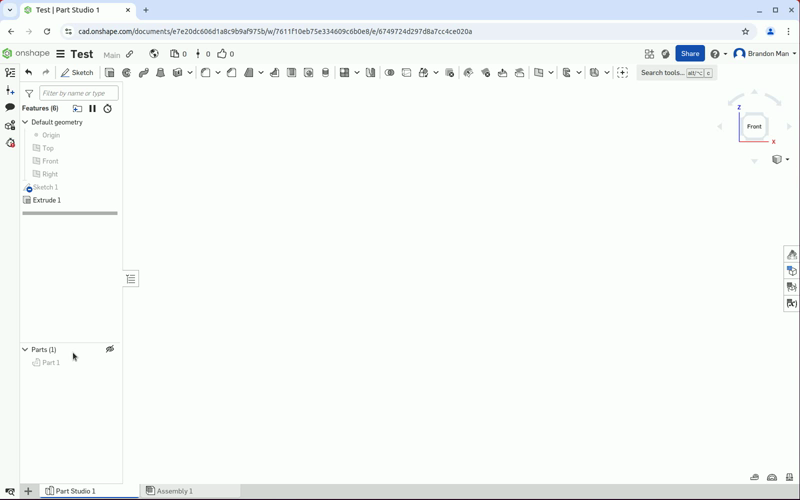
key_down(shift)
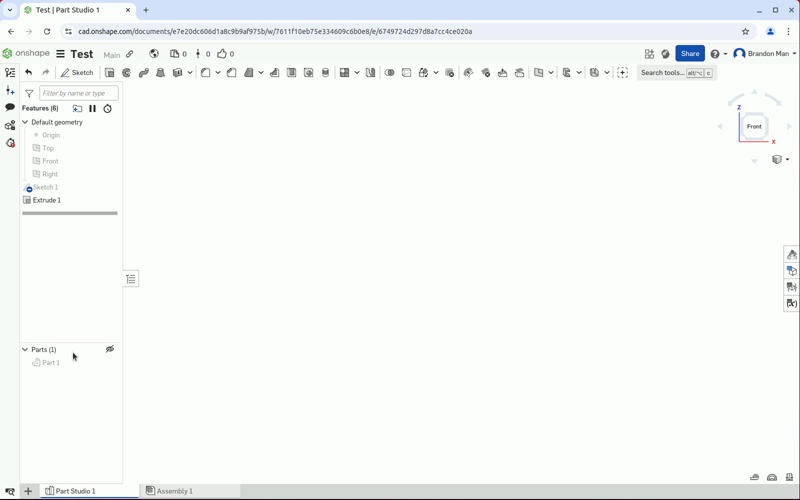
key(left)
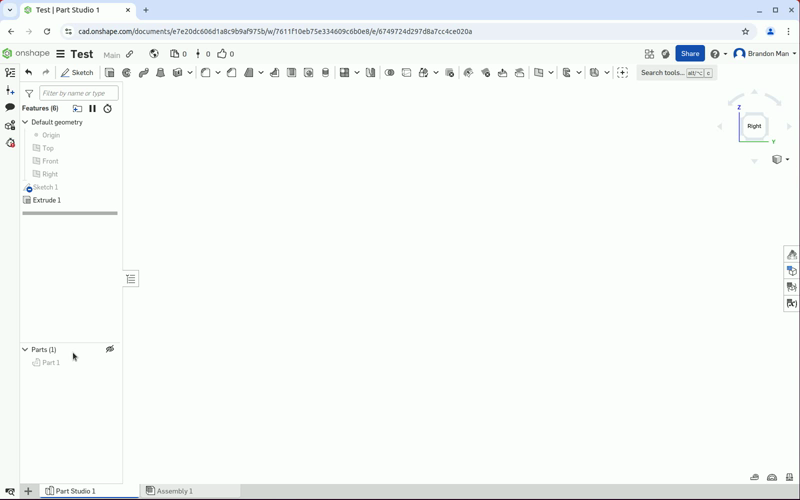
key_up(shift)
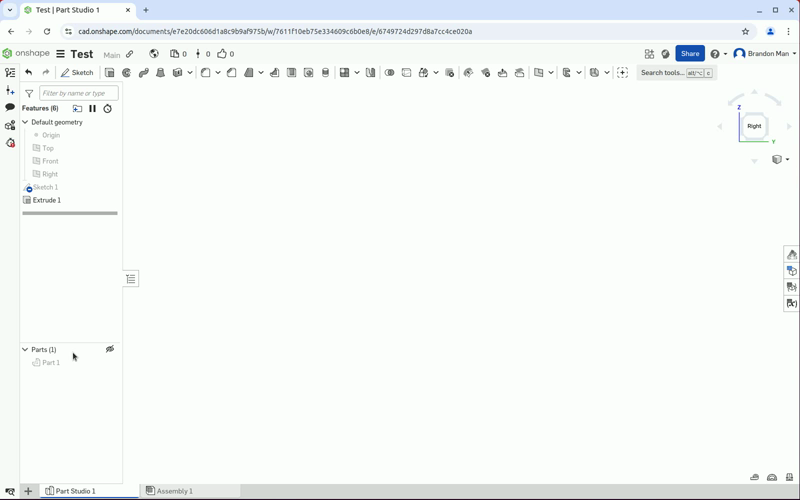
mouse_move(73, 352)
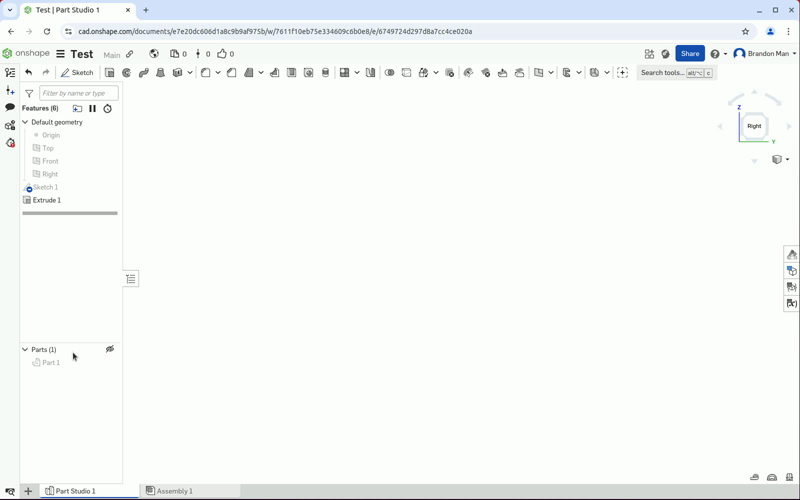
key(shift+y)
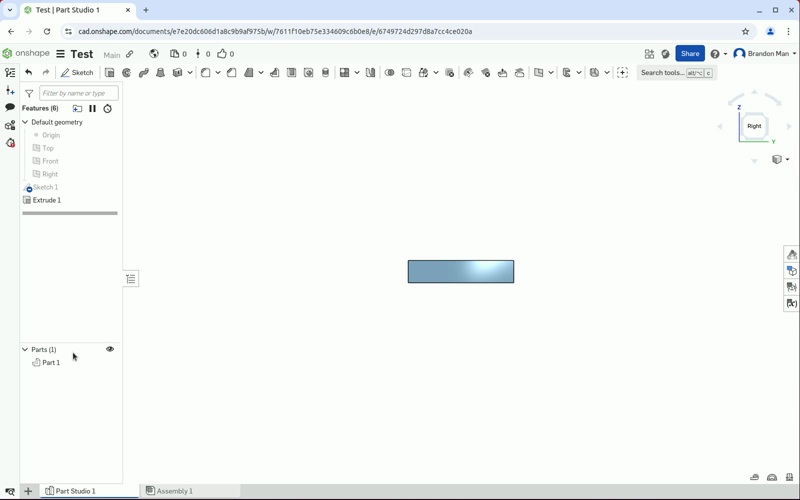
mouse_move(541, 75)
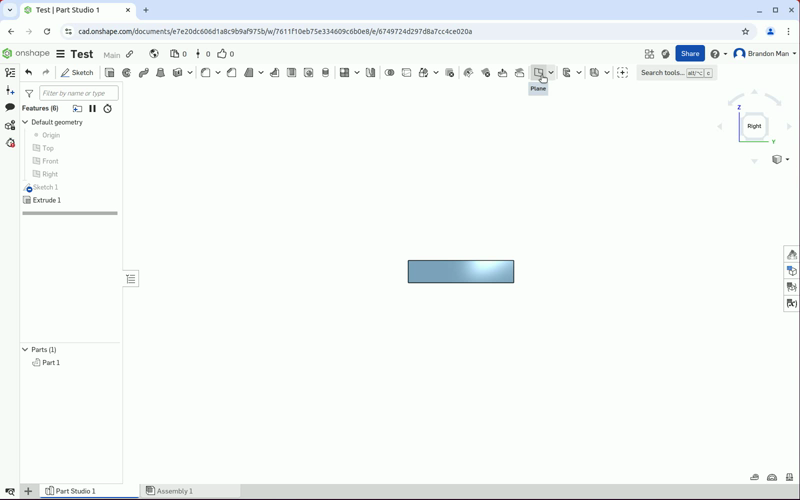
click(541, 75)
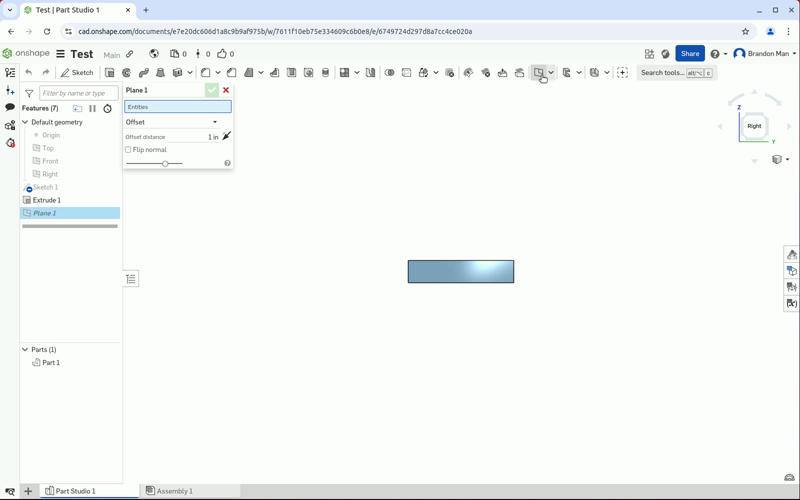
mouse_move(73, 176)
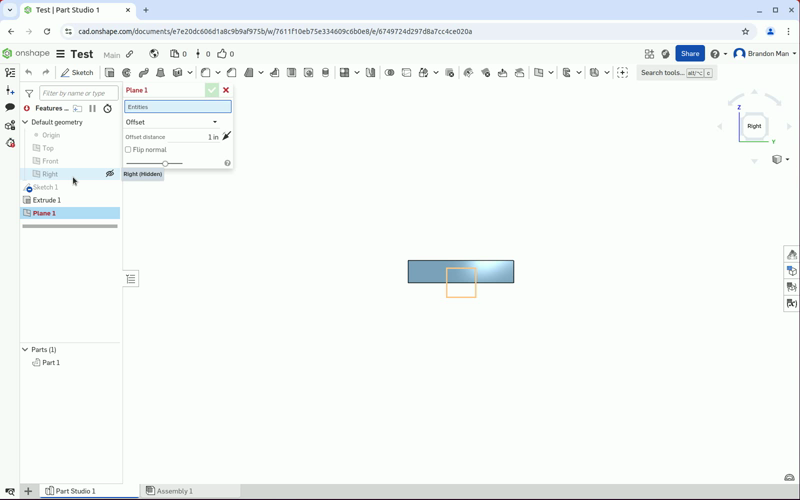
click(73, 176)
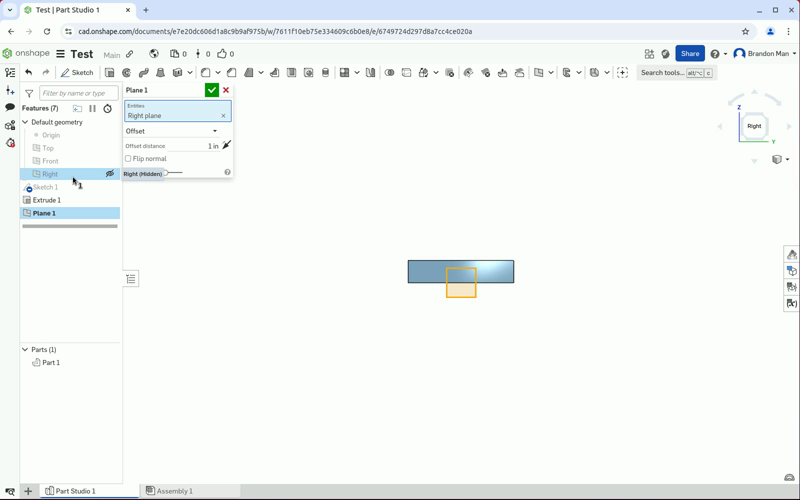
key(tab, 2)
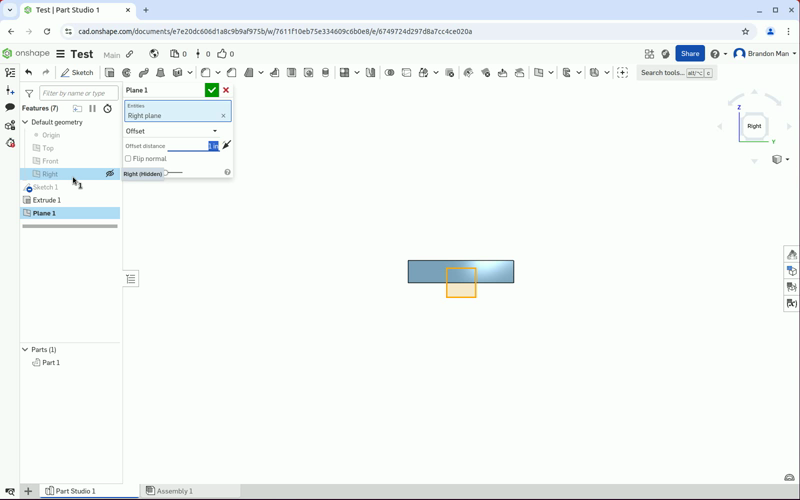
text(22.4)
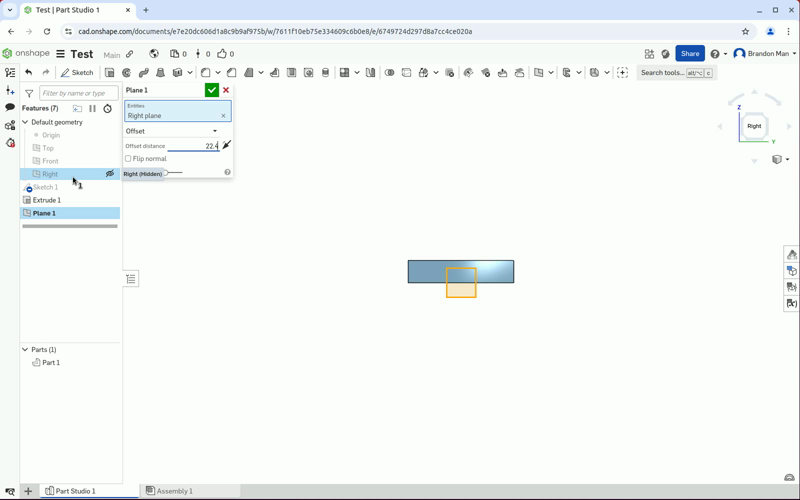
key(enter, 2)
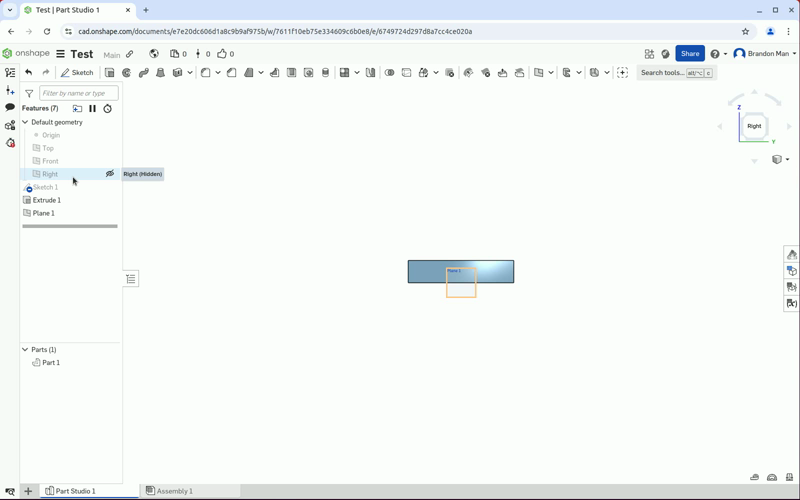
key(shift+s)
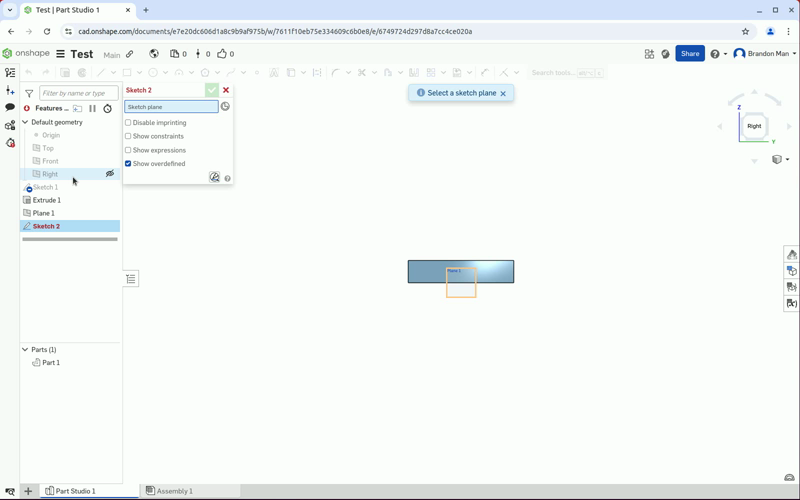
mouse_move(73, 215)
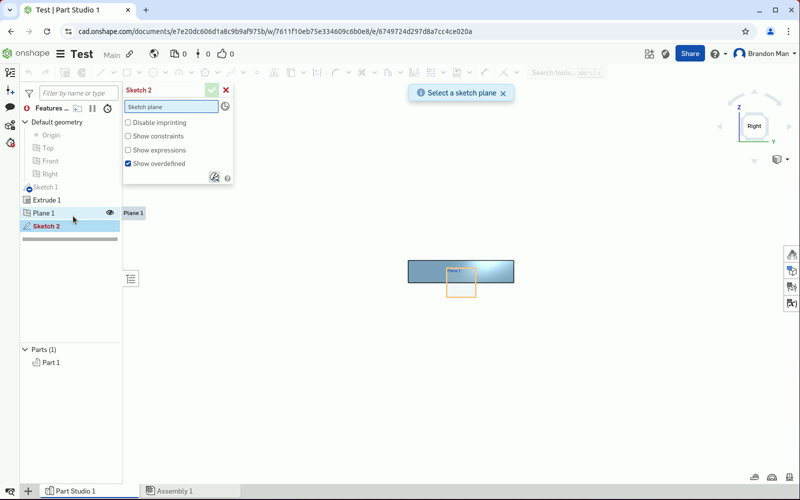
click(73, 215)
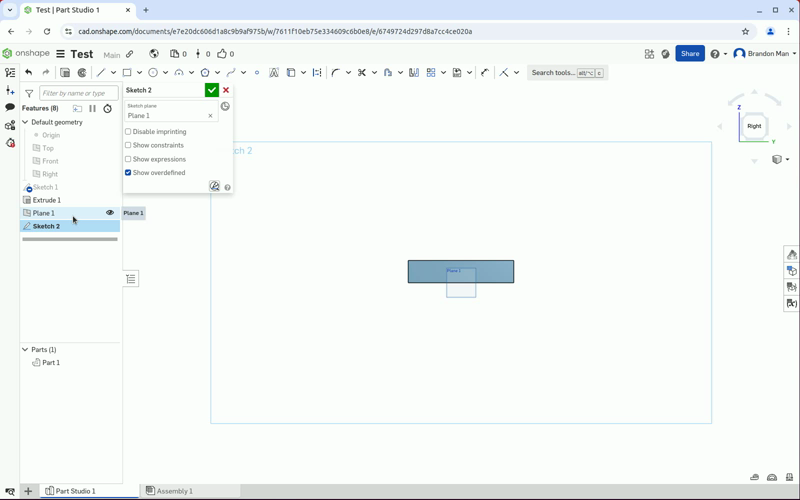
mouse_move(73, 352)
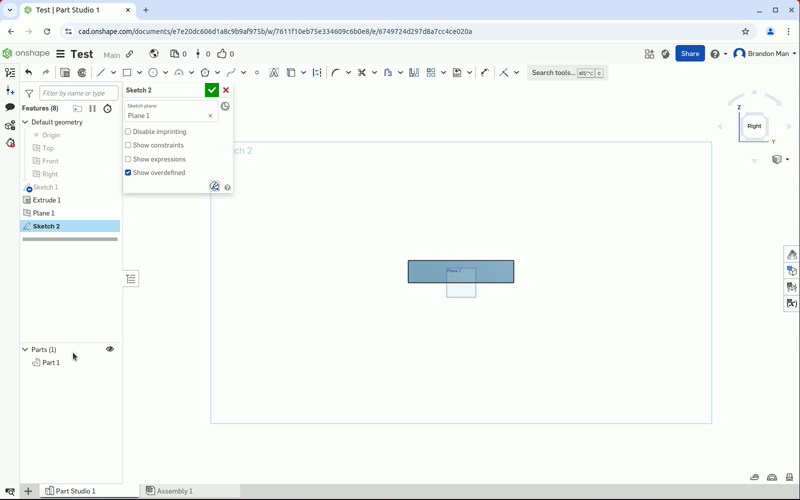
key(y)
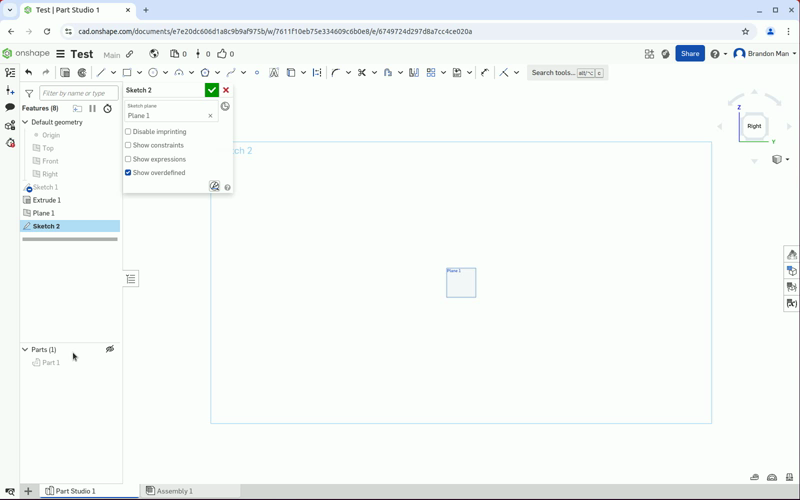
key(l)
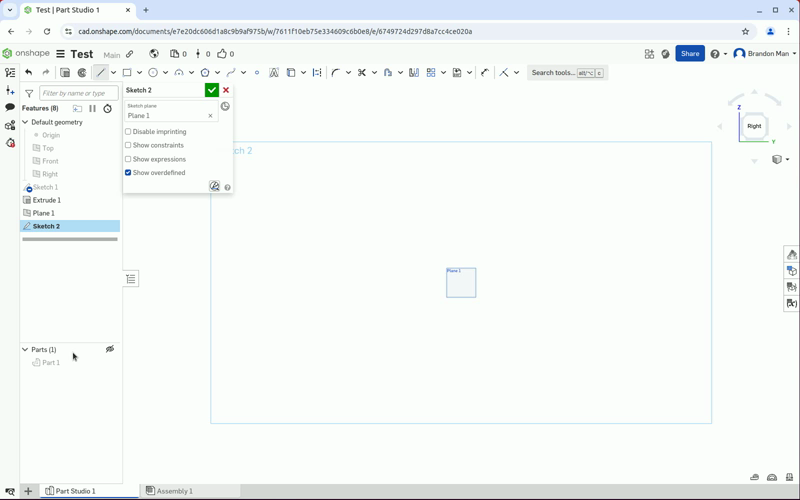
key_down(shift)
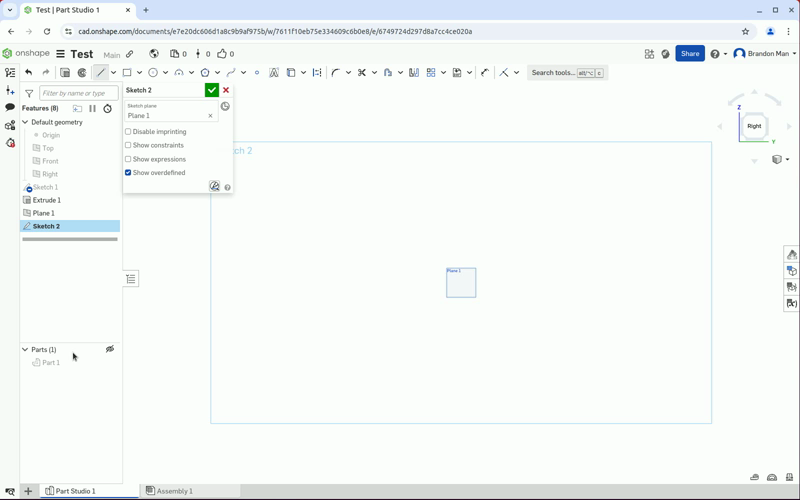
mouse_move(407, 282)
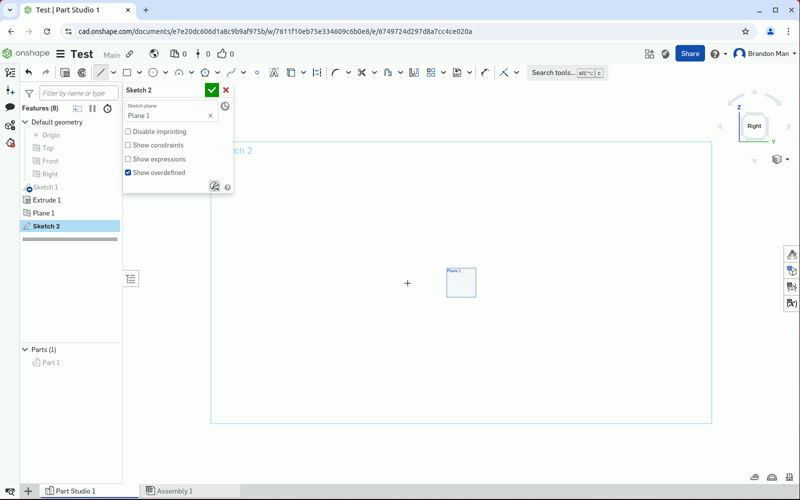
click(407, 282)
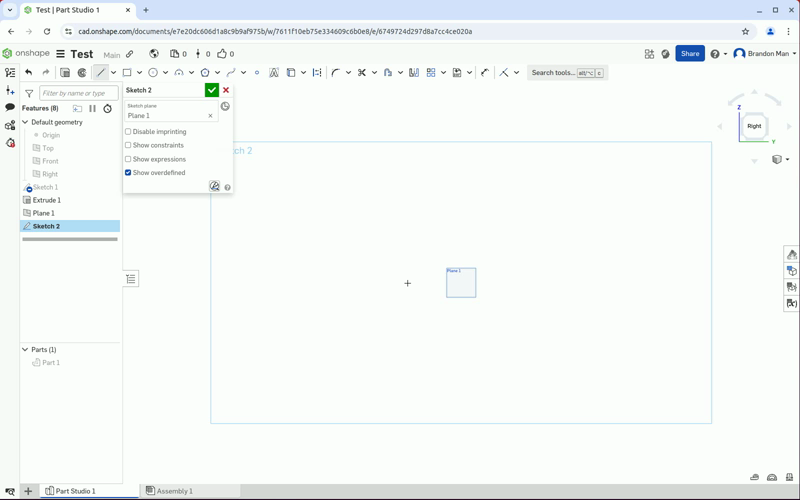
key_up(shift)
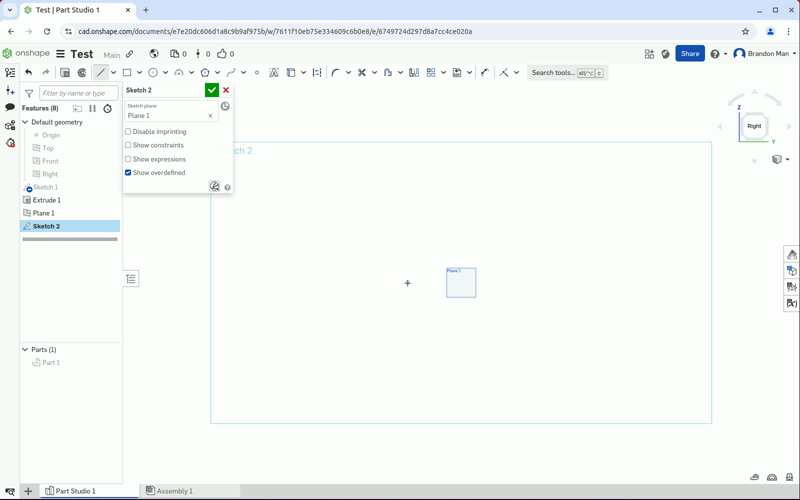
key_down(shift)
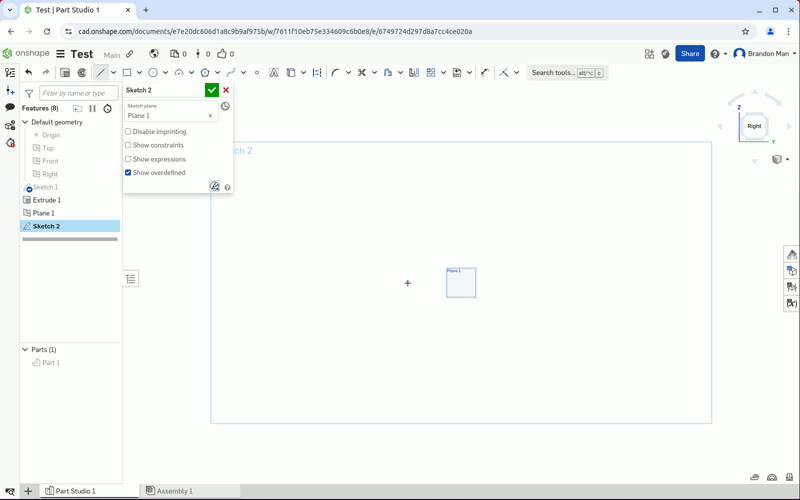
mouse_move(513, 282)
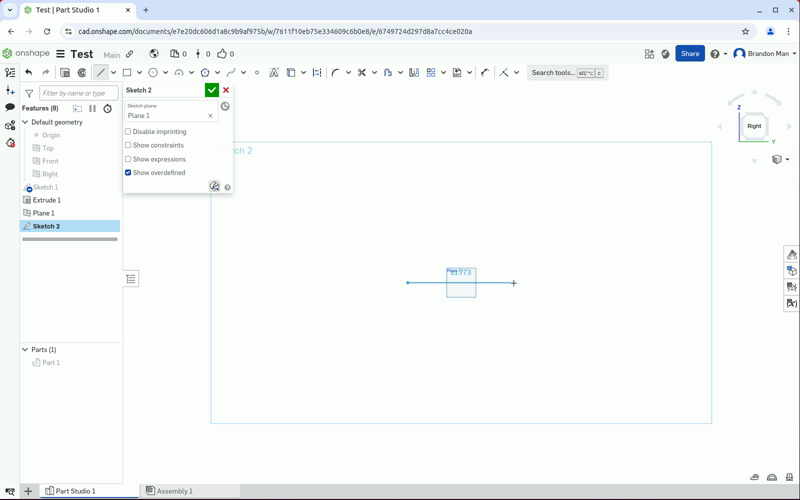
click(513, 282)
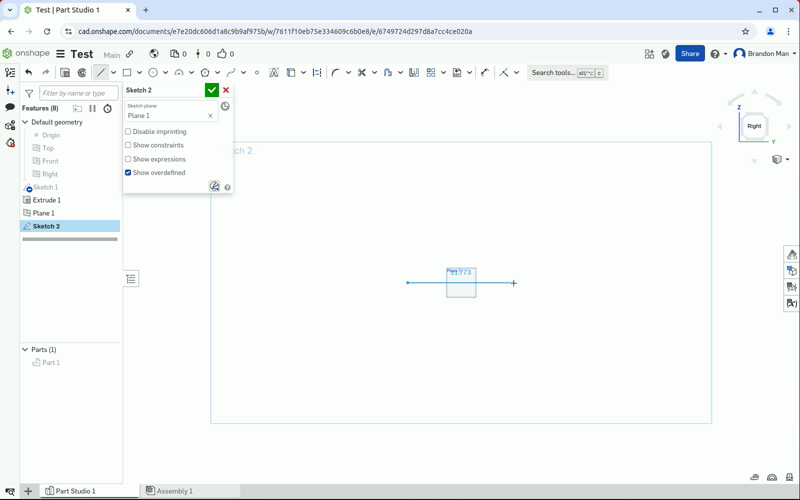
key_up(shift)
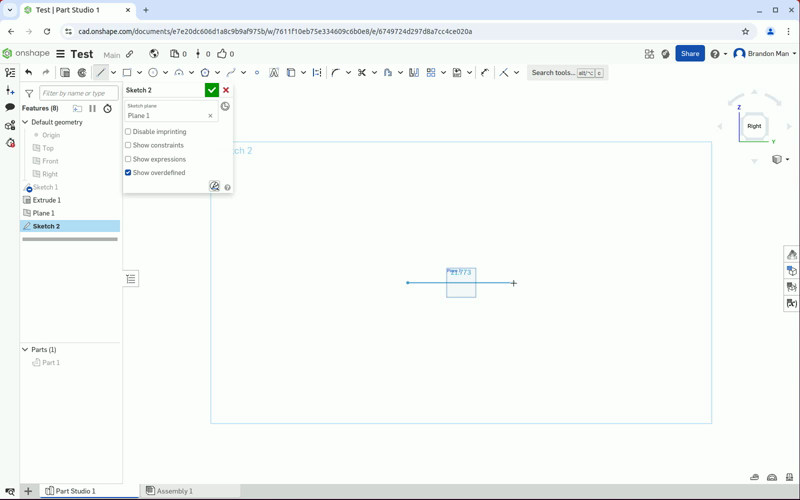
key_down(shift)
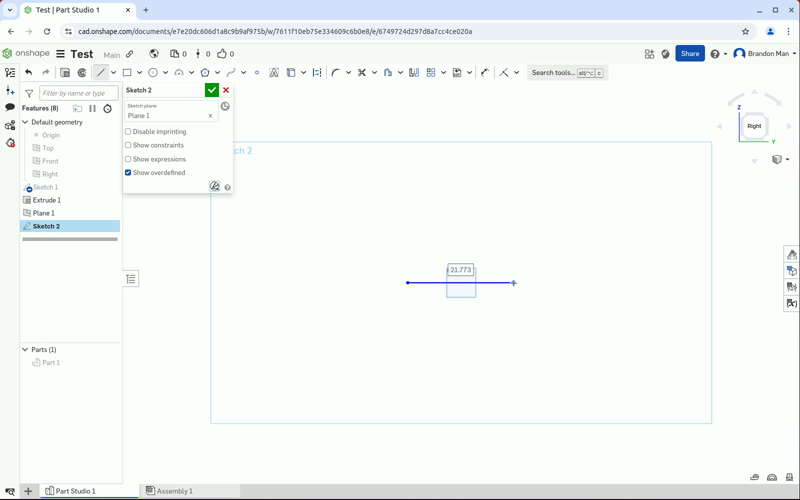
mouse_move(543, 282)
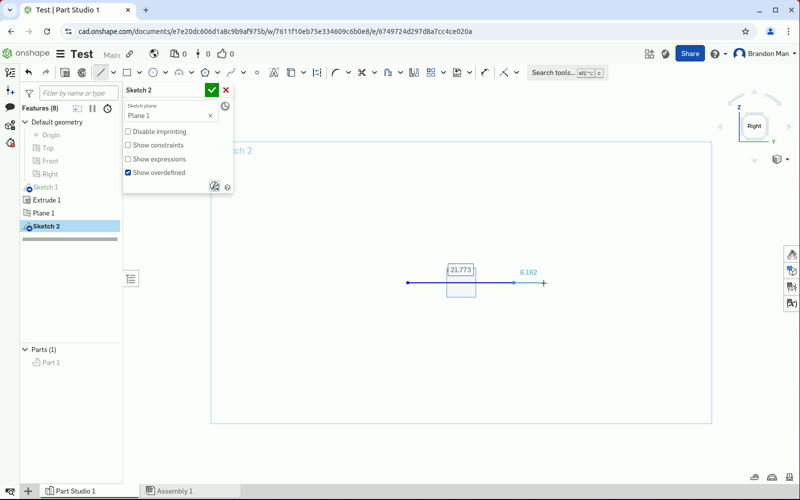
mouse_move(513, 260)
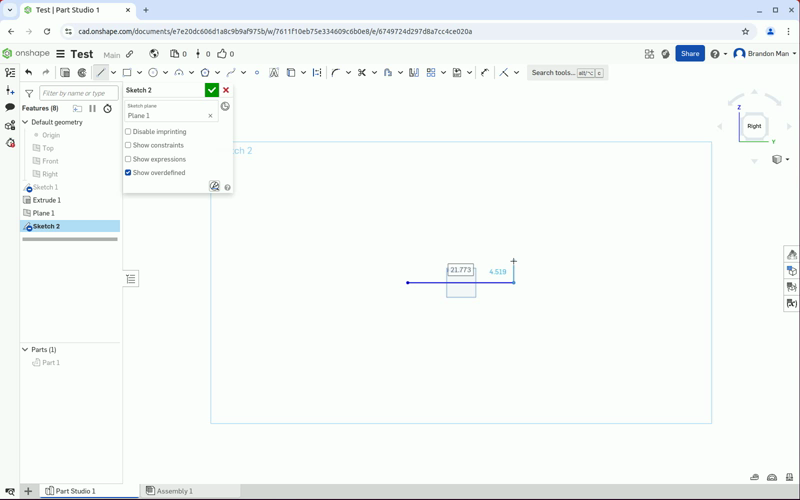
click(513, 260)
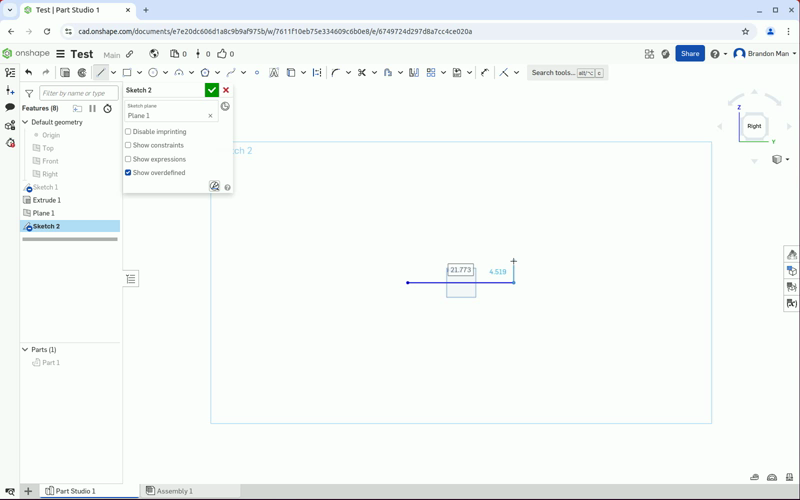
key_up(shift)
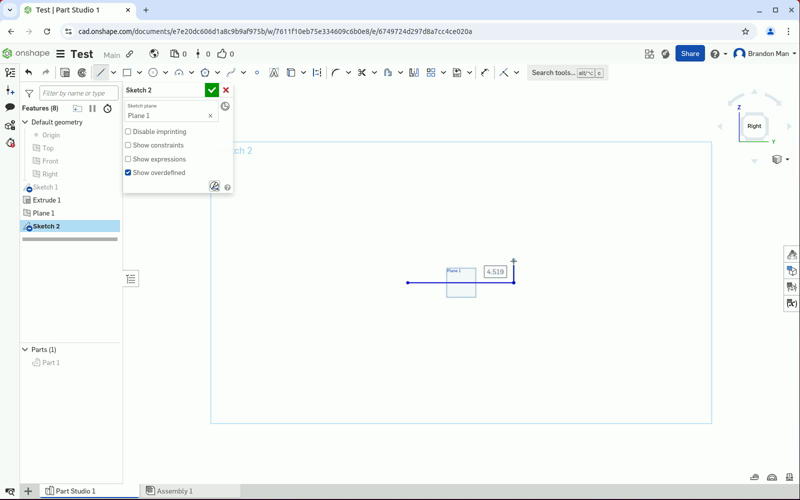
key_down(shift)
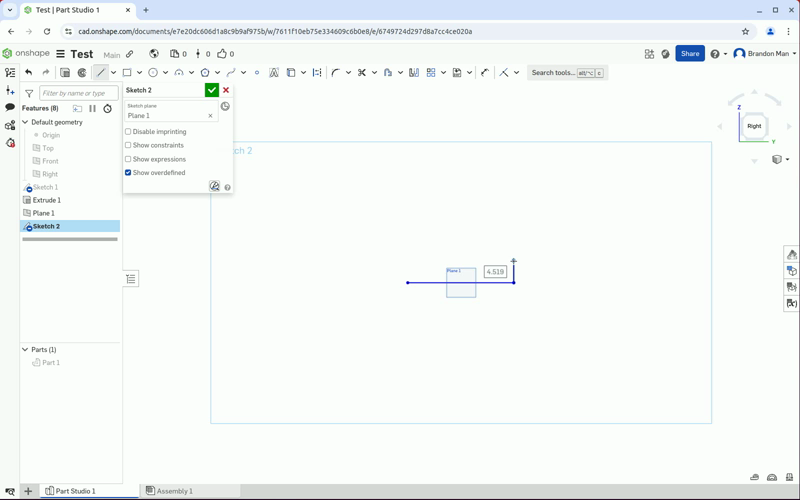
mouse_move(407, 260)
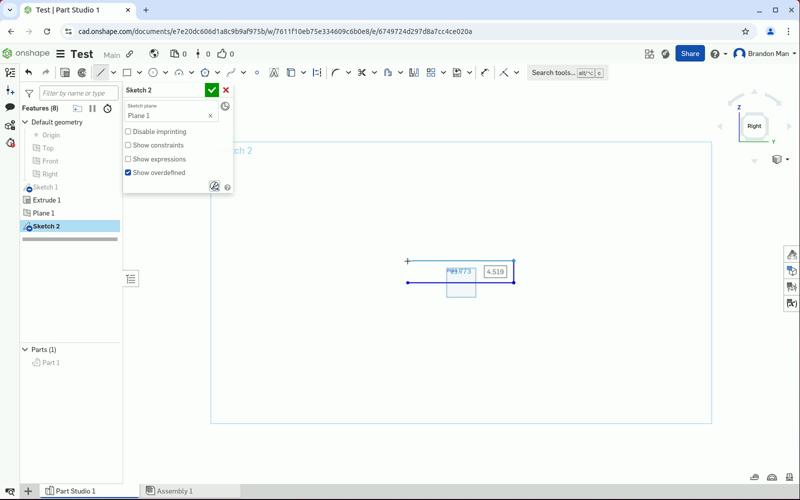
click(407, 260)
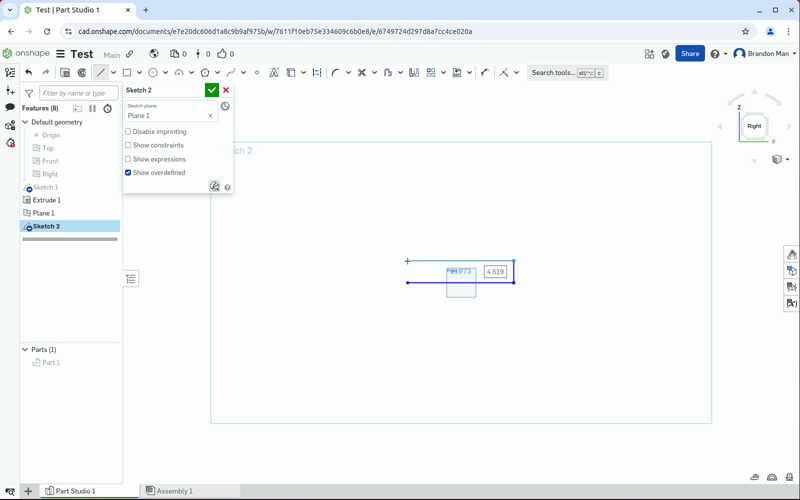
key_up(shift)
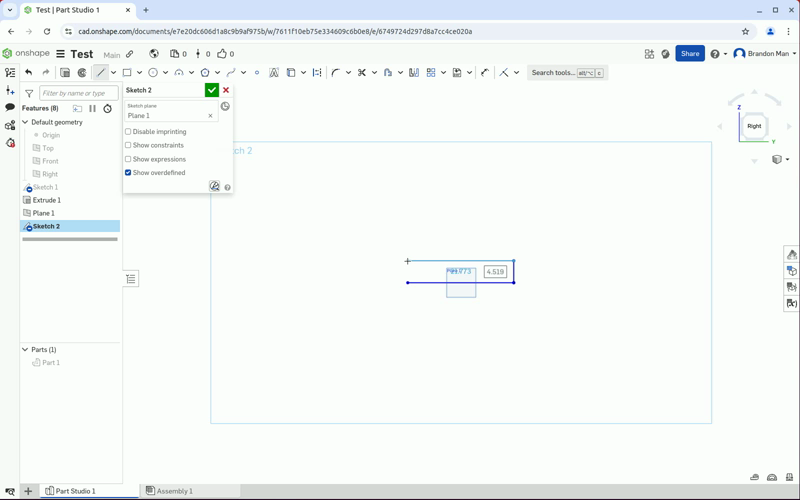
mouse_move(437, 260)
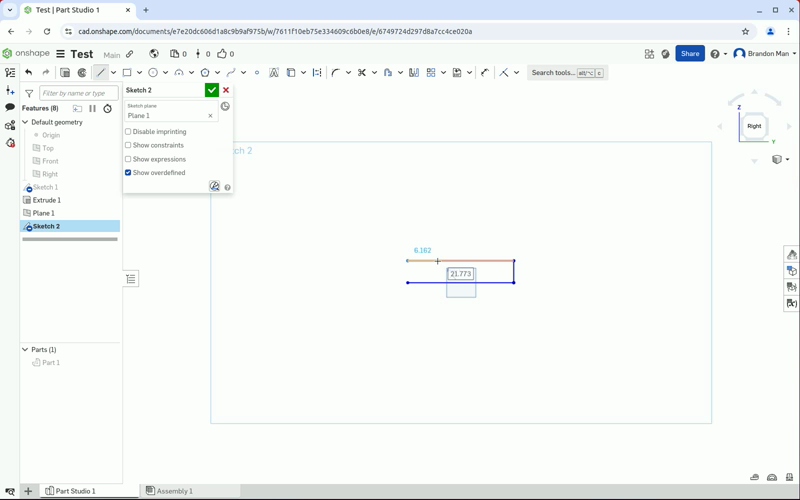
key_down(shift)
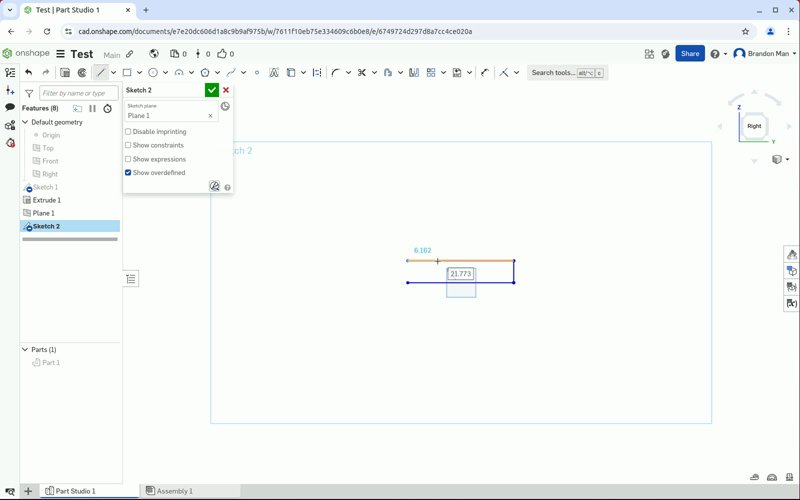
mouse_move(407, 282)
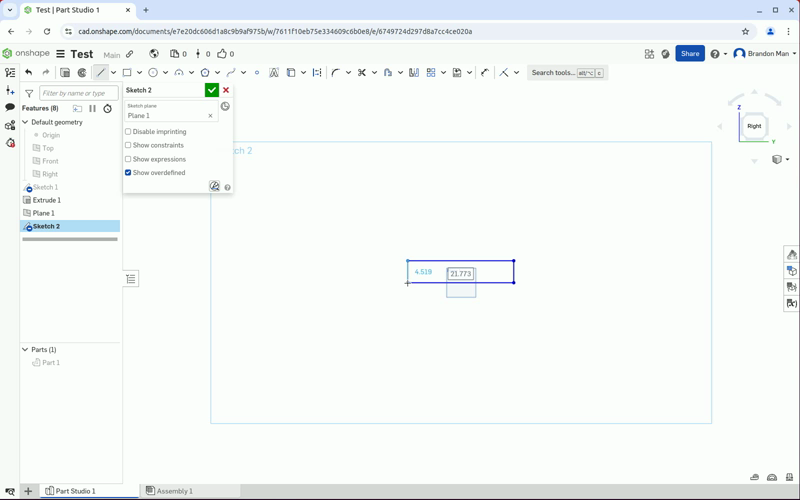
key_up(shift)
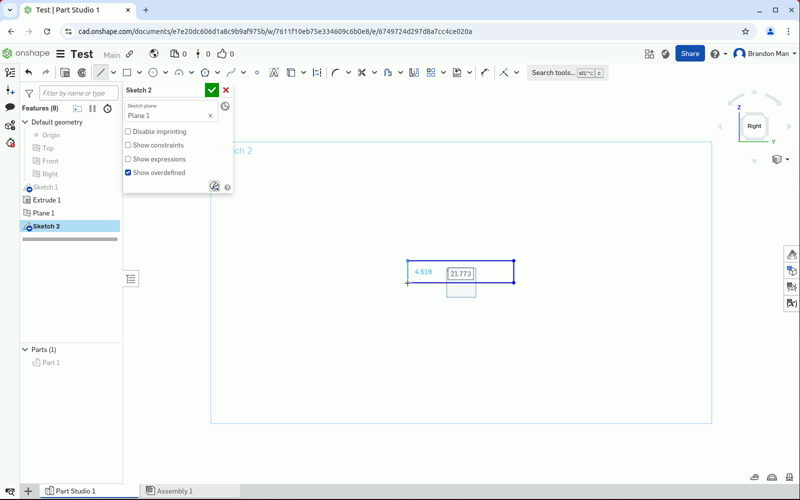
click(407, 282)
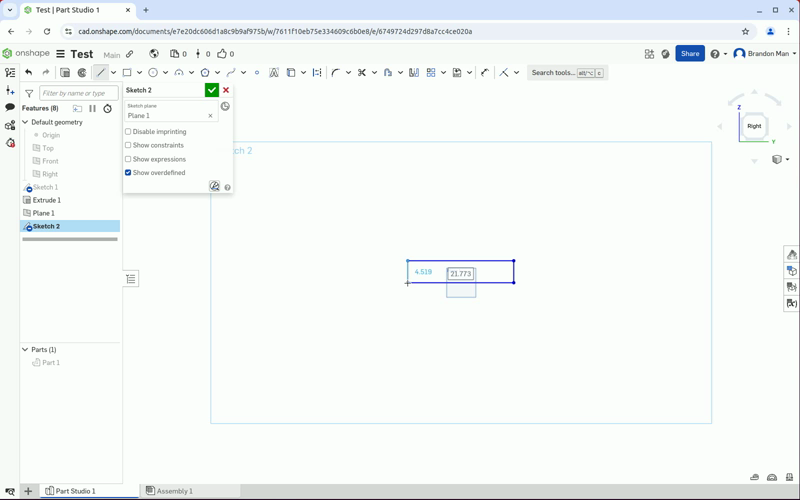
key(esc)
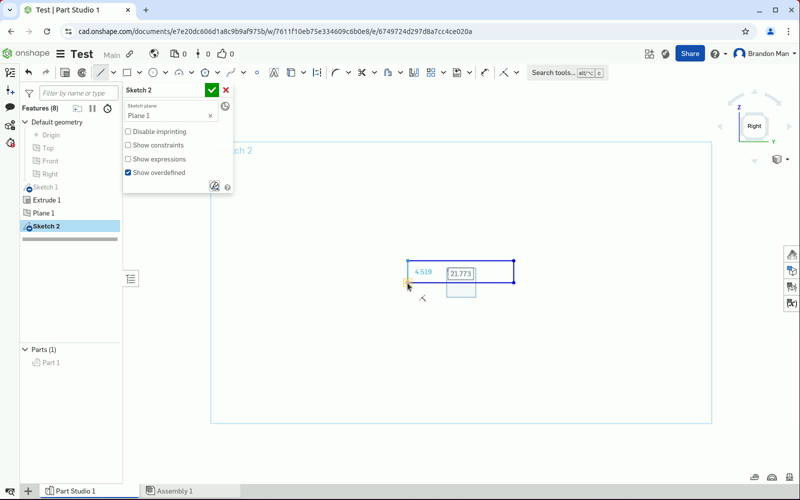
mouse_move(417, 278)
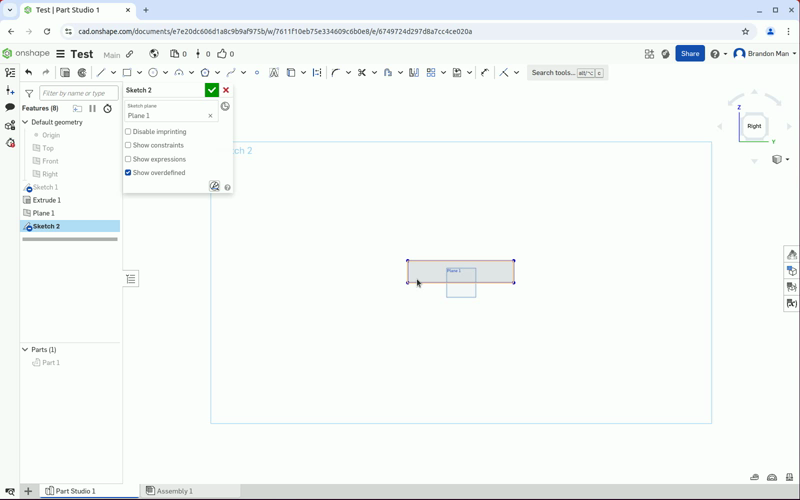
click(417, 278)
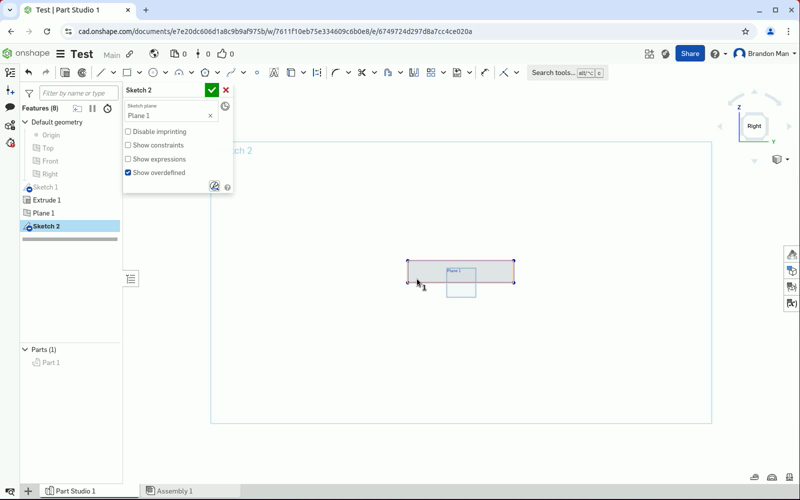
mouse_move(73, 352)
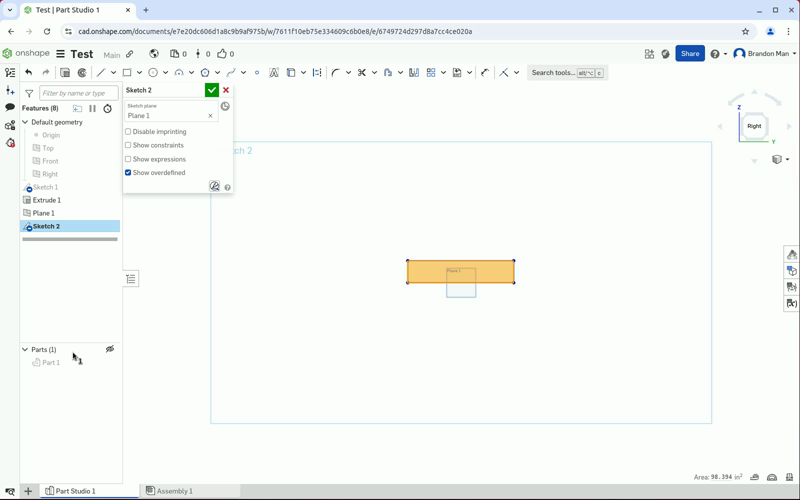
key(shift+y)
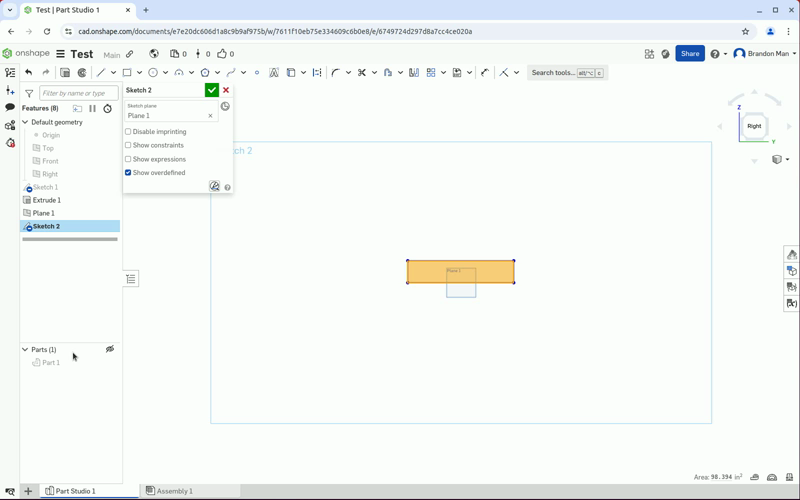
key(shift+e)
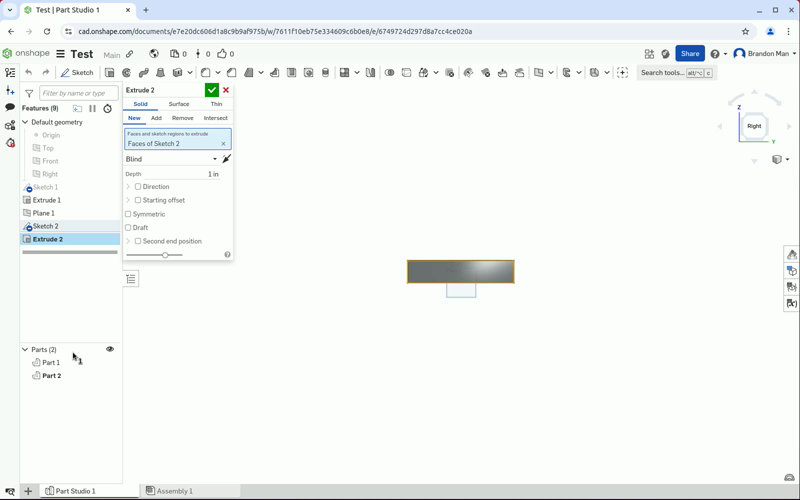
mouse_move(143, 106)
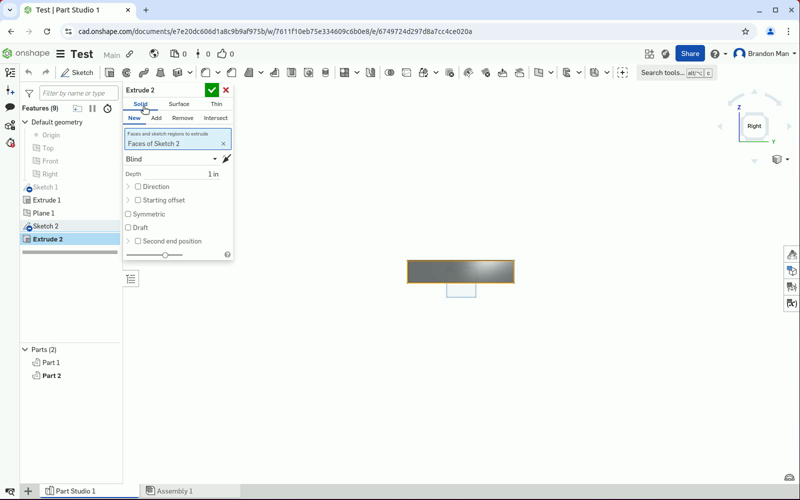
click(143, 106)
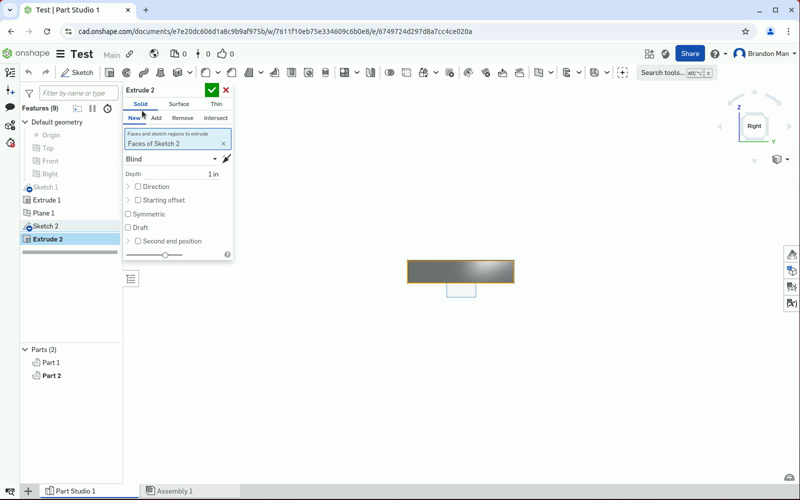
mouse_move(137, 120)
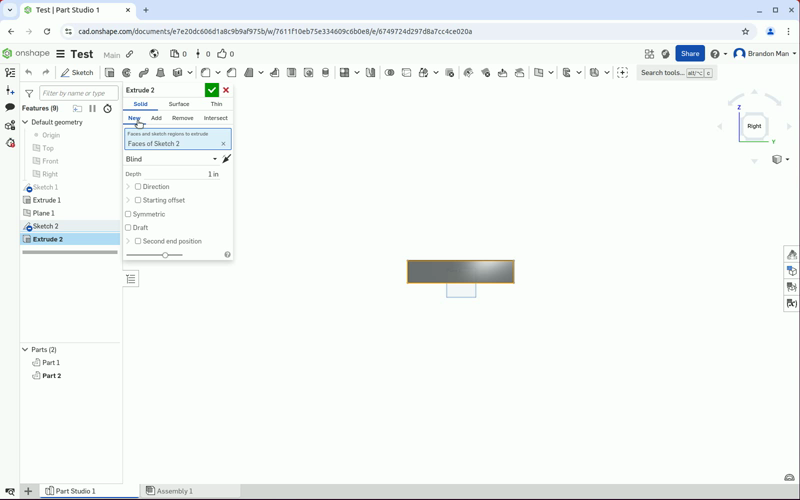
click(137, 120)
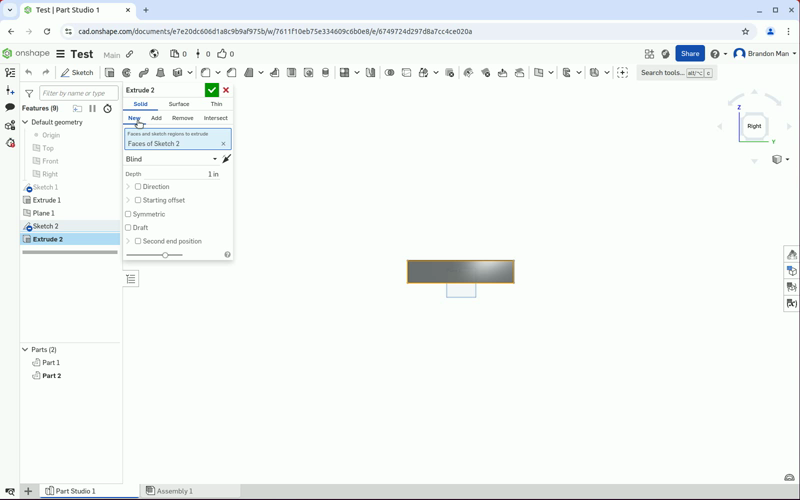
key(tab, 4)
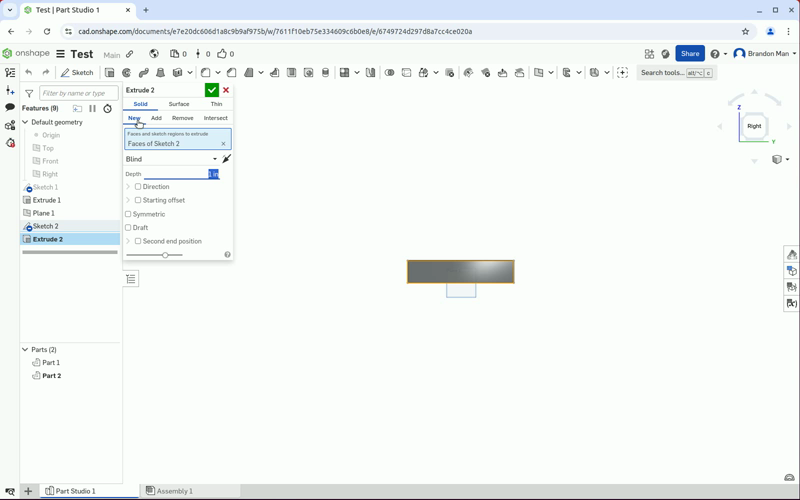
text(0.722)
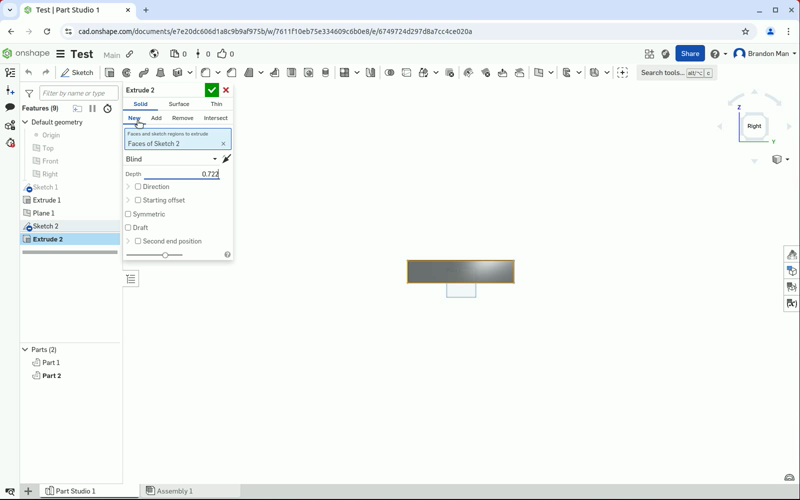
key(enter)
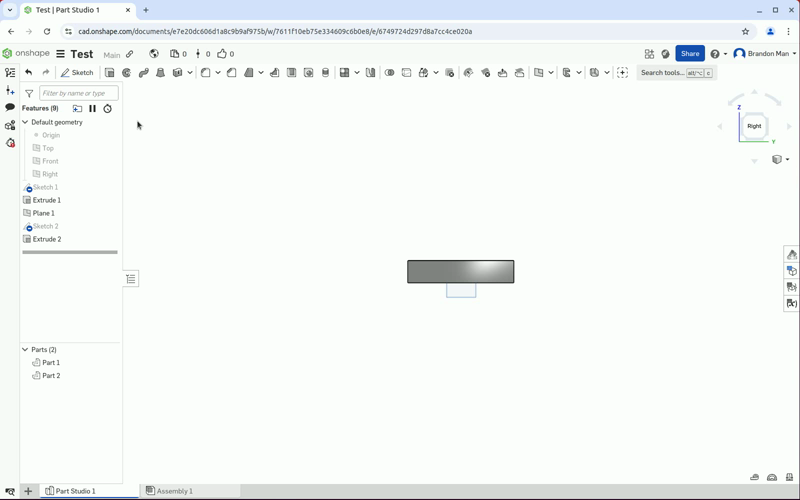
key(shift+h)
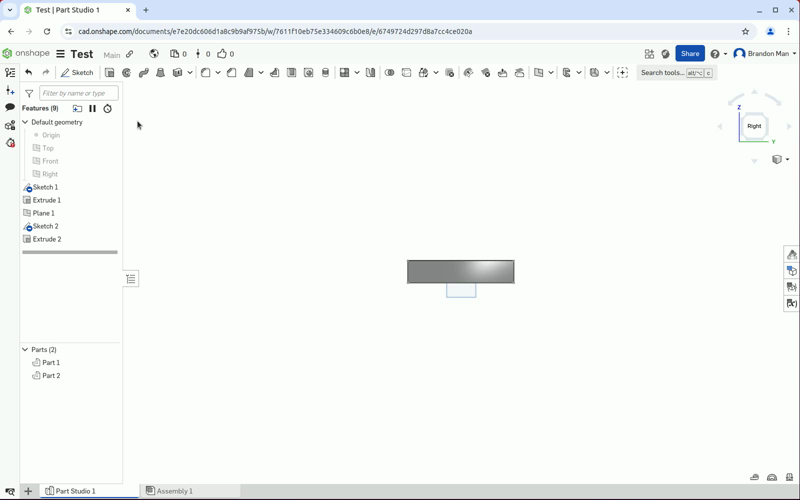
key(shift+h)
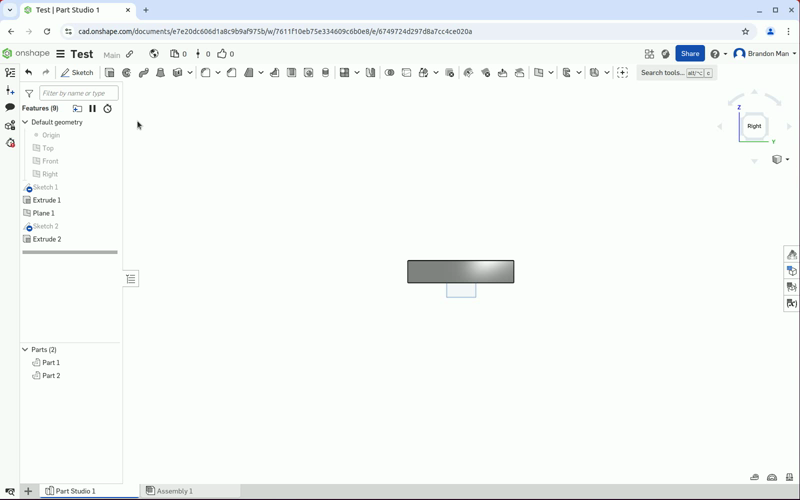
mouse_move(73, 189)
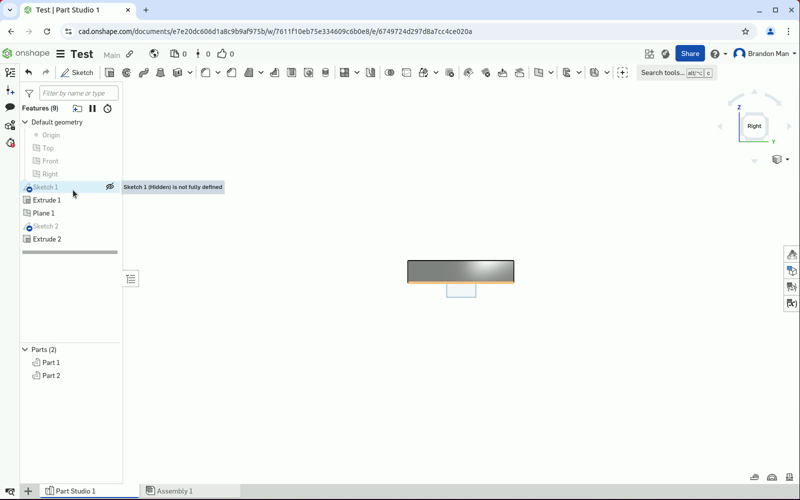
click(73, 189)
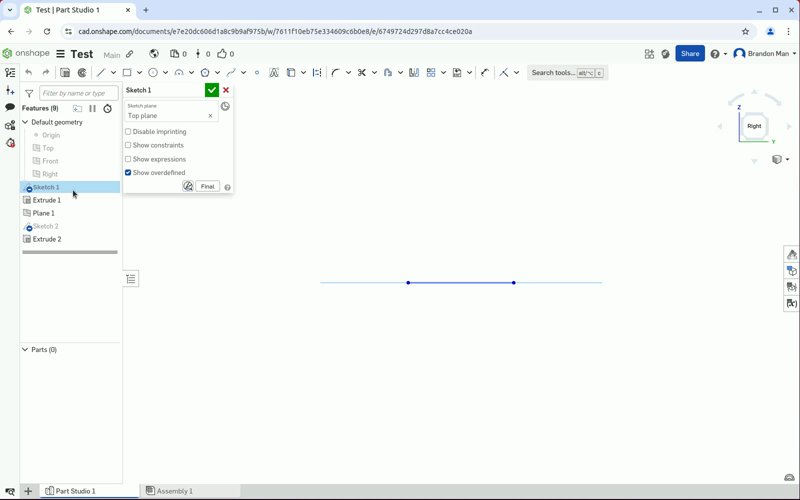
mouse_move(229, 92)
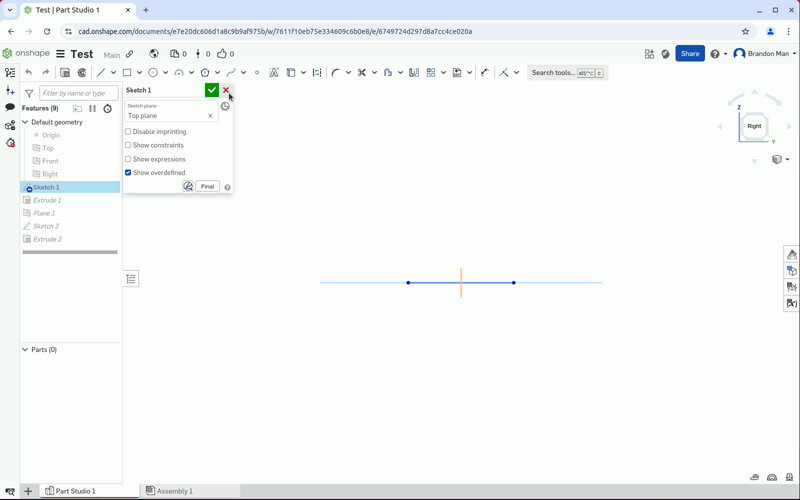
click(229, 92)
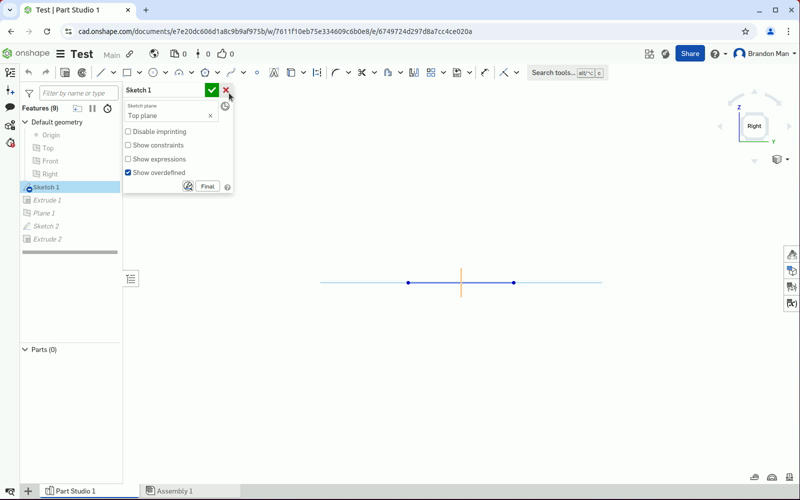
key(shift+s)
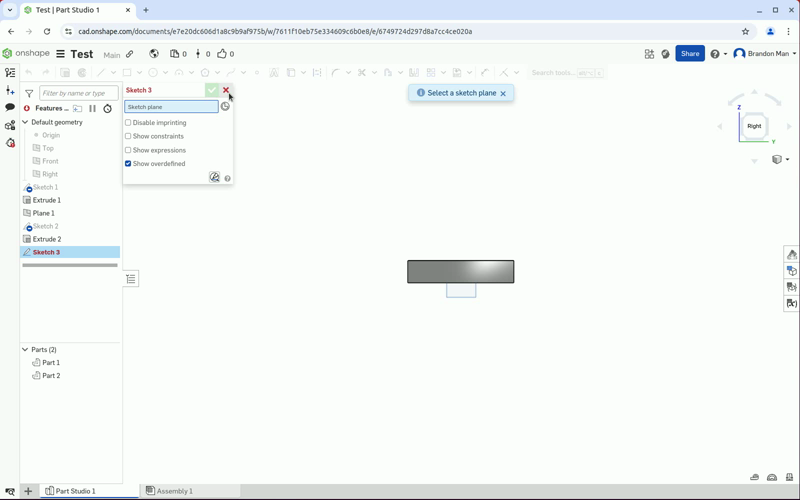
mouse_move(73, 215)
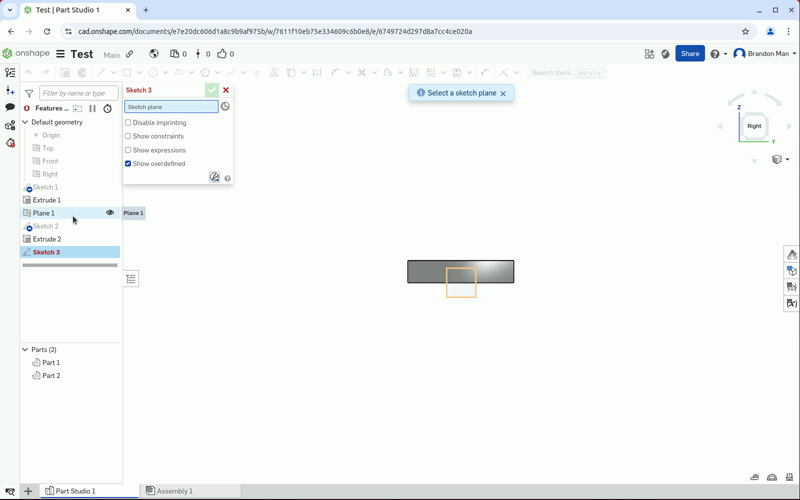
click(73, 215)
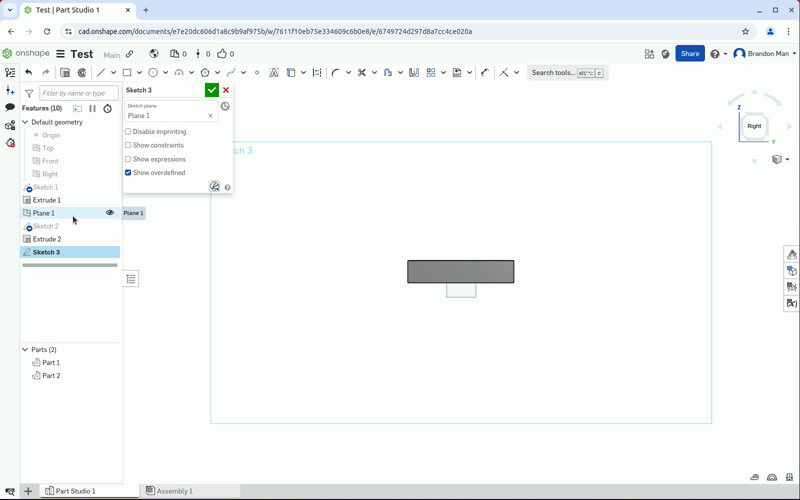
mouse_move(73, 352)
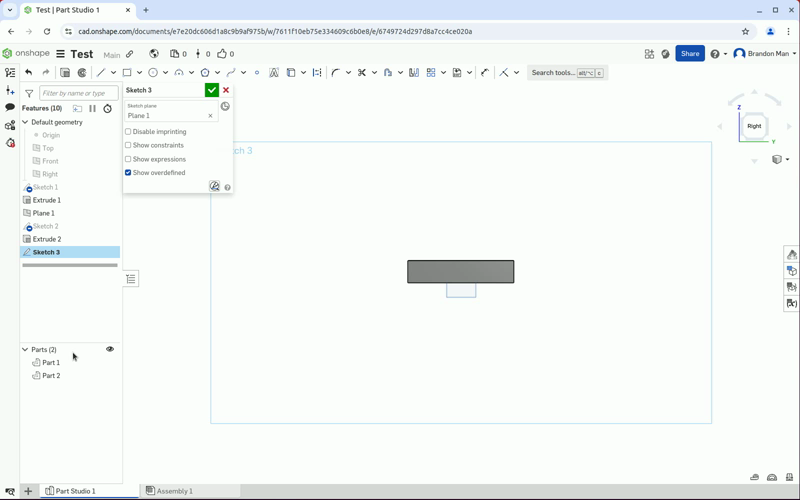
key(y)
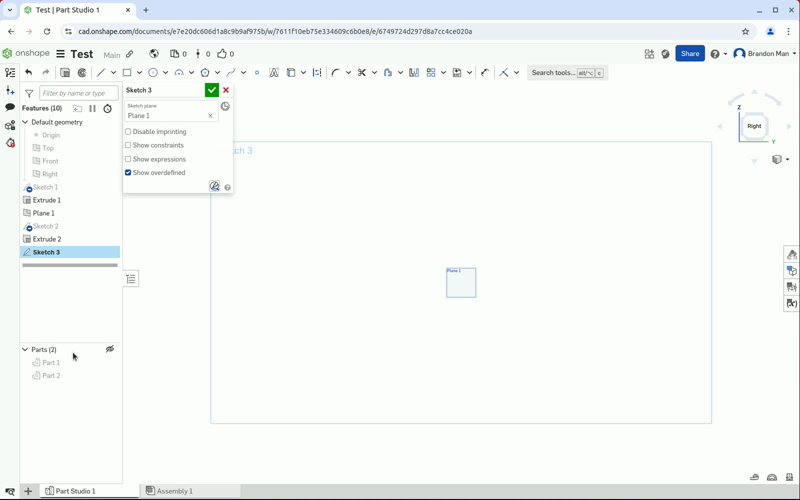
key(l)
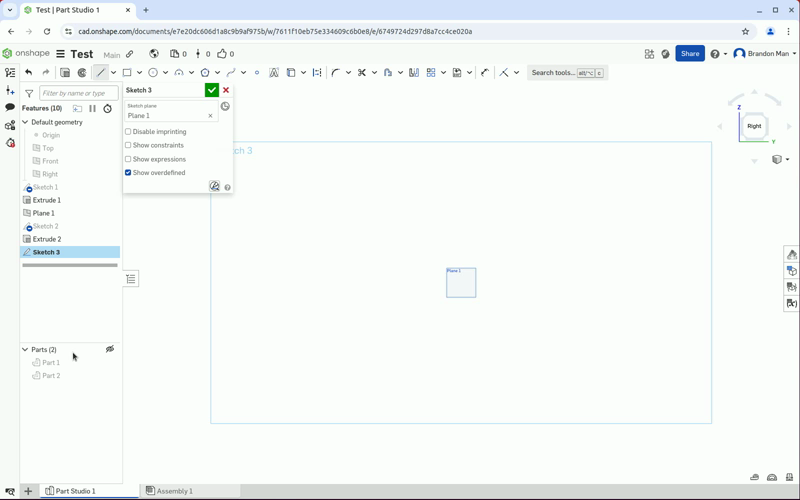
key_down(shift)
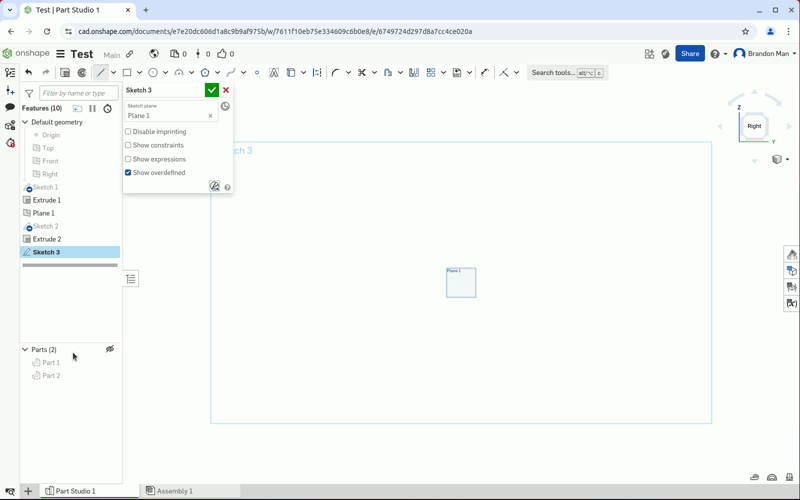
mouse_move(407, 260)
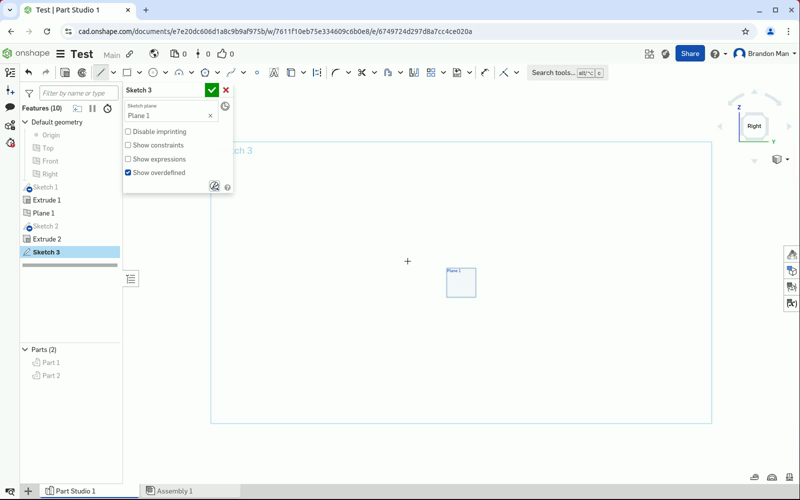
click(407, 260)
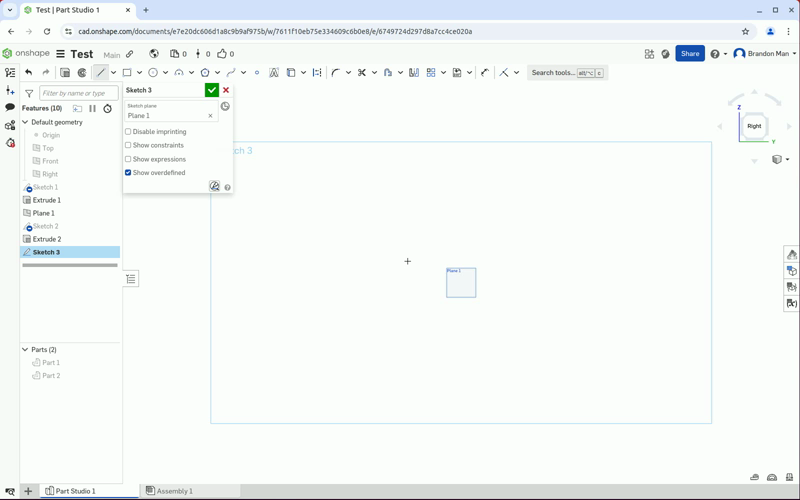
key_up(shift)
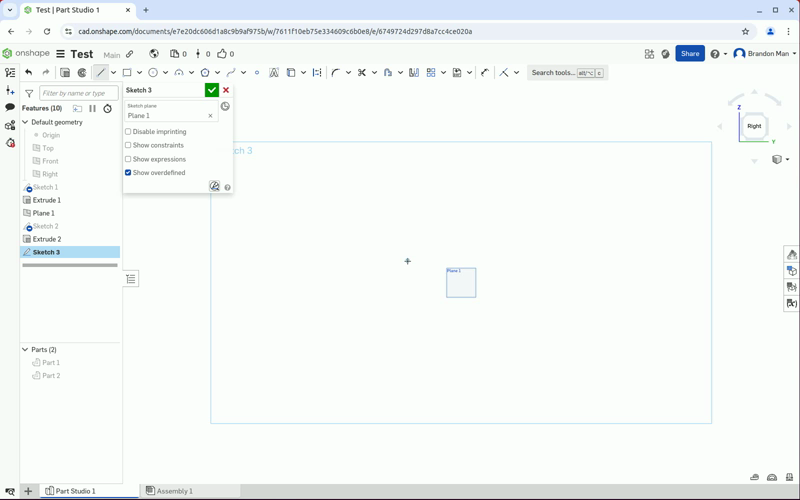
key_down(shift)
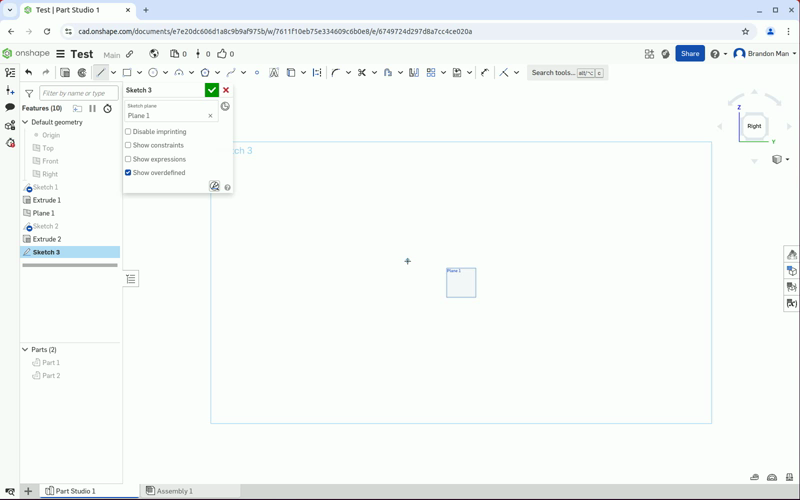
mouse_move(513, 260)
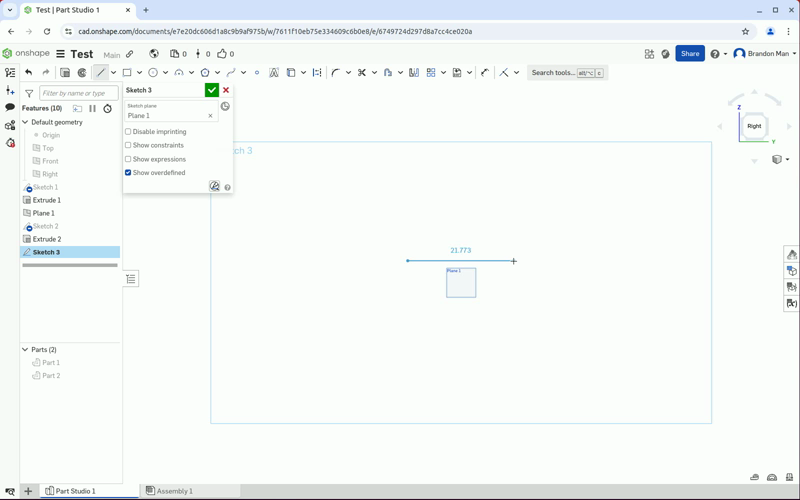
click(513, 260)
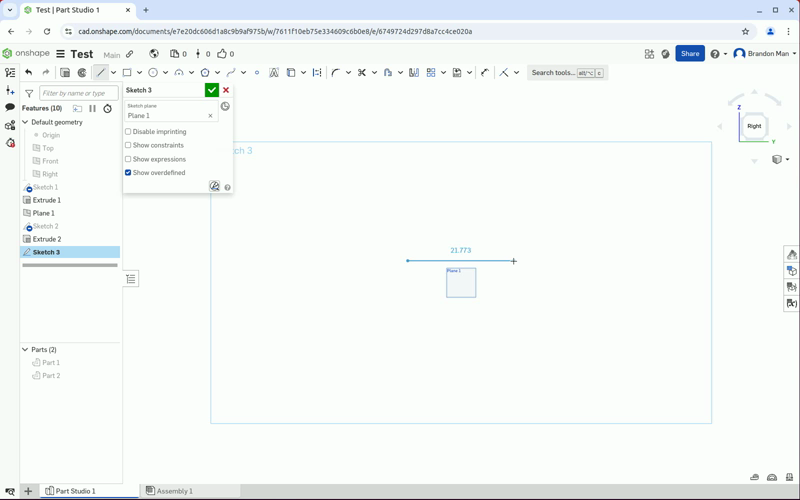
key_up(shift)
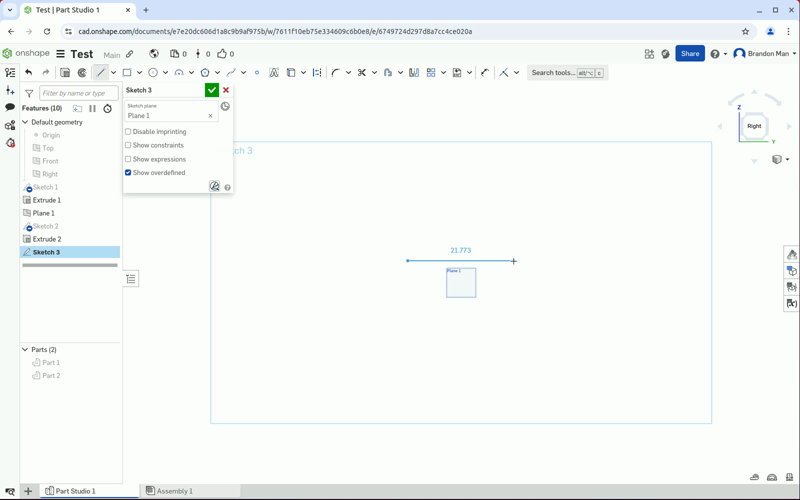
key_down(shift)
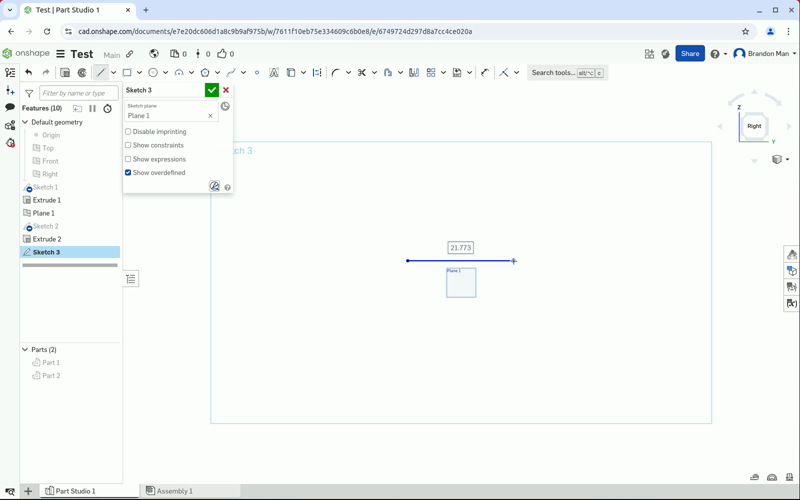
mouse_move(543, 260)
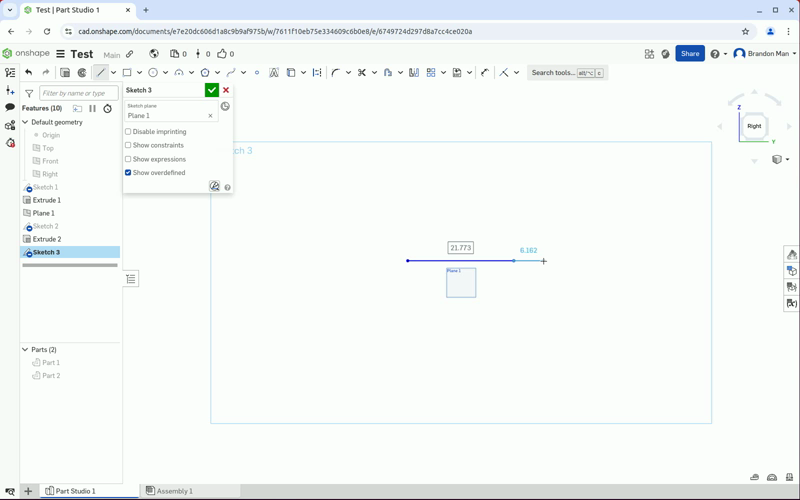
mouse_move(513, 257)
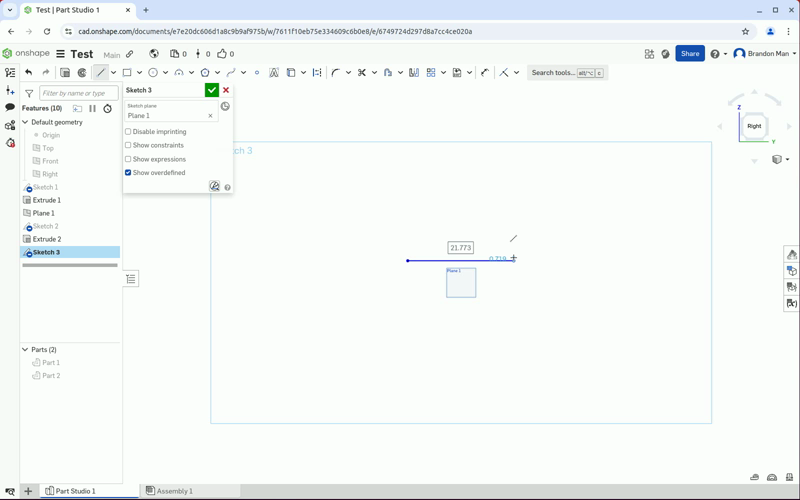
scroll(6)
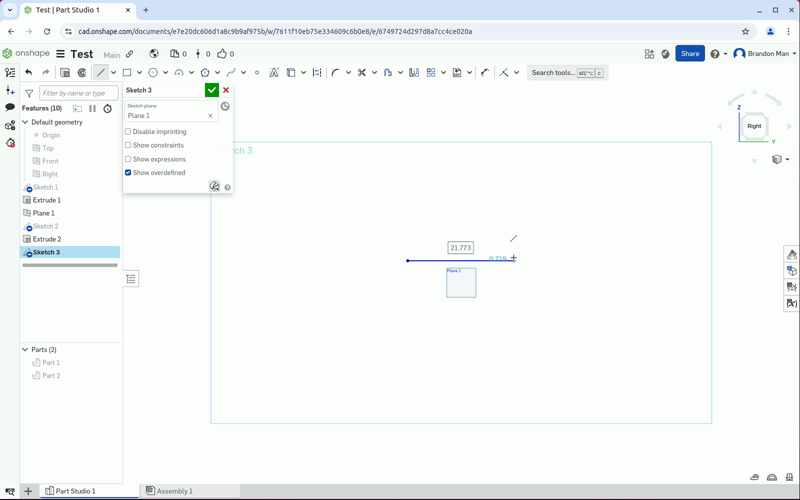
scroll(6)
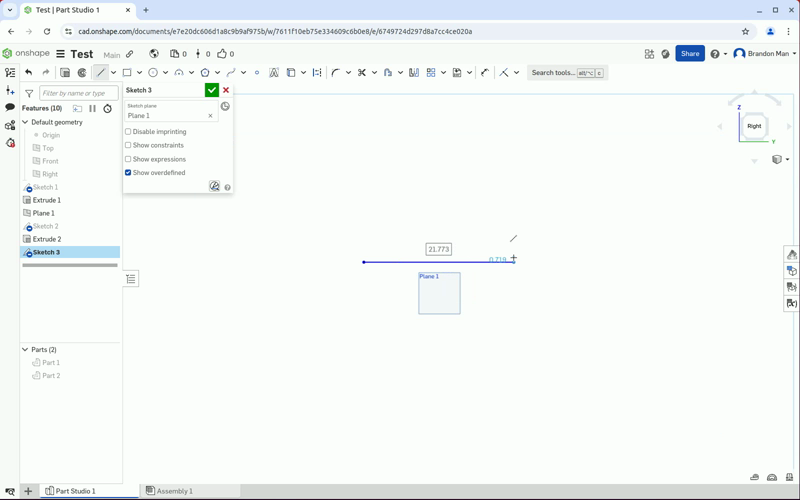
scroll(6)
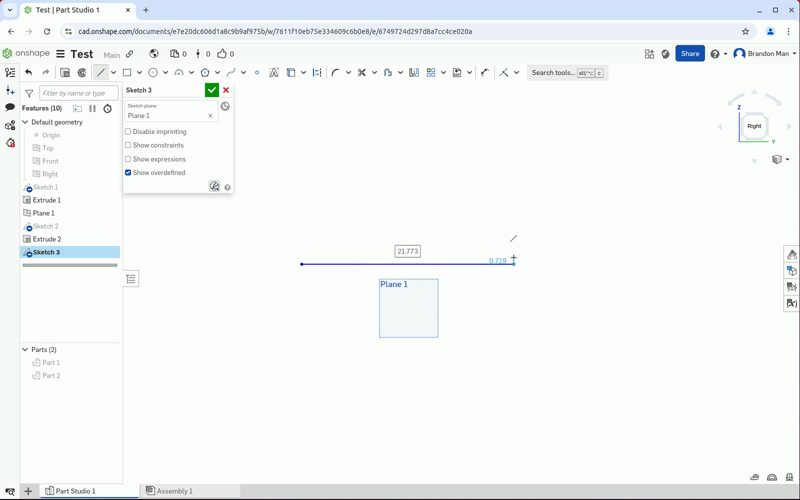
scroll(6)
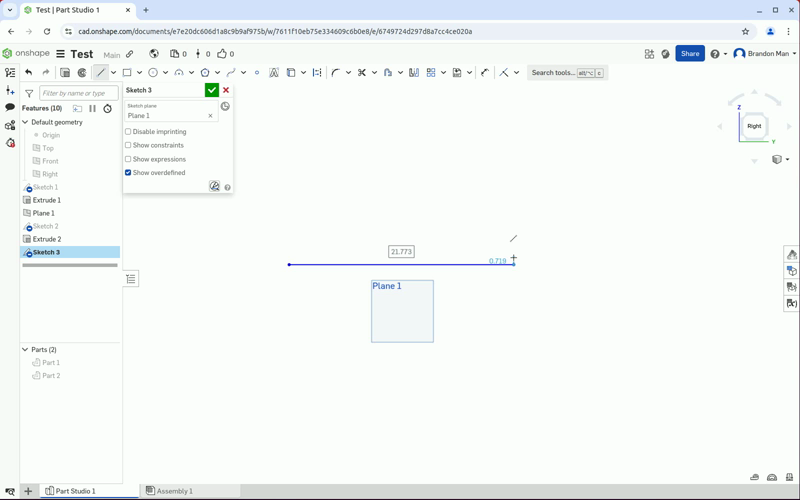
scroll(6)
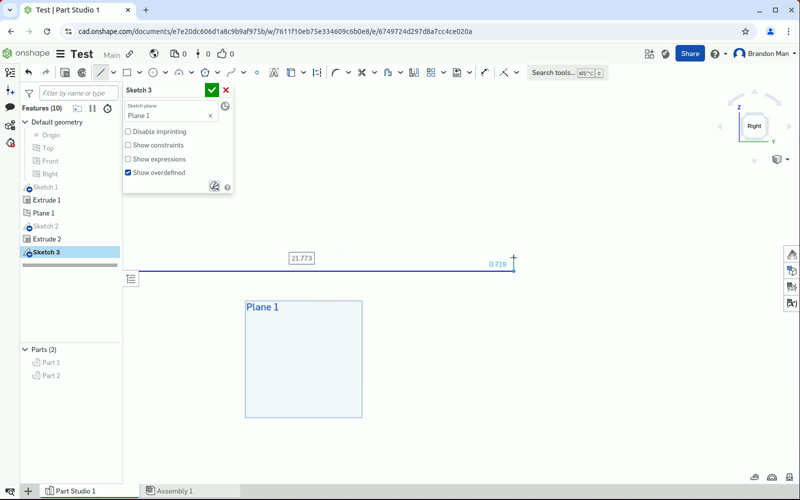
scroll(6)
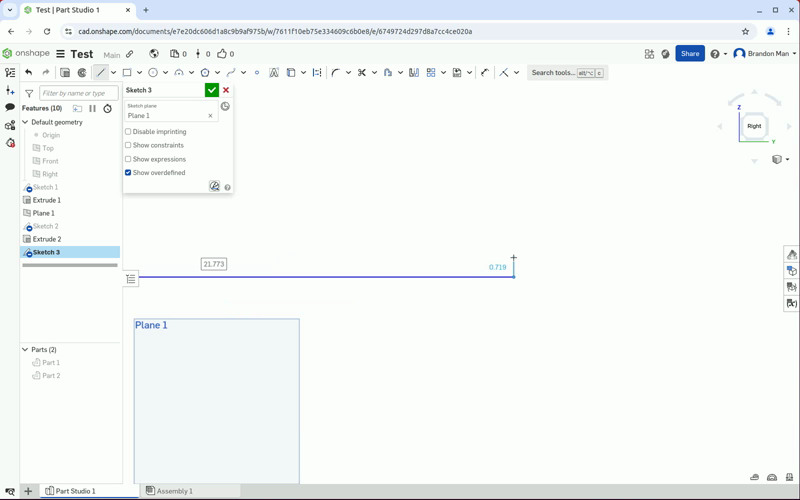
scroll(6)
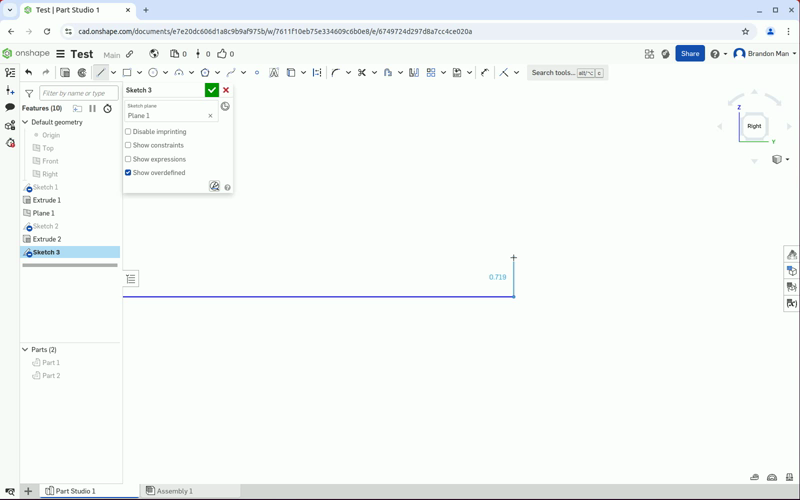
click(513, 257)
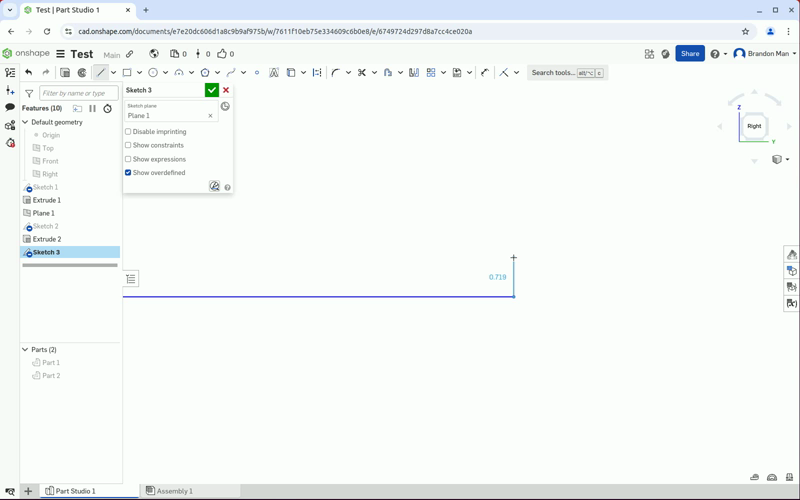
scroll(-6)
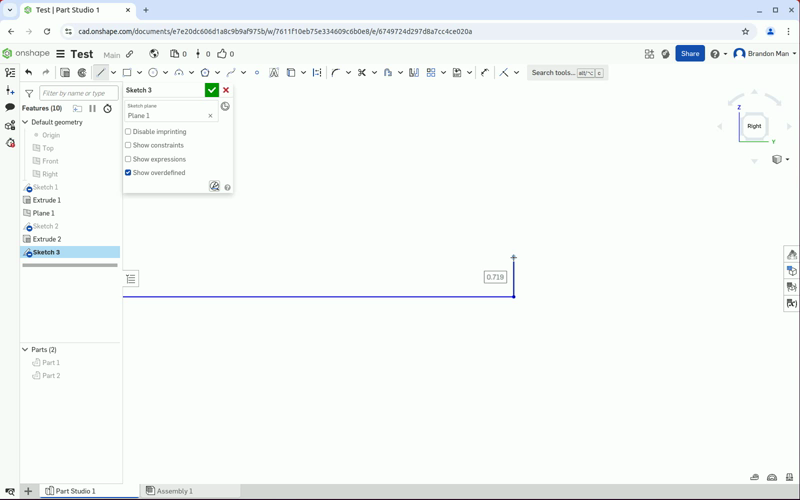
scroll(-6)
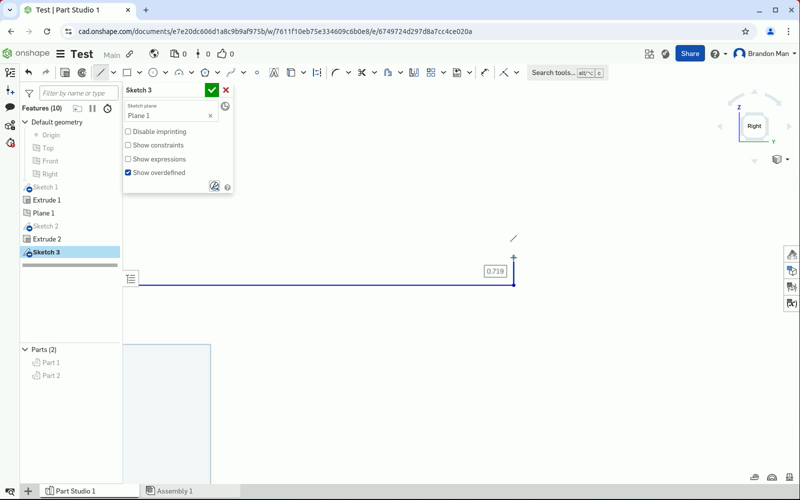
scroll(-6)
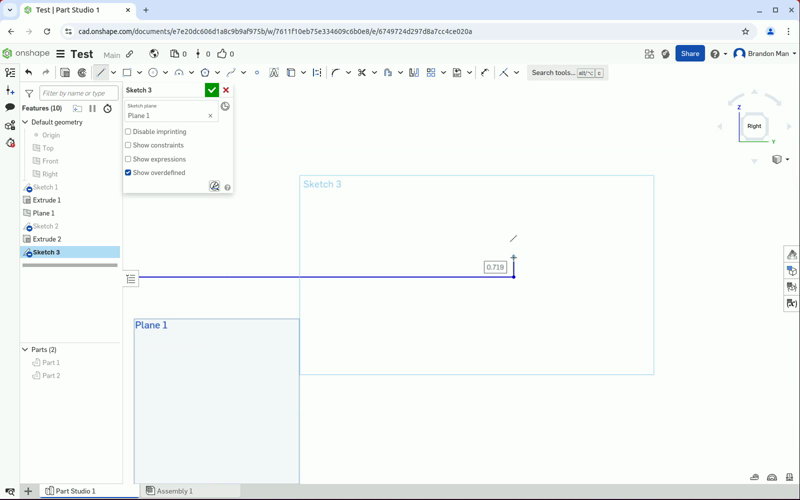
scroll(-6)
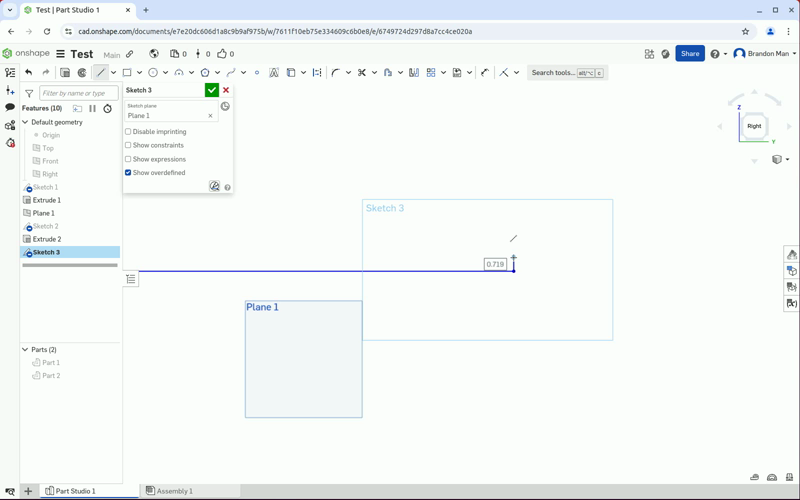
scroll(-6)
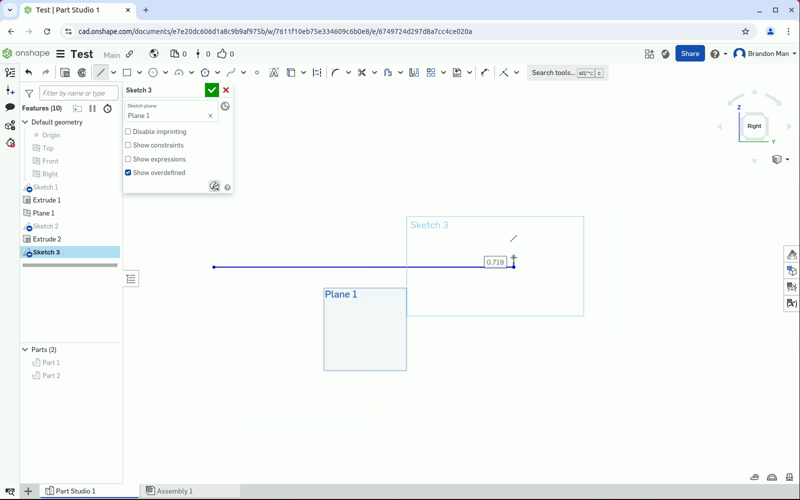
scroll(-6)
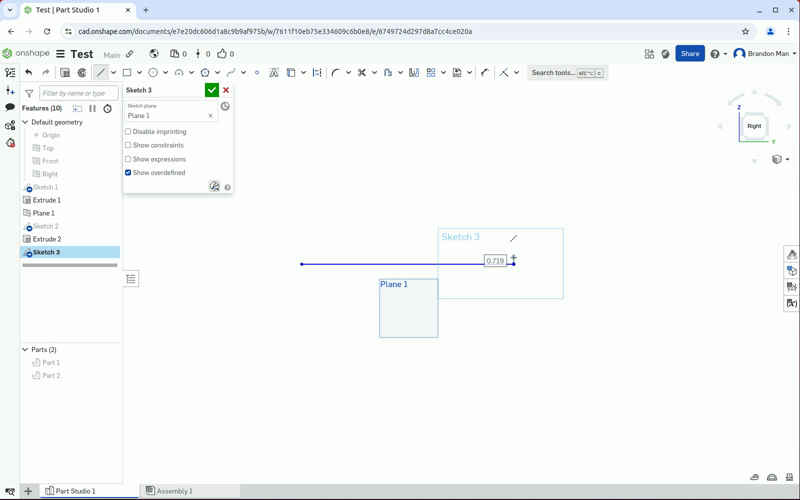
scroll(-6)
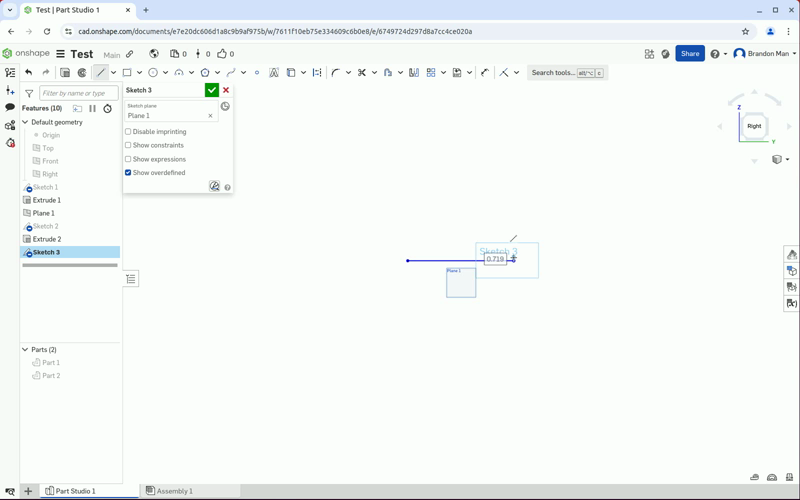
key_up(shift)
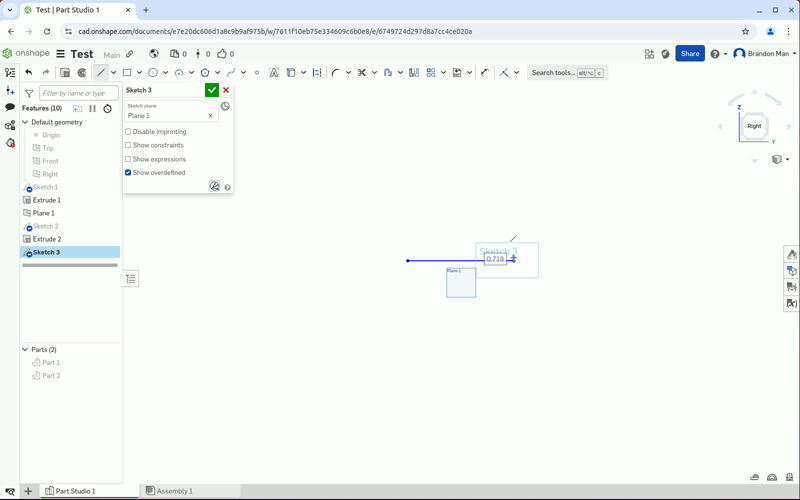
key_down(shift)
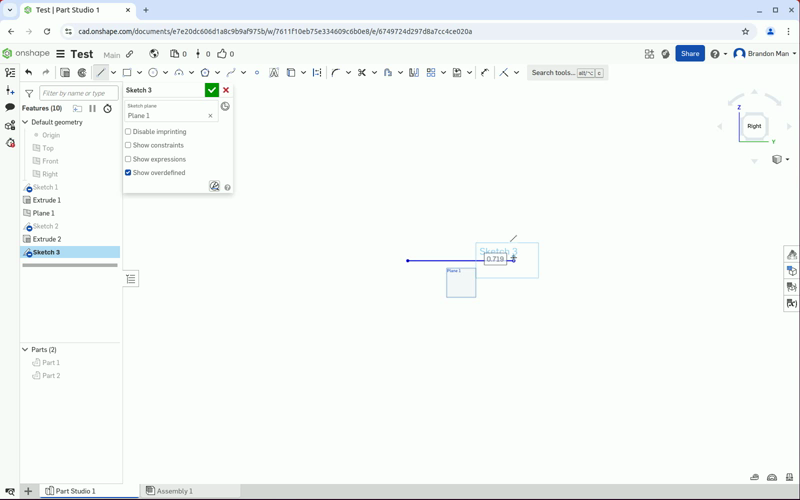
mouse_move(407, 257)
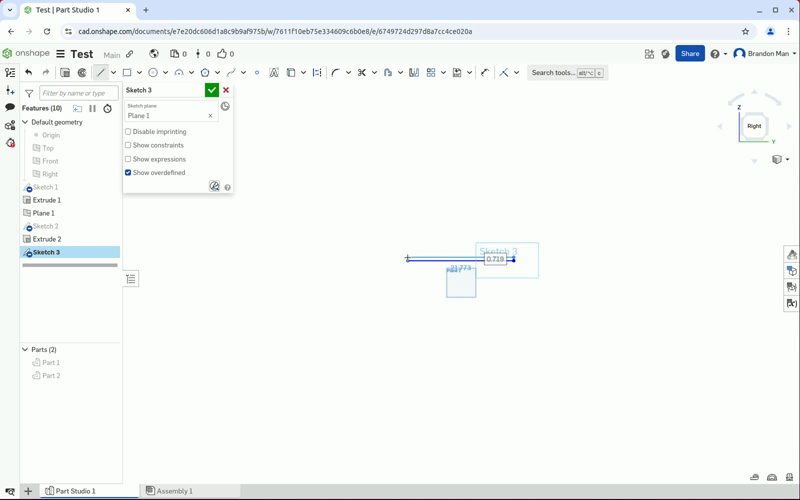
scroll(6)
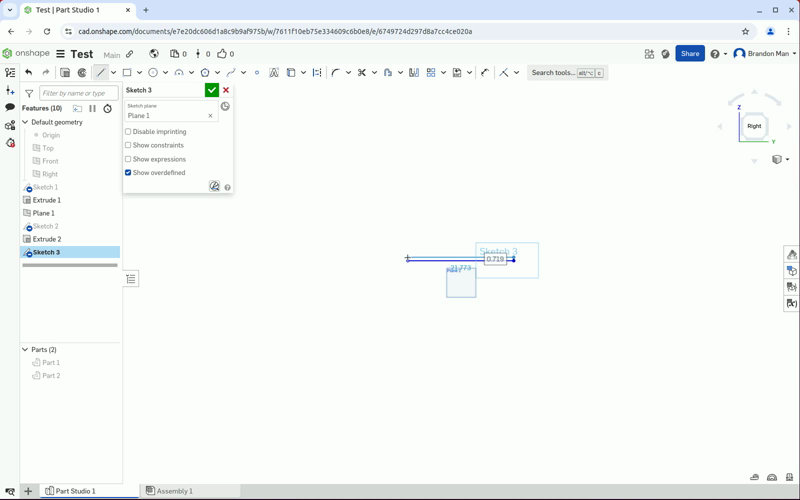
scroll(6)
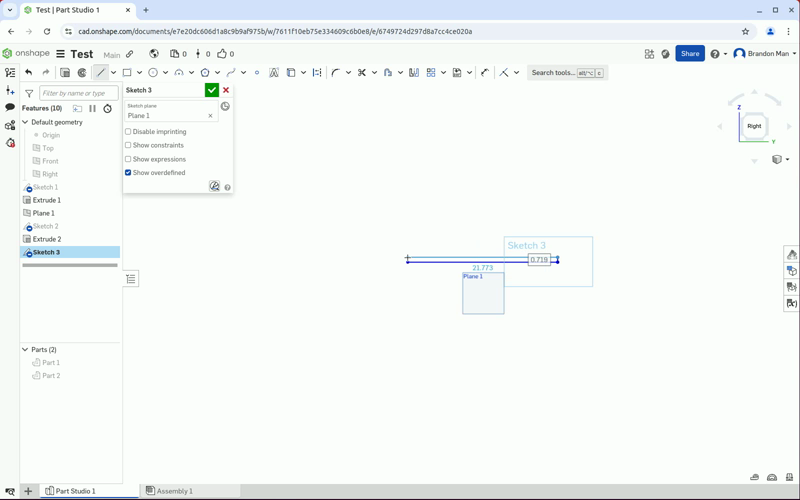
scroll(6)
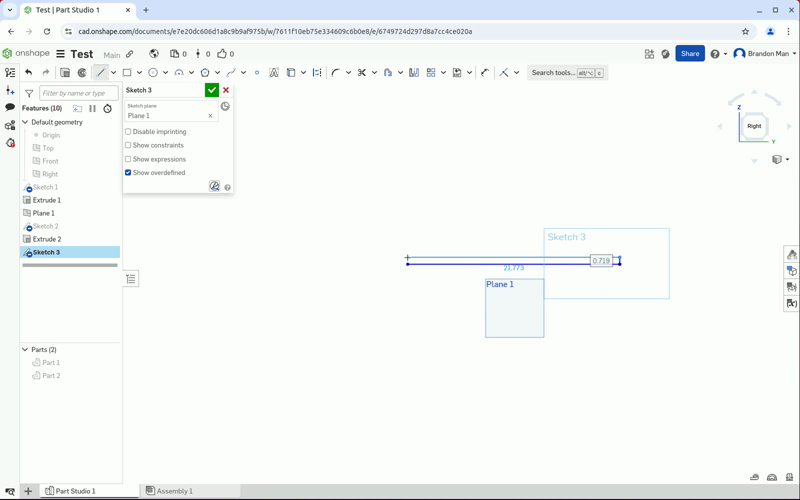
scroll(6)
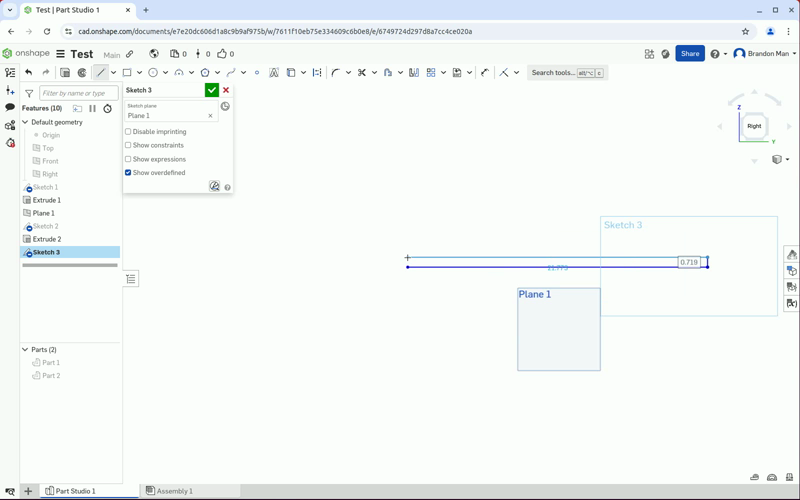
scroll(6)
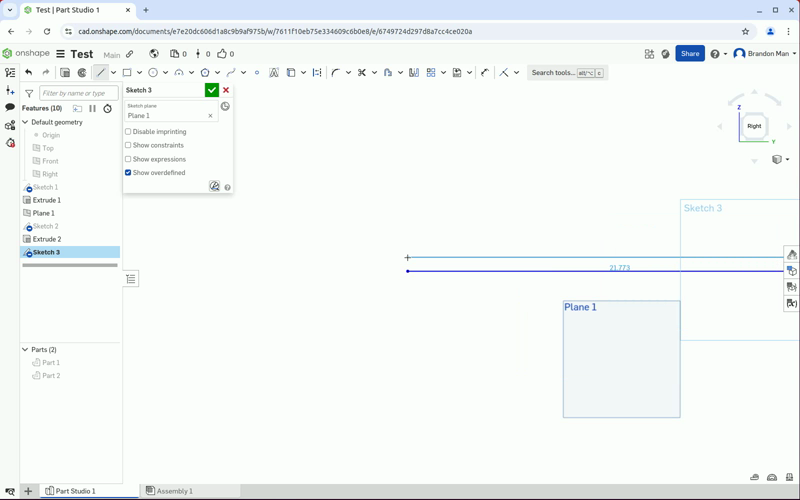
scroll(6)
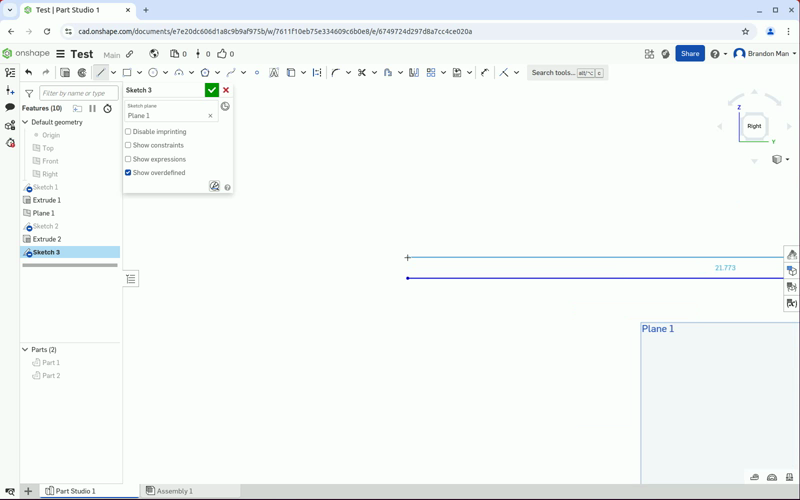
scroll(6)
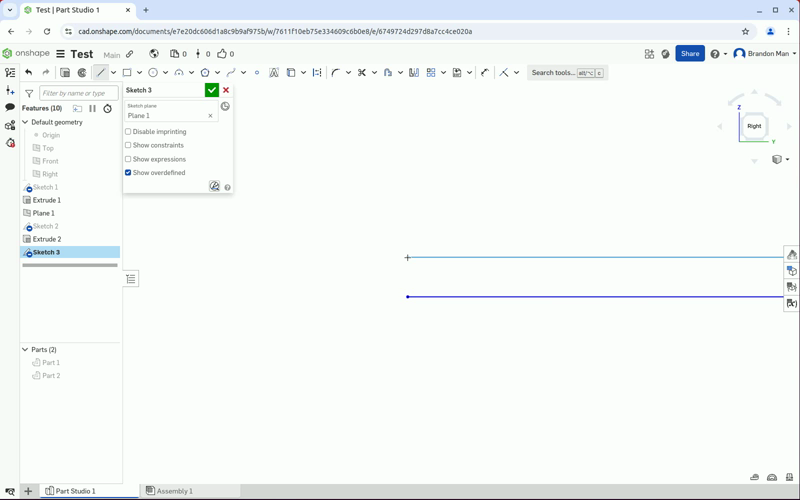
click(407, 257)
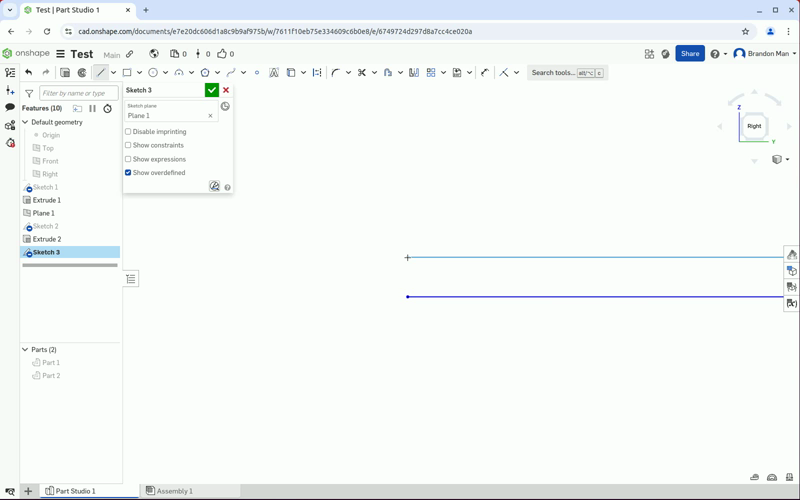
scroll(-6)
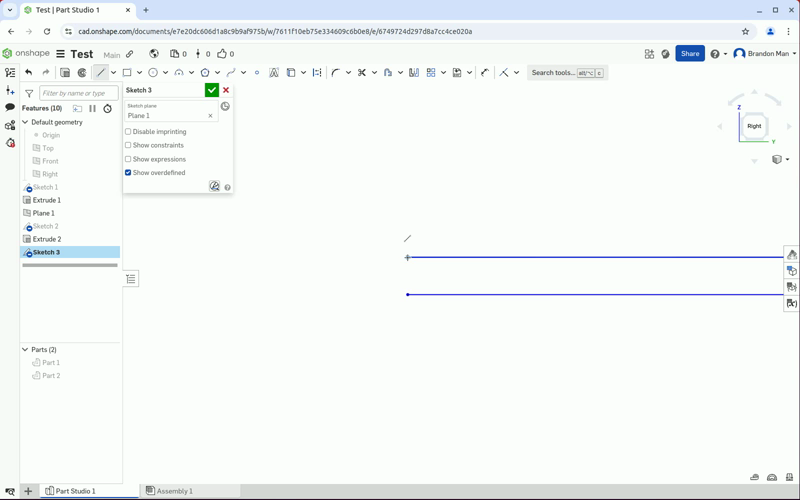
scroll(-6)
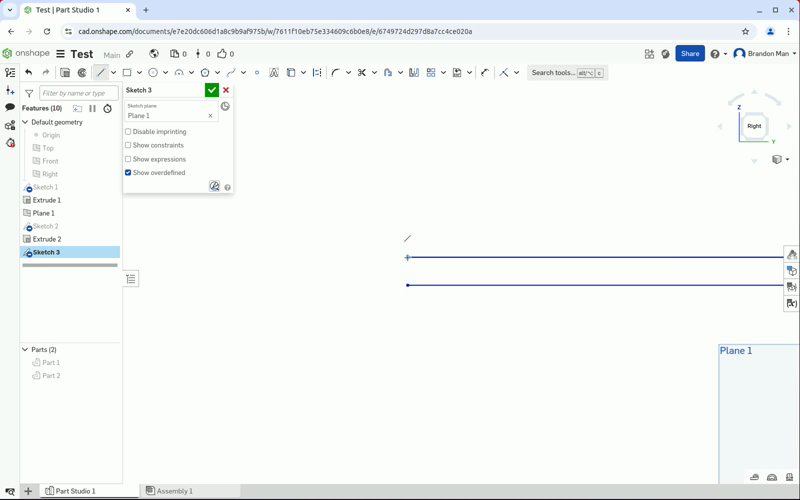
scroll(-6)
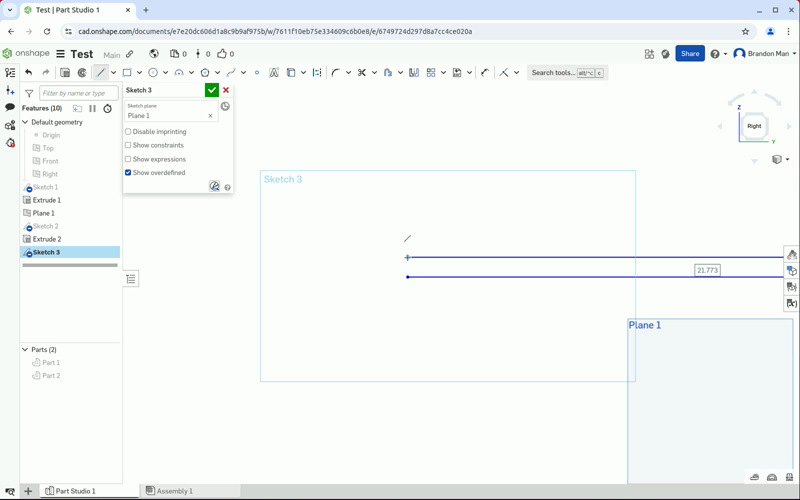
scroll(-6)
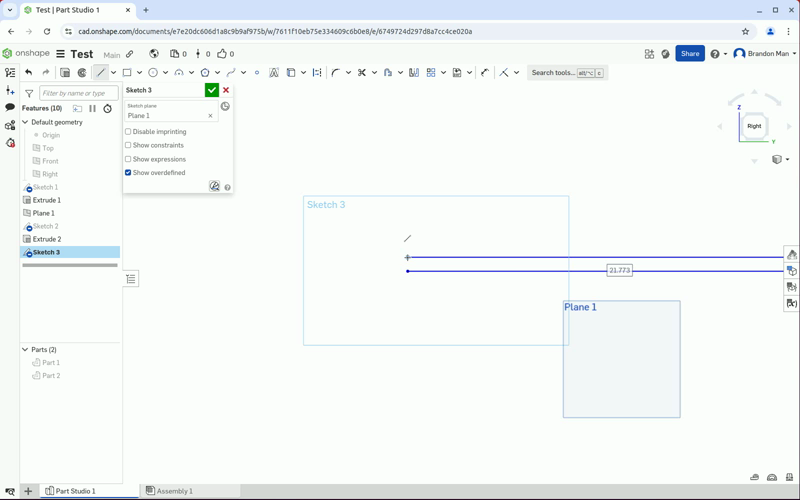
scroll(-6)
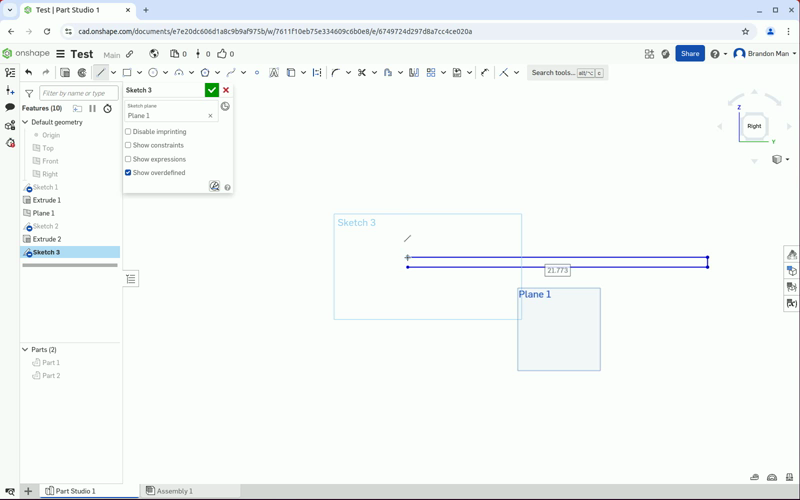
scroll(-6)
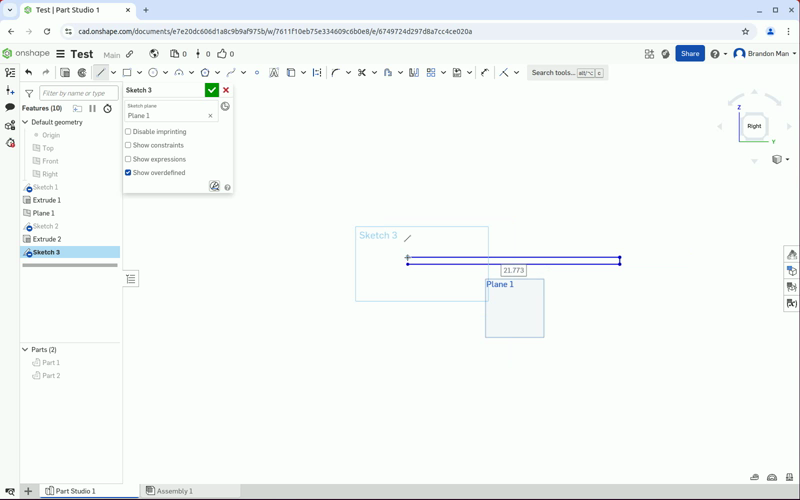
scroll(-6)
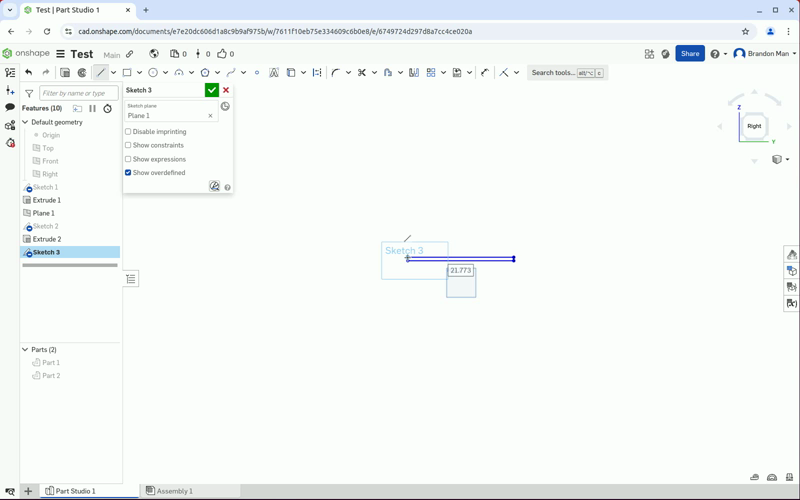
key_up(shift)
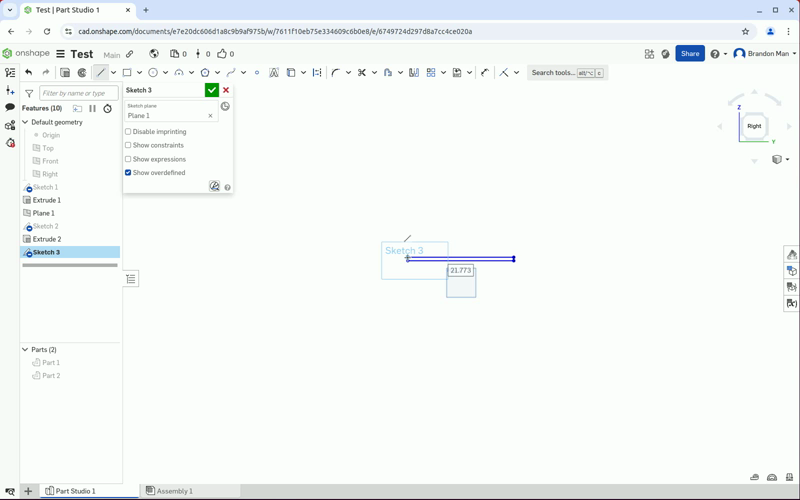
mouse_move(437, 257)
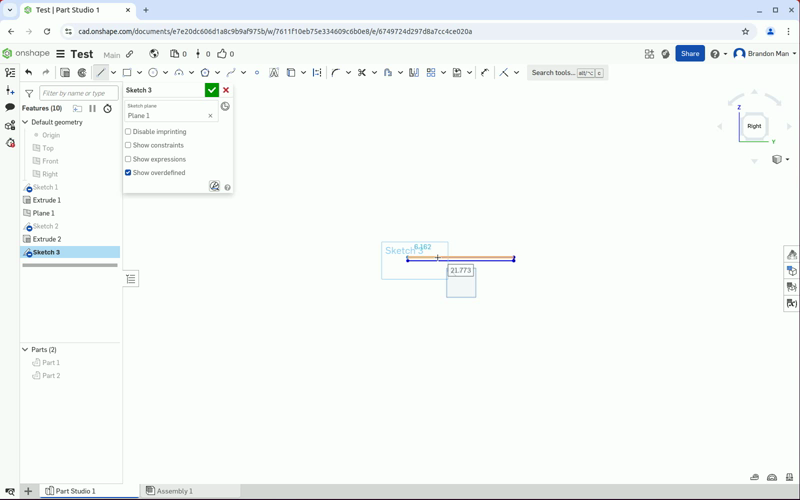
key_down(shift)
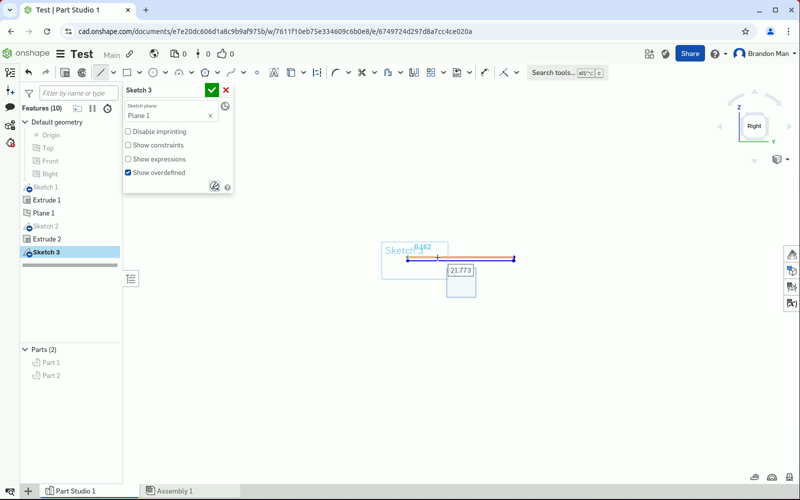
mouse_move(407, 260)
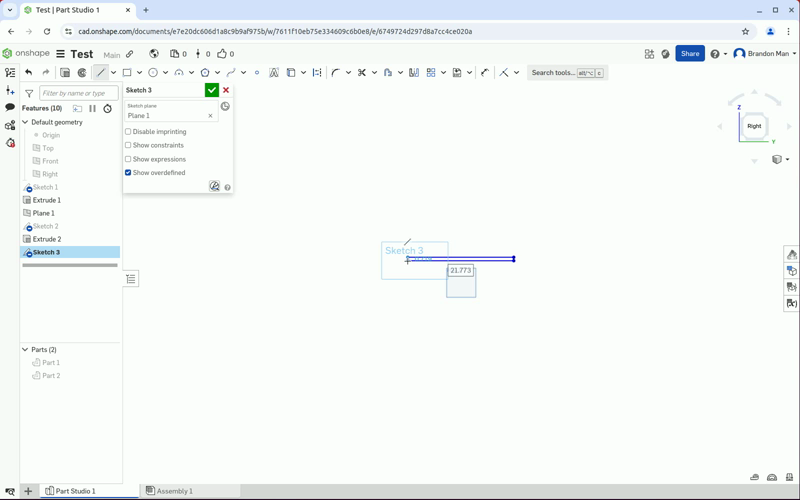
scroll(6)
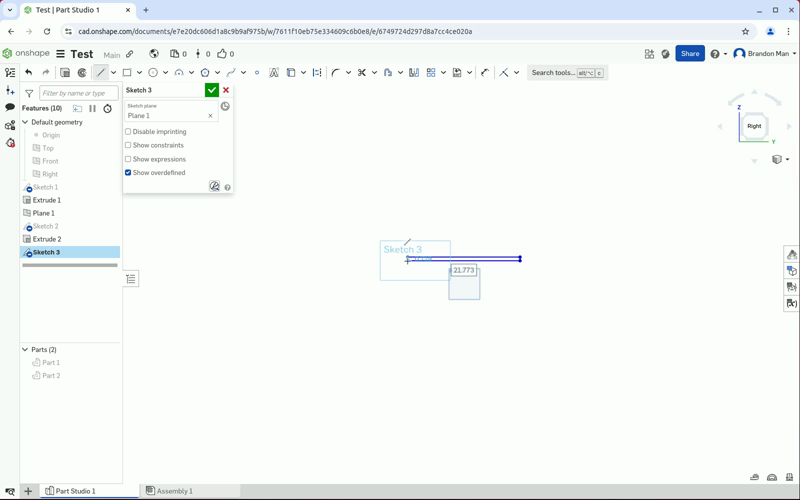
scroll(6)
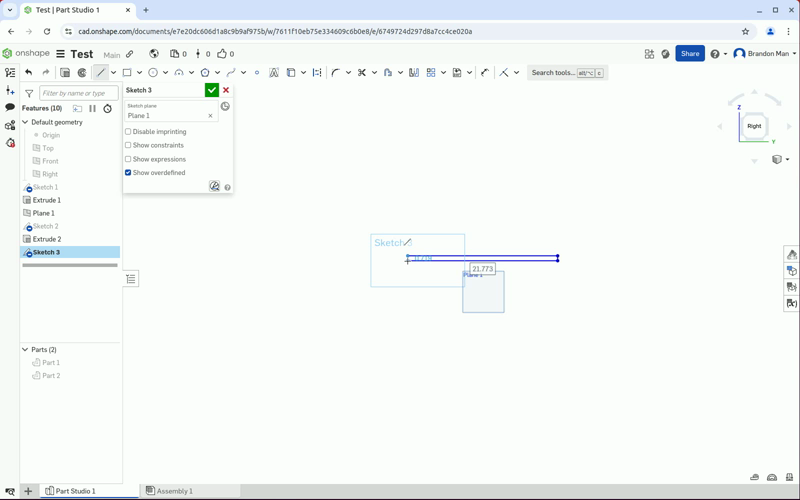
scroll(6)
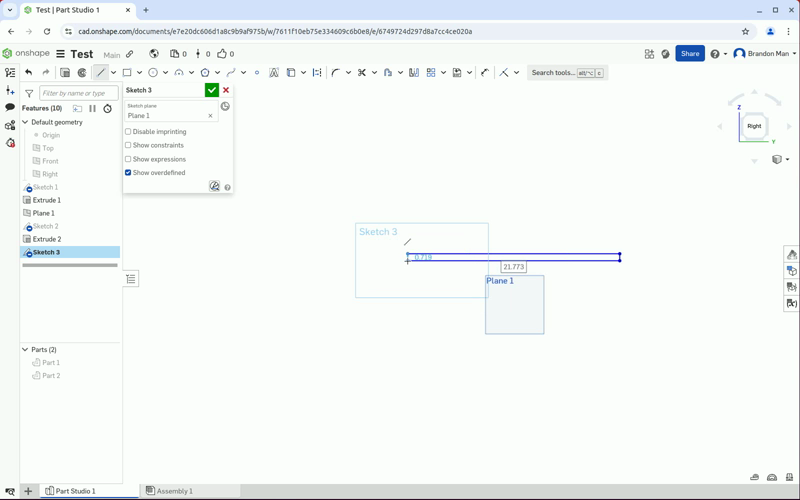
scroll(6)
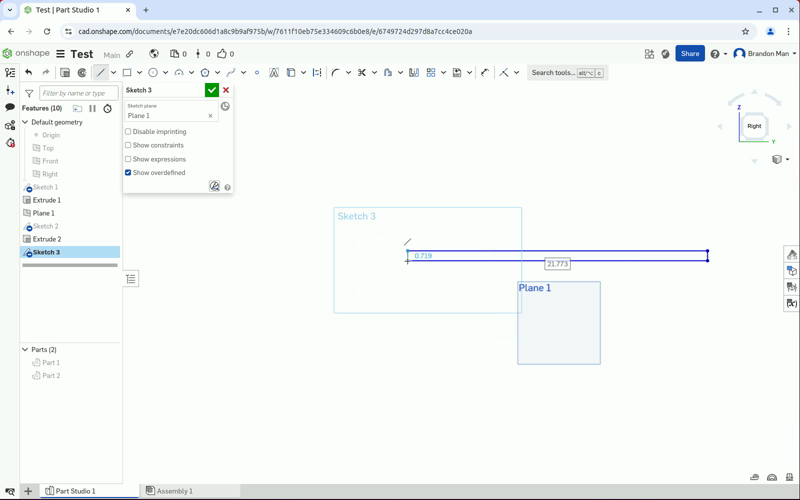
scroll(6)
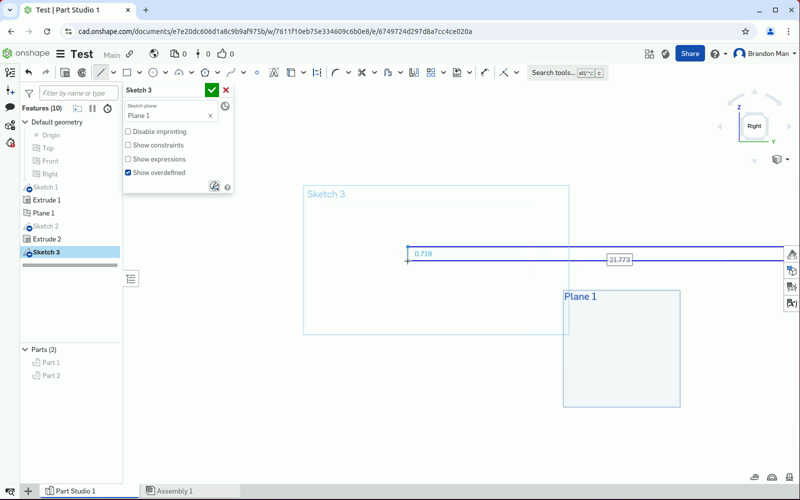
scroll(6)
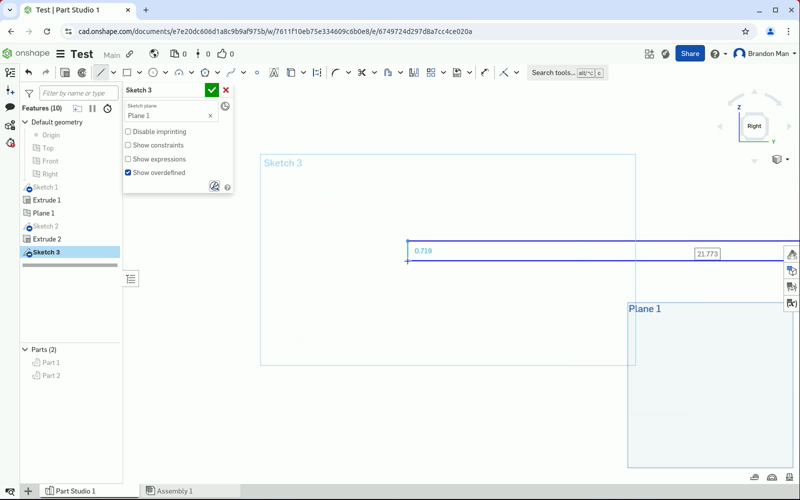
scroll(6)
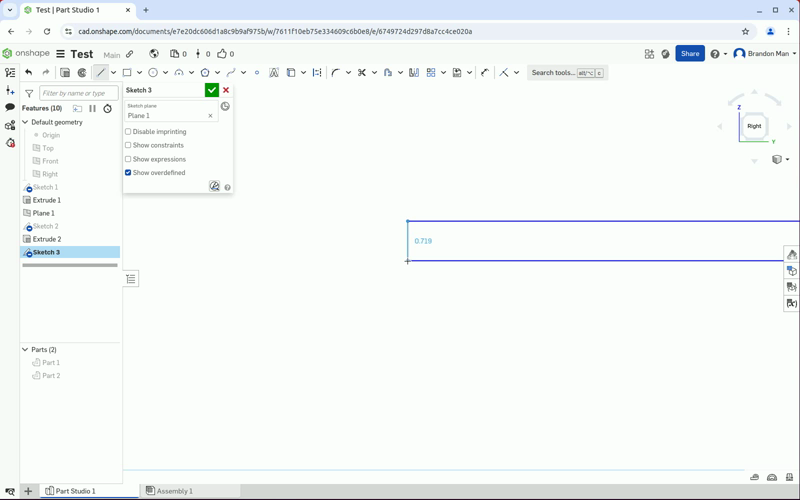
key_up(shift)
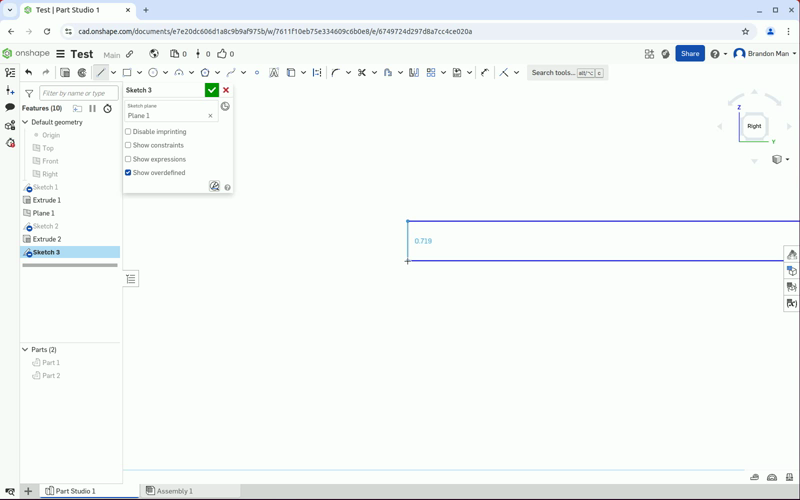
click(407, 260)
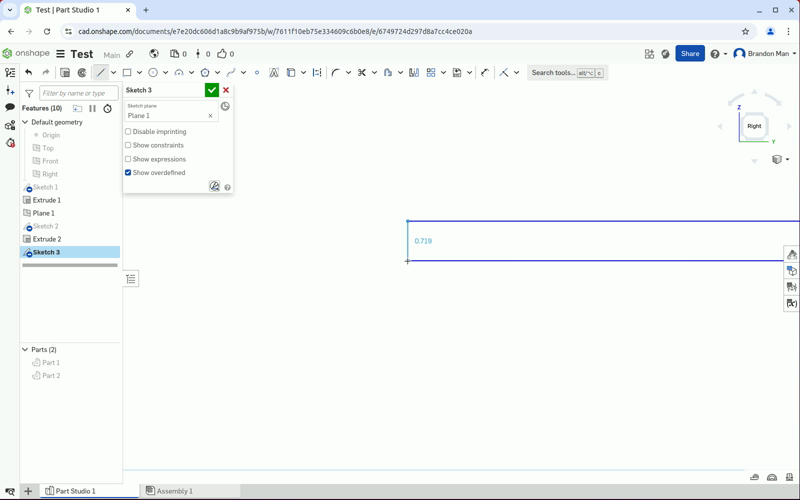
scroll(-6)
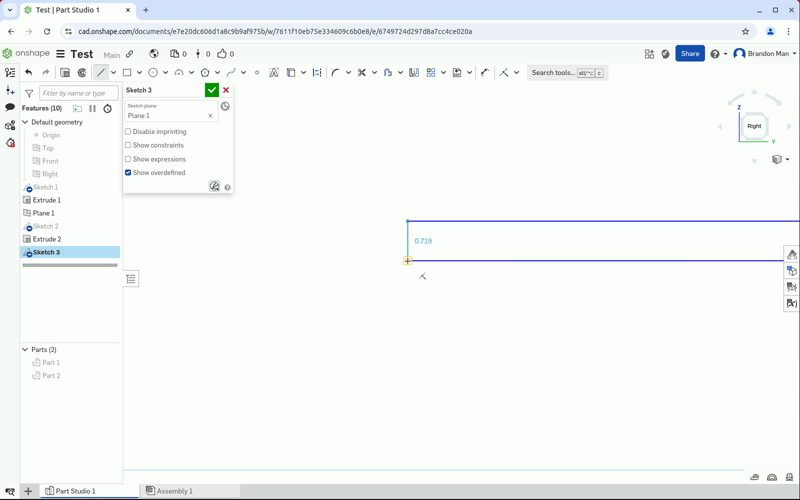
scroll(-6)
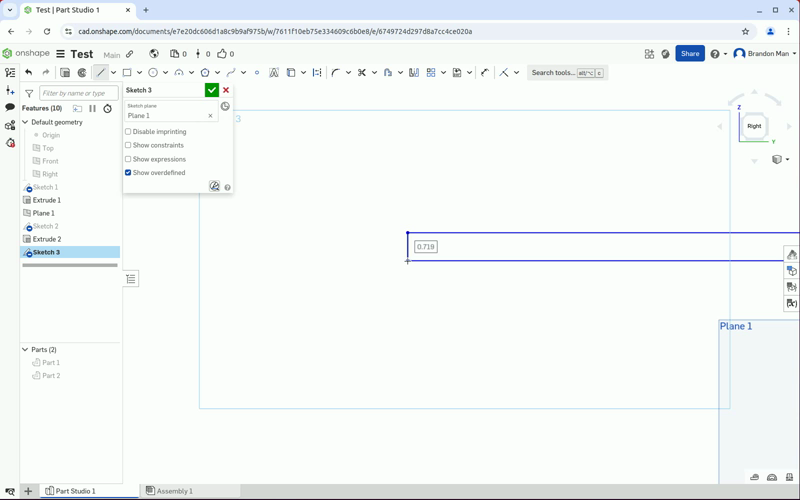
scroll(-6)
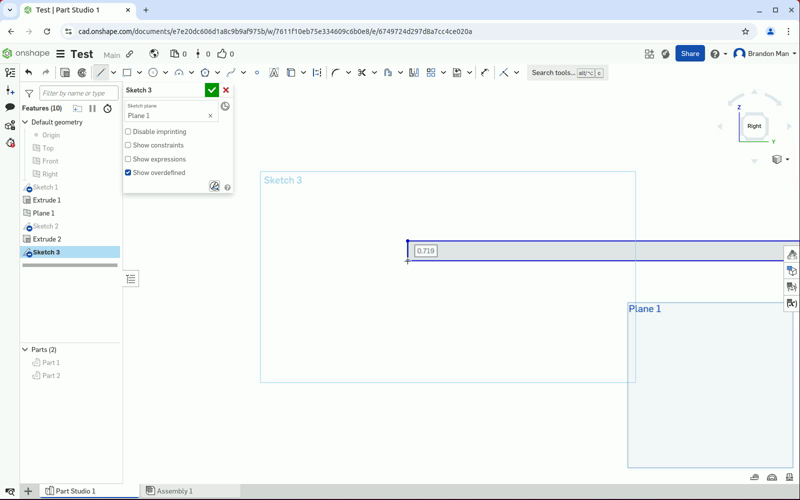
scroll(-6)
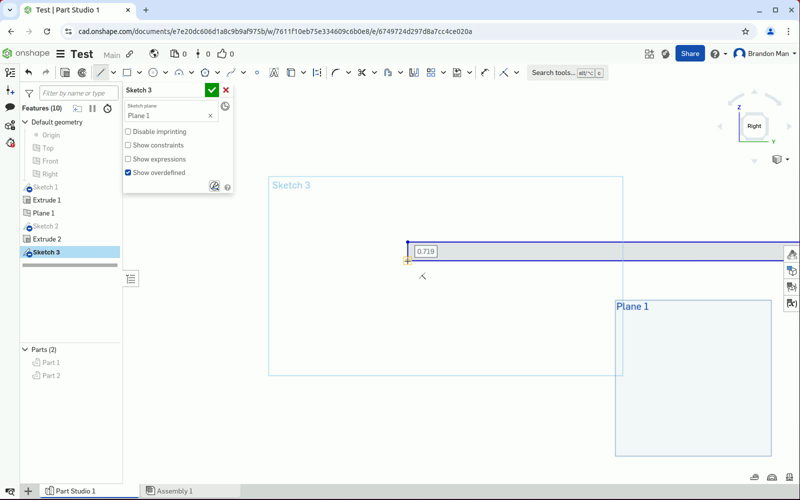
scroll(-6)
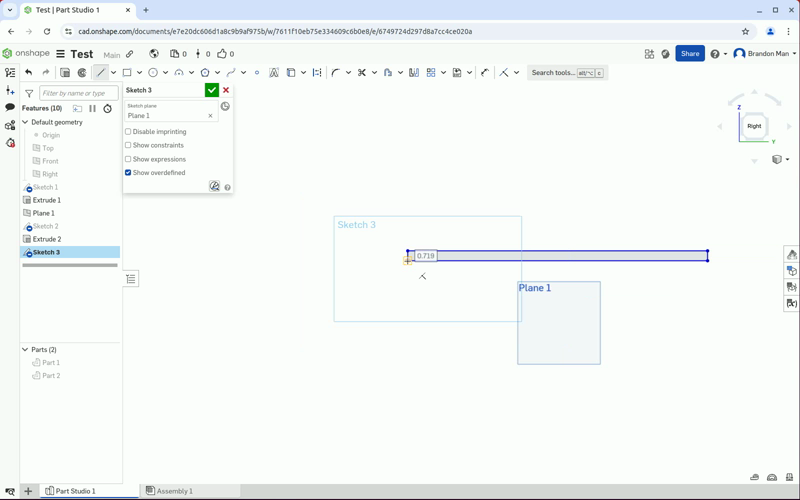
scroll(-6)
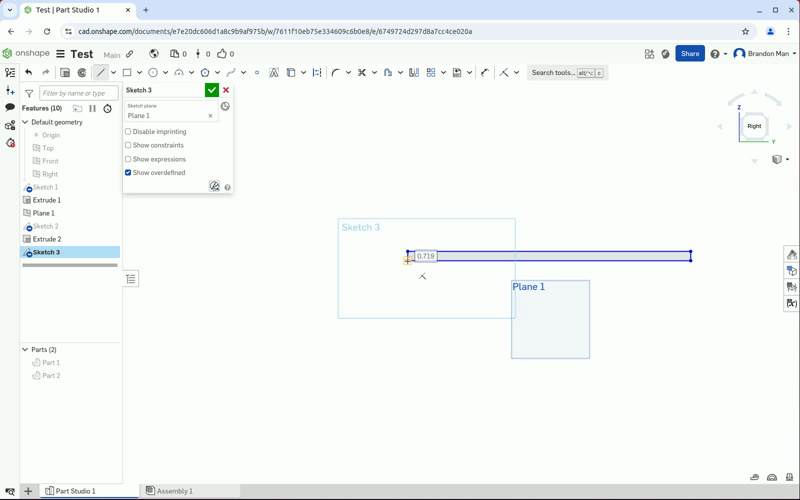
scroll(-6)
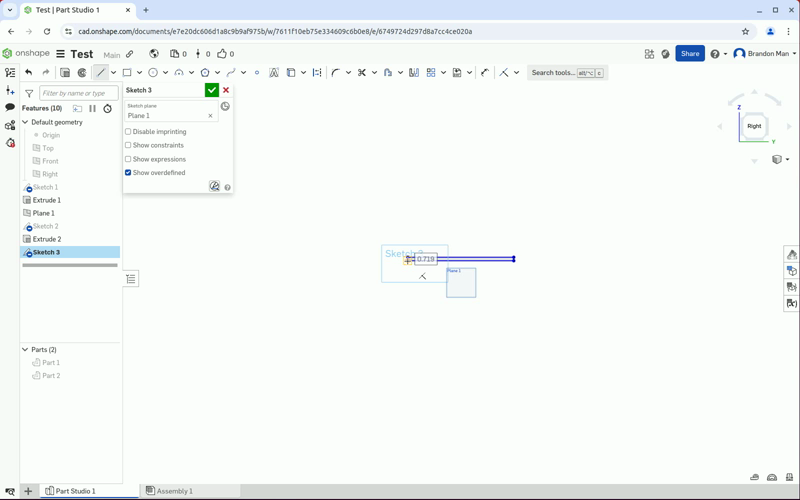
key(esc)
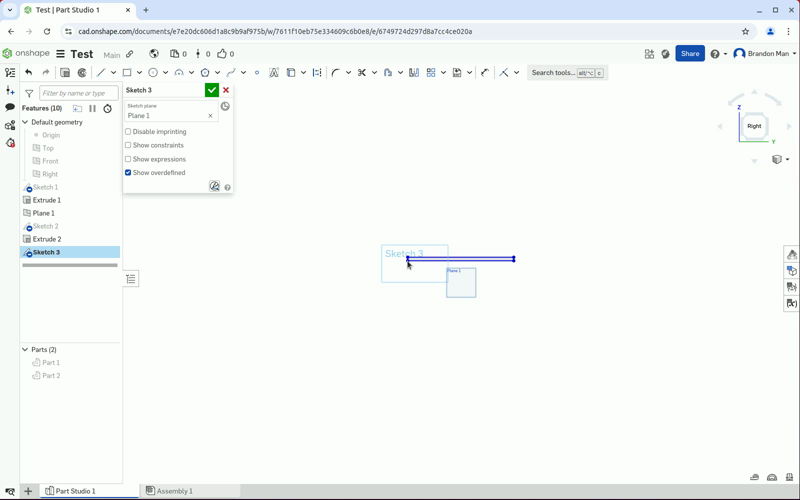
mouse_move(500, 258)
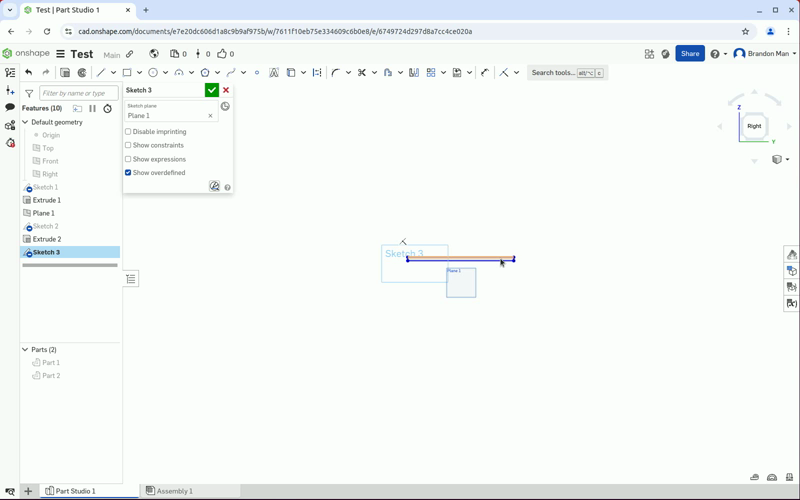
scroll(6)
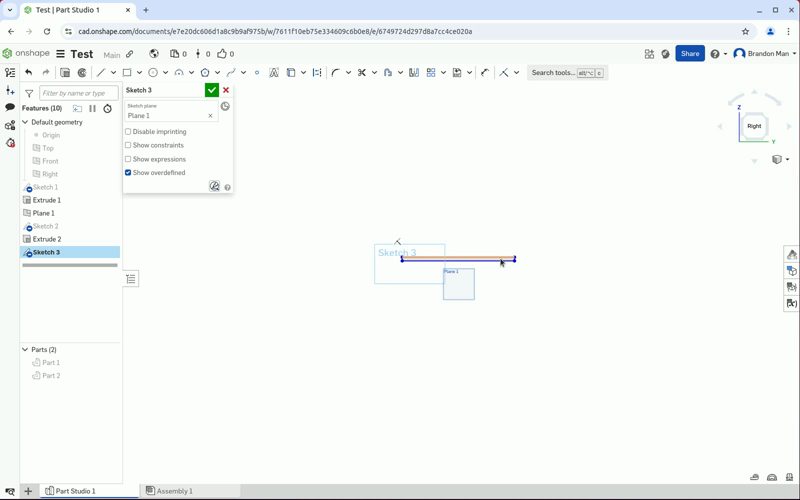
scroll(6)
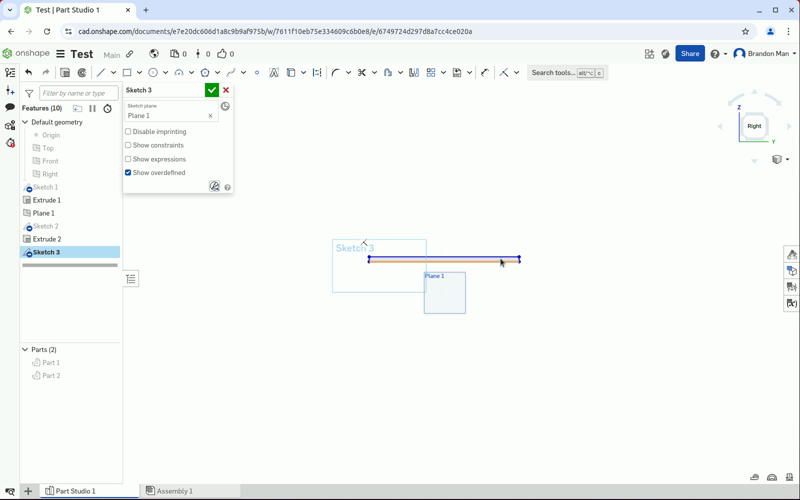
scroll(6)
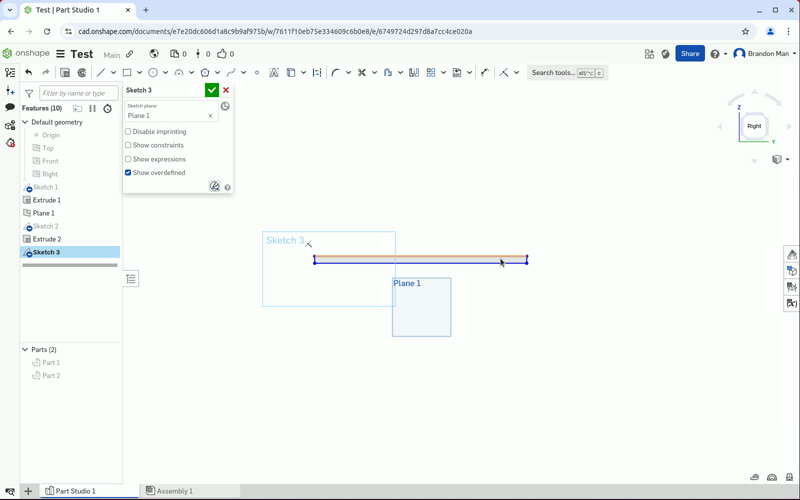
scroll(6)
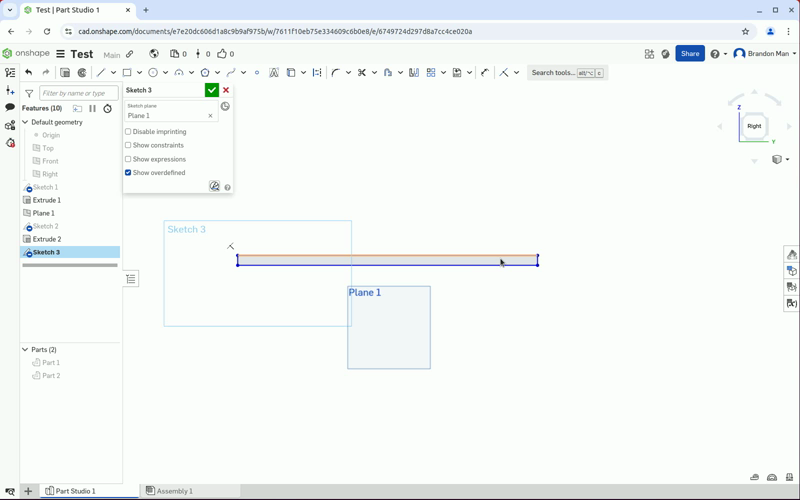
scroll(6)
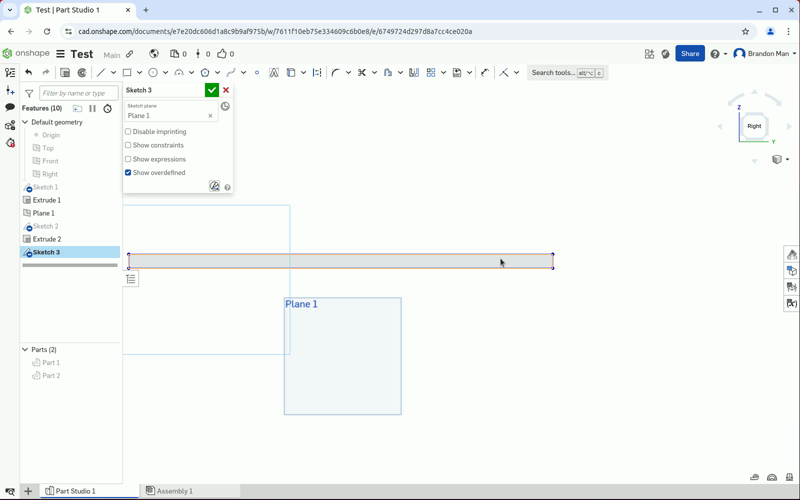
scroll(6)
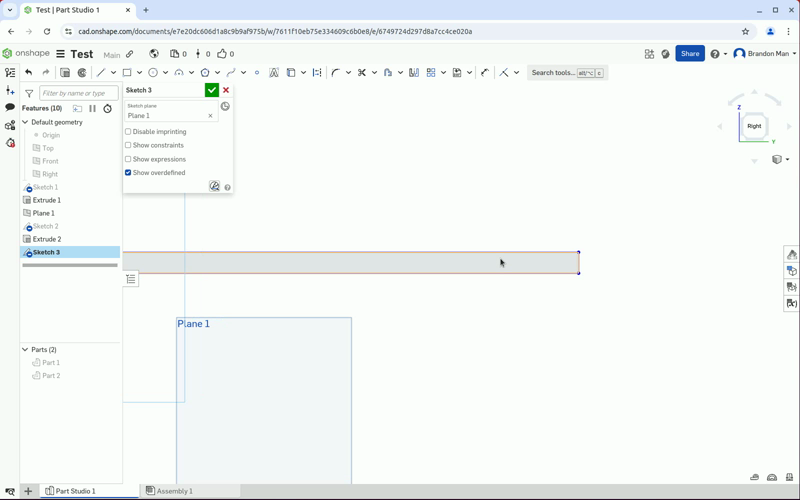
scroll(6)
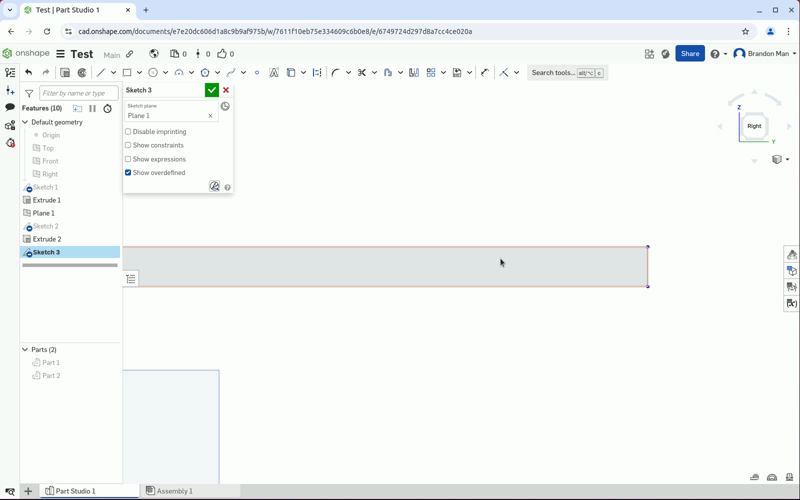
click(500, 258)
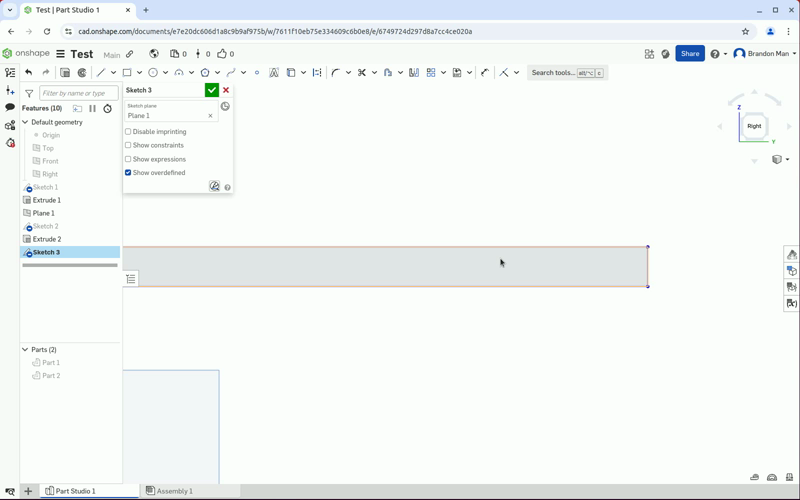
scroll(-6)
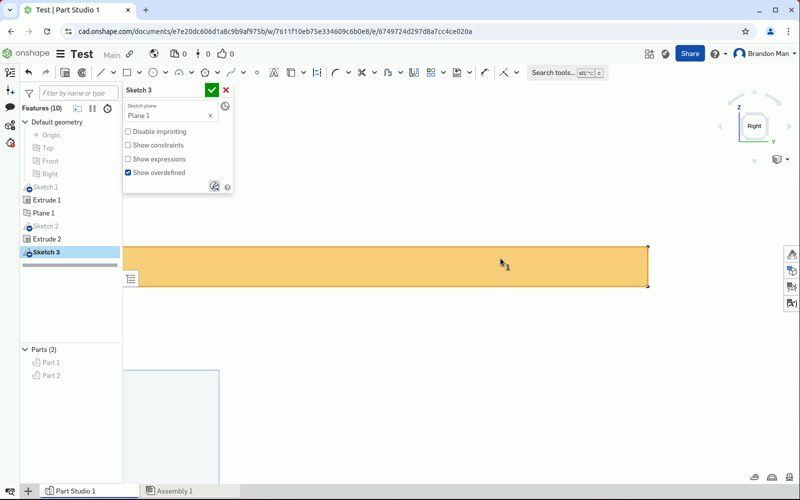
scroll(-6)
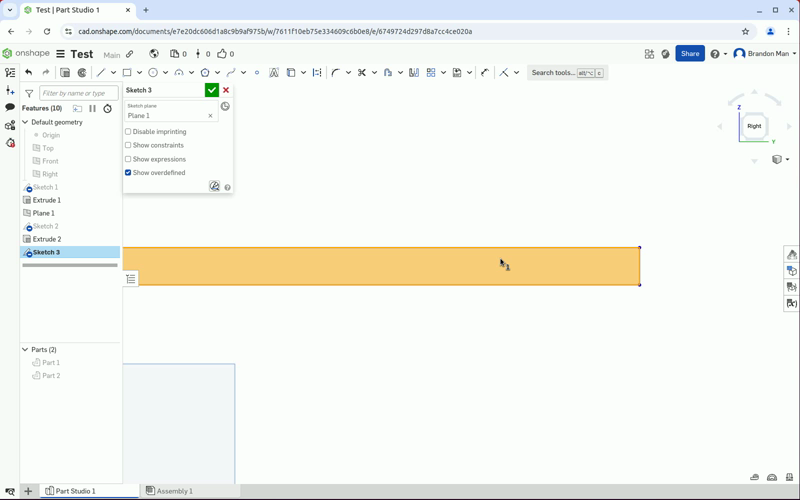
scroll(-6)
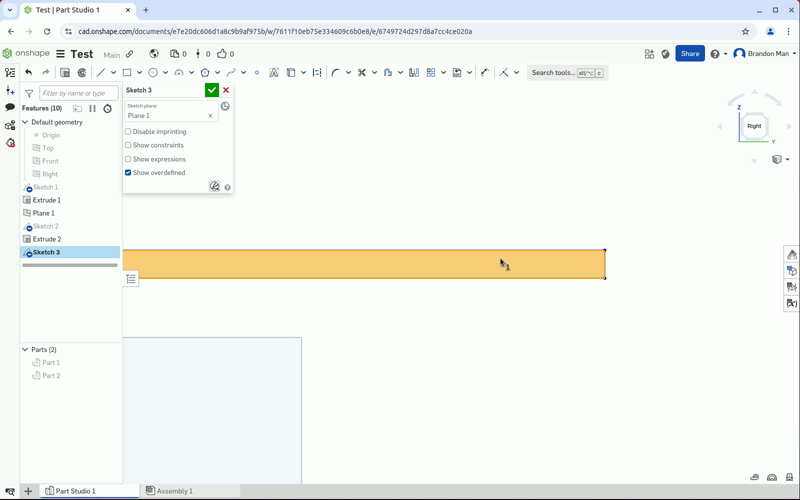
scroll(-6)
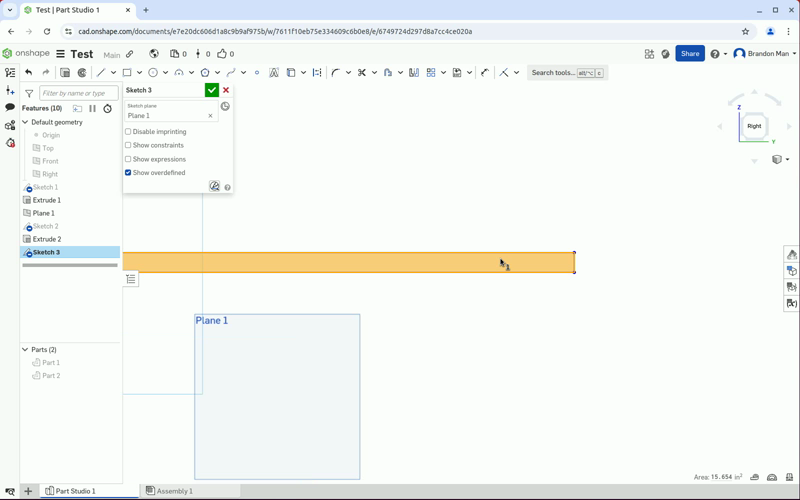
scroll(-6)
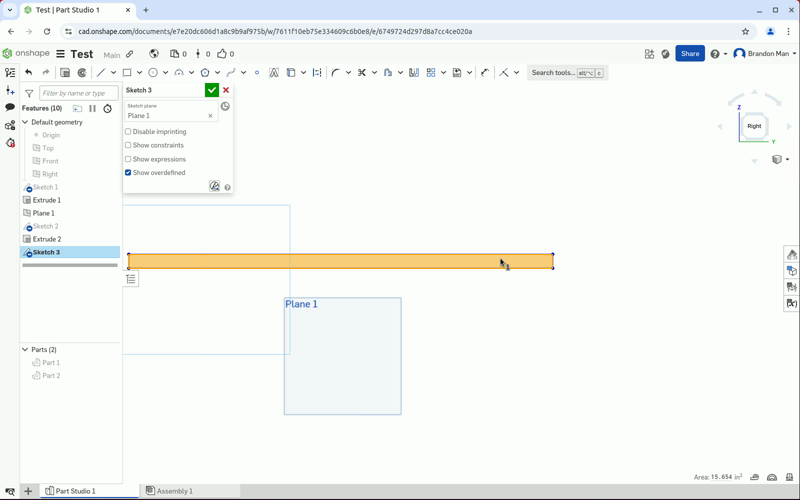
scroll(-6)
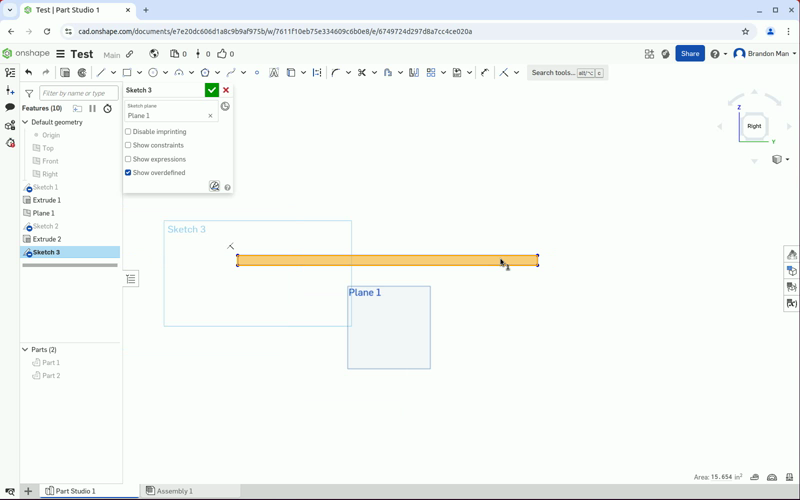
scroll(-6)
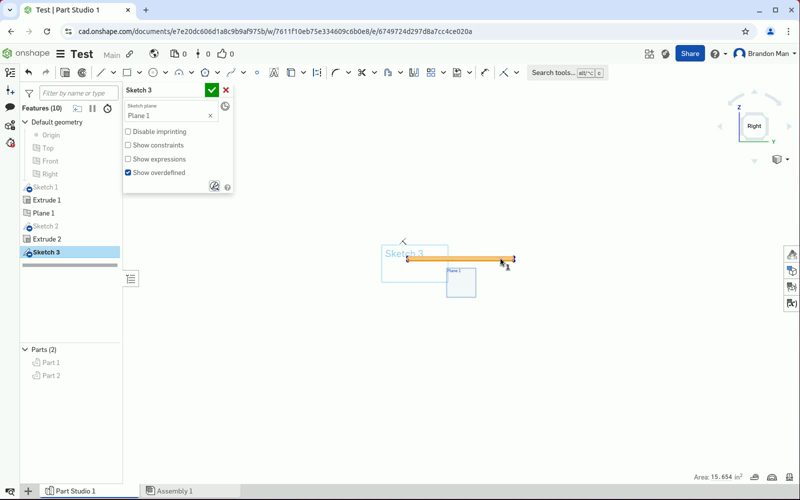
mouse_move(73, 352)
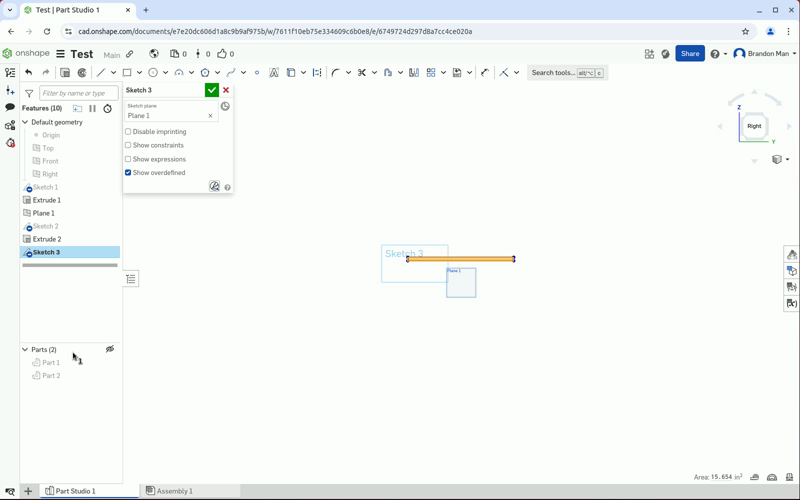
key(shift+y)
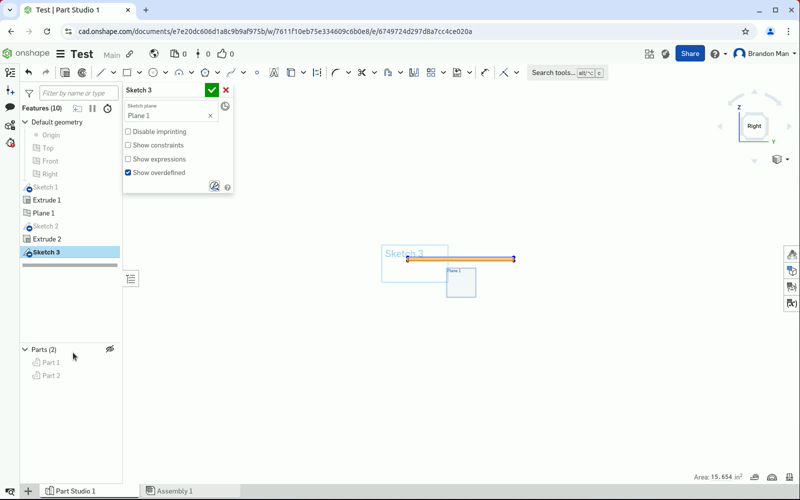
key(shift+e)
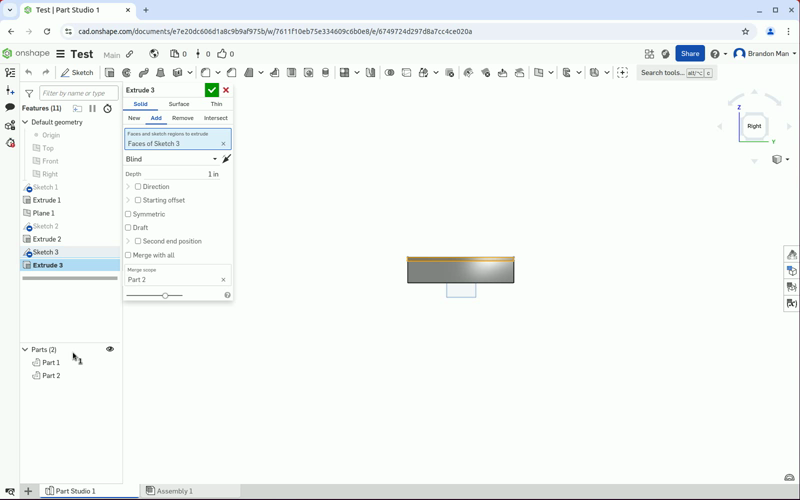
mouse_move(143, 106)
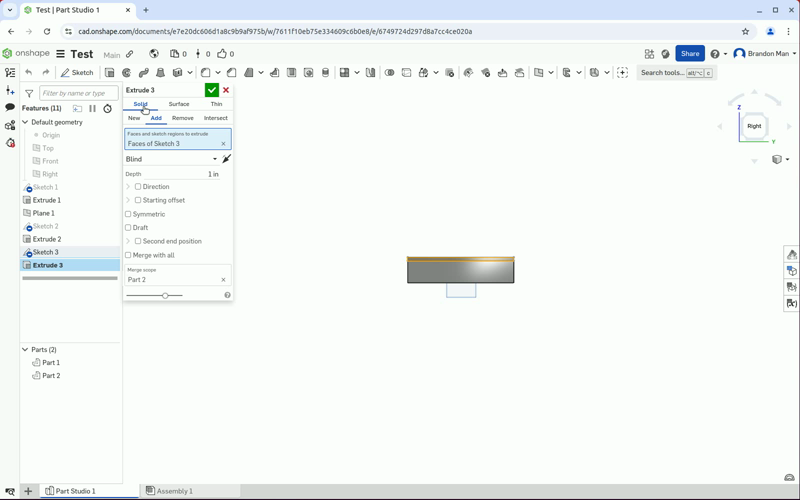
click(143, 106)
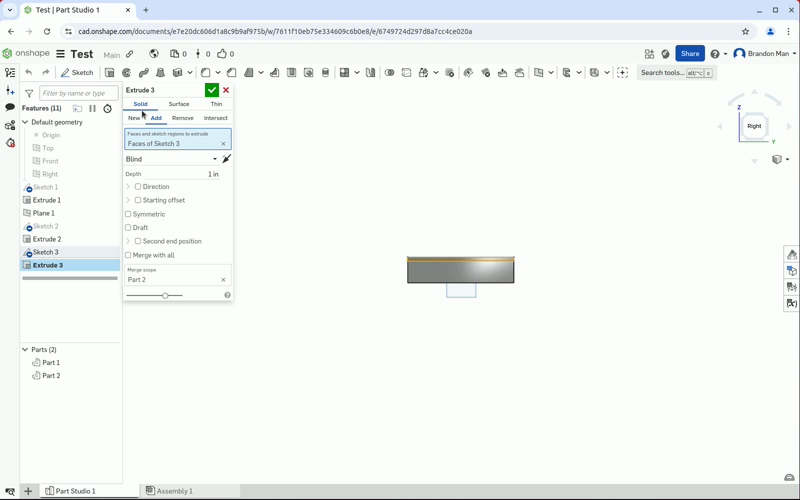
mouse_move(137, 120)
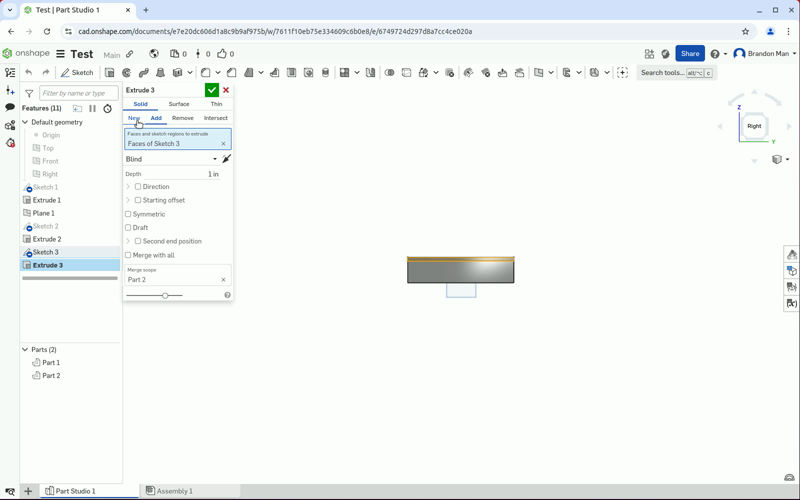
click(137, 120)
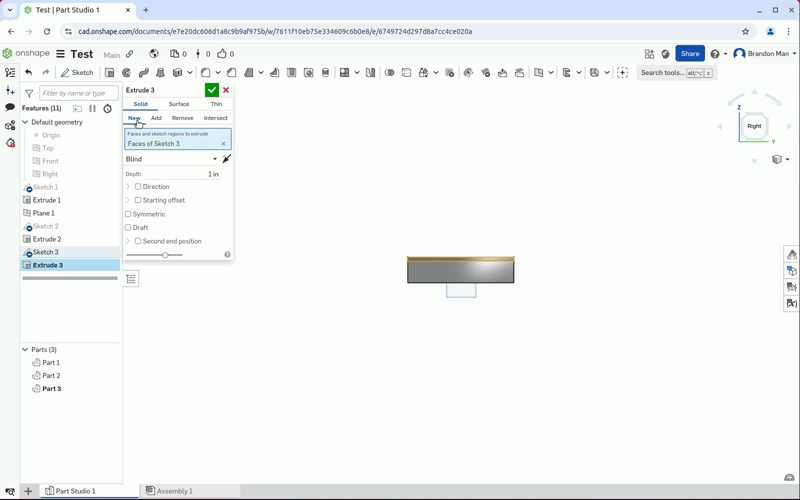
key(tab, 4)
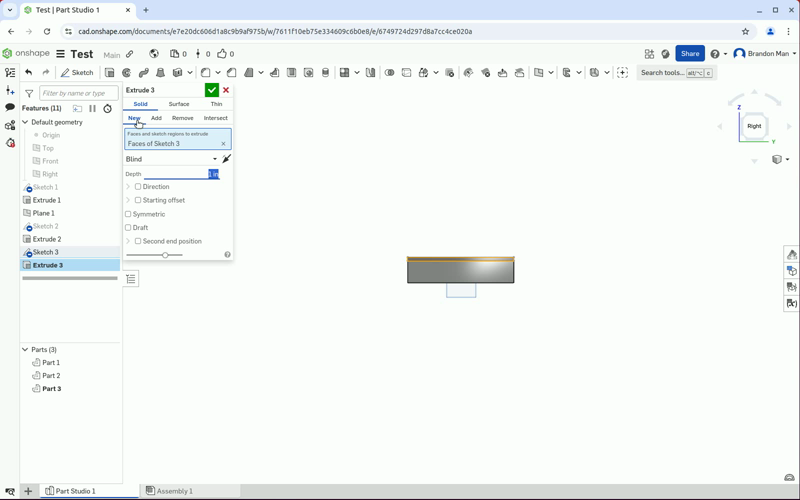
text(0.722)
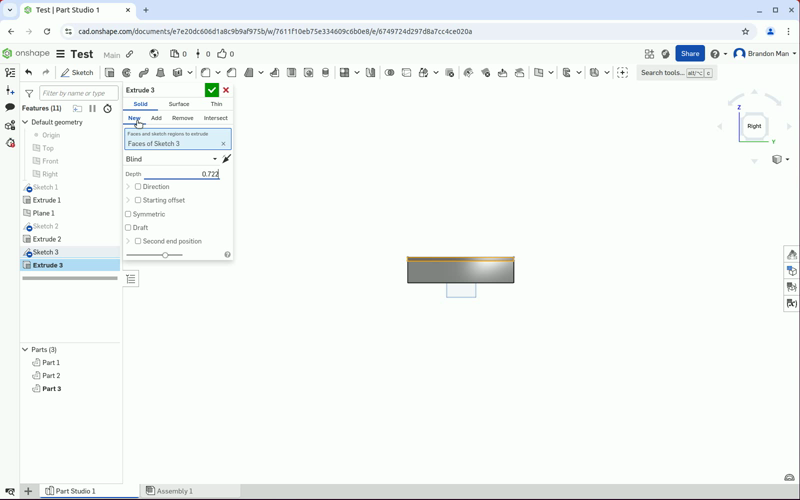
key(enter)
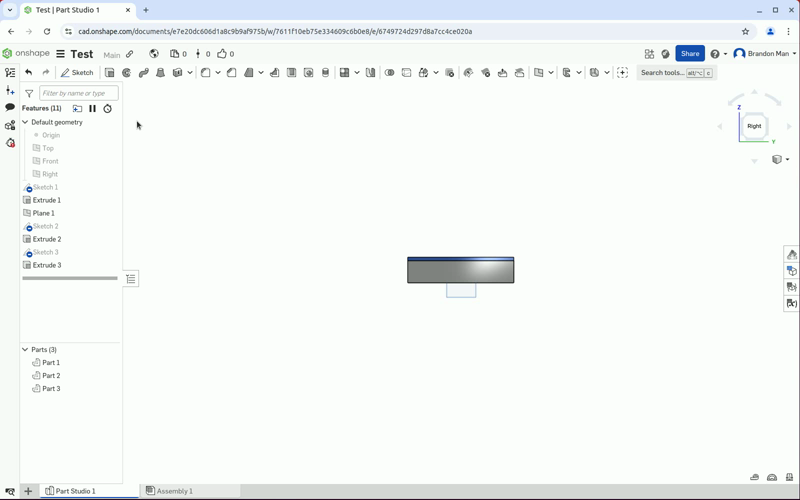
key(shift+h)
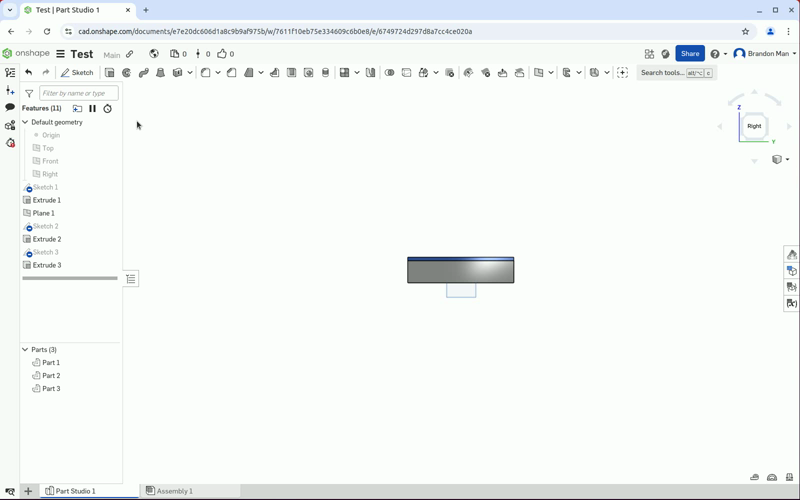
key(shift+h)
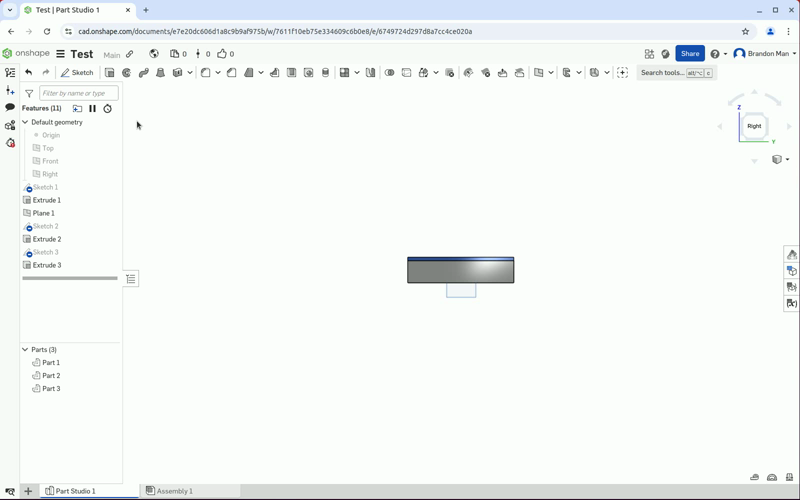
mouse_move(73, 189)
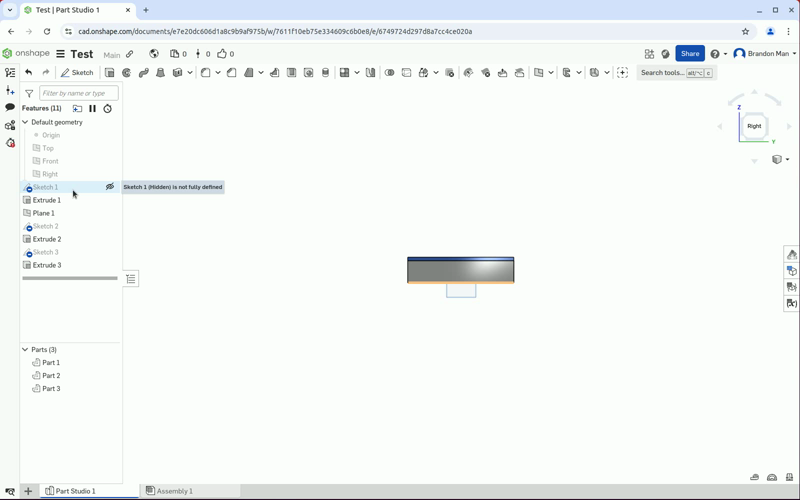
click(73, 189)
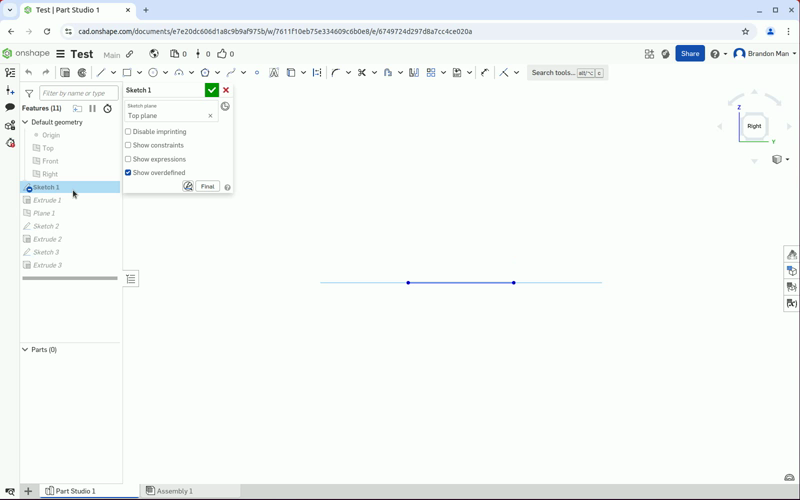
mouse_move(229, 92)
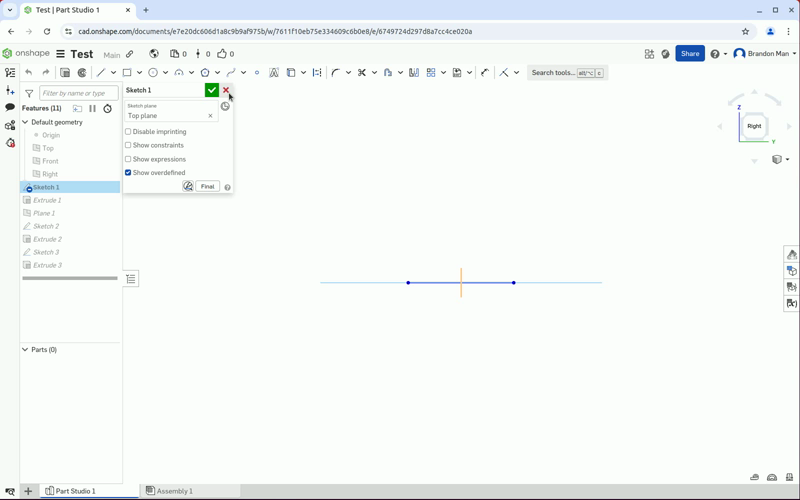
click(229, 92)
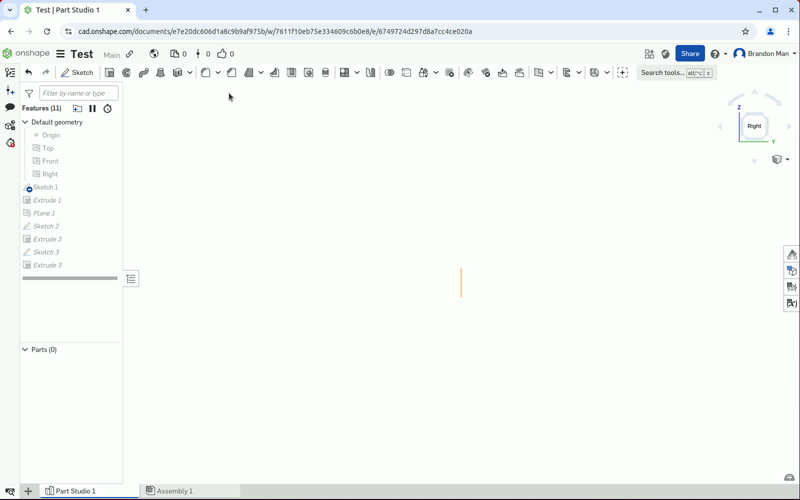
mouse_move(73, 352)
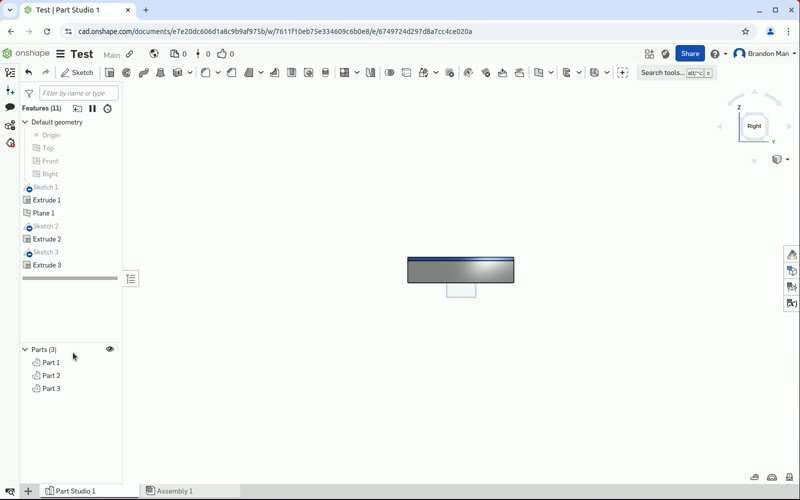
key(y)
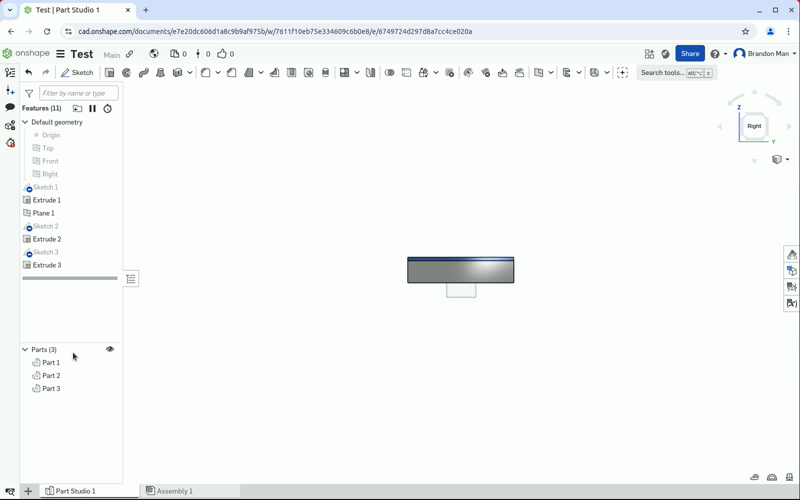
key(shift+p)
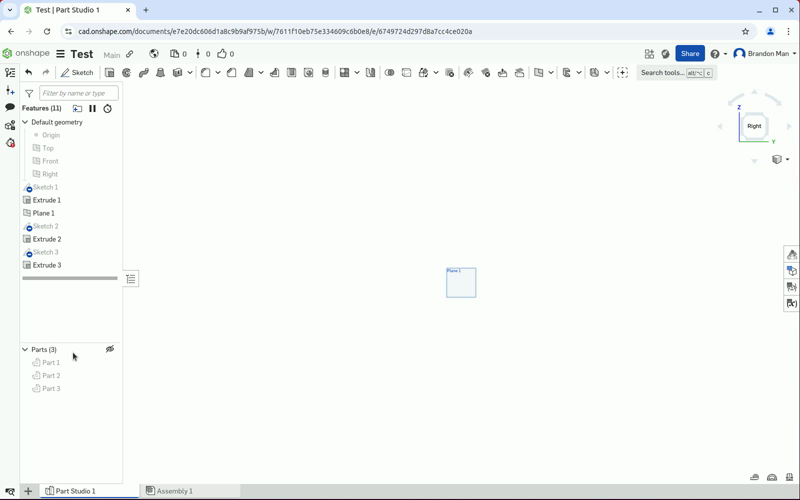
key(space)
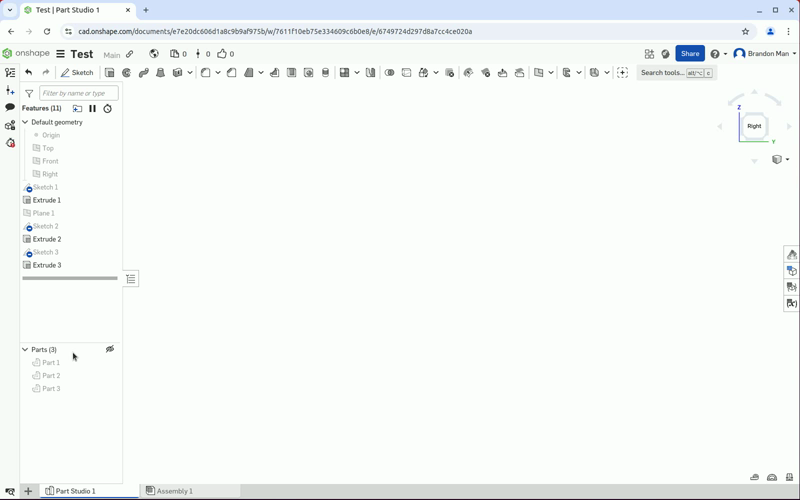
key_down(shift)
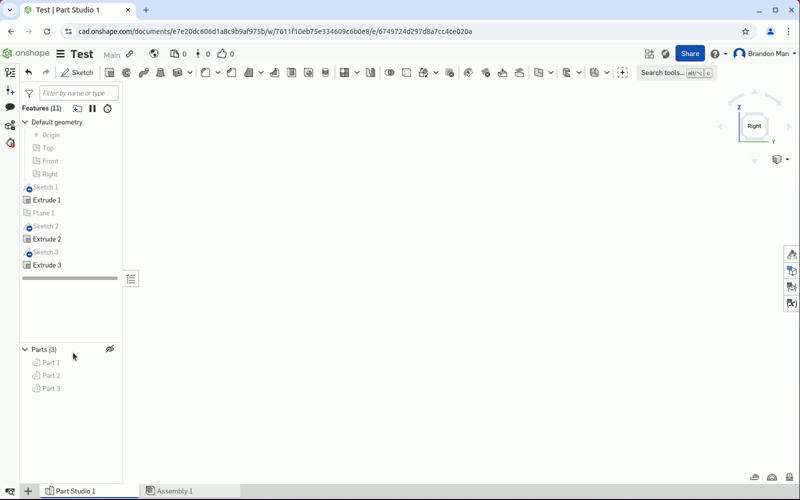
key(right)
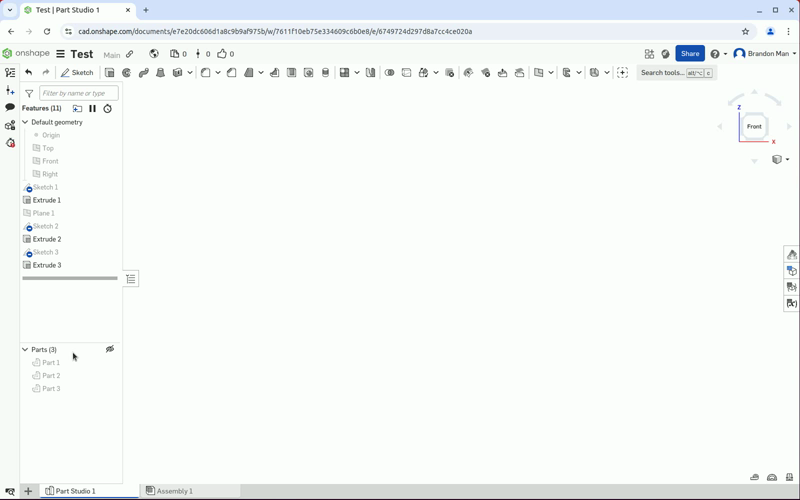
key_up(shift)
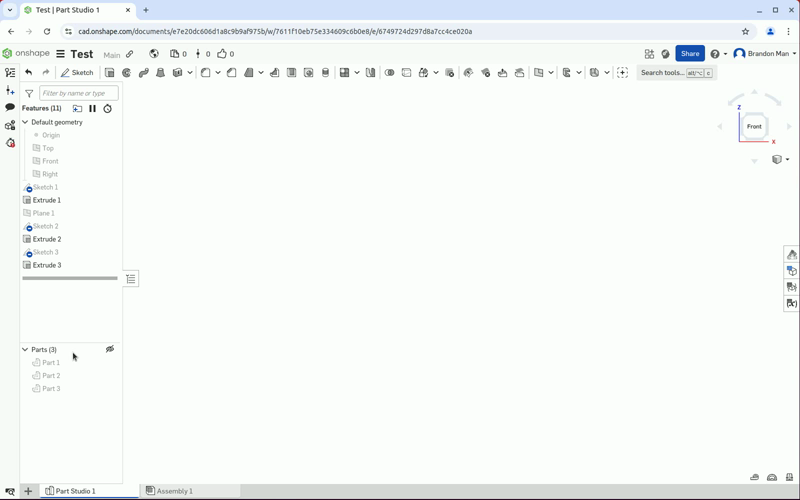
mouse_move(73, 352)
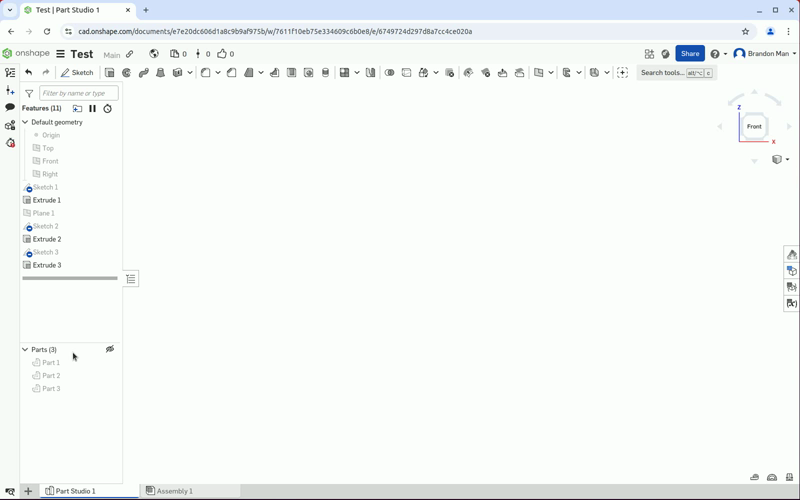
key(shift+y)
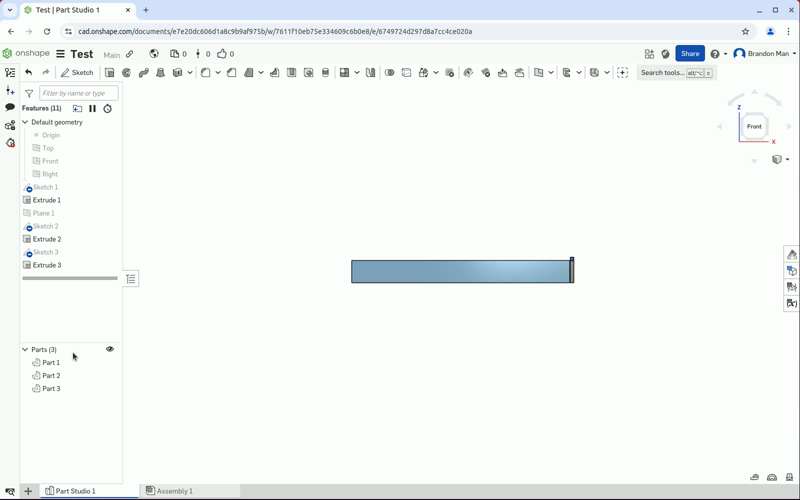
mouse_move(541, 75)
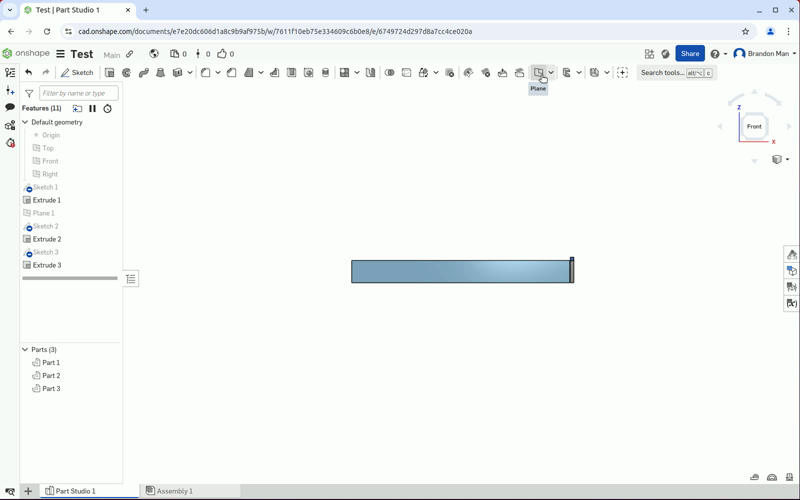
click(541, 75)
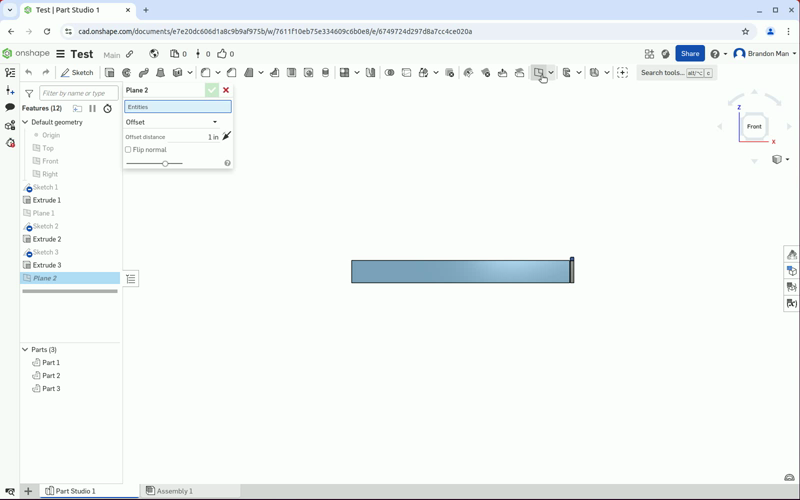
mouse_move(73, 163)
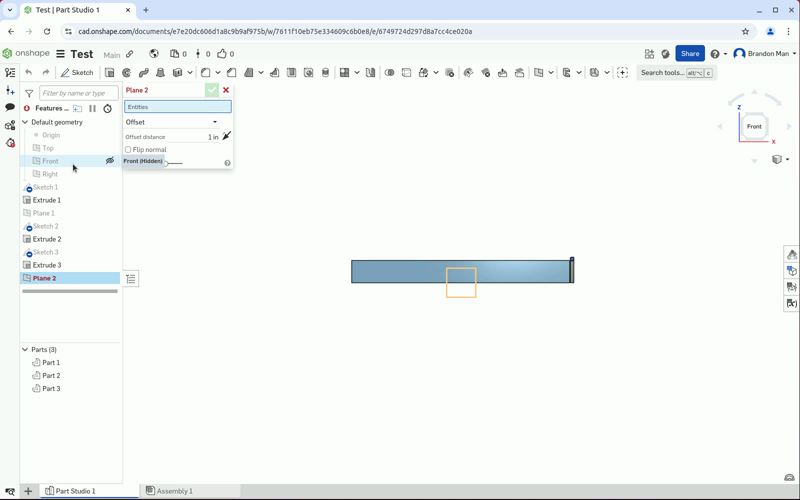
click(73, 163)
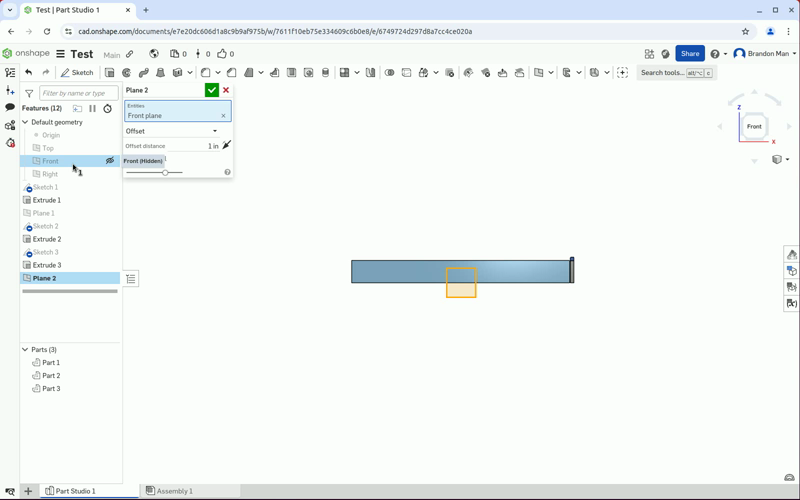
key(tab, 2)
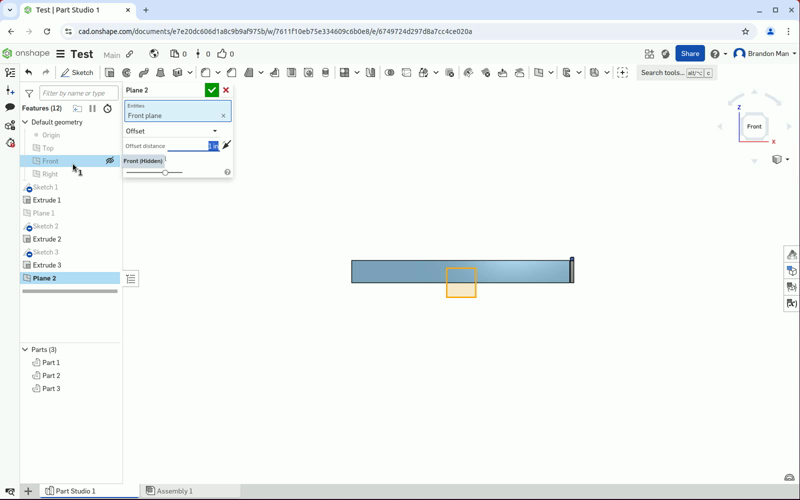
text(10.845)
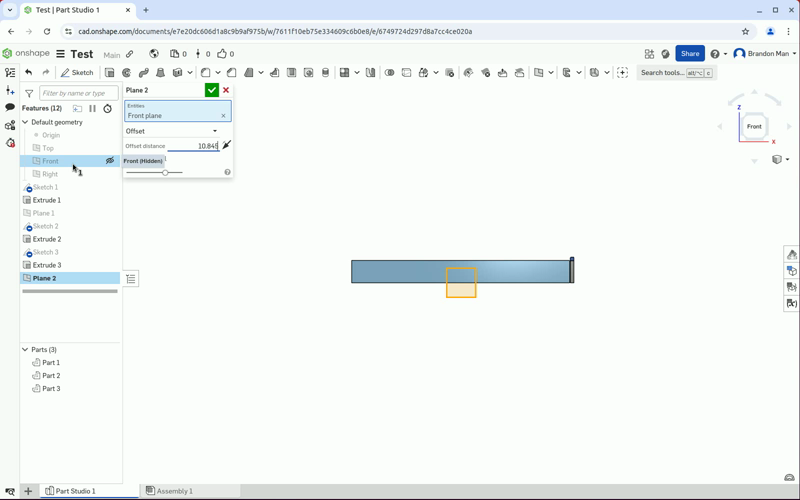
key(enter, 2)
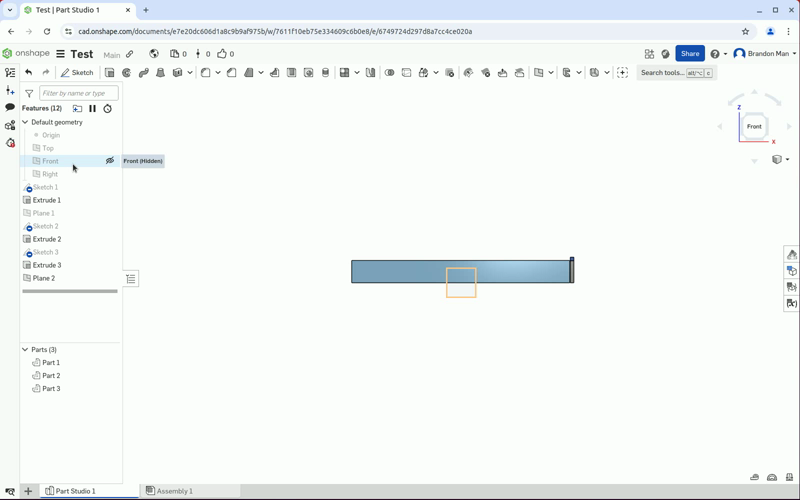
key(shift+s)
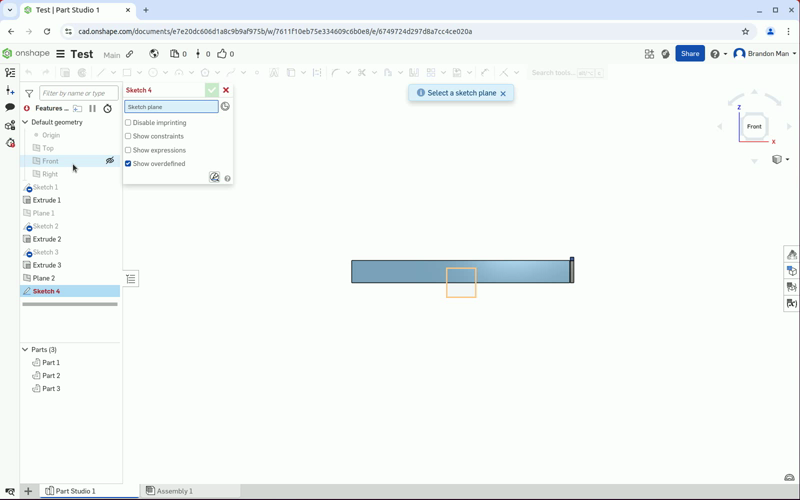
mouse_move(73, 280)
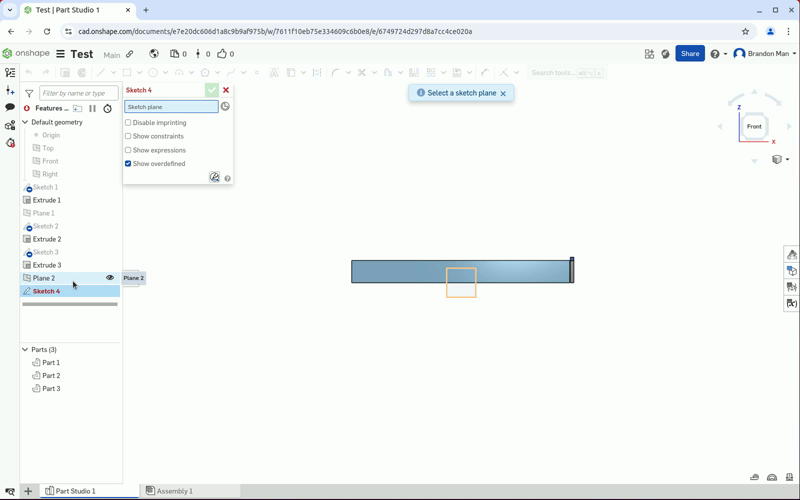
click(73, 280)
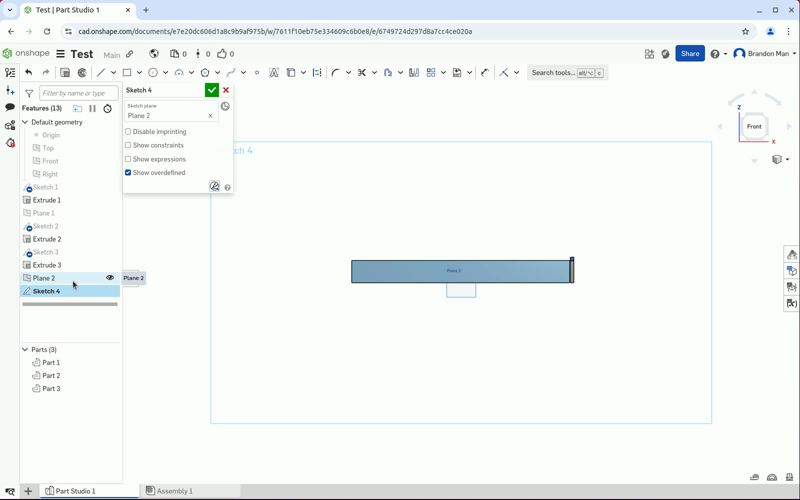
mouse_move(73, 352)
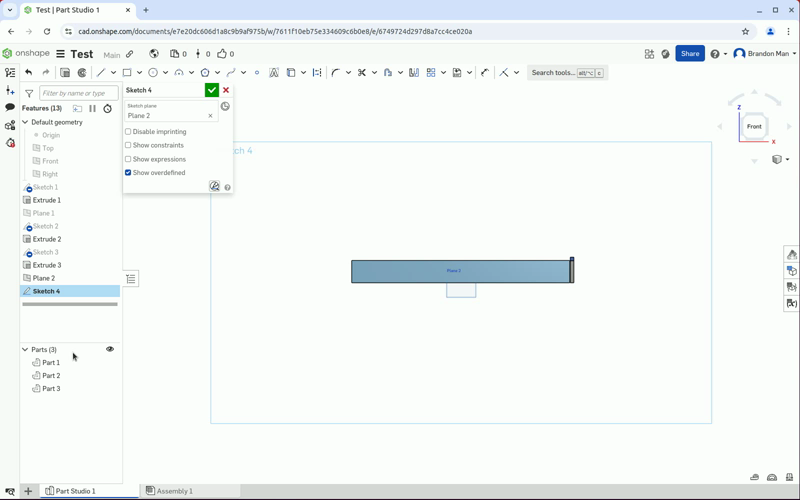
key(y)
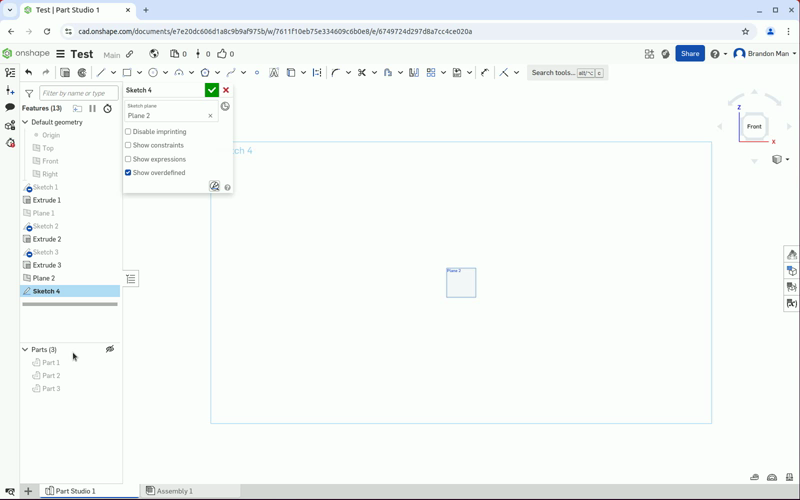
key(l)
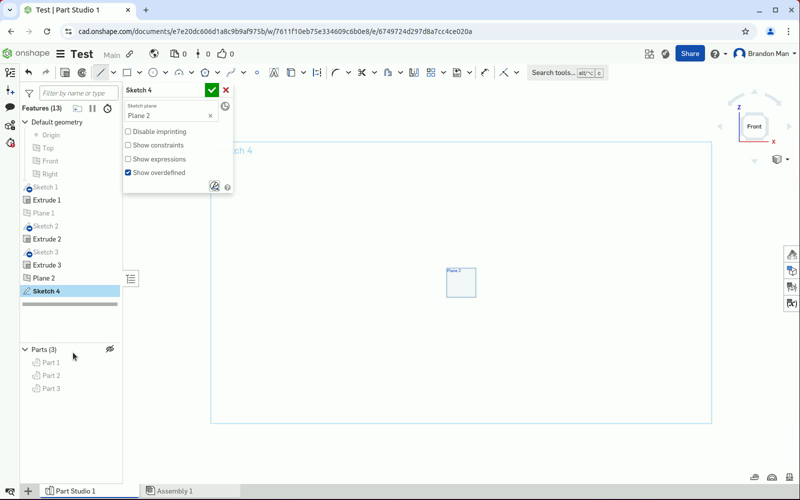
key_down(shift)
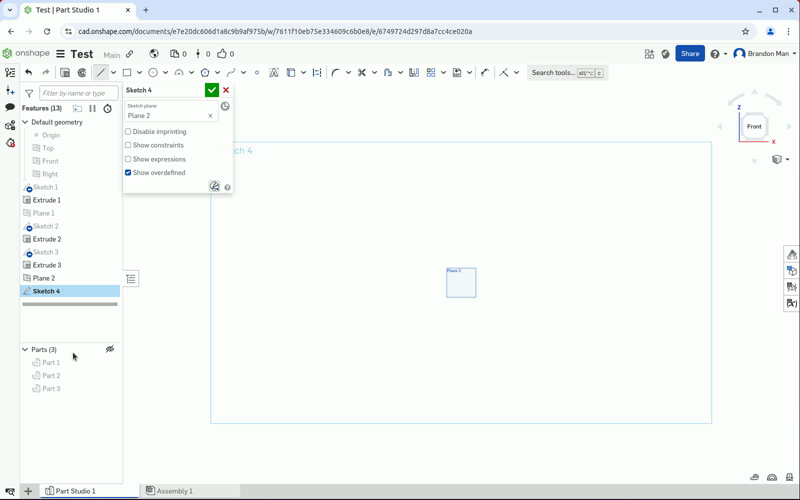
mouse_move(348, 282)
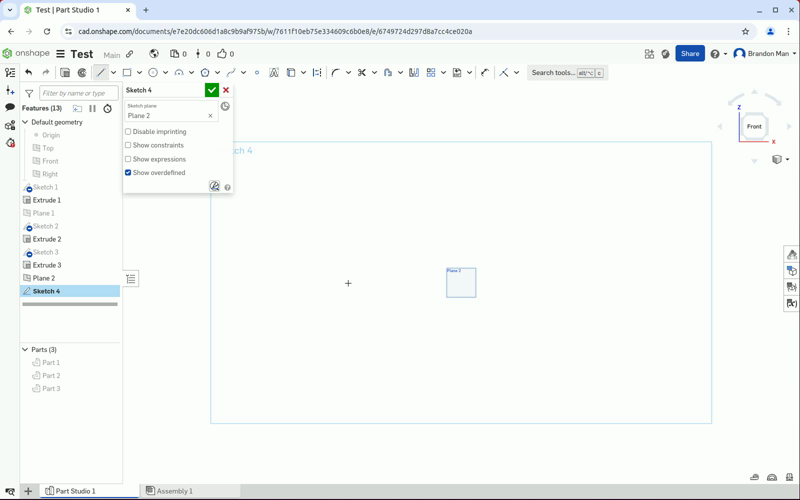
click(348, 282)
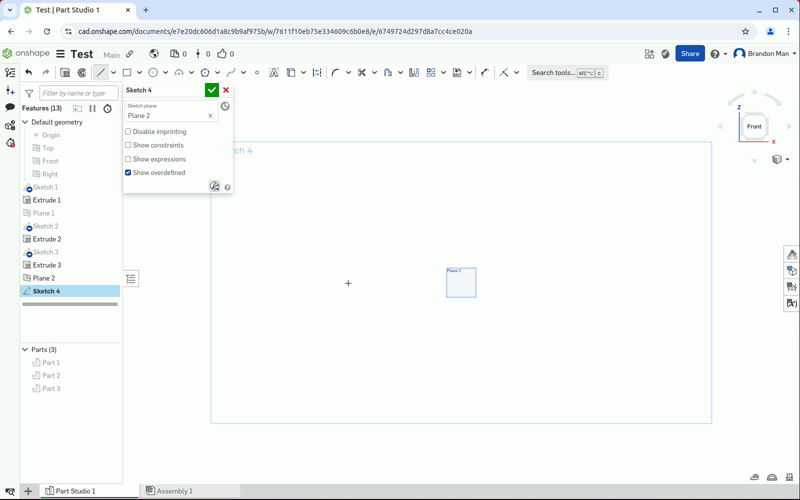
key_up(shift)
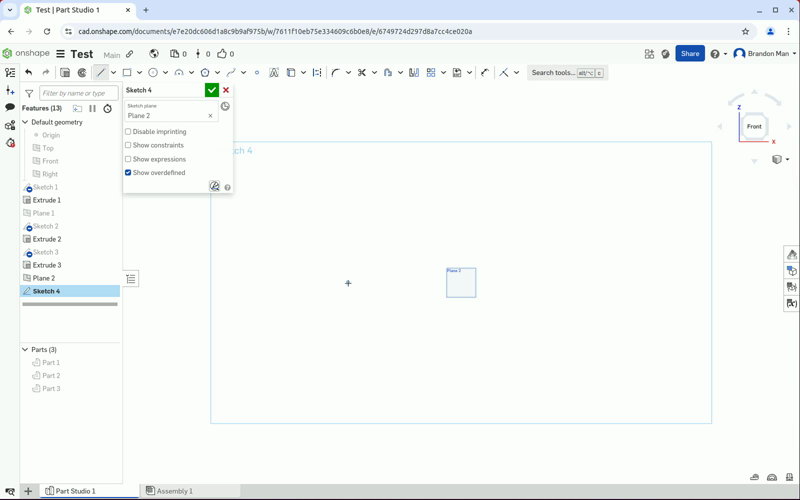
key_down(shift)
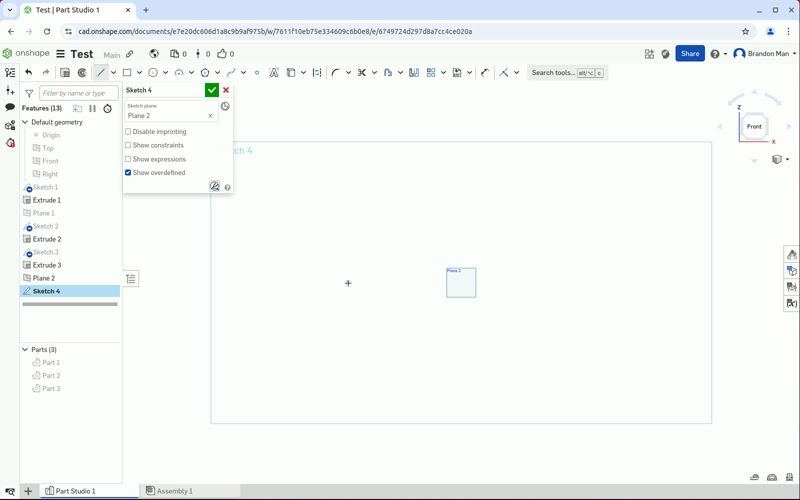
mouse_move(378, 282)
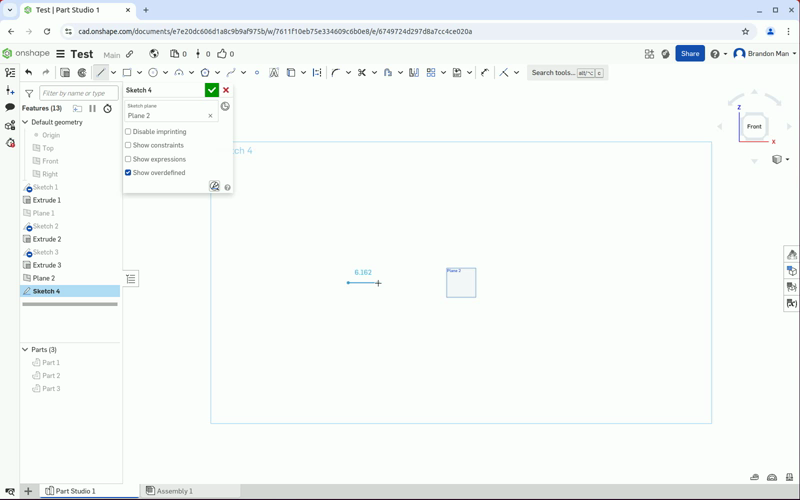
mouse_move(350, 282)
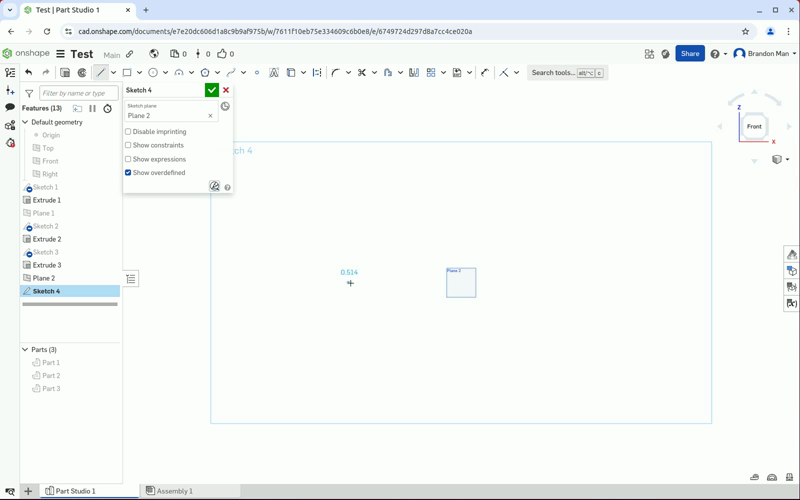
scroll(6)
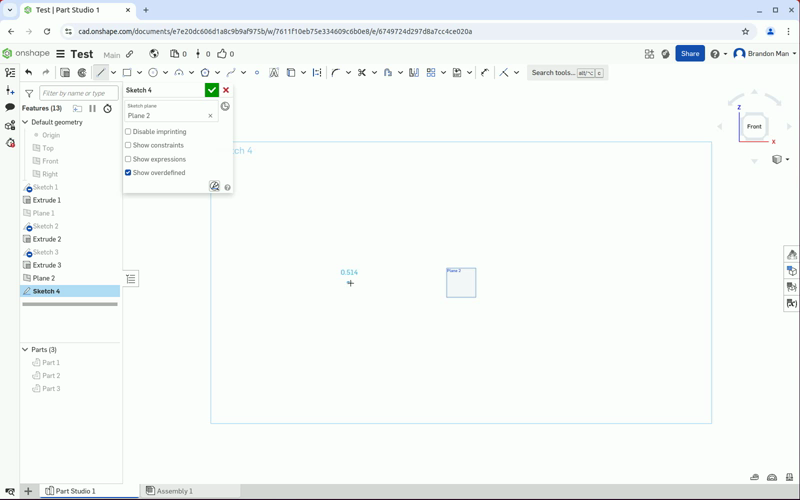
scroll(6)
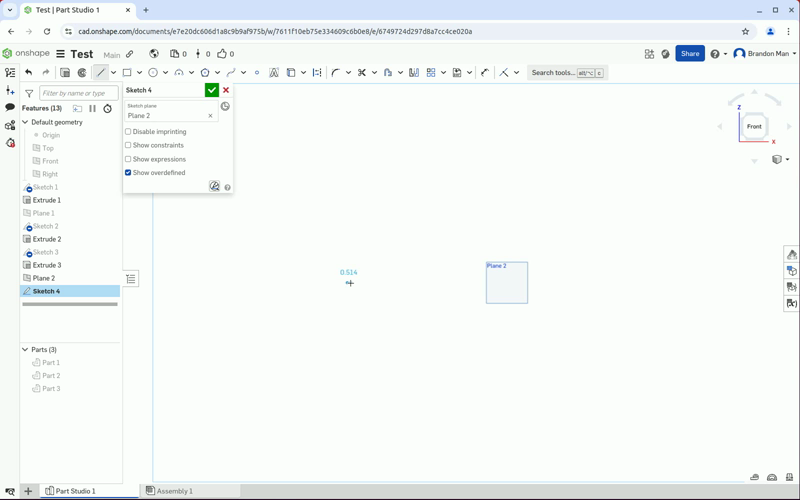
scroll(6)
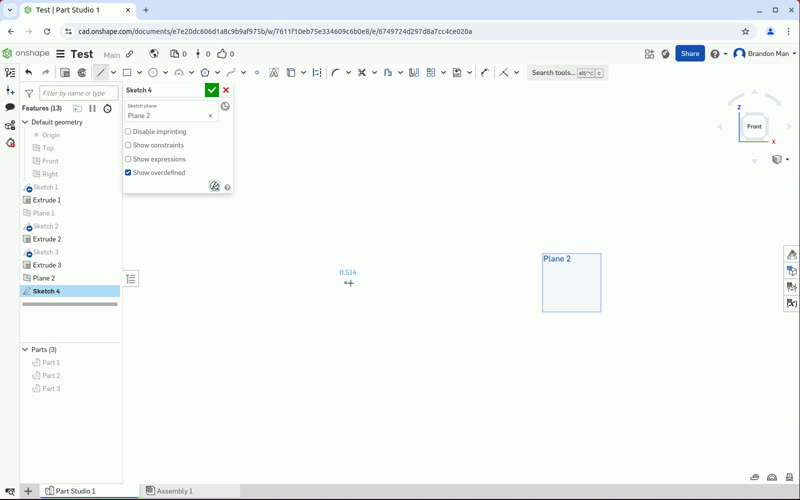
scroll(6)
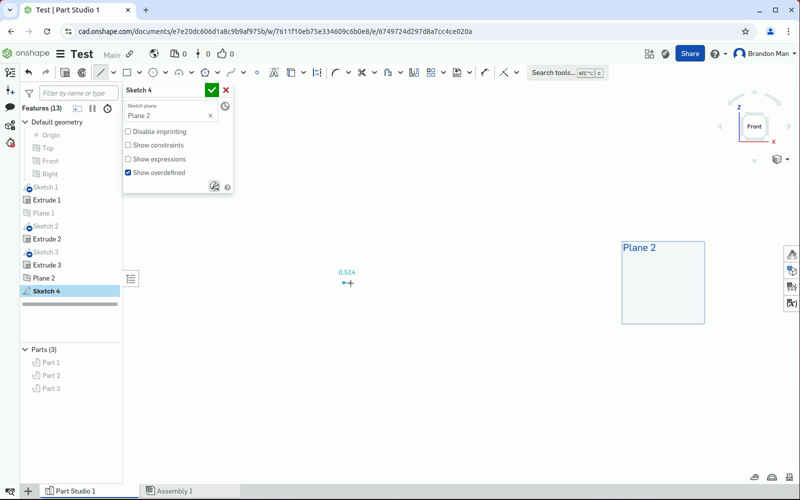
scroll(6)
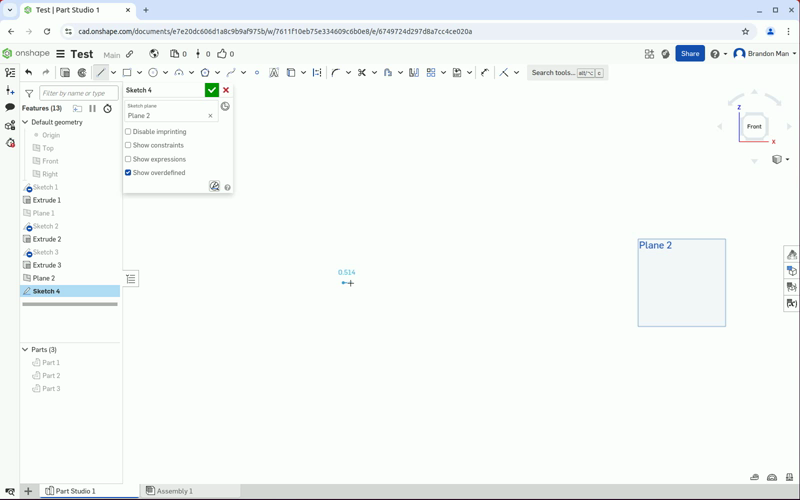
scroll(6)
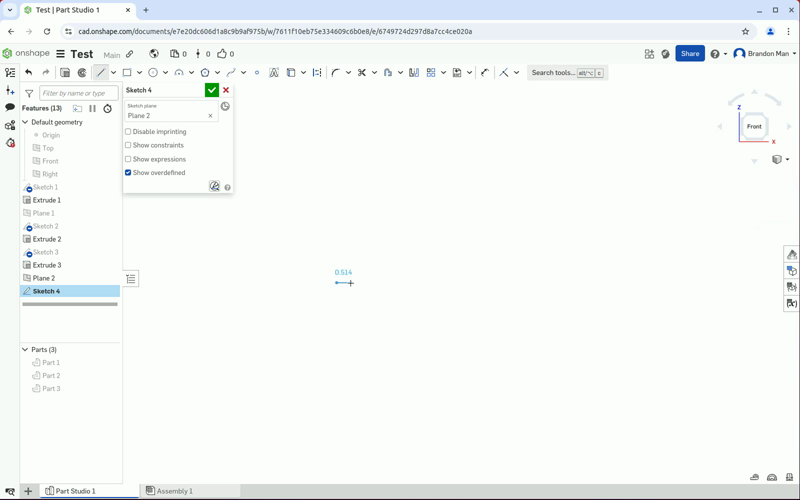
scroll(6)
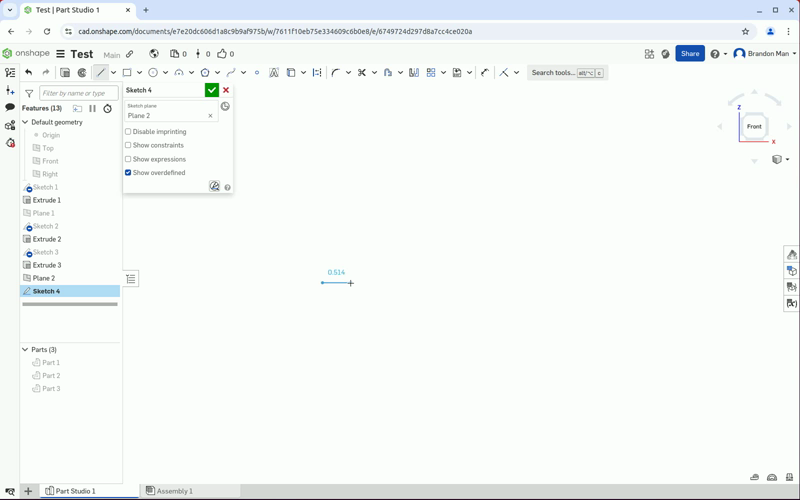
click(350, 282)
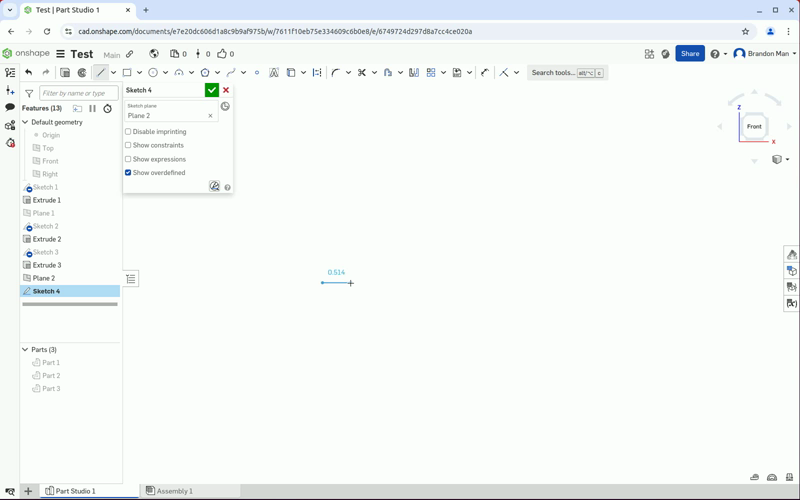
scroll(-6)
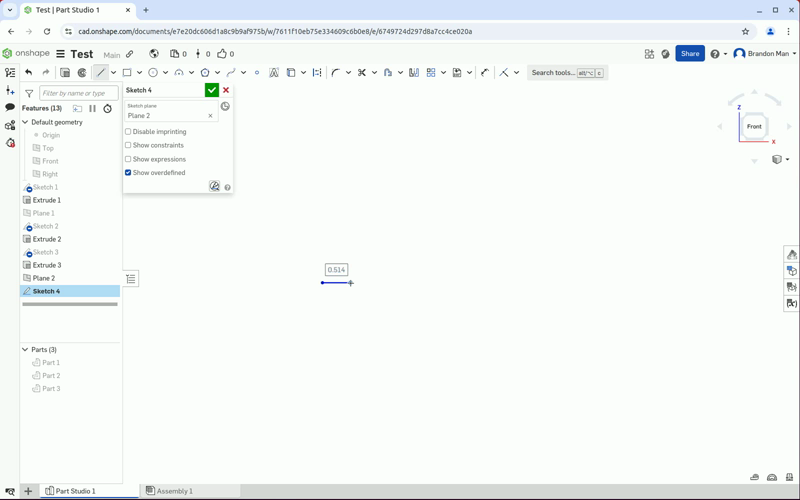
scroll(-6)
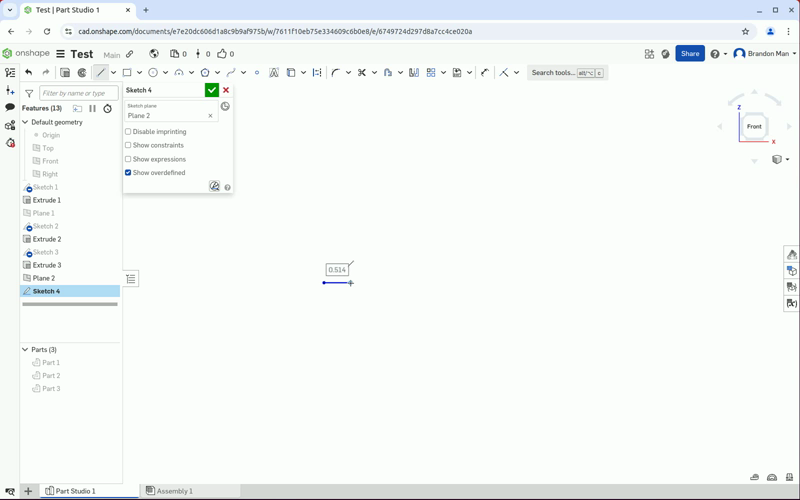
scroll(-6)
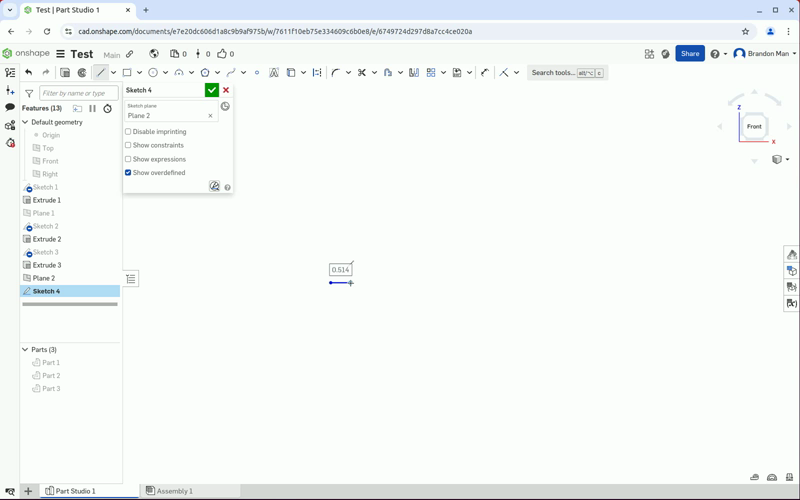
scroll(-6)
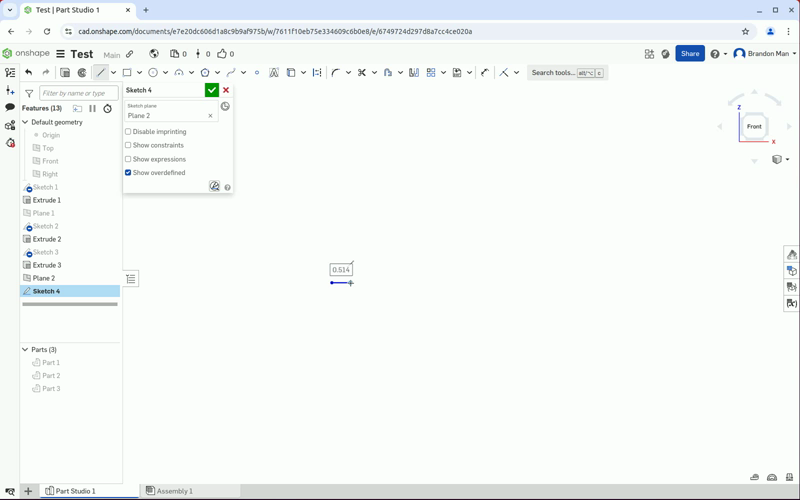
scroll(-6)
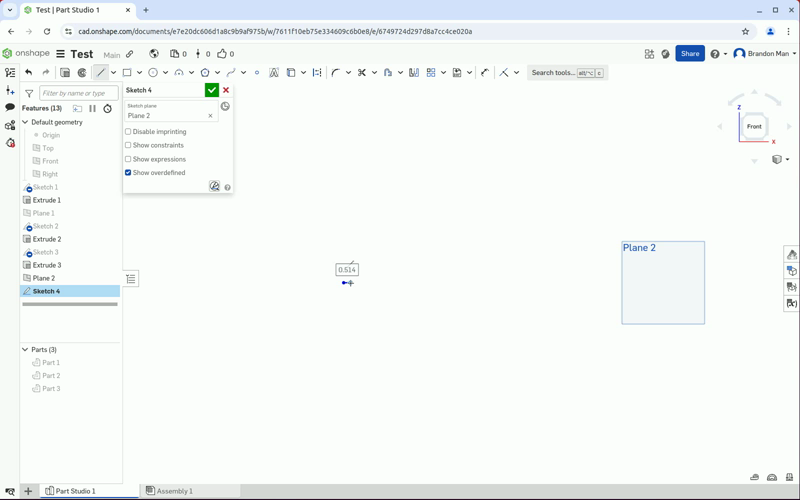
scroll(-6)
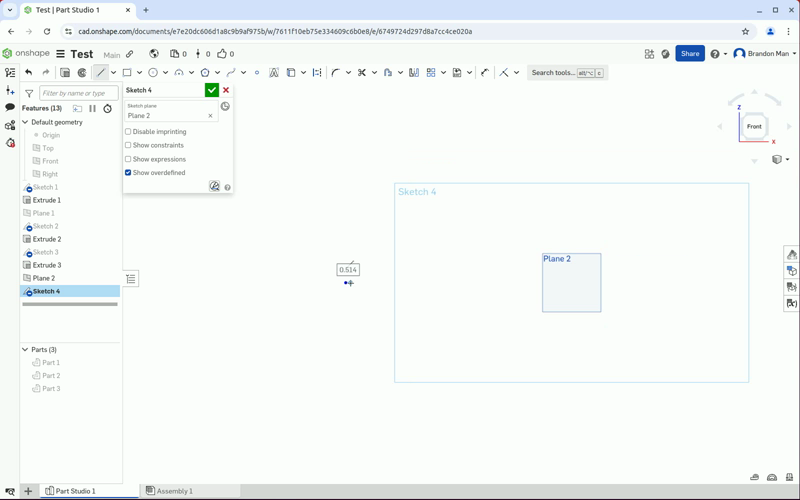
scroll(-6)
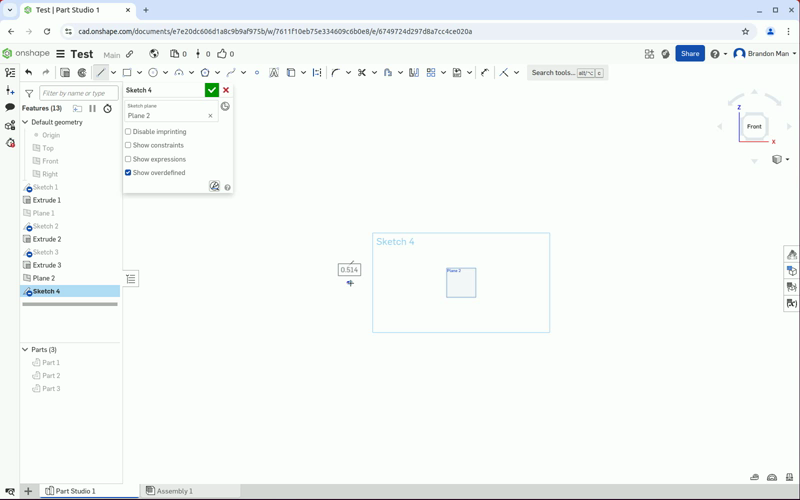
key_up(shift)
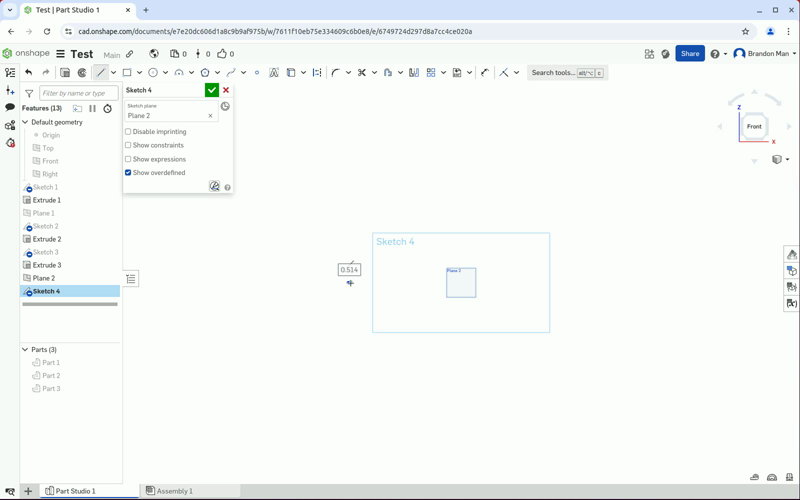
key_down(shift)
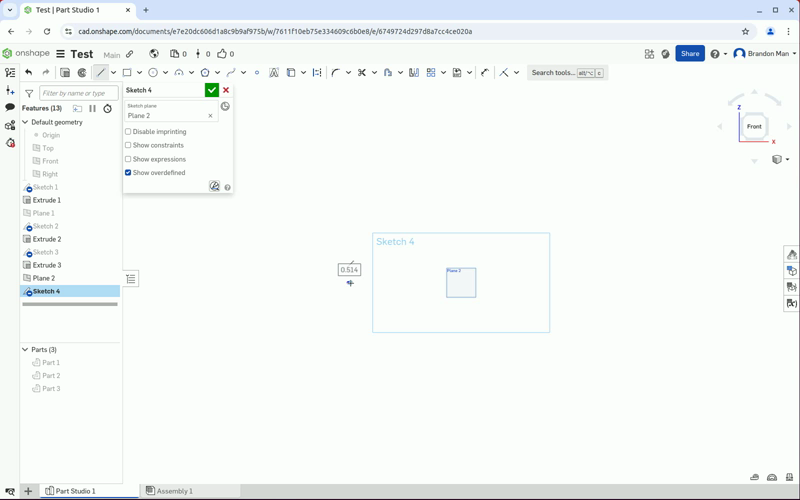
mouse_move(380, 282)
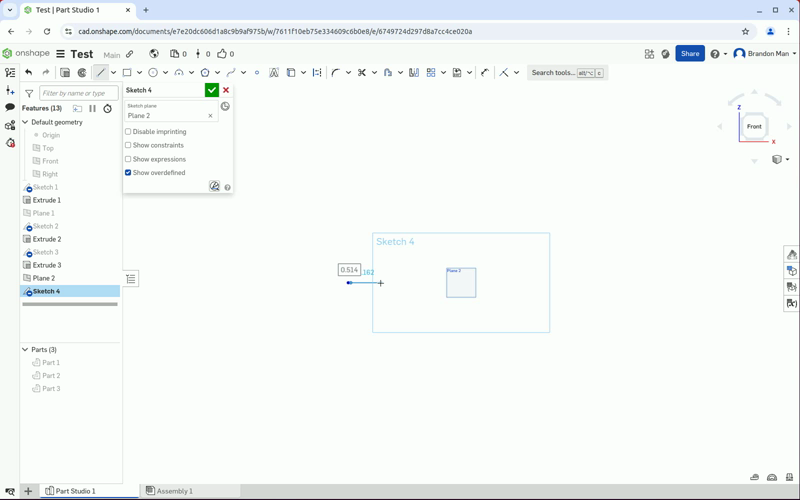
mouse_move(350, 259)
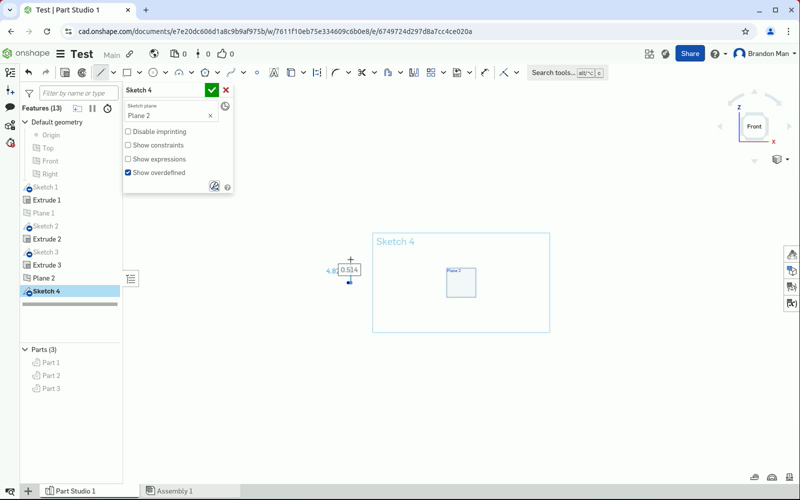
click(350, 259)
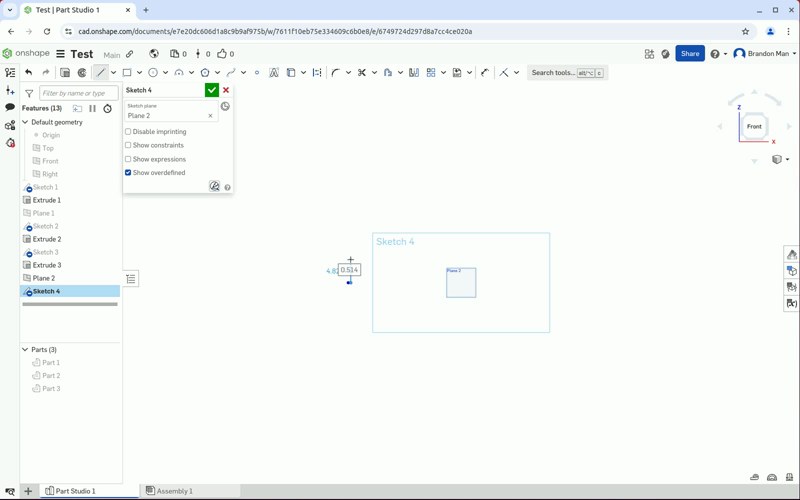
key_up(shift)
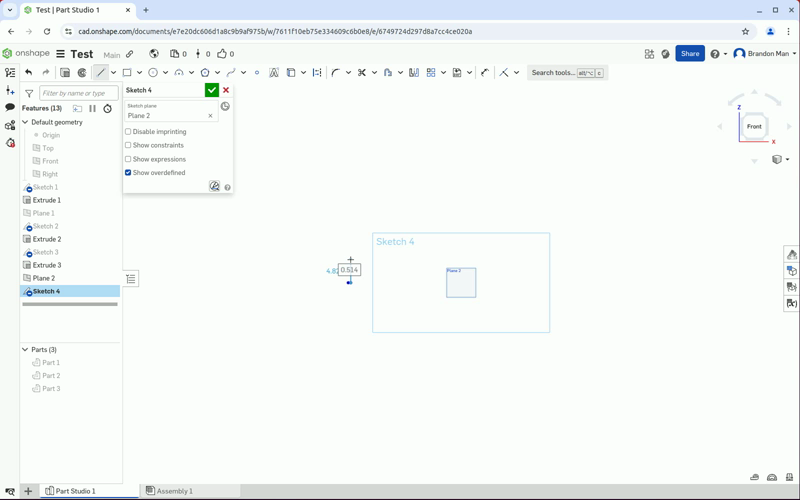
key_down(shift)
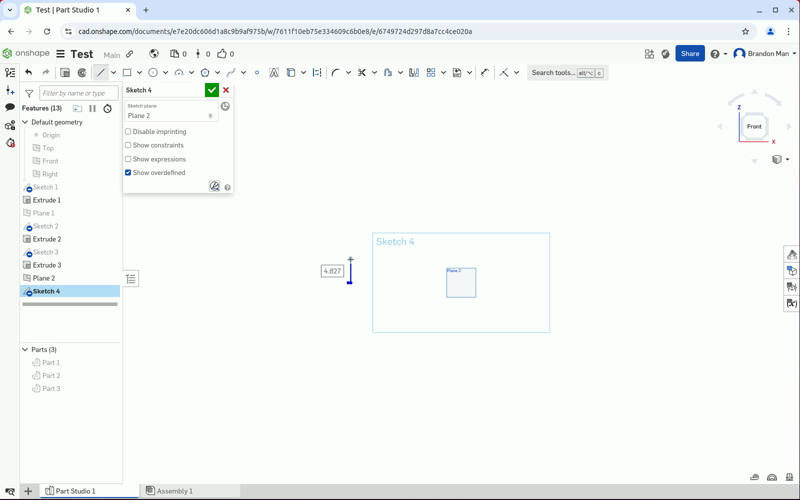
mouse_move(569, 259)
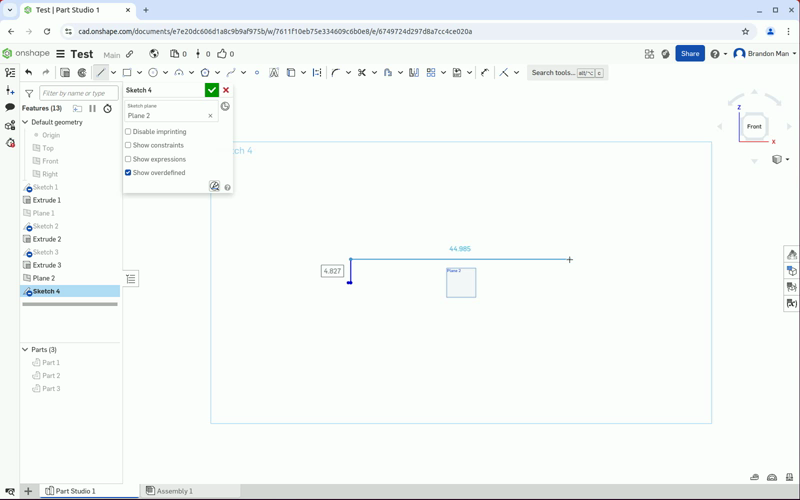
click(569, 259)
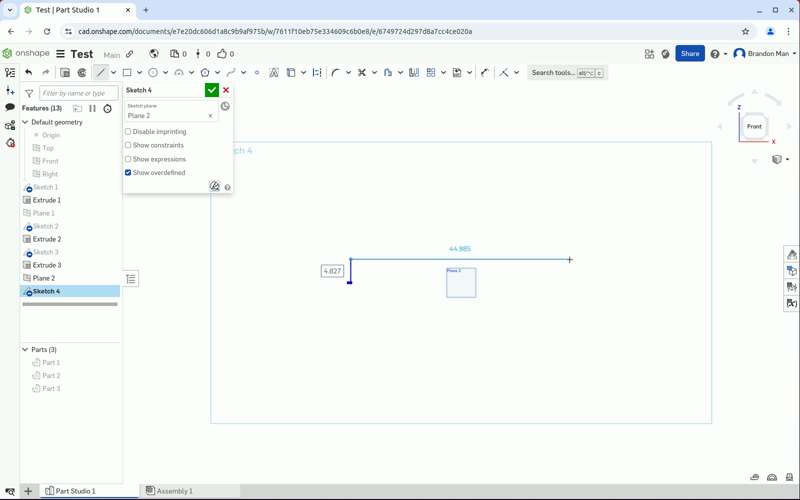
key_up(shift)
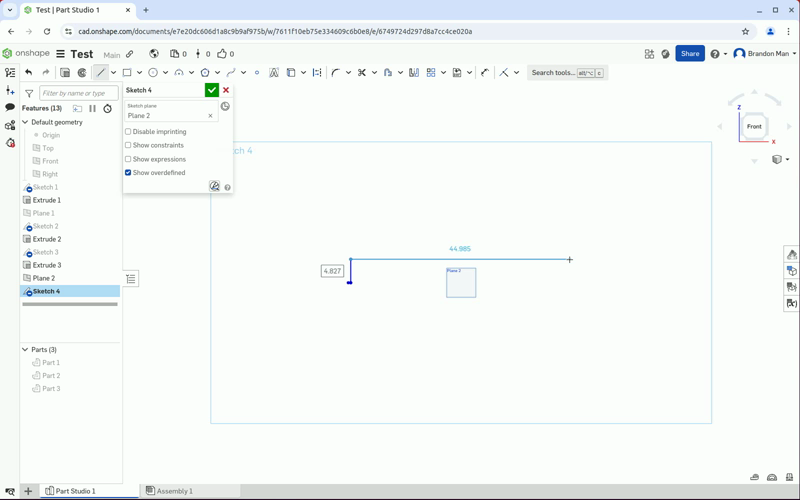
key_down(shift)
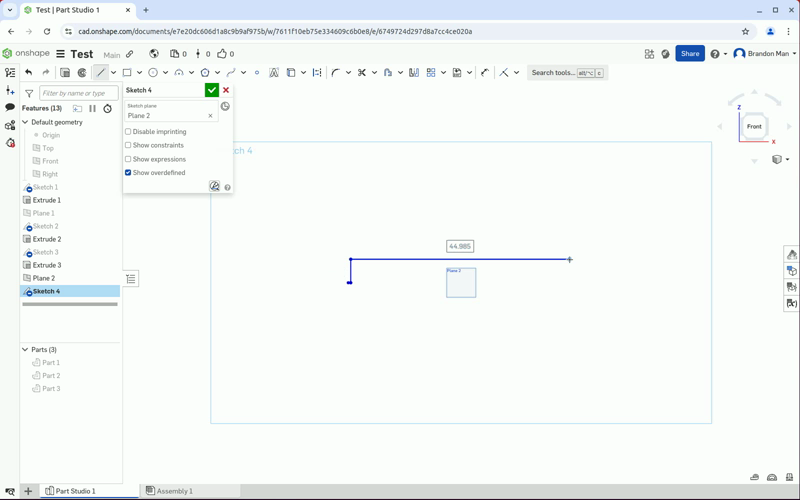
mouse_move(589, 259)
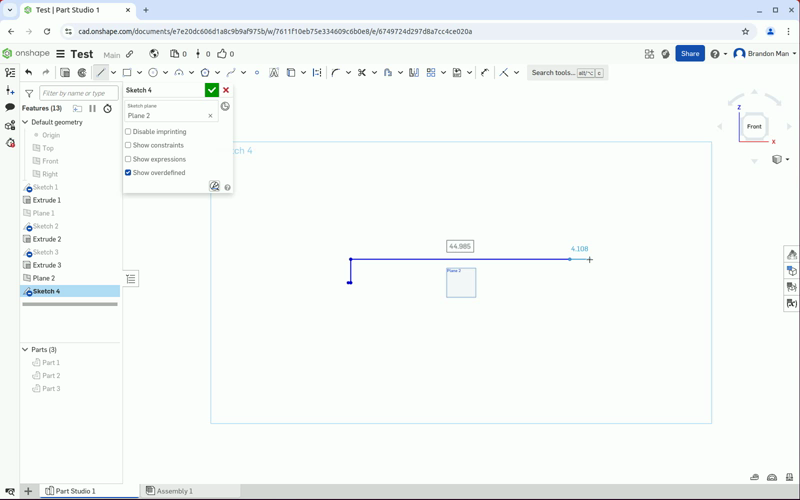
mouse_move(569, 282)
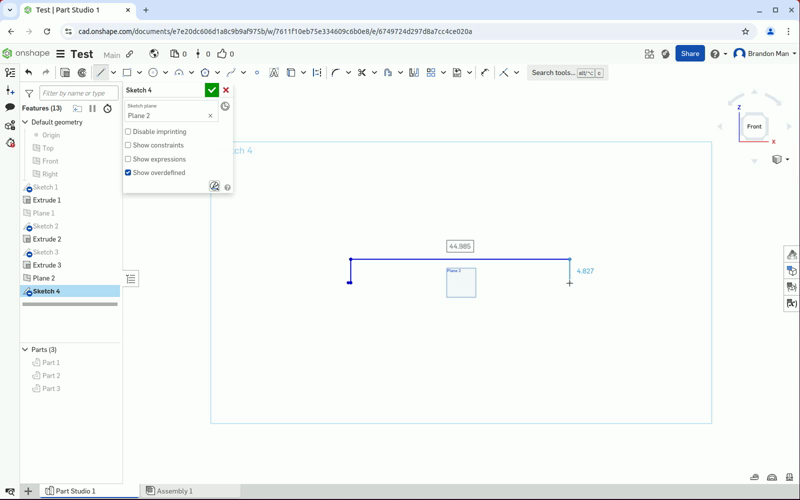
click(569, 282)
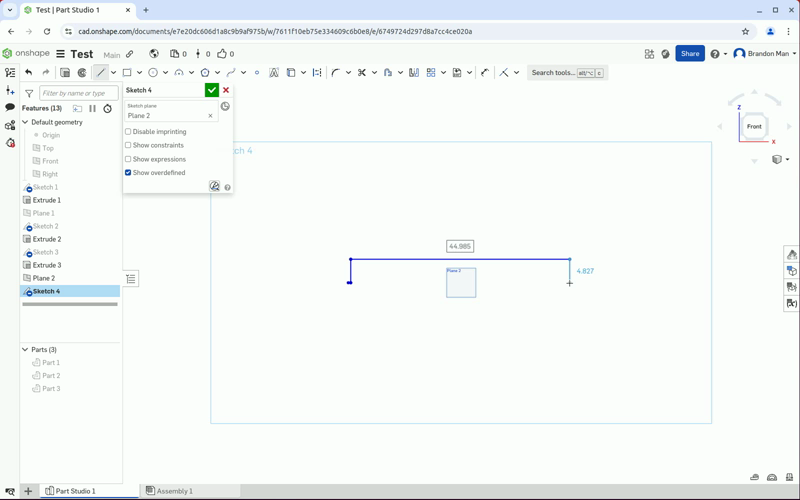
key_up(shift)
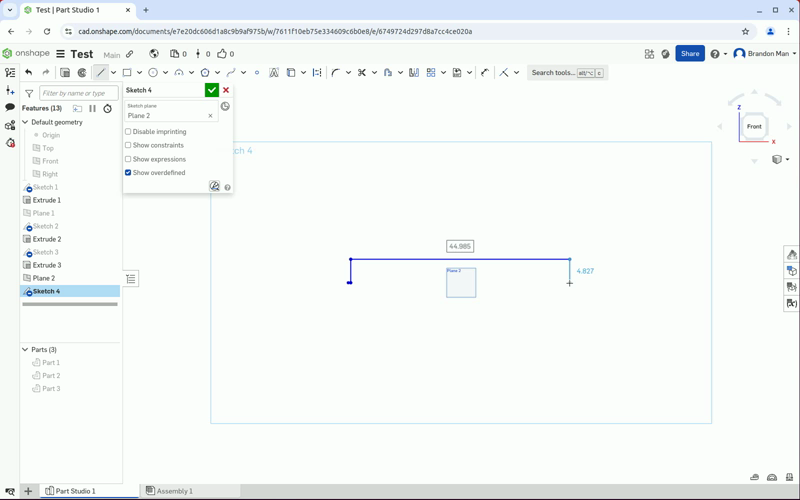
key_down(shift)
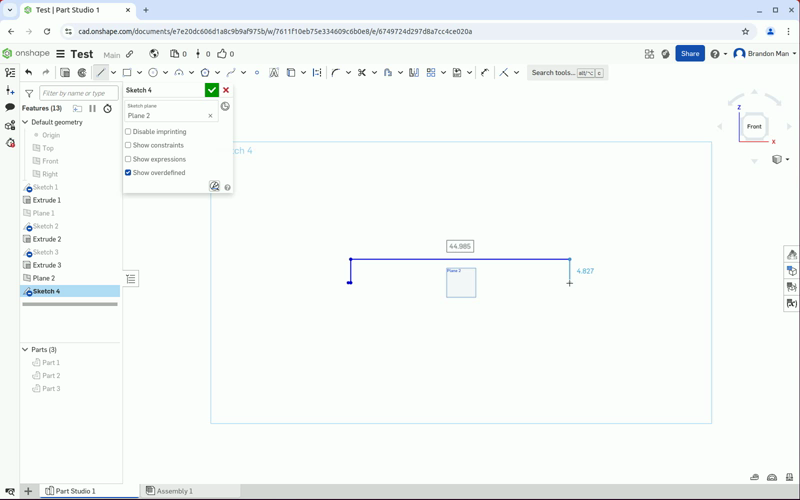
mouse_move(589, 282)
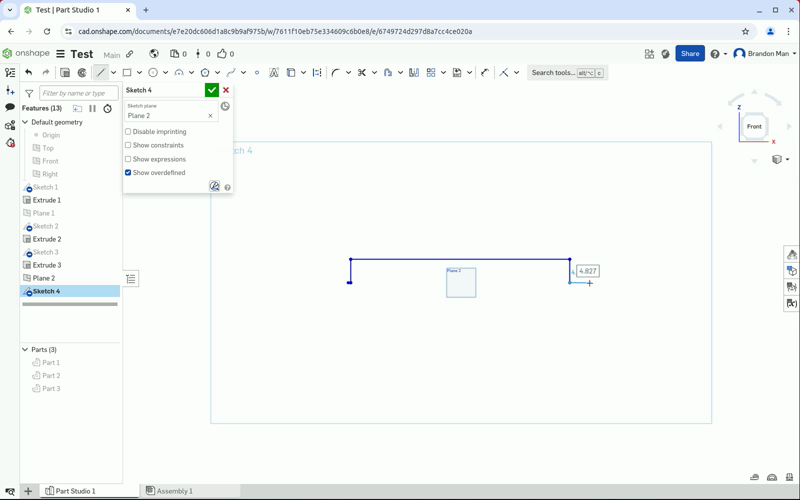
mouse_move(572, 282)
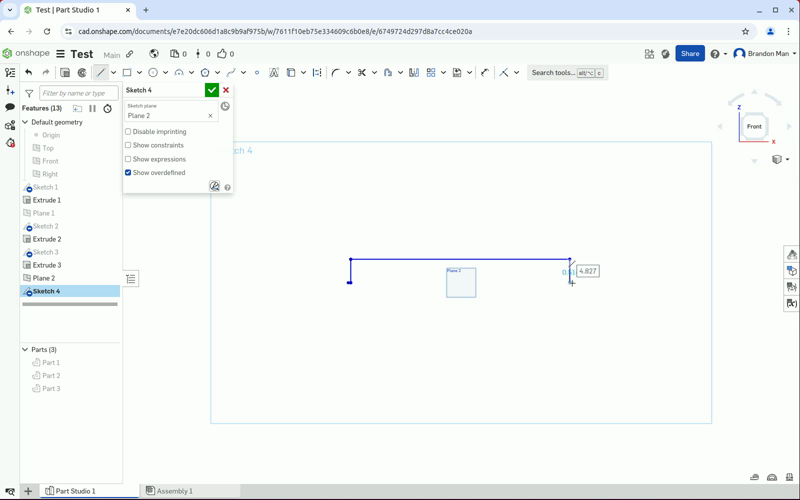
scroll(6)
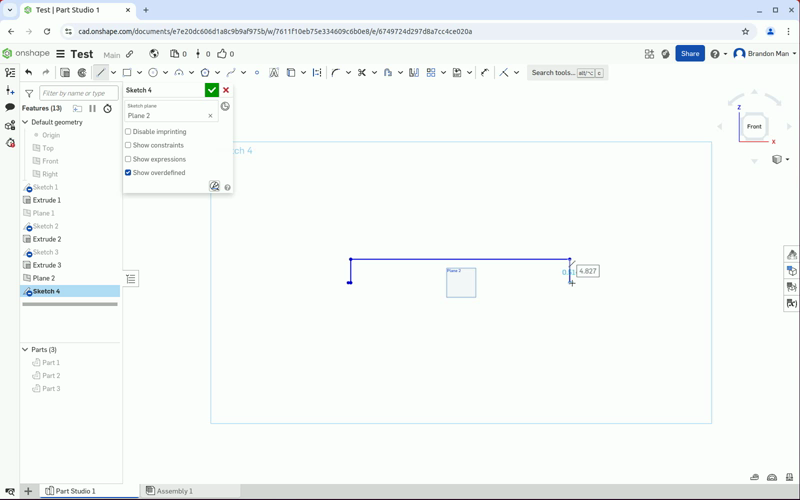
scroll(6)
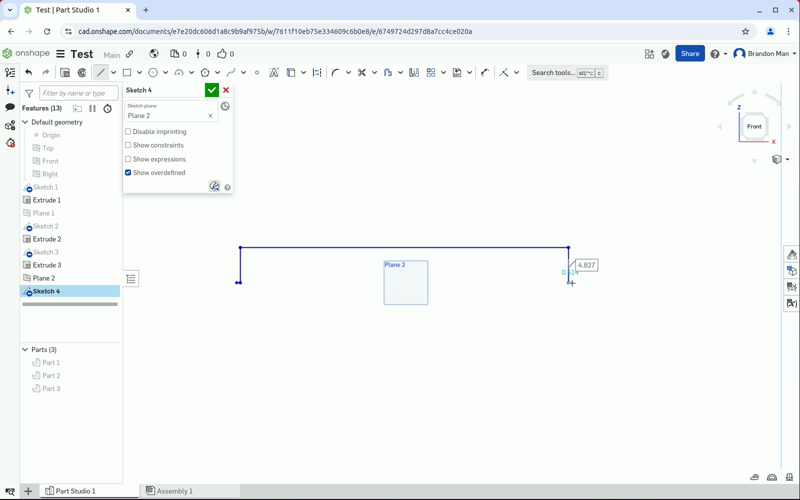
scroll(6)
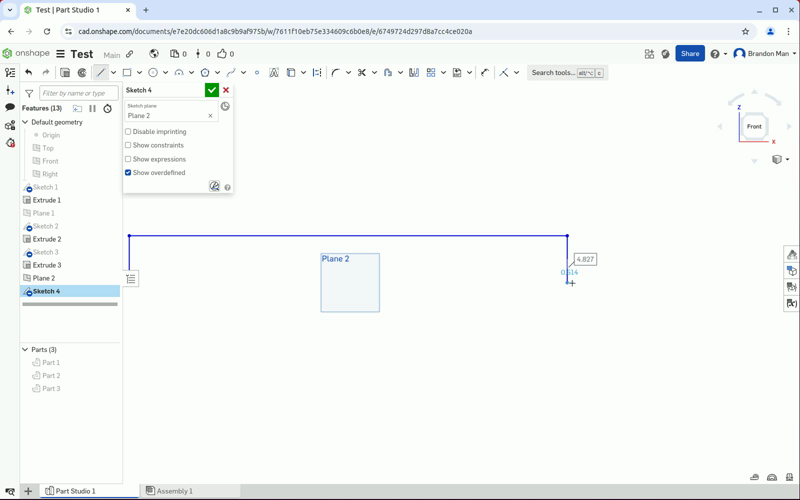
scroll(6)
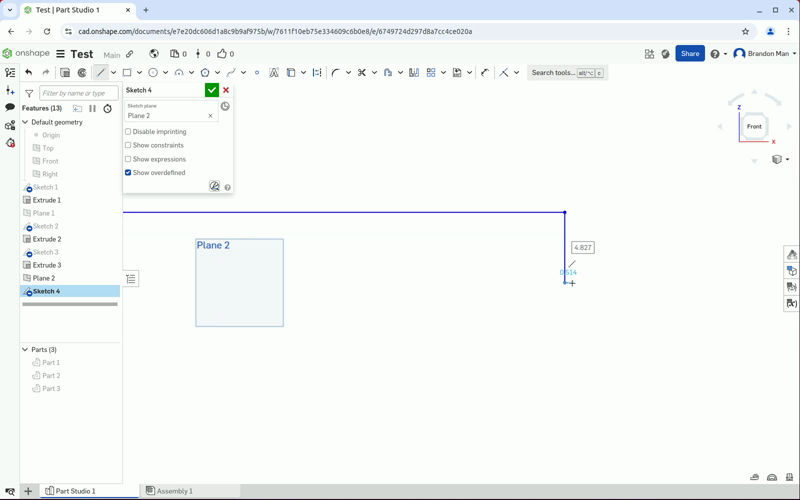
scroll(6)
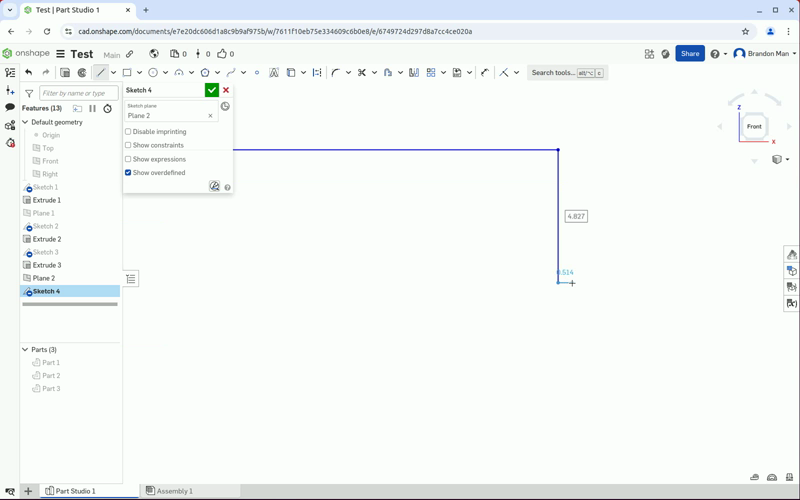
scroll(6)
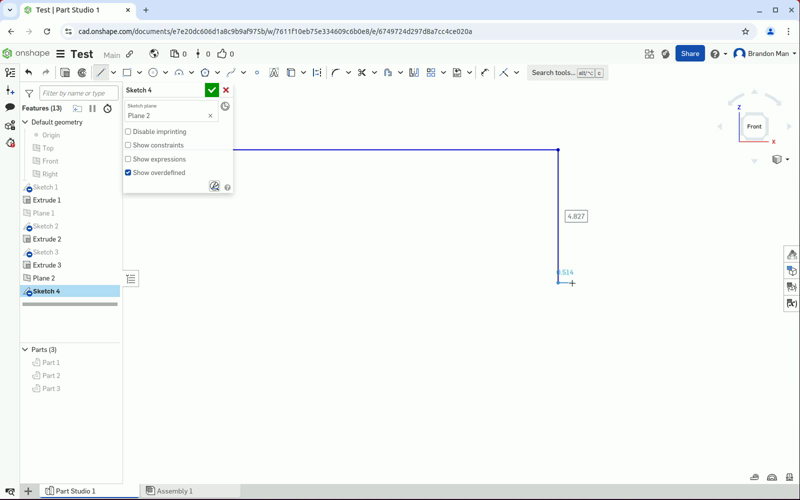
scroll(6)
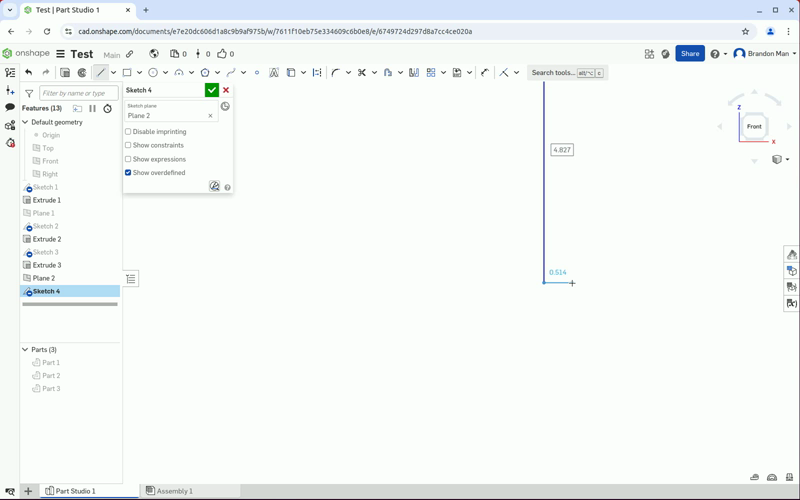
click(572, 282)
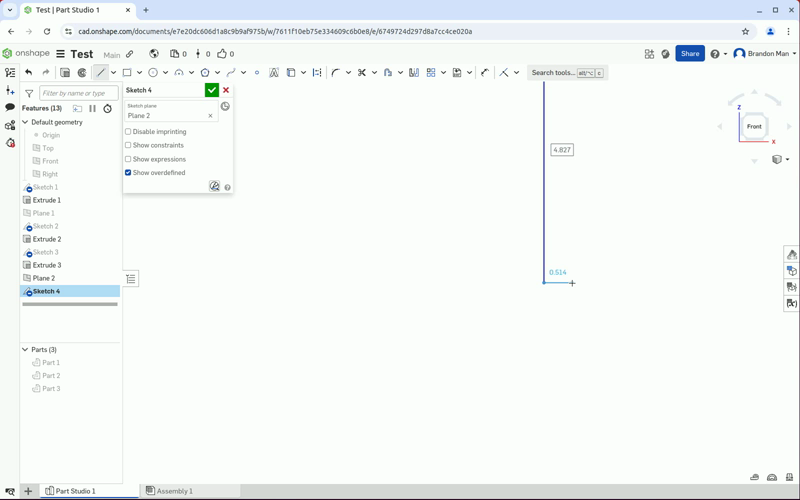
scroll(-6)
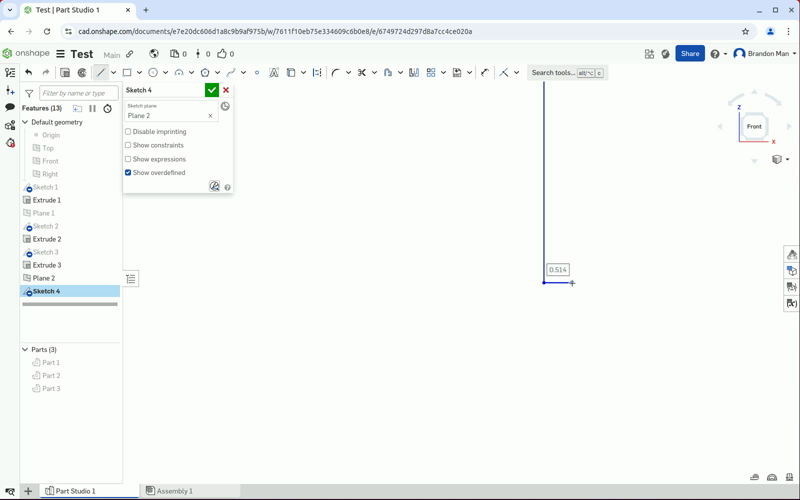
scroll(-6)
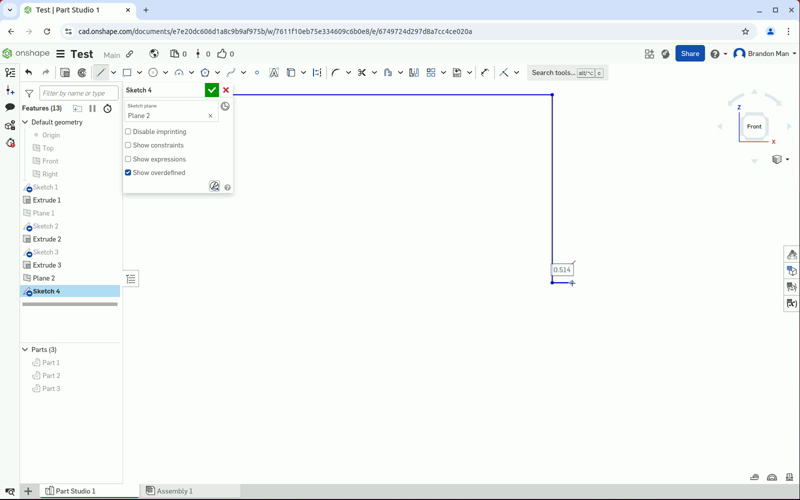
scroll(-6)
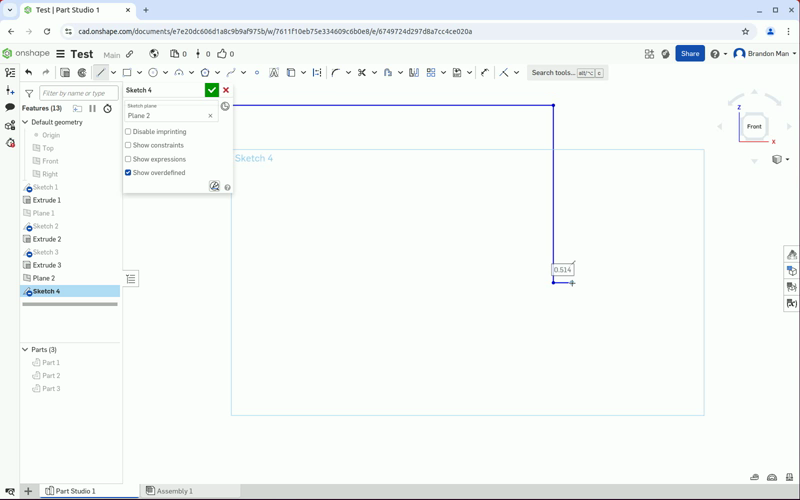
scroll(-6)
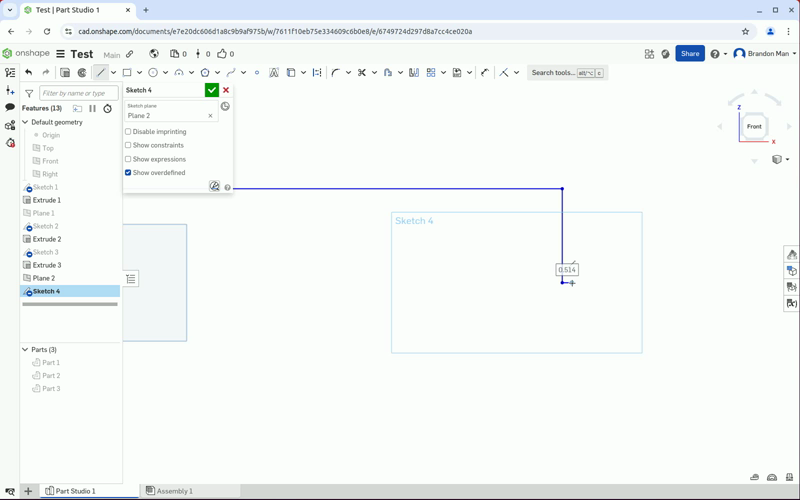
scroll(-6)
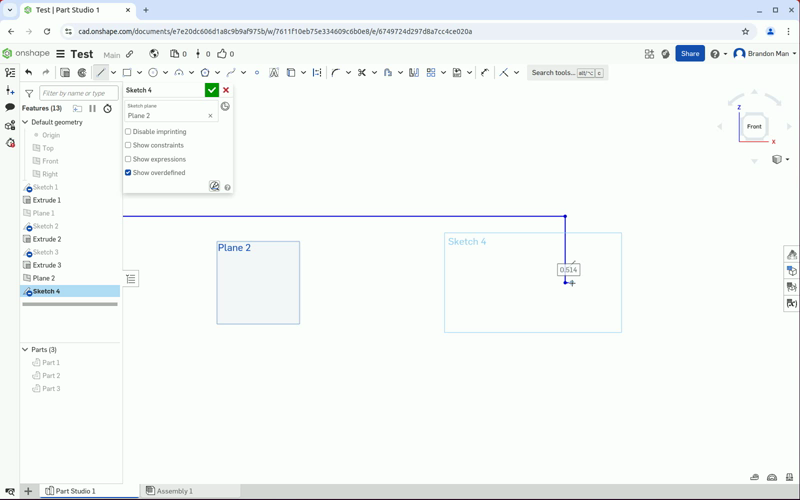
scroll(-6)
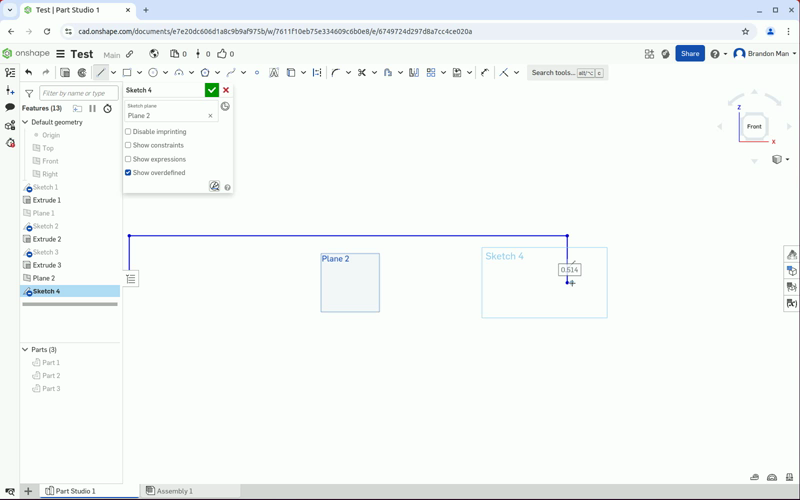
scroll(-6)
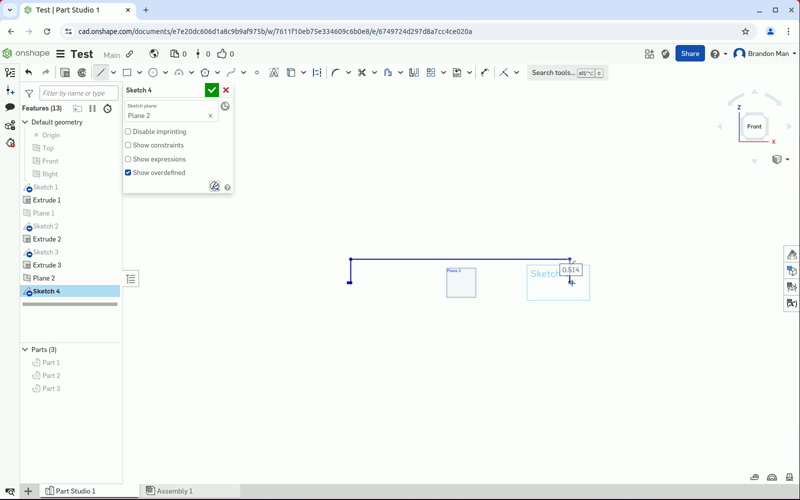
key_up(shift)
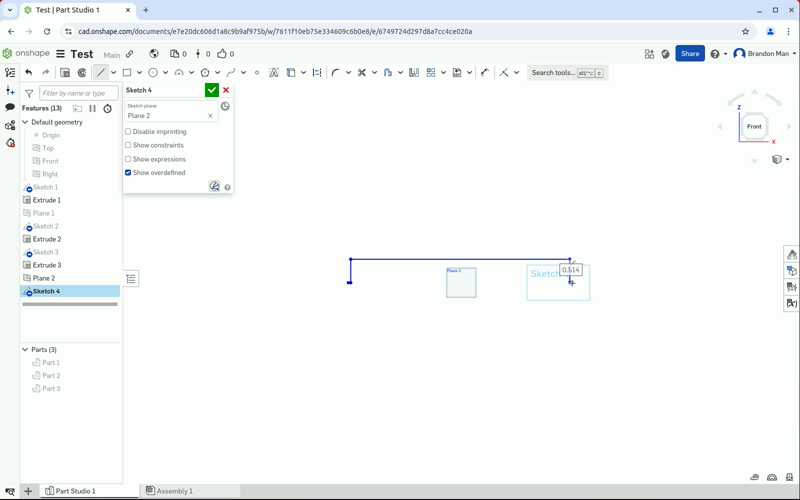
key_down(shift)
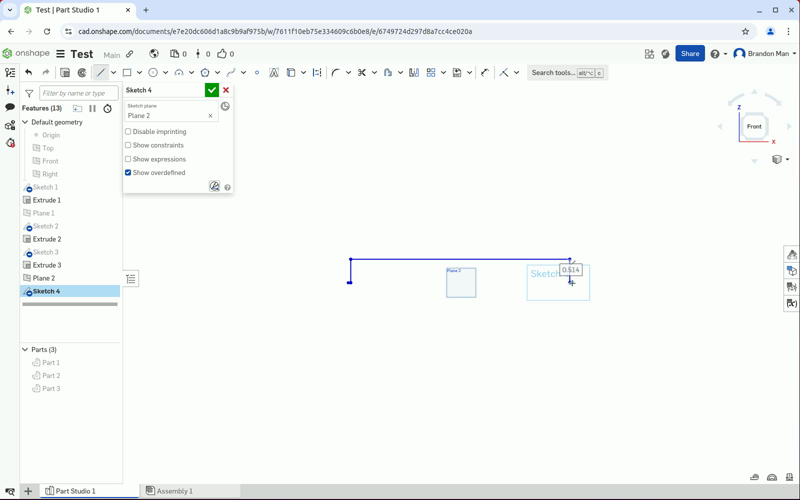
mouse_move(589, 282)
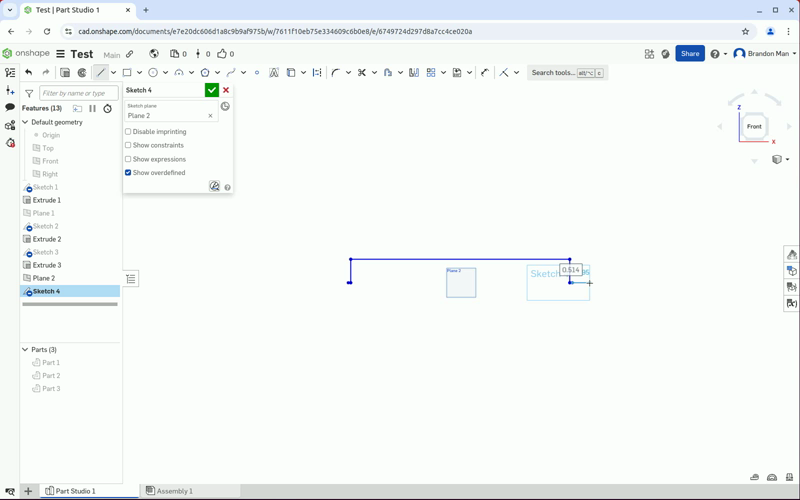
mouse_move(572, 257)
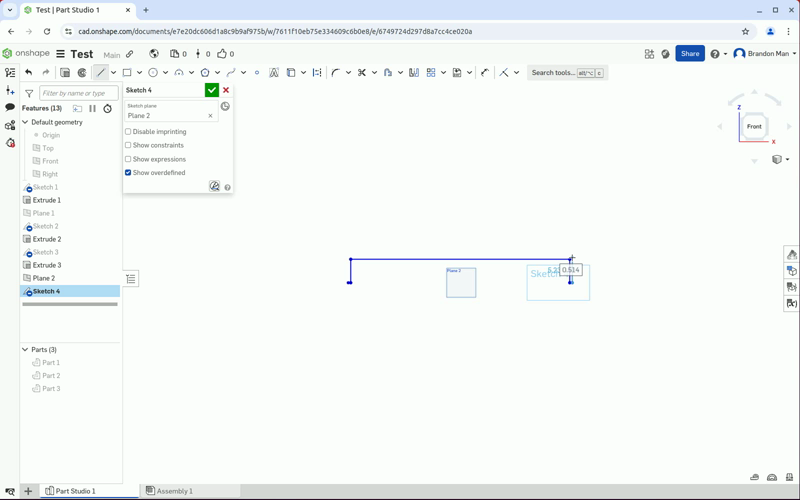
scroll(6)
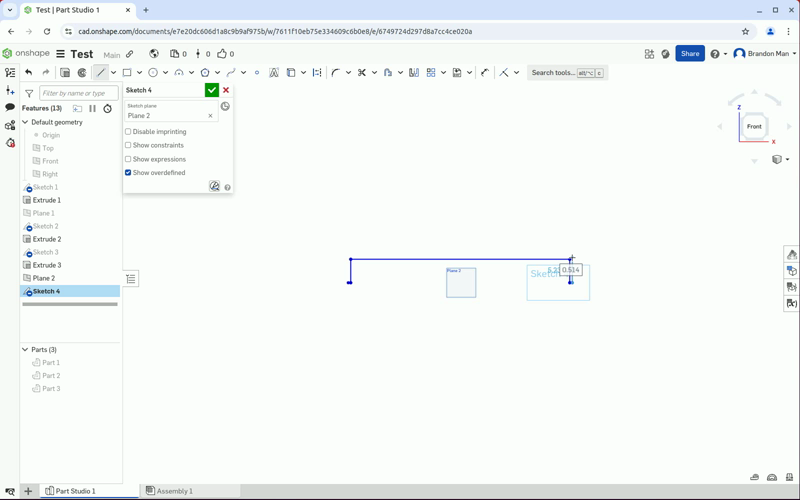
scroll(6)
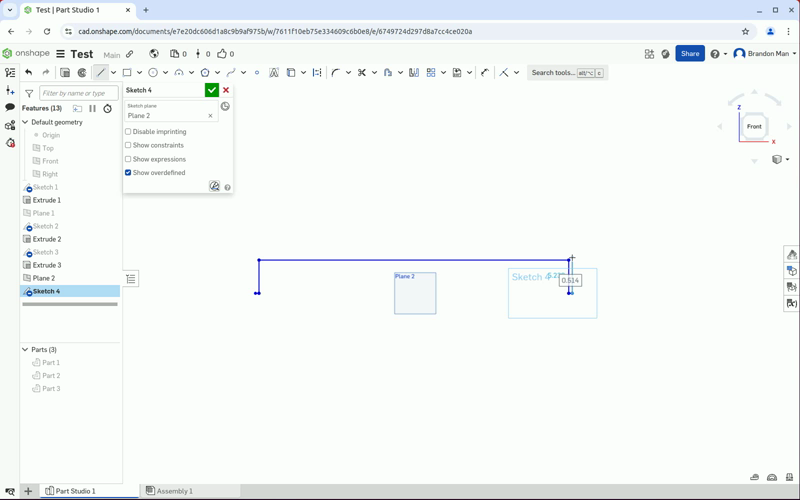
scroll(6)
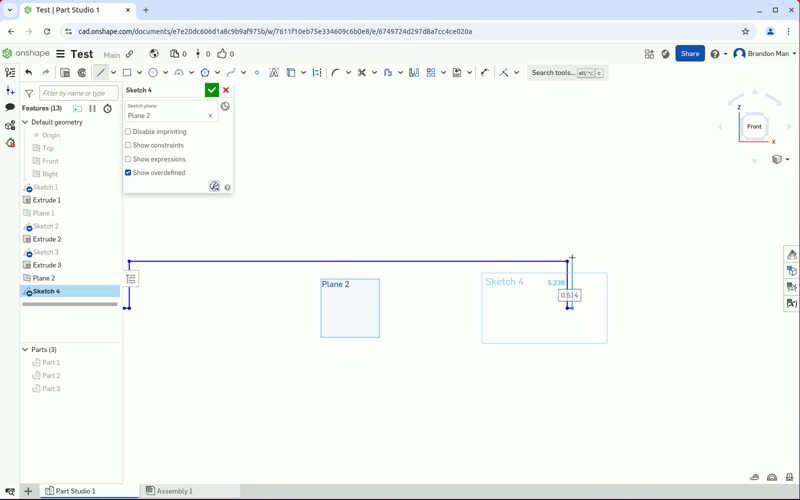
scroll(6)
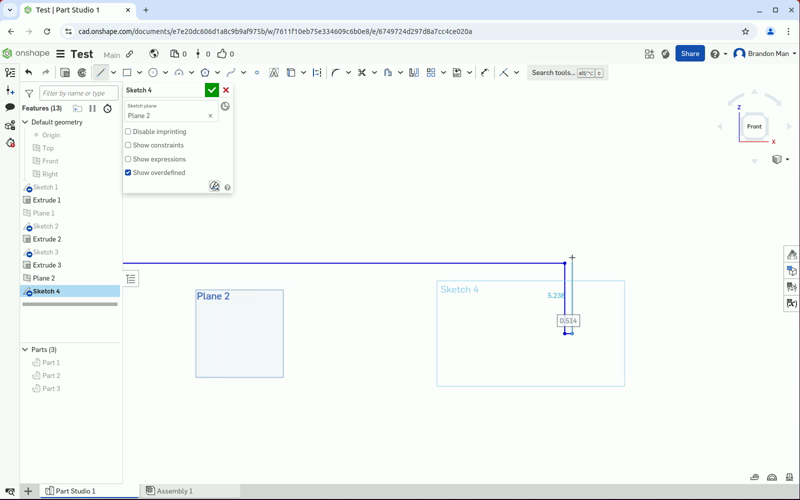
scroll(6)
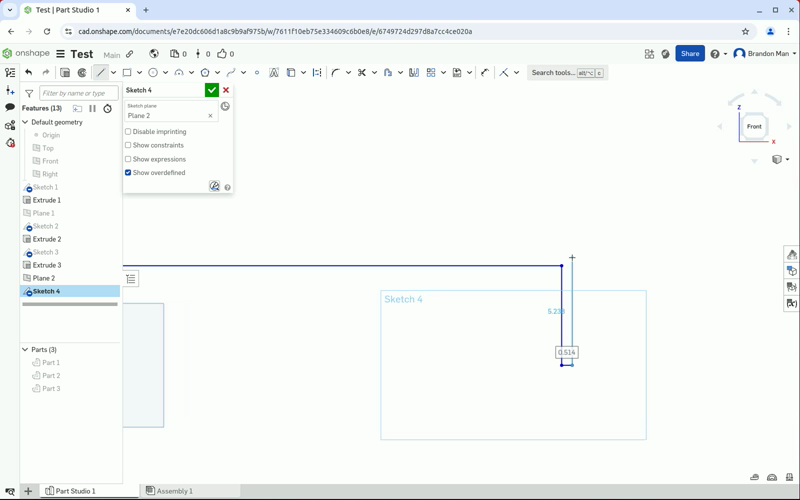
scroll(6)
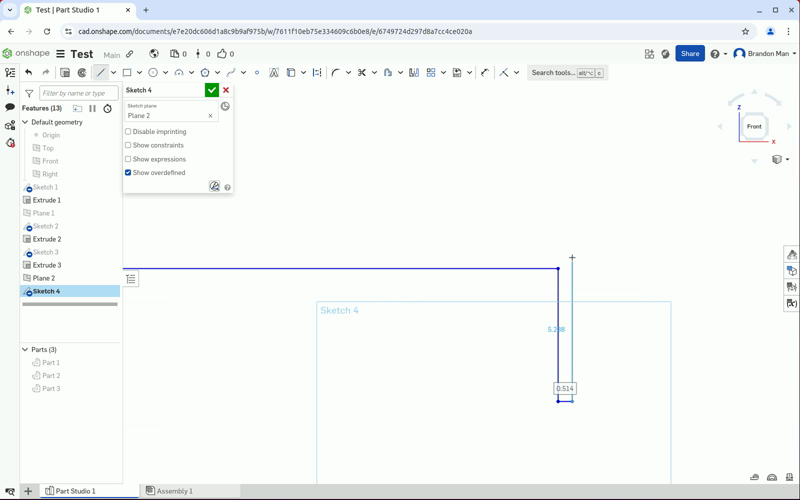
scroll(6)
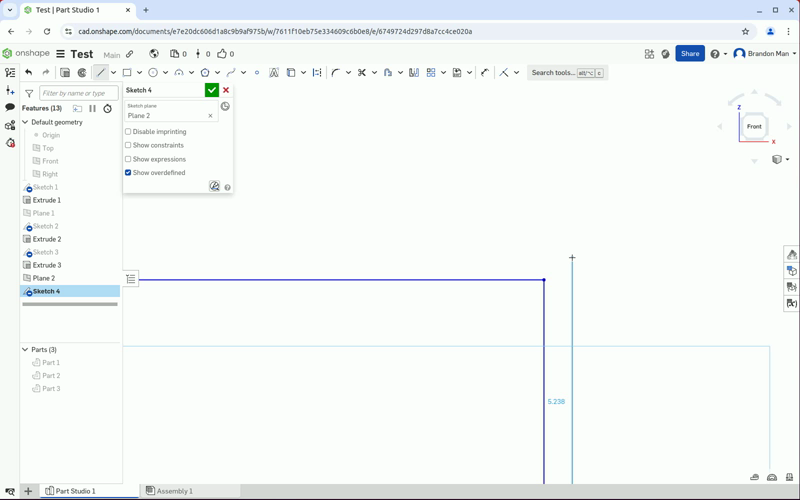
click(572, 257)
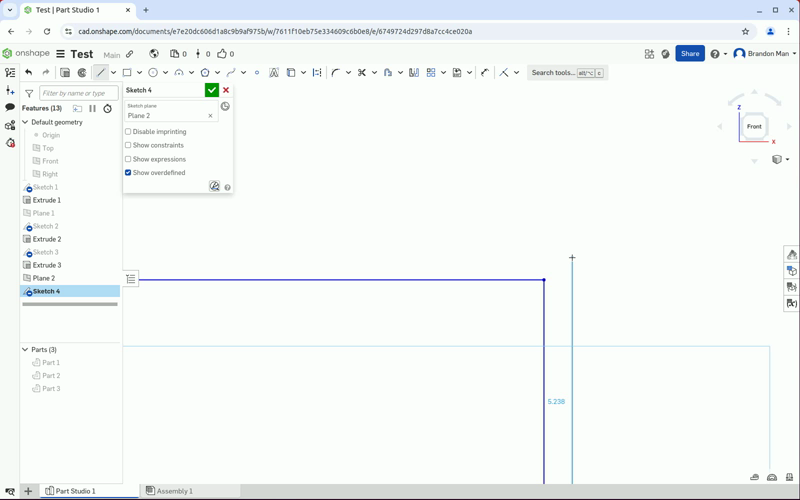
scroll(-6)
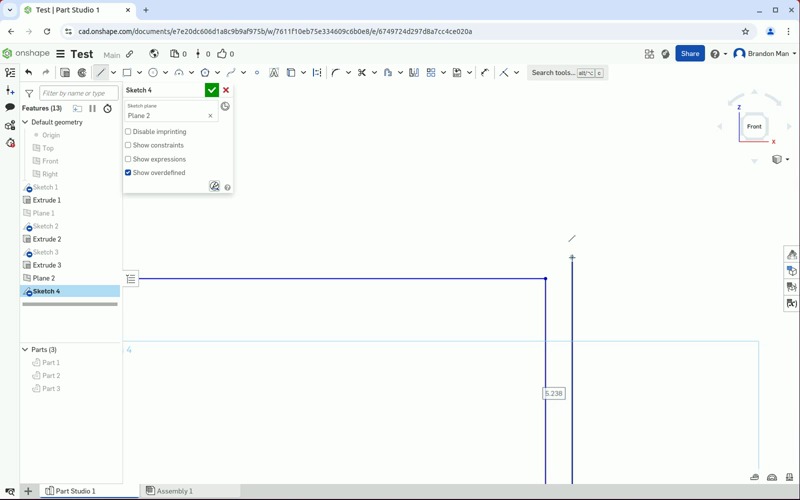
scroll(-6)
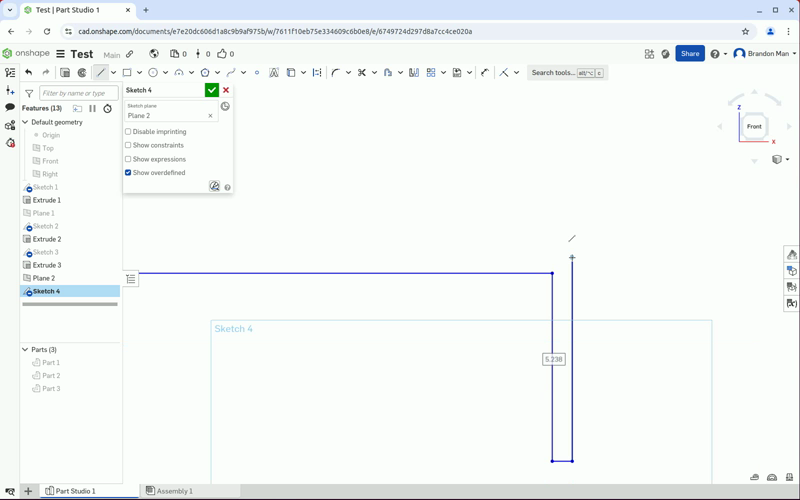
scroll(-6)
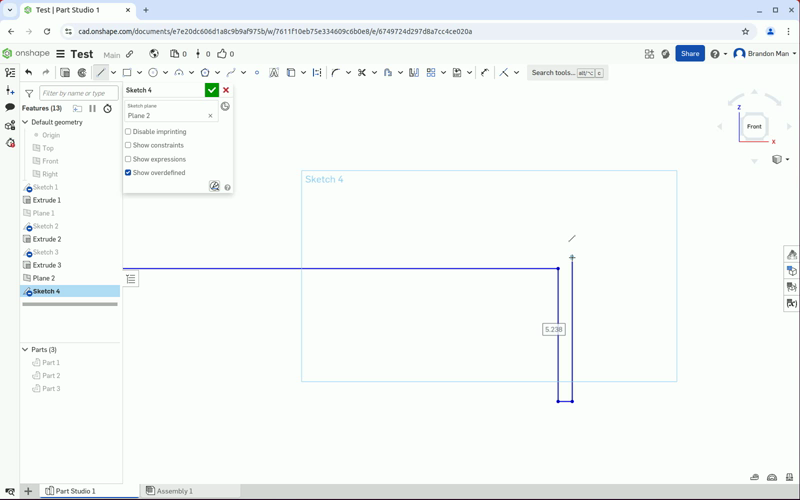
scroll(-6)
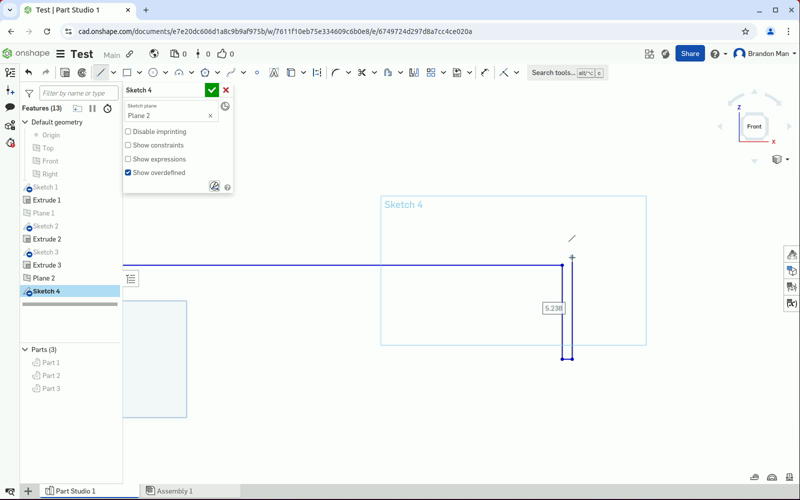
scroll(-6)
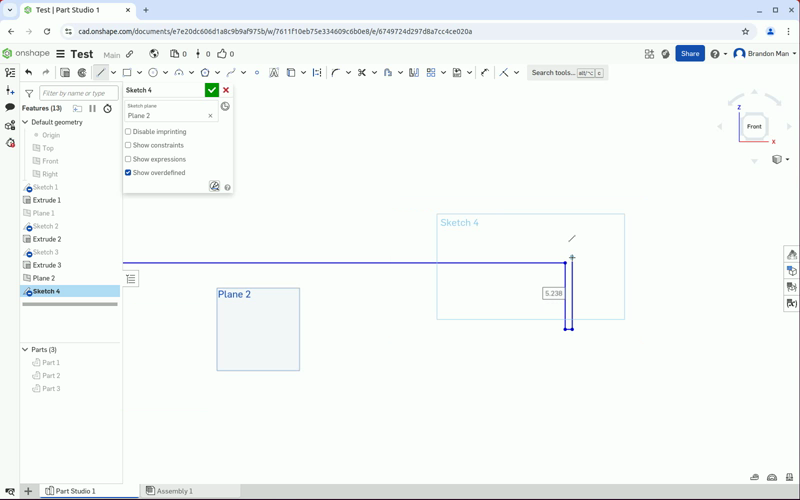
scroll(-6)
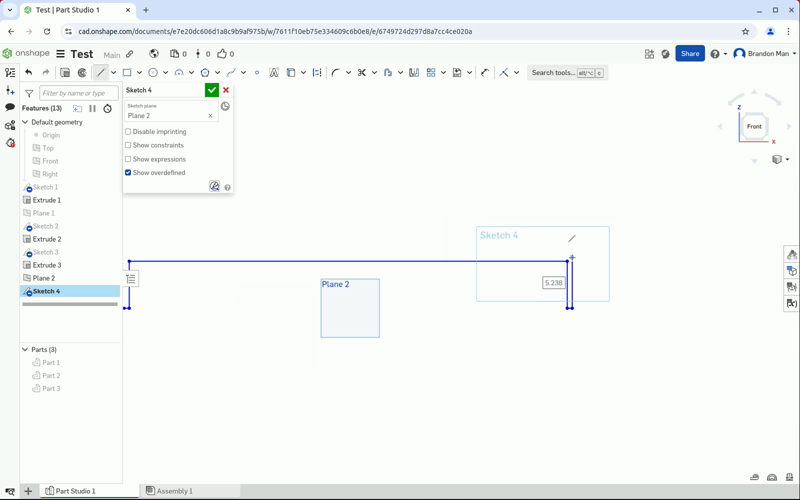
scroll(-6)
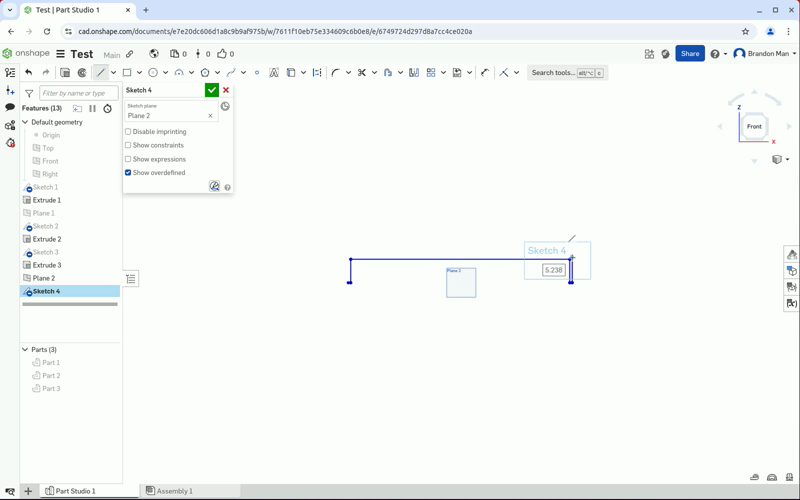
key_up(shift)
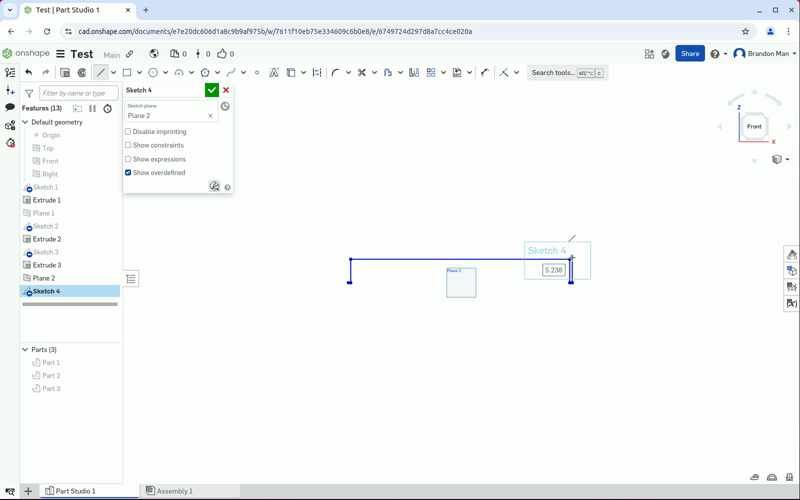
key_down(shift)
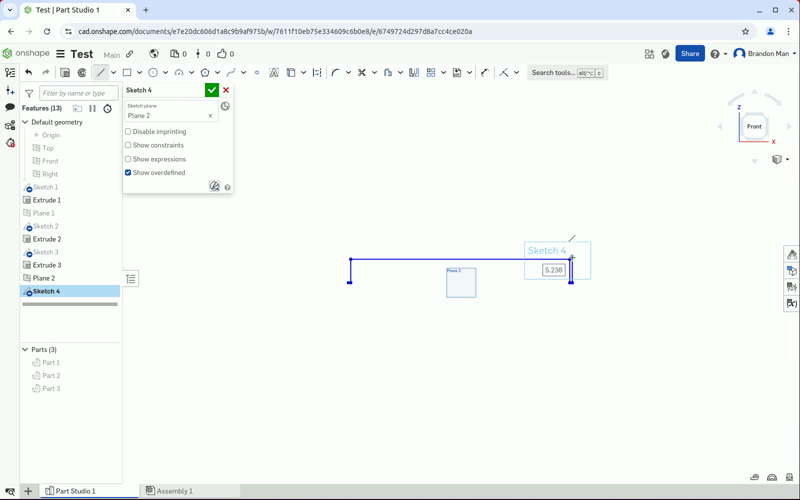
mouse_move(348, 257)
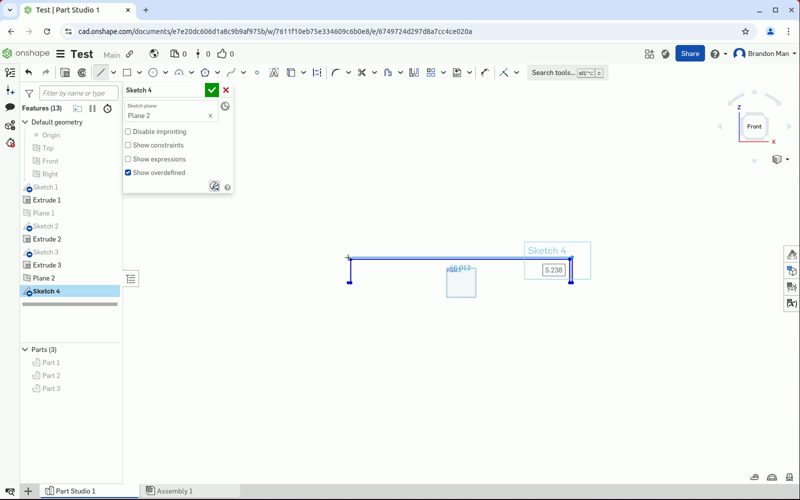
scroll(6)
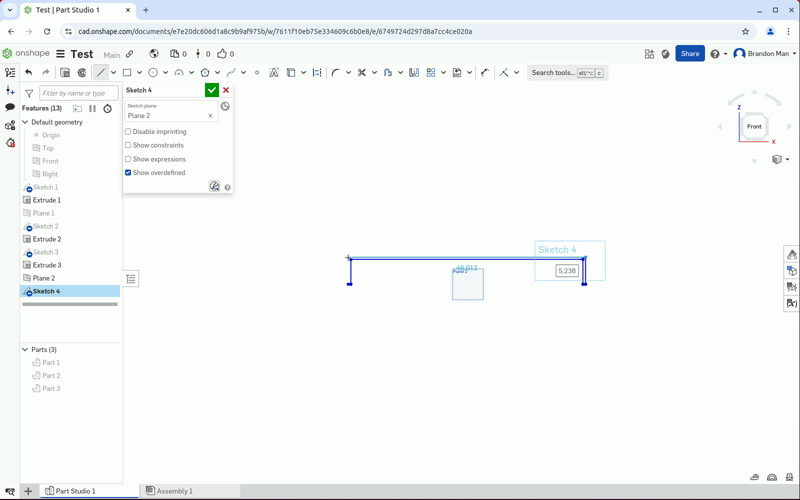
scroll(6)
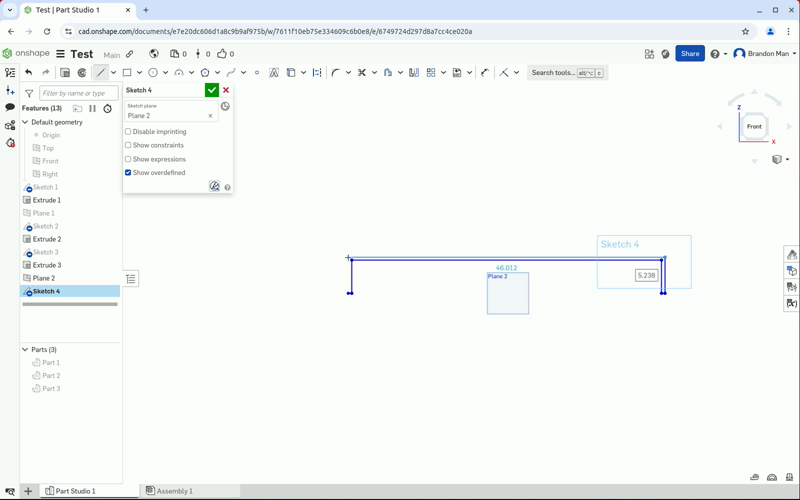
scroll(6)
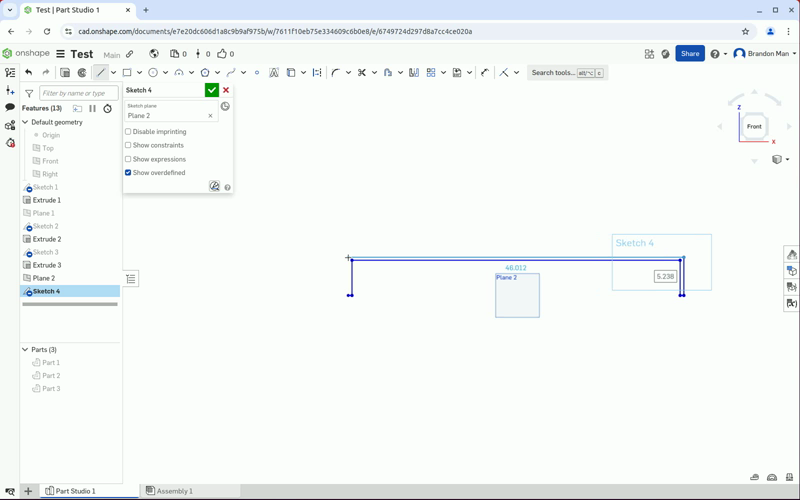
scroll(6)
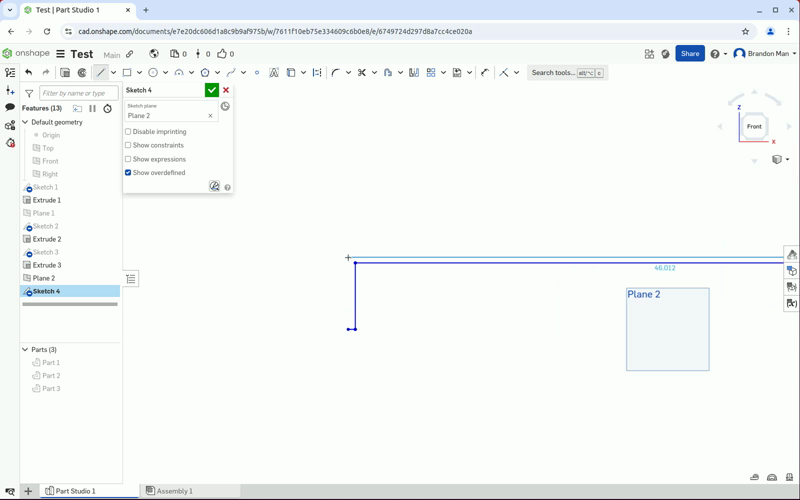
scroll(6)
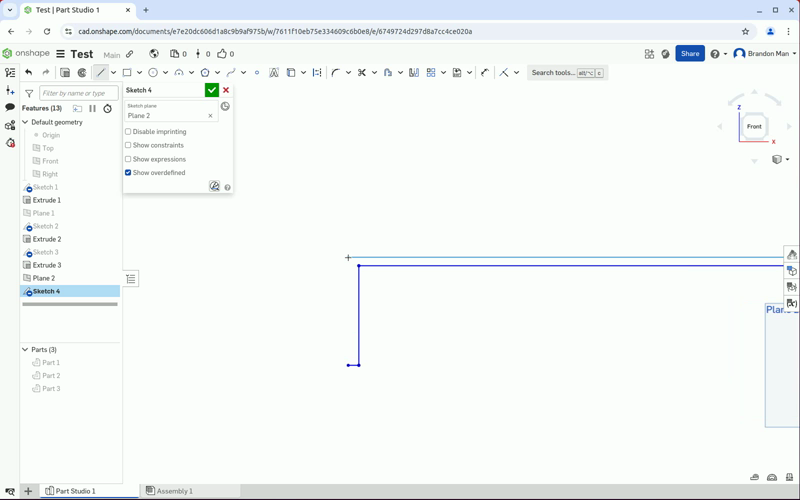
scroll(6)
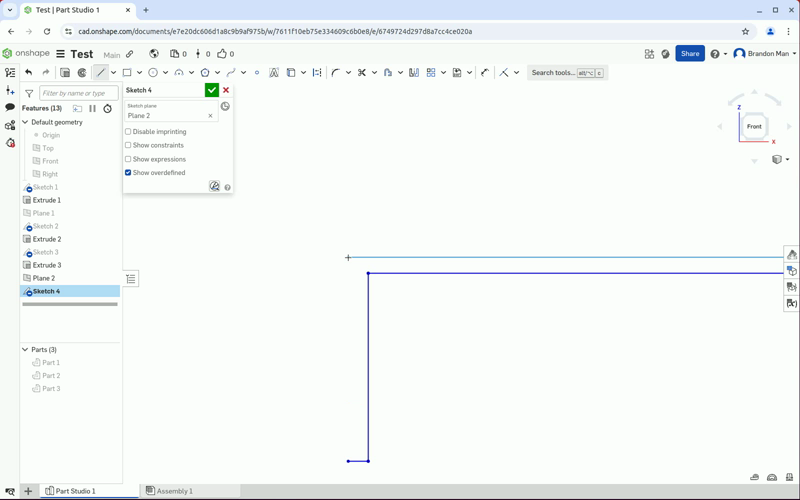
scroll(6)
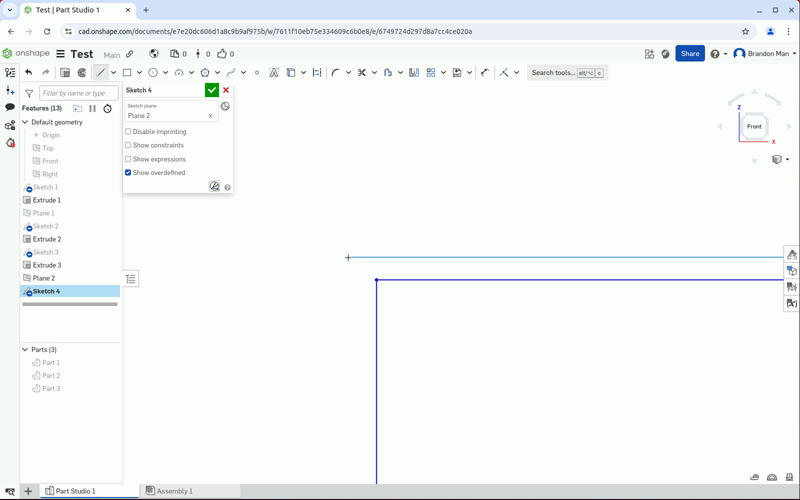
click(348, 257)
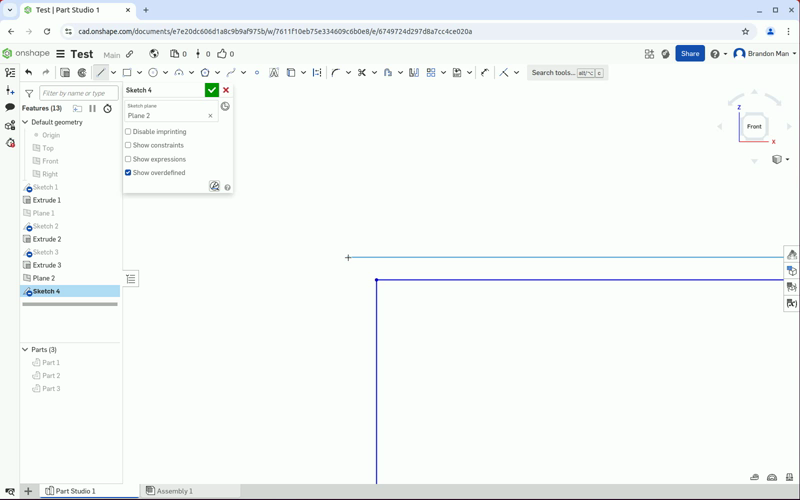
scroll(-6)
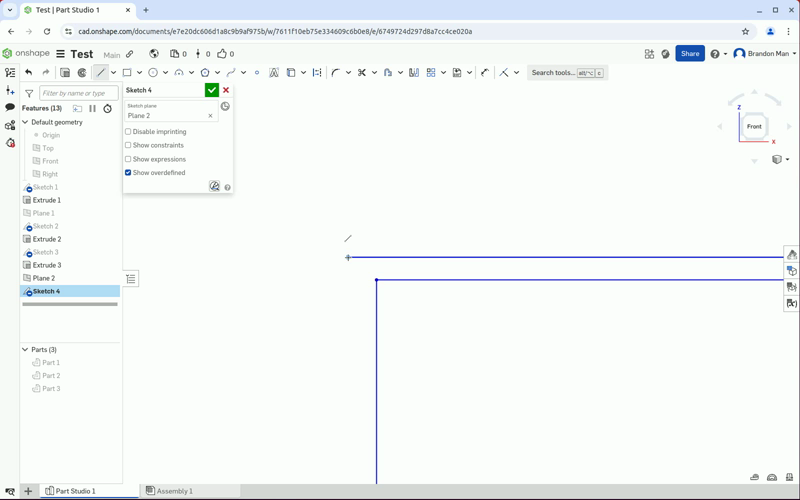
scroll(-6)
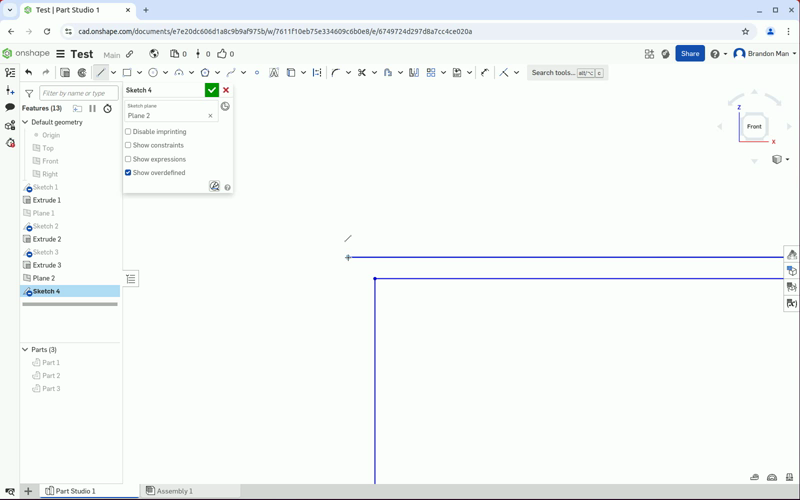
scroll(-6)
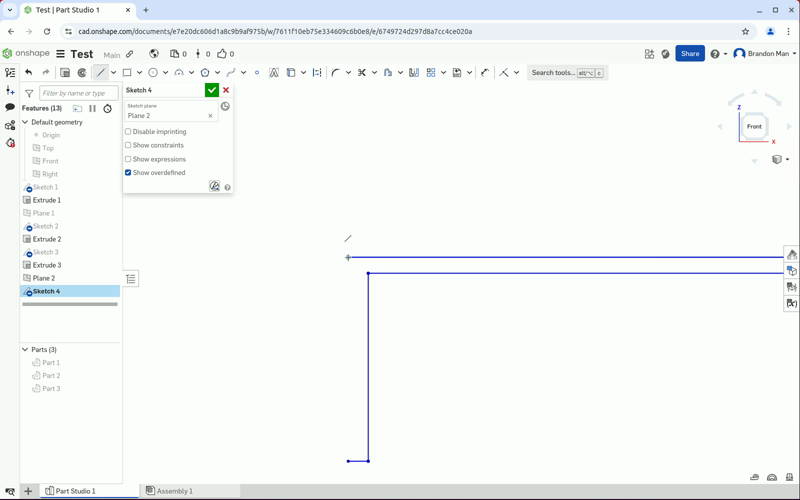
scroll(-6)
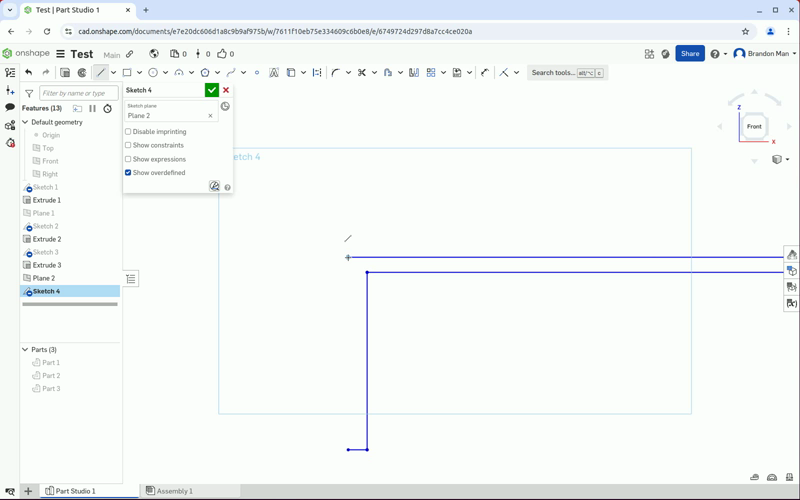
scroll(-6)
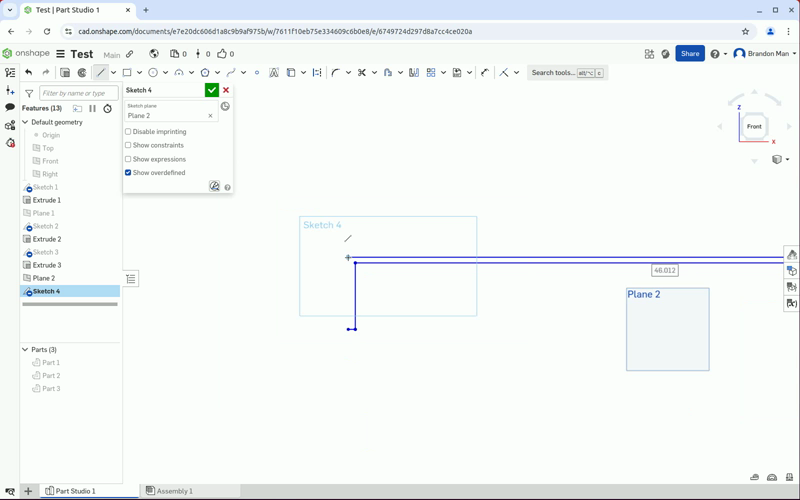
scroll(-6)
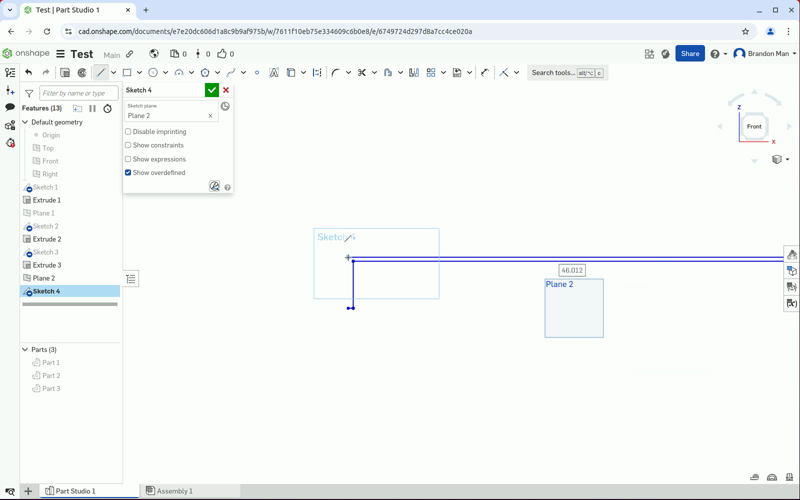
scroll(-6)
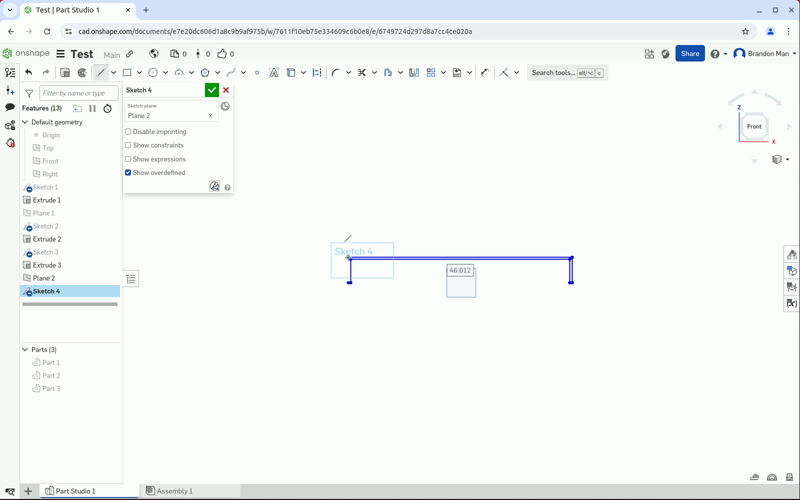
key_up(shift)
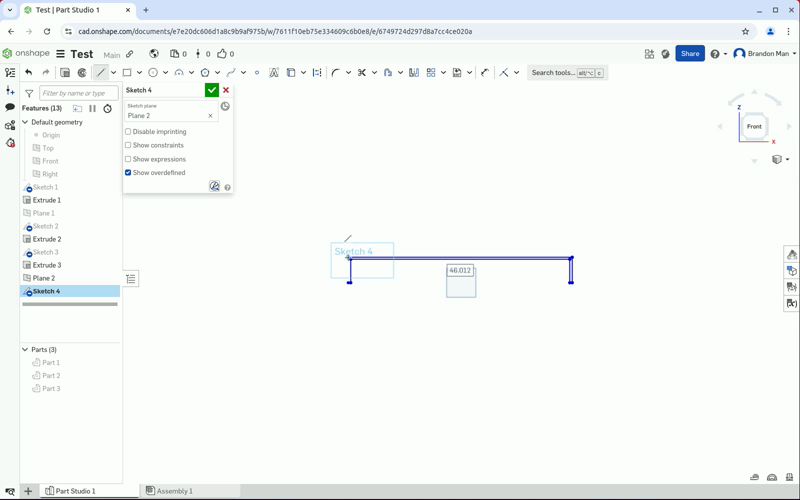
mouse_move(378, 257)
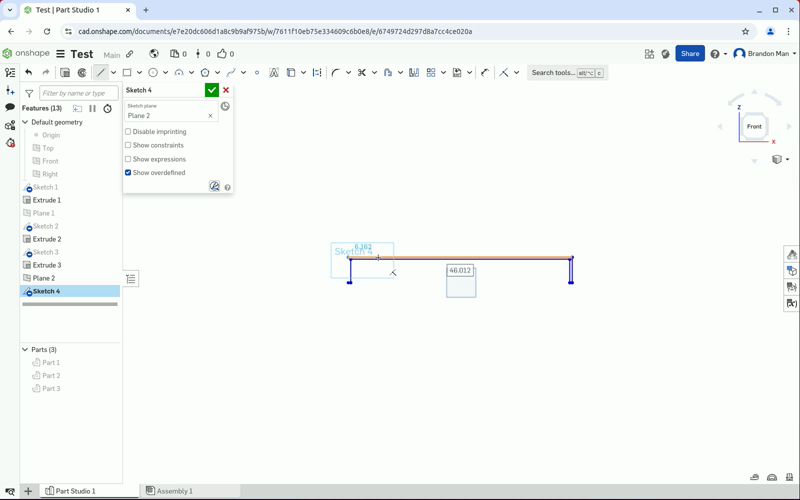
key_down(shift)
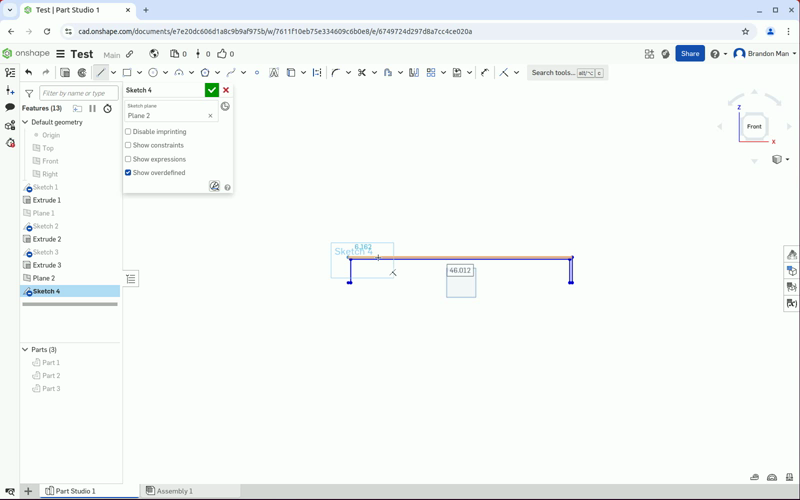
mouse_move(348, 282)
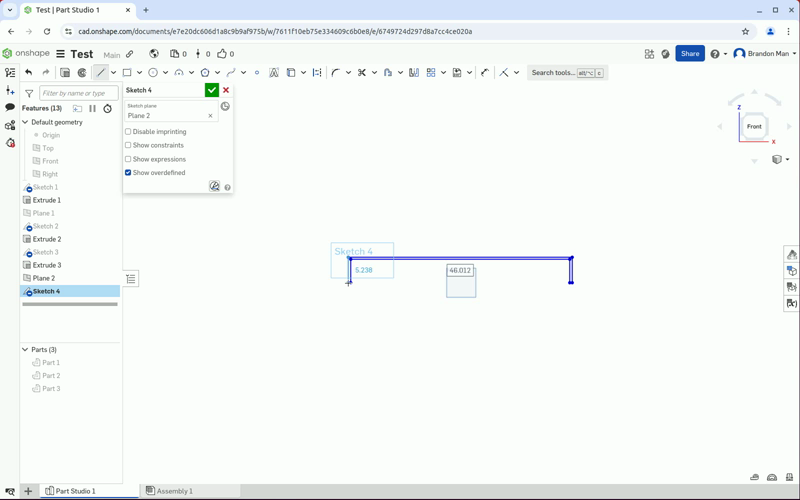
scroll(6)
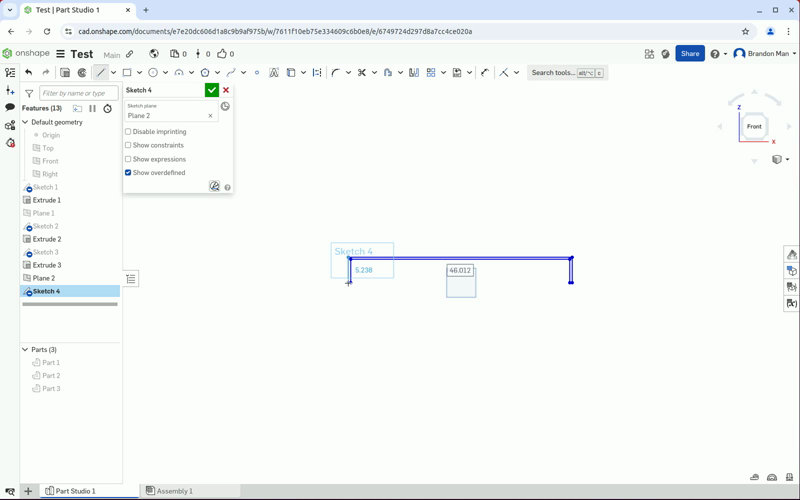
scroll(6)
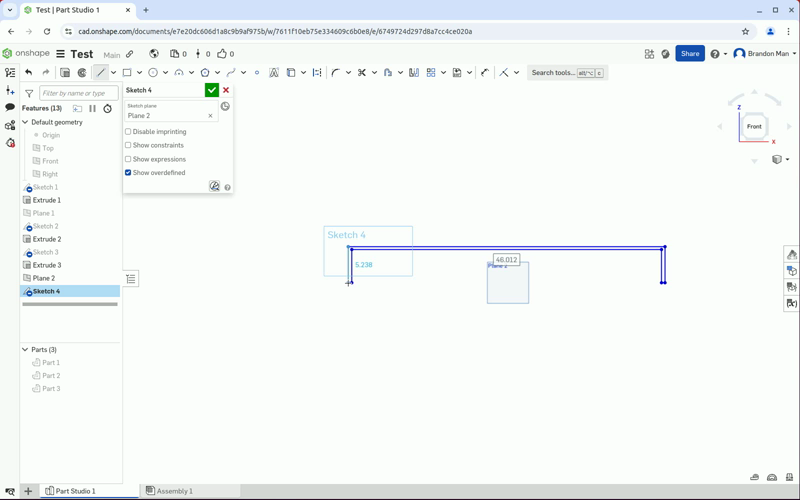
scroll(6)
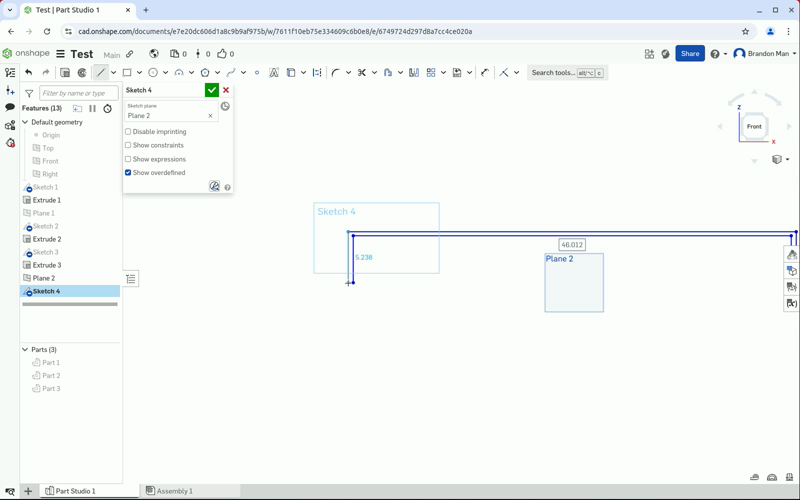
scroll(6)
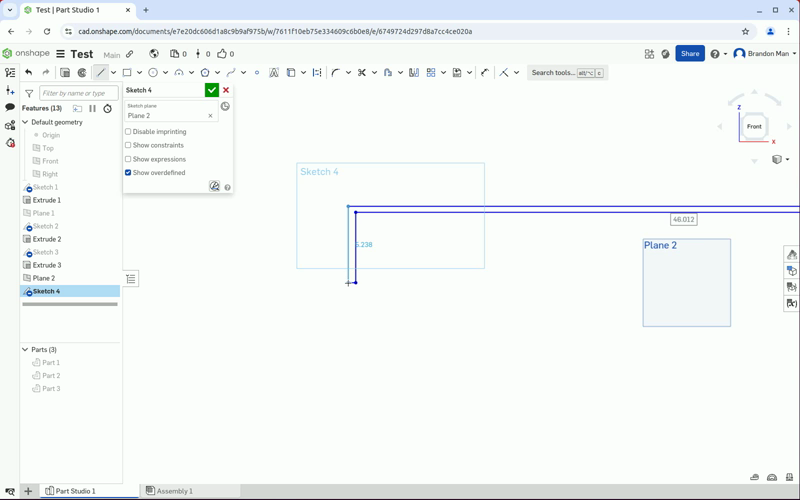
scroll(6)
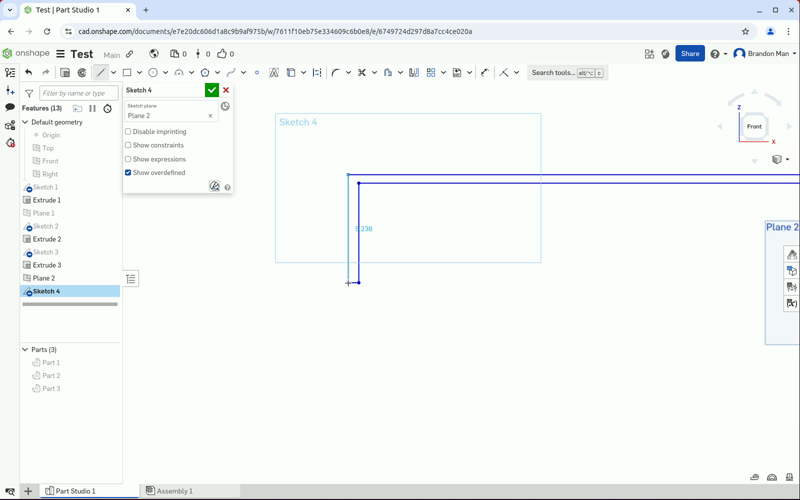
scroll(6)
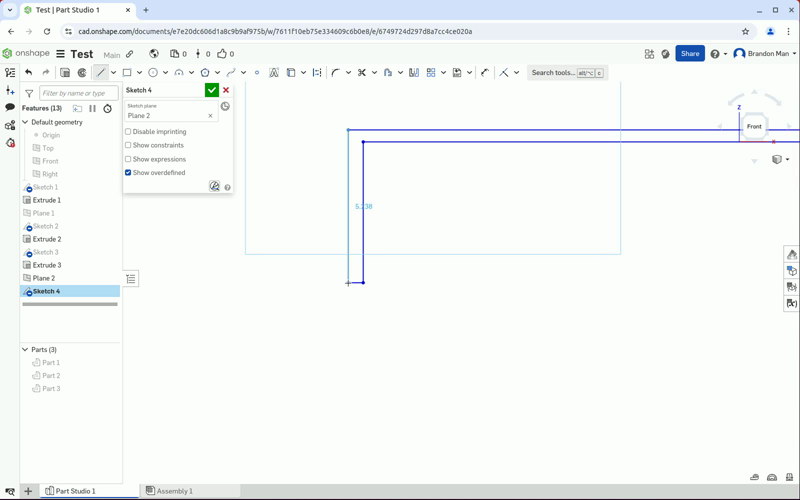
scroll(6)
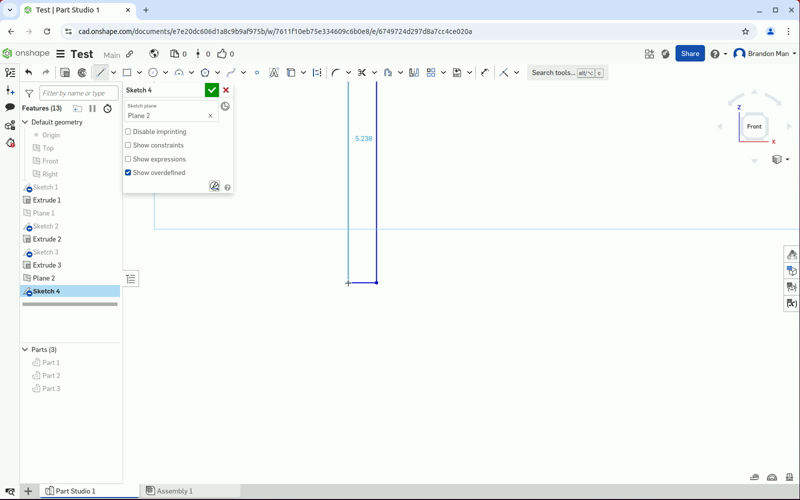
key_up(shift)
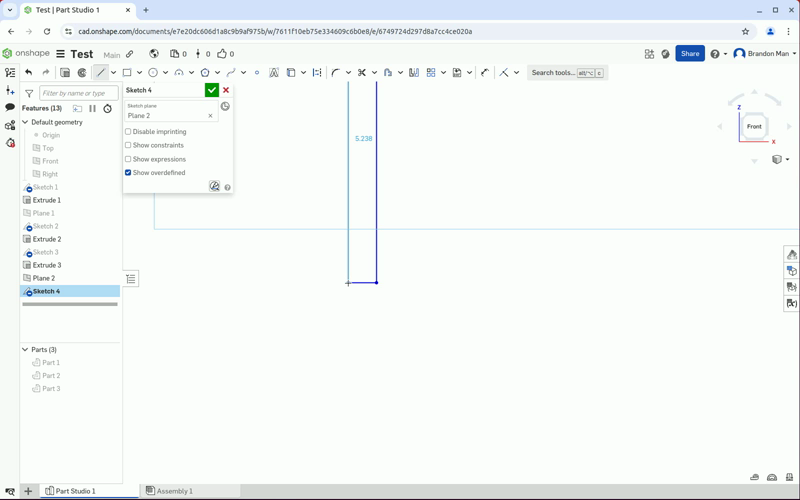
click(348, 282)
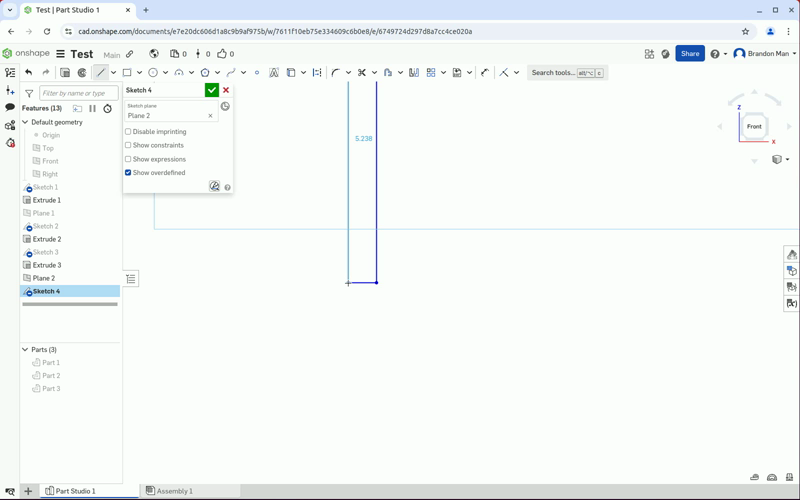
scroll(-6)
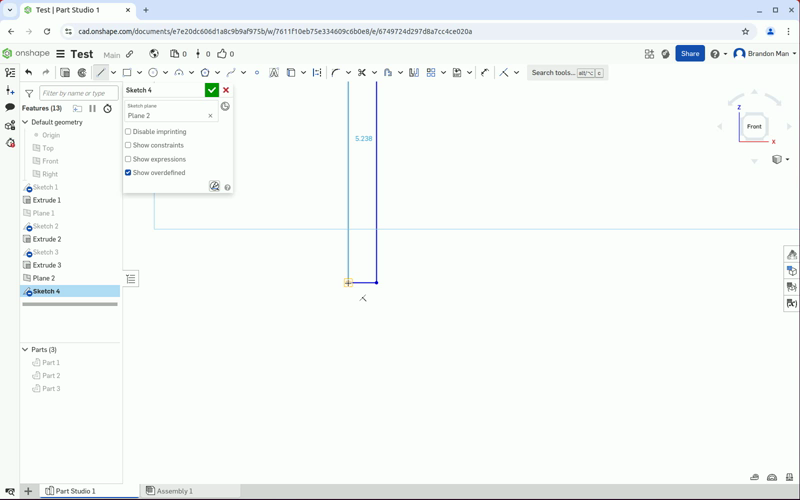
scroll(-6)
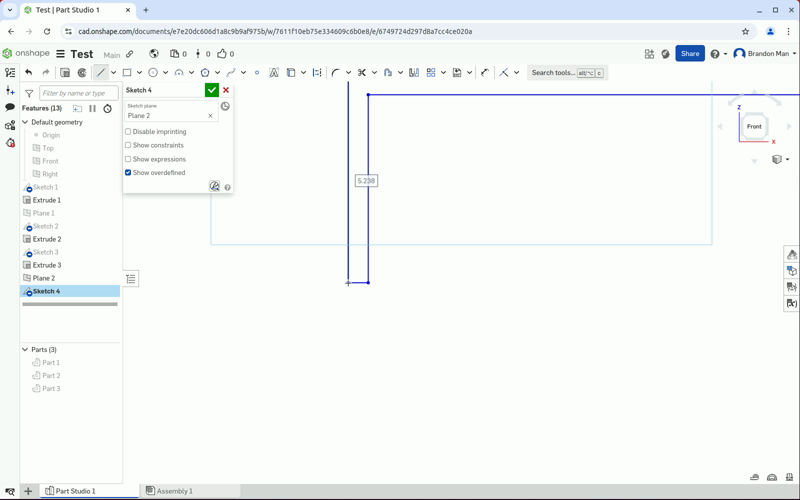
scroll(-6)
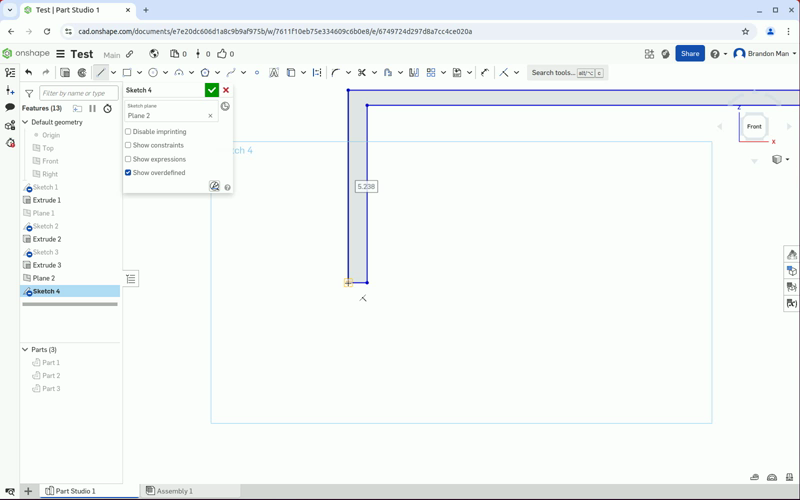
scroll(-6)
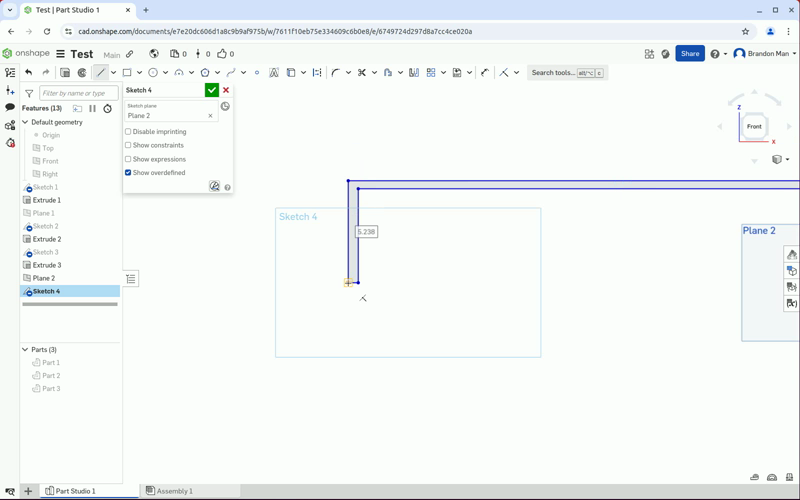
scroll(-6)
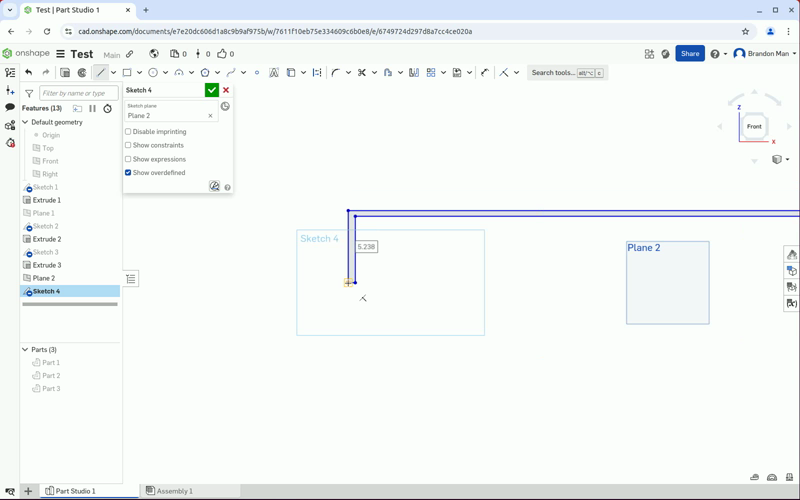
scroll(-6)
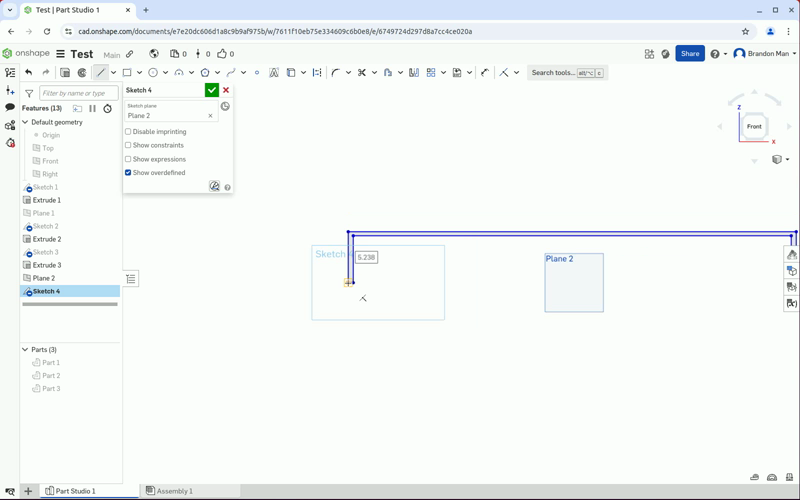
scroll(-6)
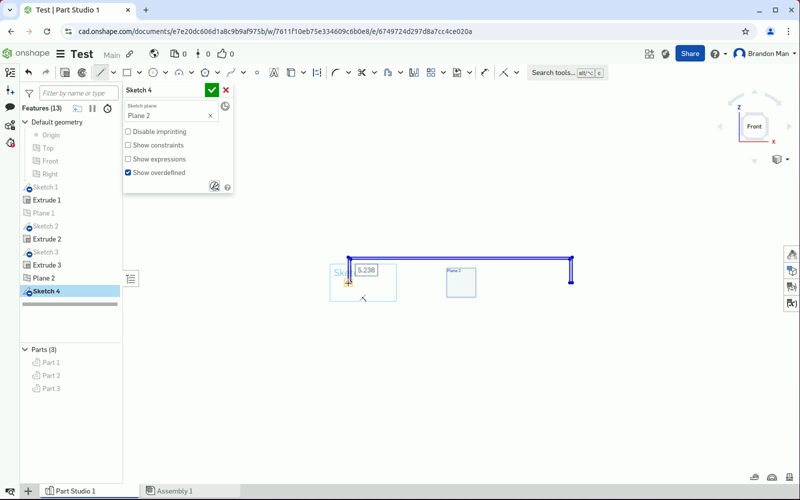
key(esc)
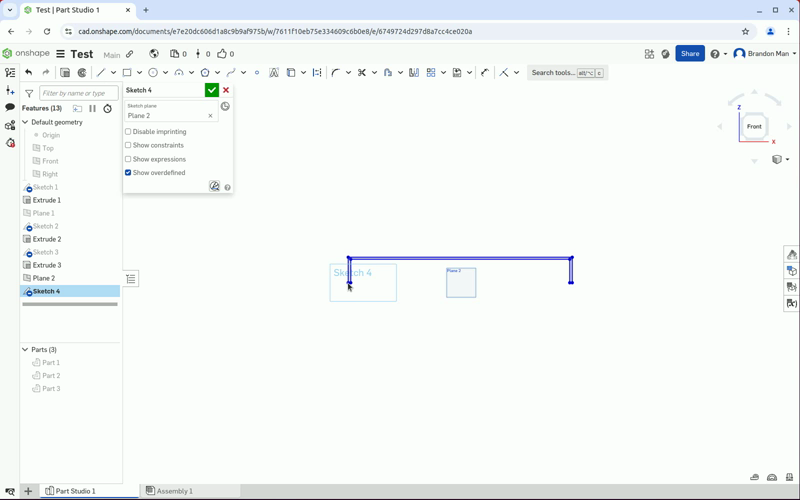
mouse_move(523, 258)
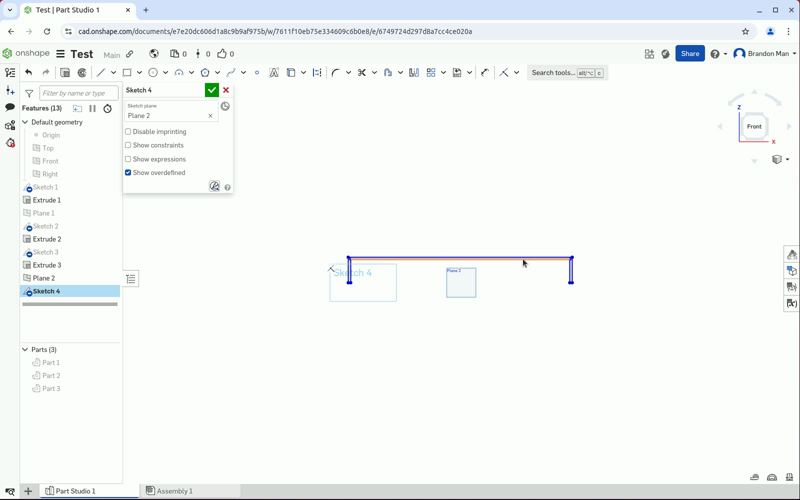
scroll(6)
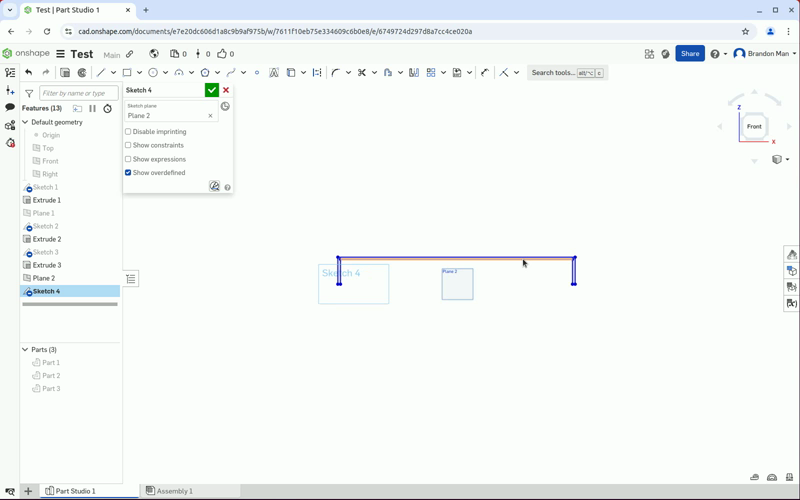
scroll(6)
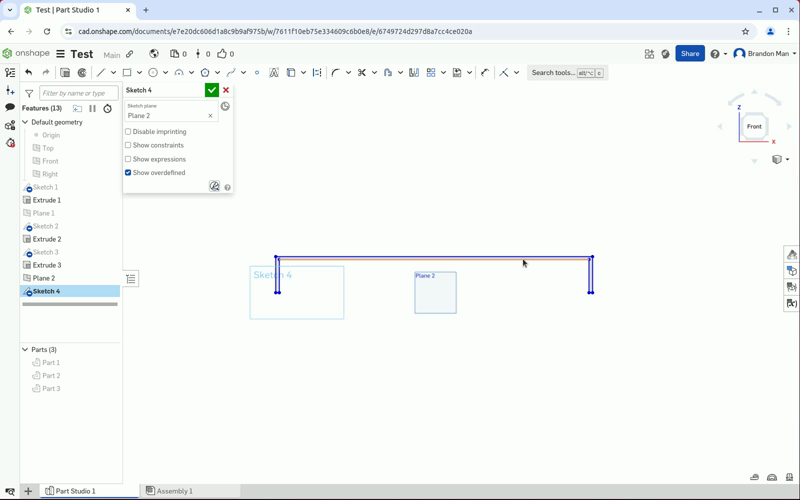
scroll(6)
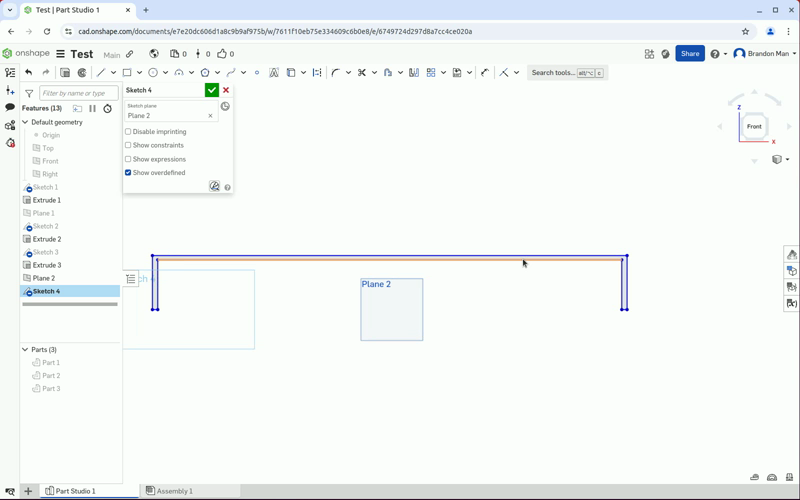
scroll(6)
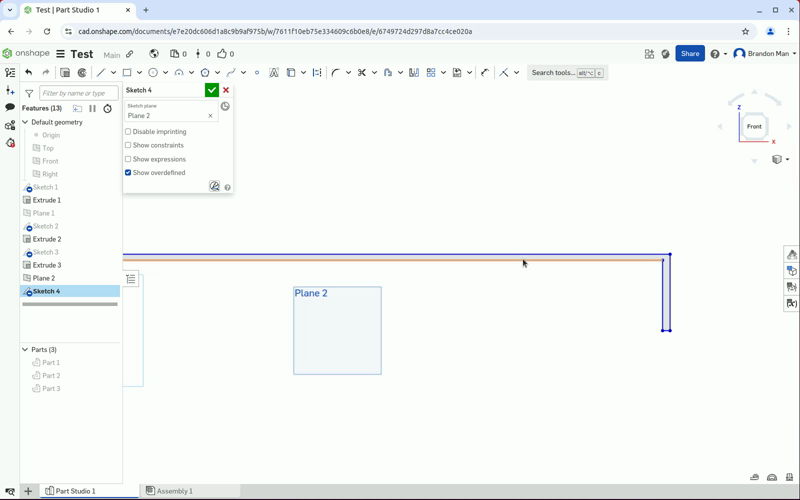
scroll(6)
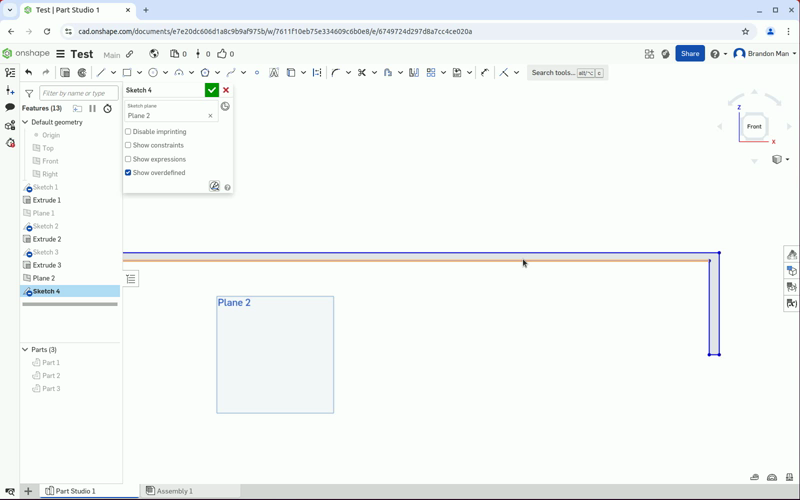
scroll(6)
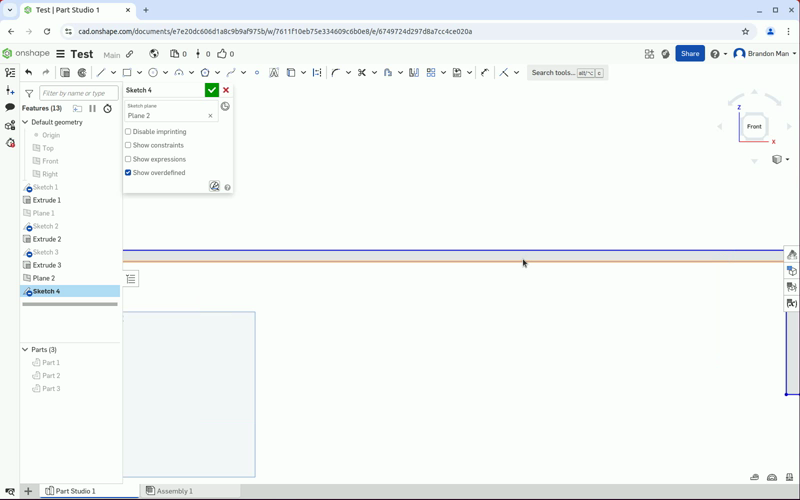
scroll(6)
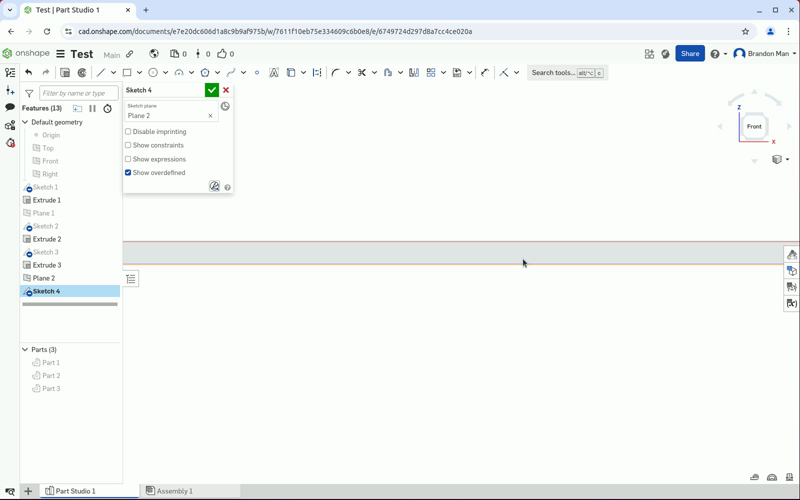
click(523, 258)
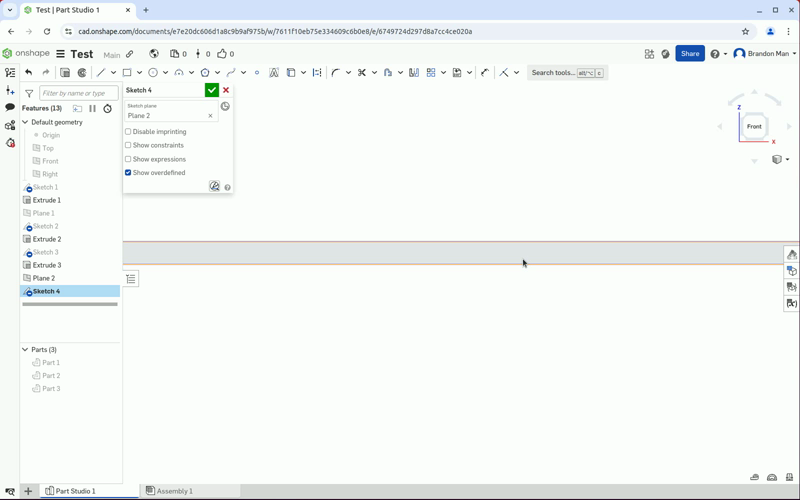
scroll(-6)
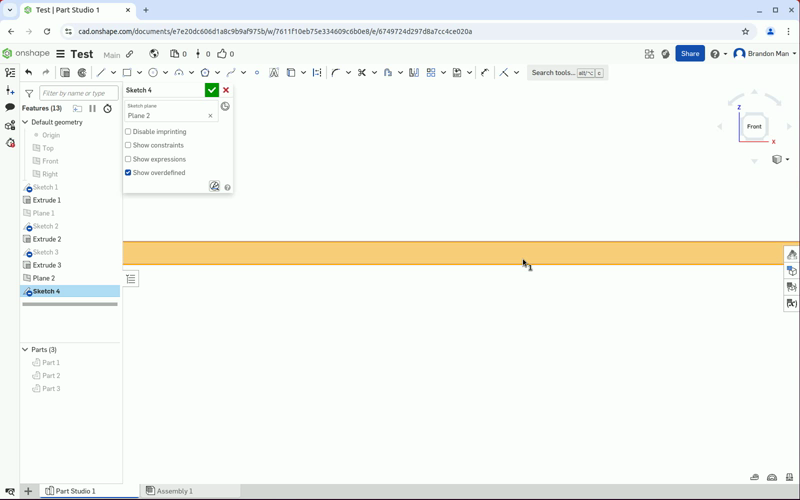
scroll(-6)
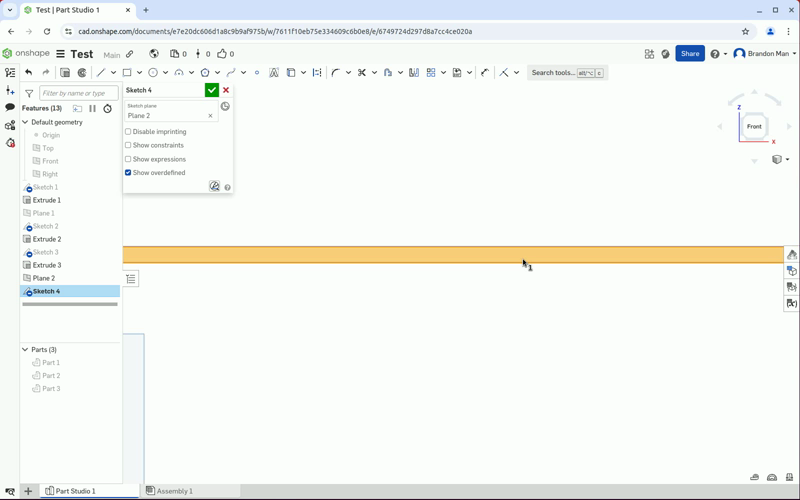
scroll(-6)
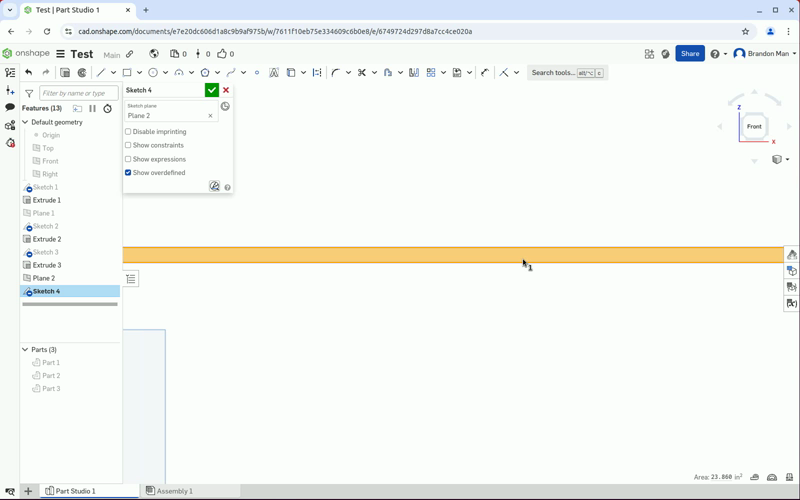
scroll(-6)
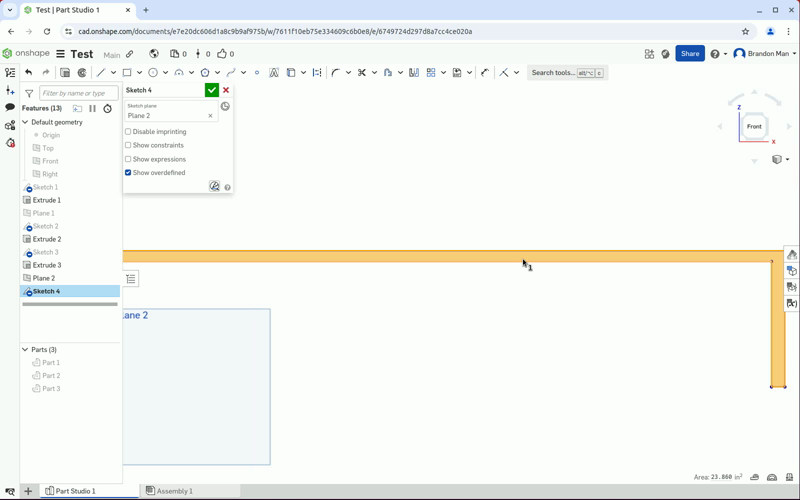
scroll(-6)
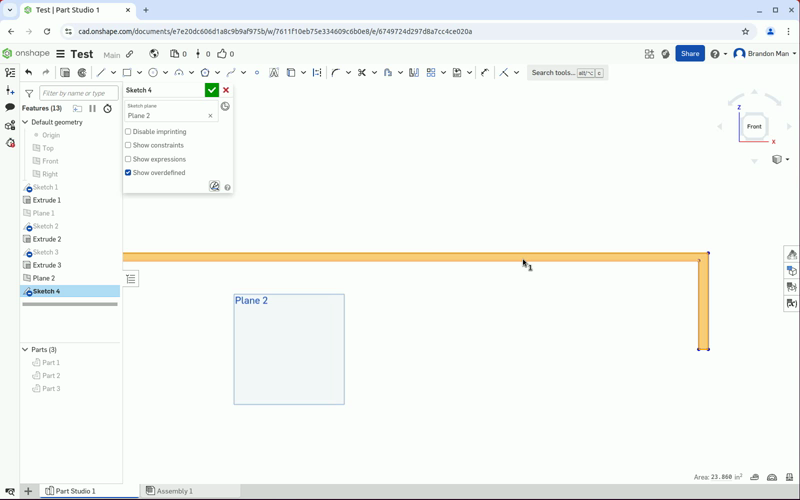
scroll(-6)
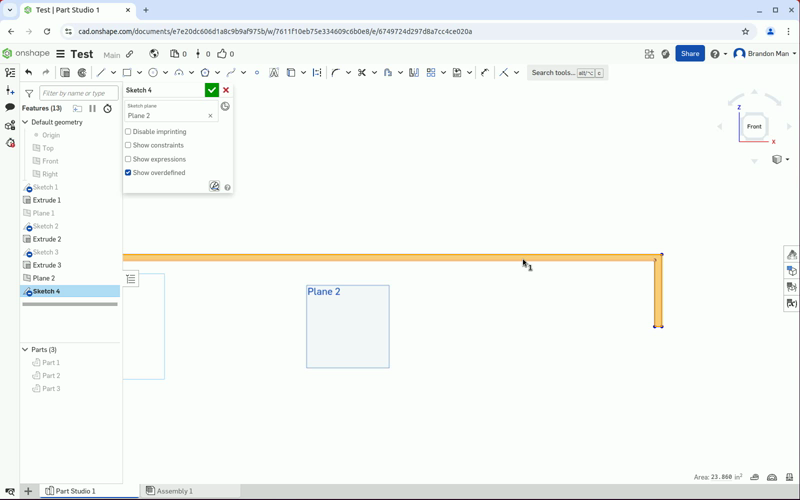
scroll(-6)
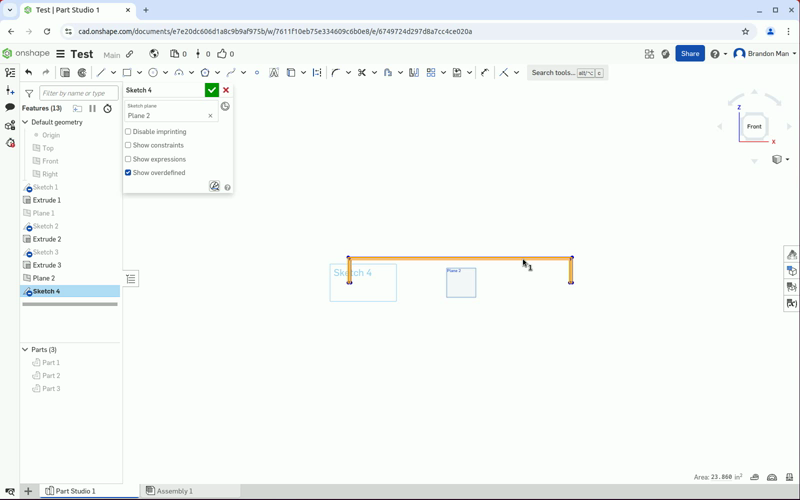
mouse_move(73, 352)
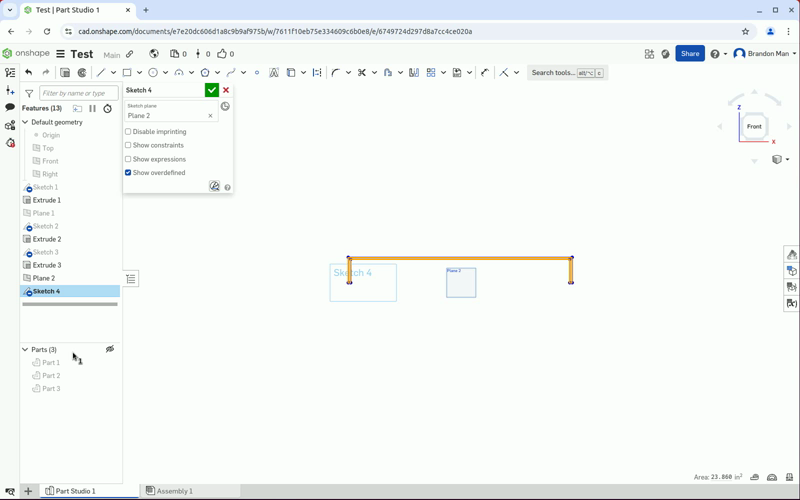
key(shift+y)
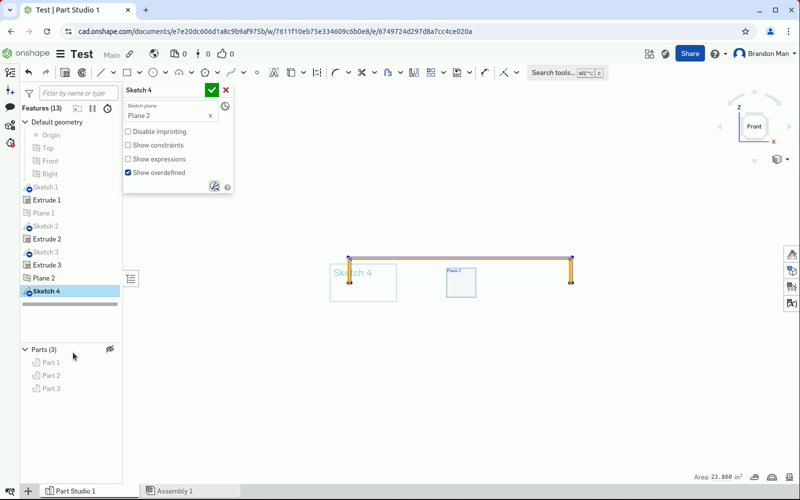
key(shift+e)
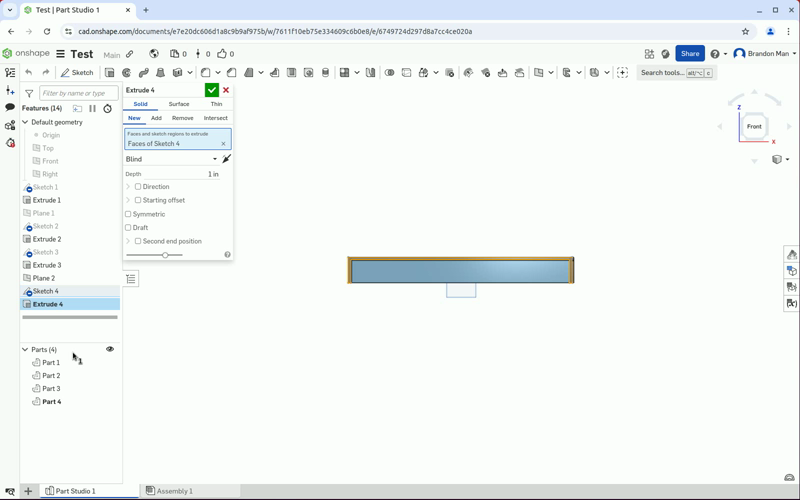
mouse_move(143, 106)
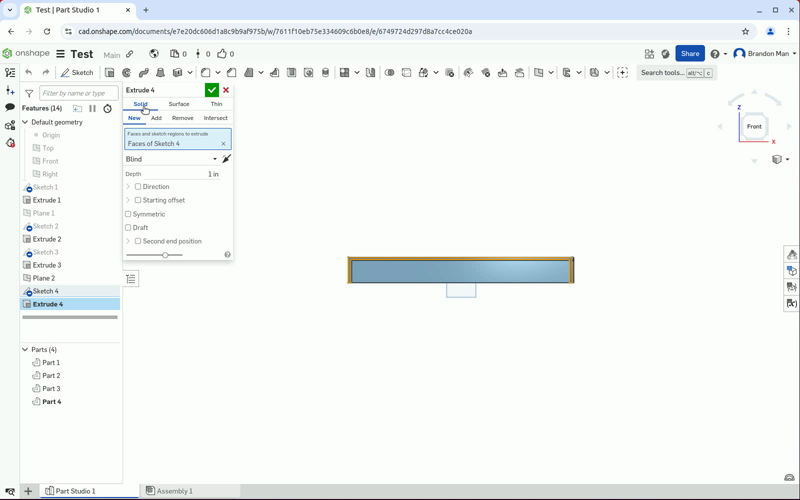
click(143, 106)
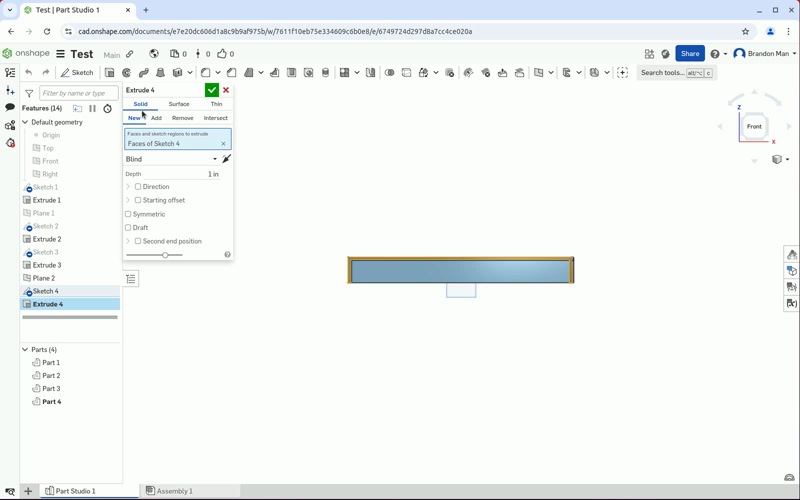
mouse_move(137, 120)
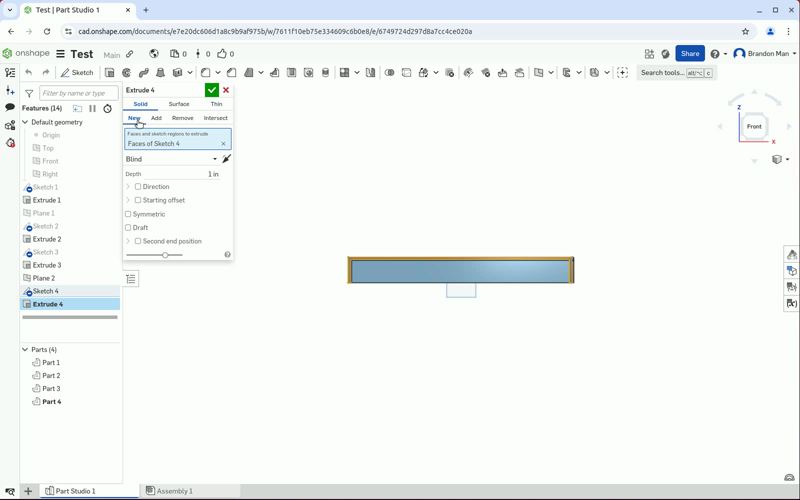
click(137, 120)
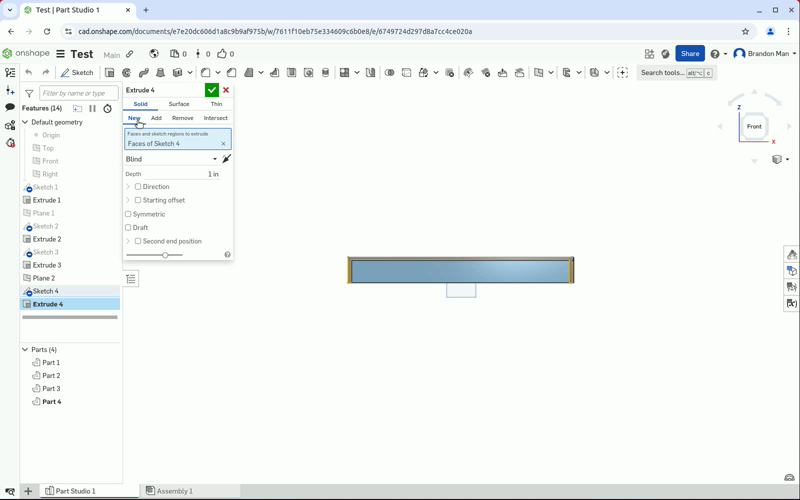
key(tab, 4)
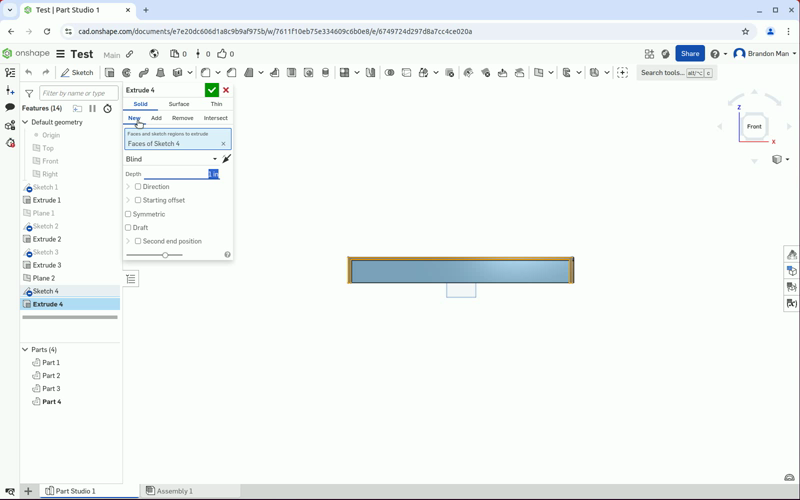
text(0.722)
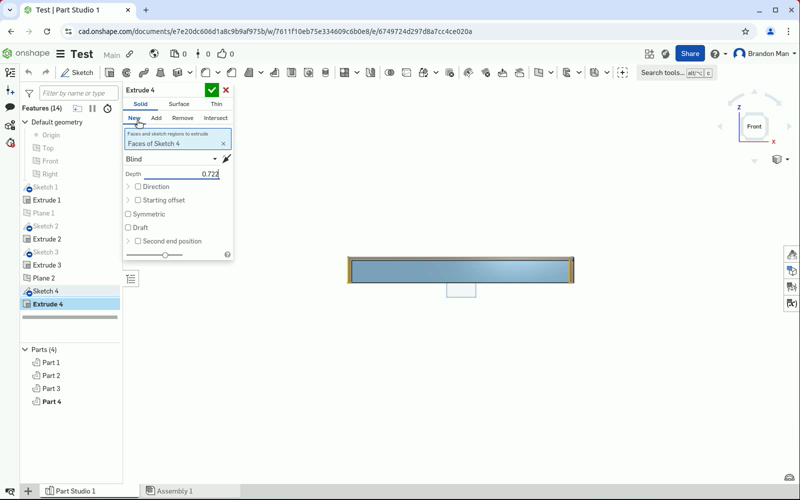
key(enter)
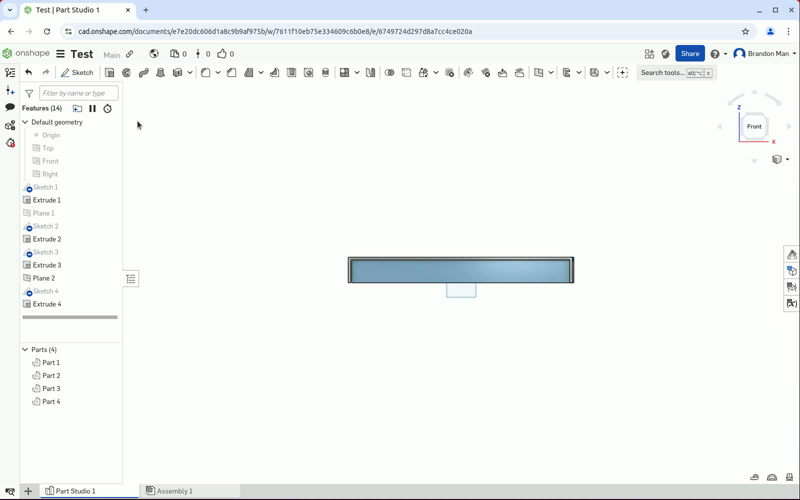
key(shift+h)
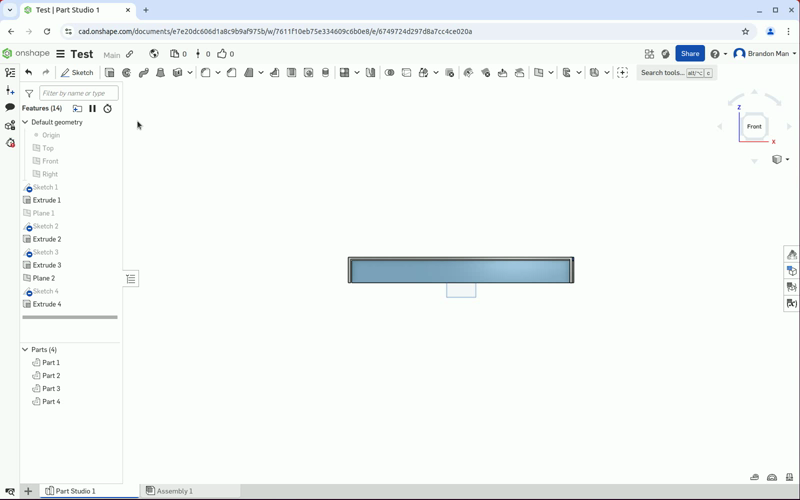
key(shift+h)
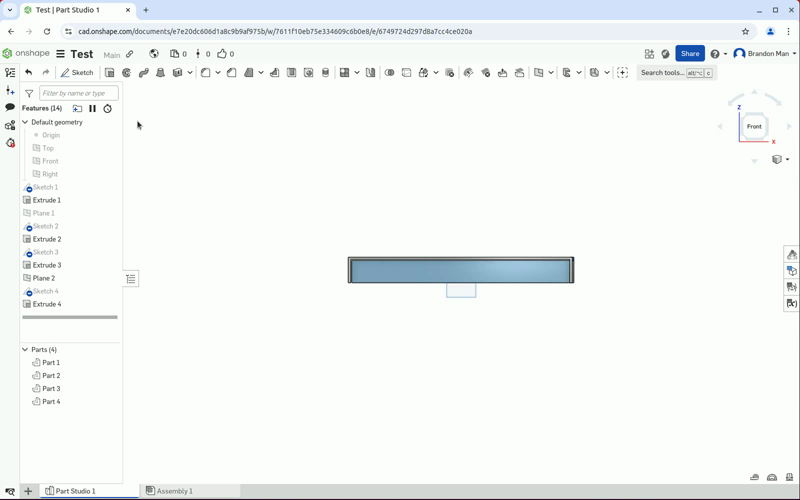
mouse_move(73, 189)
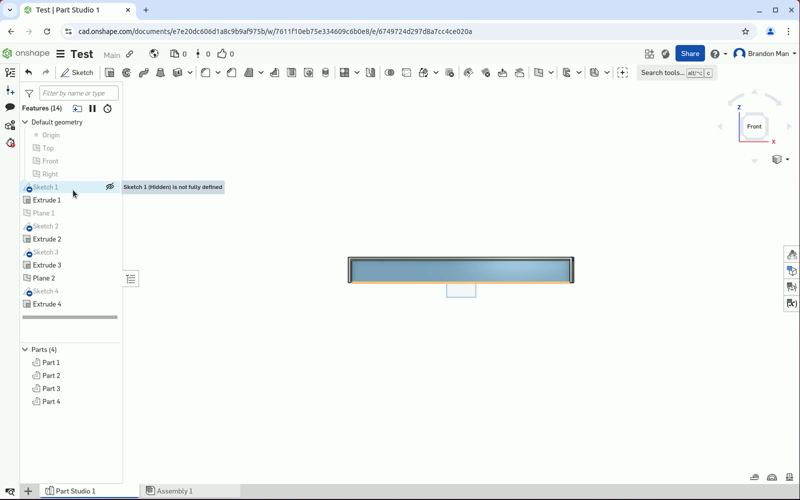
click(73, 189)
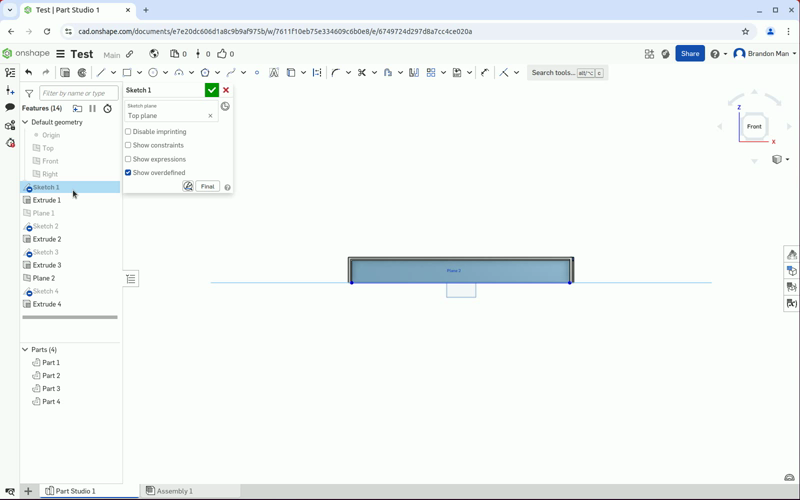
mouse_move(229, 92)
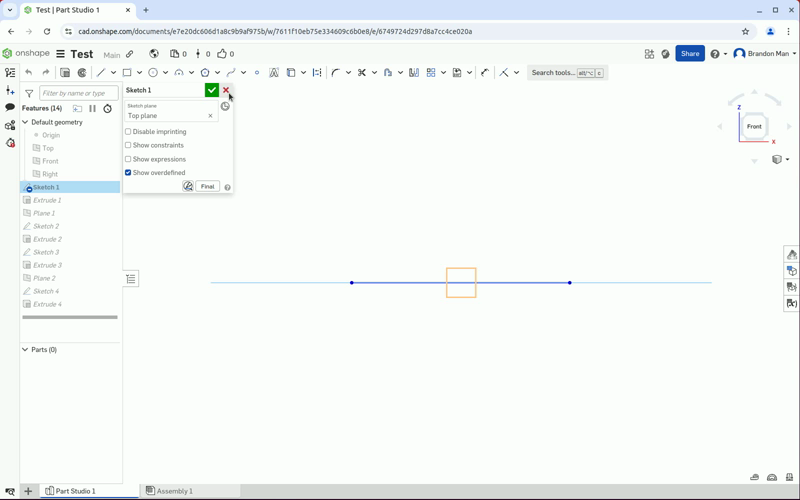
click(229, 92)
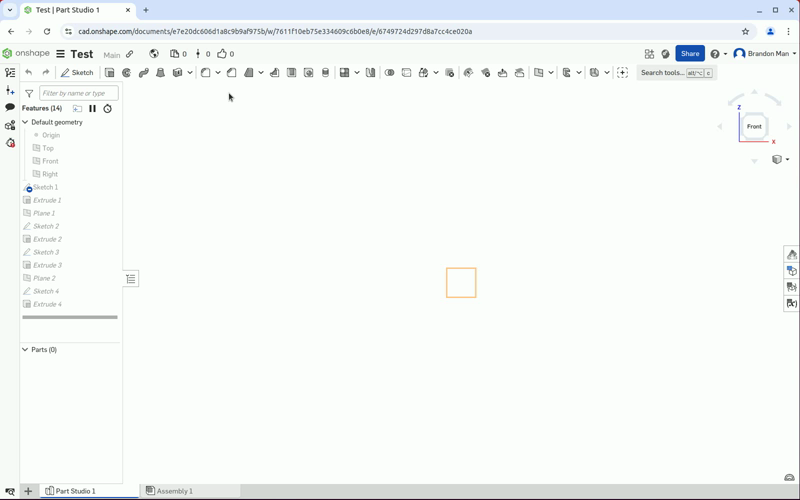
key(shift+s)
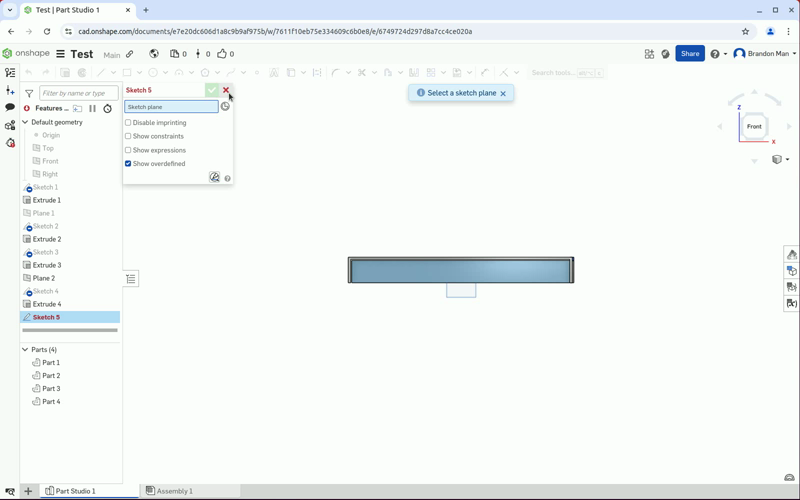
mouse_move(73, 280)
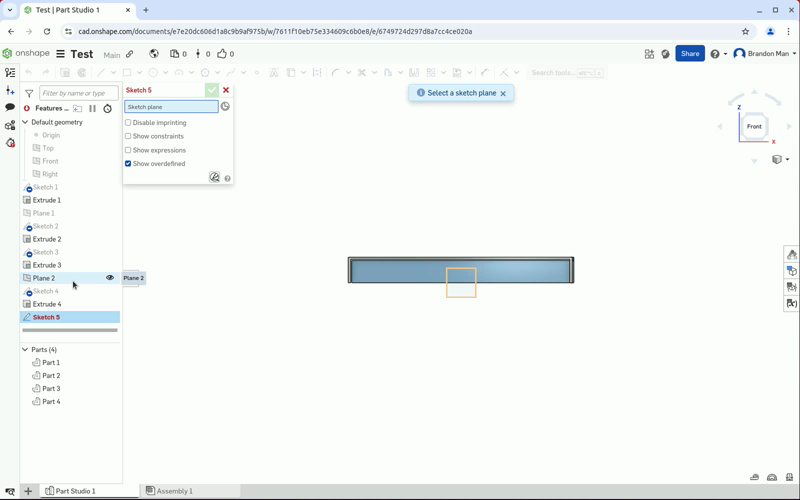
click(73, 280)
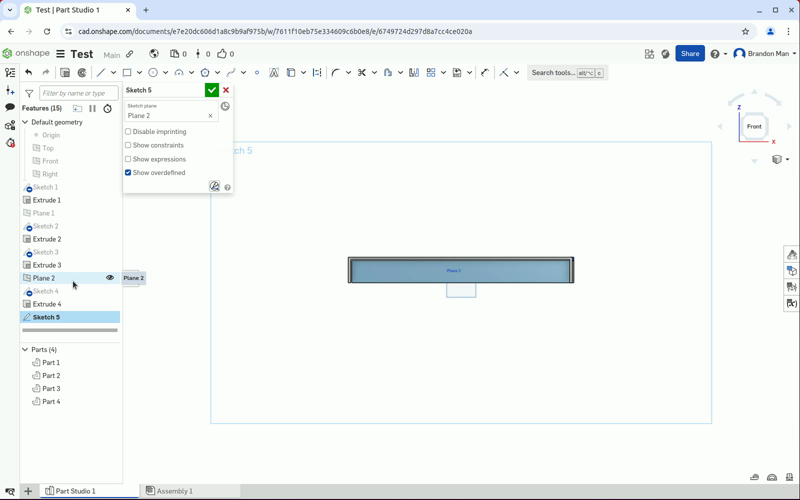
mouse_move(73, 352)
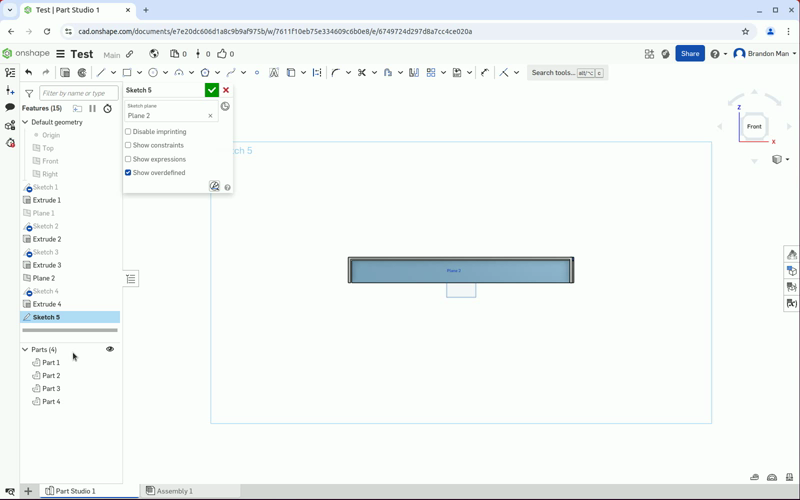
key(y)
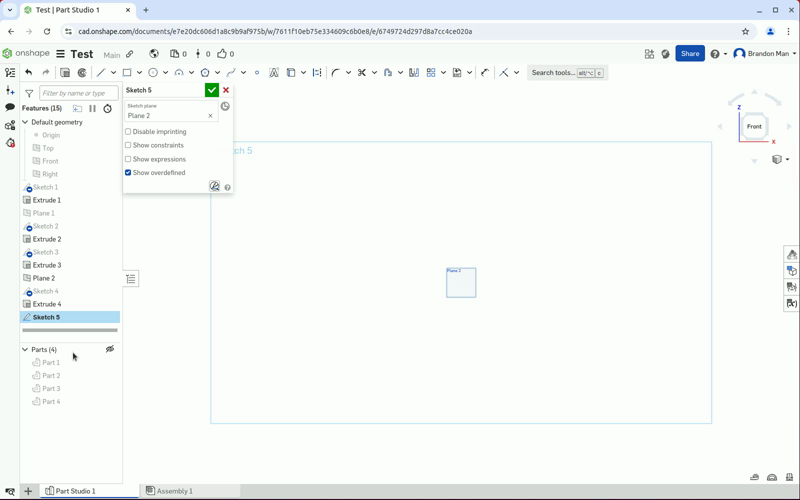
key(l)
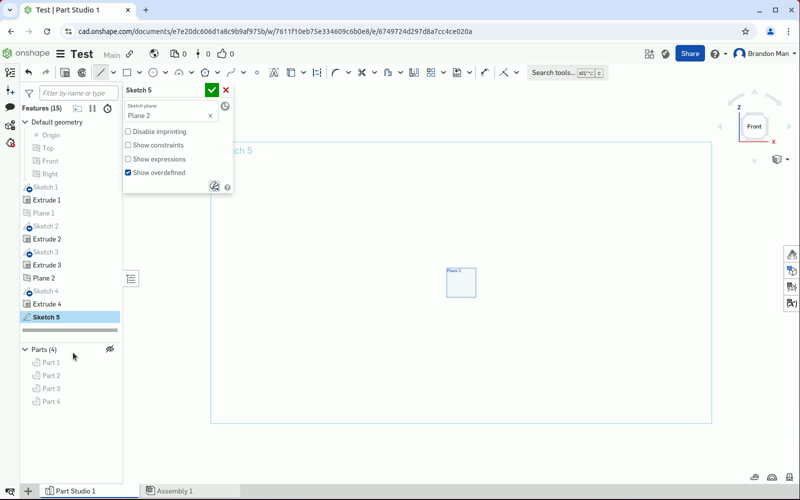
key_down(shift)
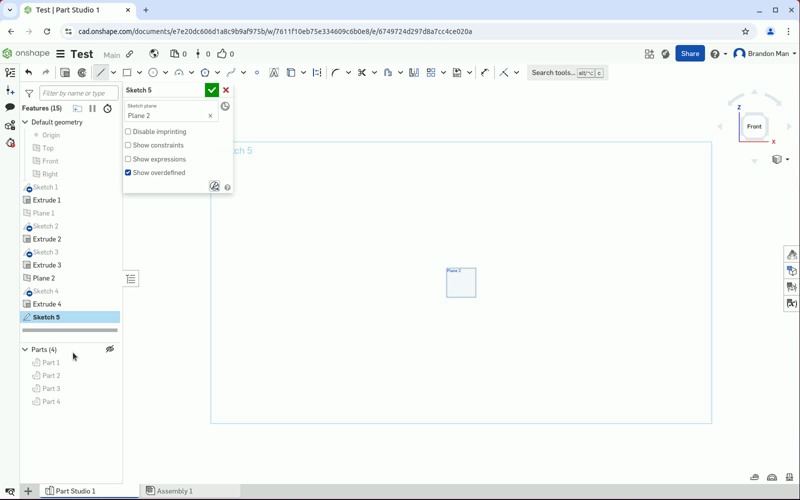
mouse_move(351, 282)
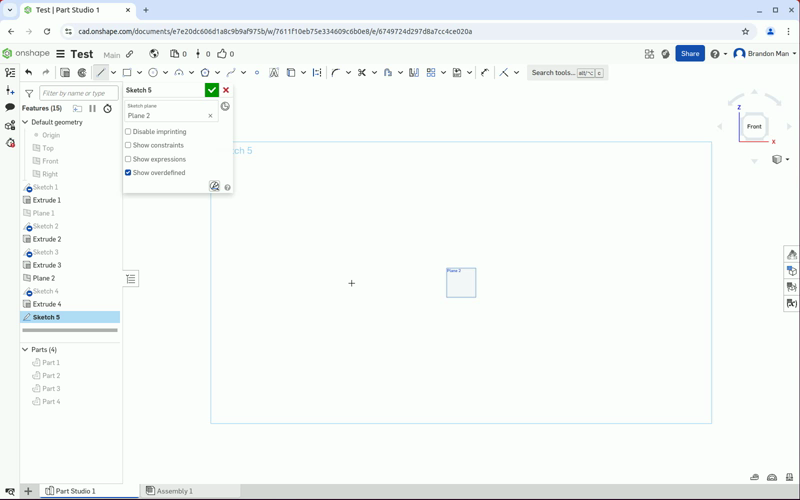
click(351, 282)
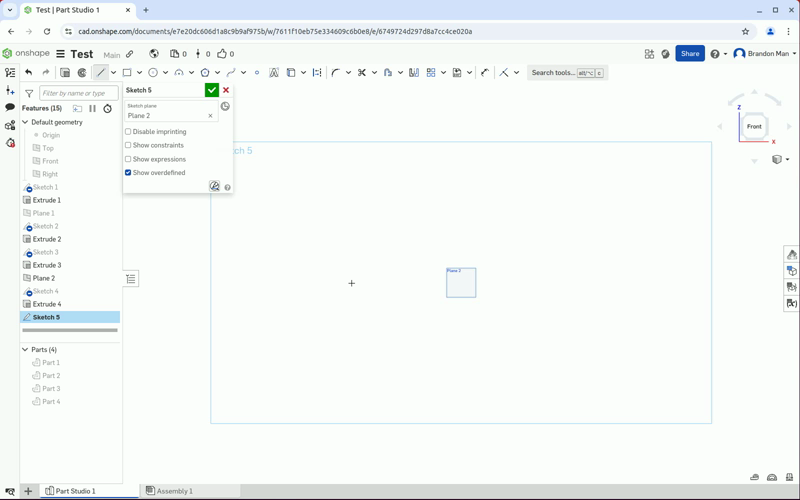
key_up(shift)
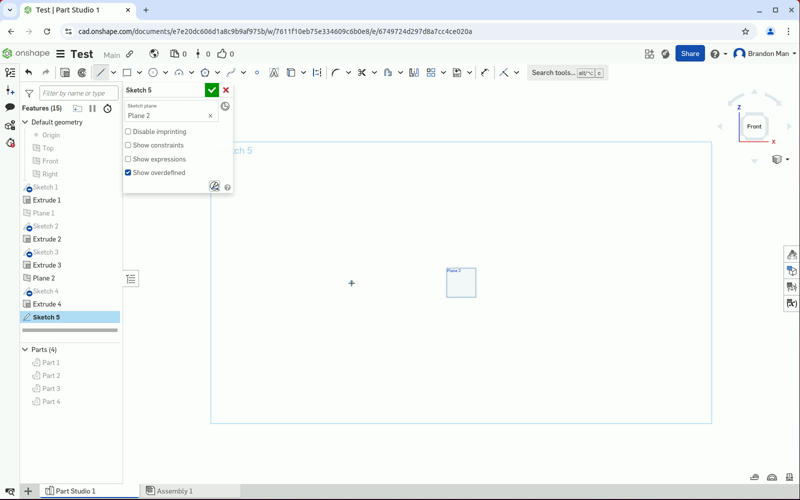
key_down(shift)
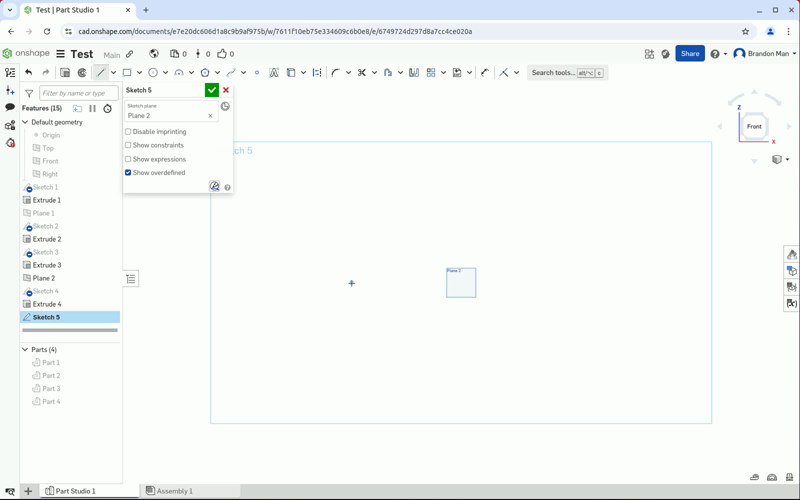
mouse_move(569, 282)
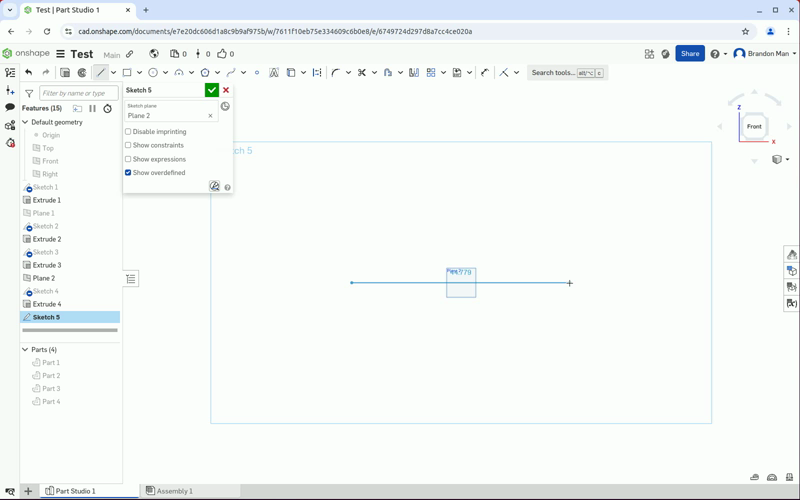
click(569, 282)
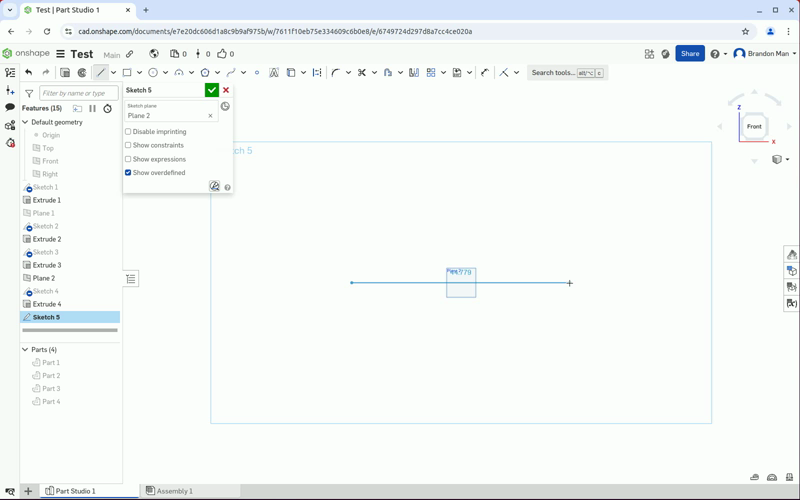
key_up(shift)
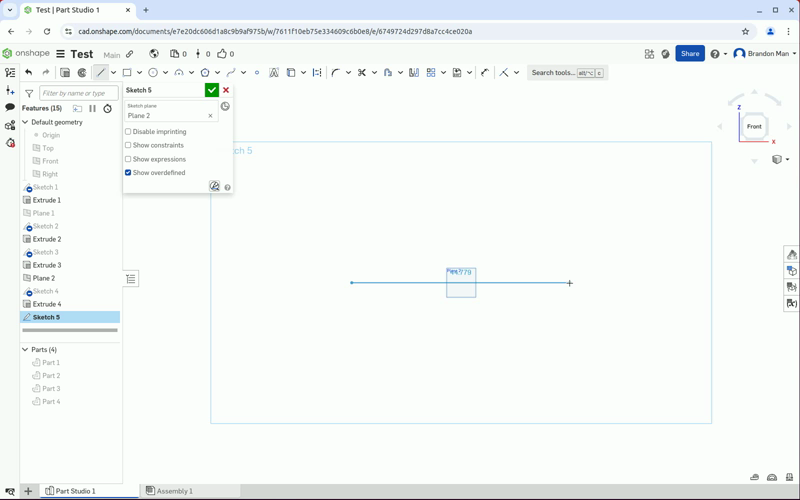
key_down(shift)
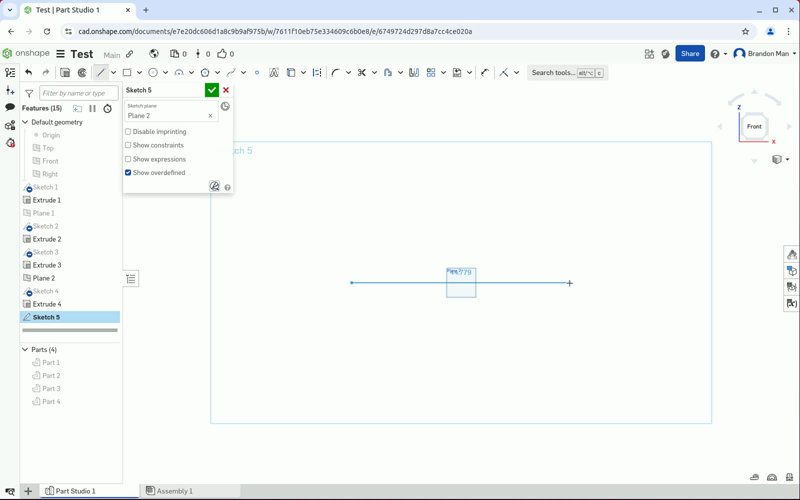
mouse_move(589, 282)
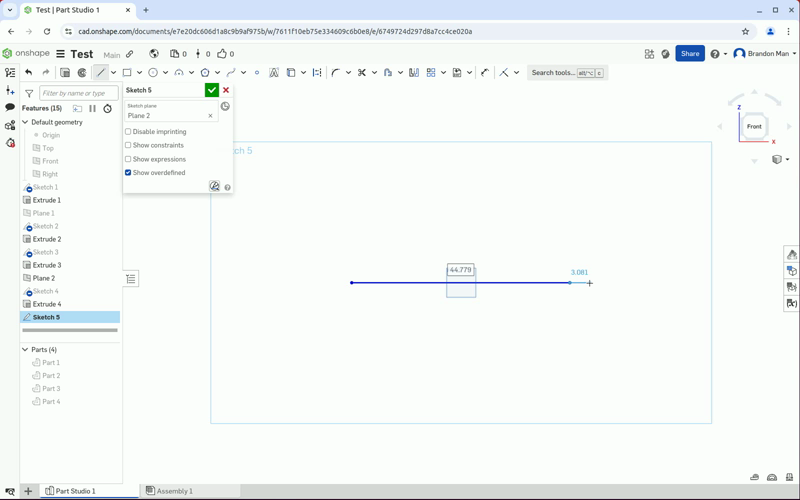
mouse_move(569, 260)
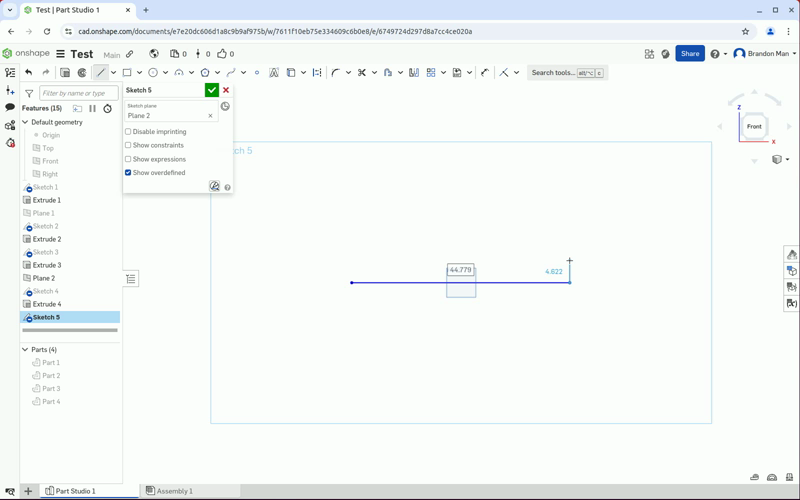
click(569, 260)
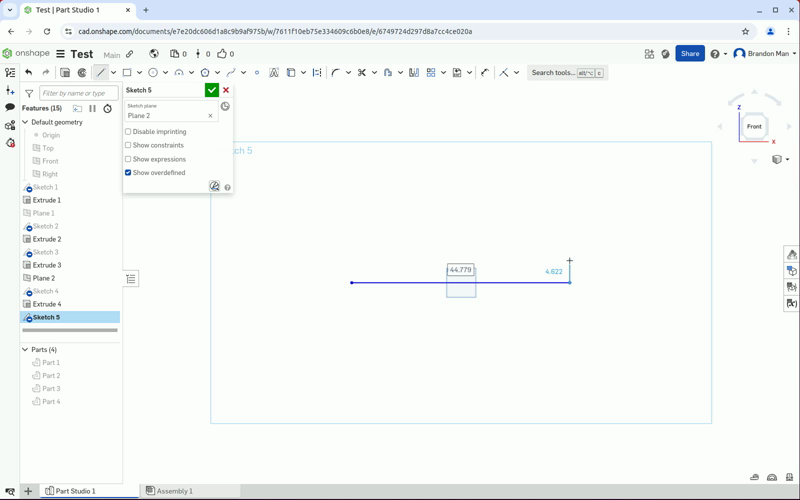
key_up(shift)
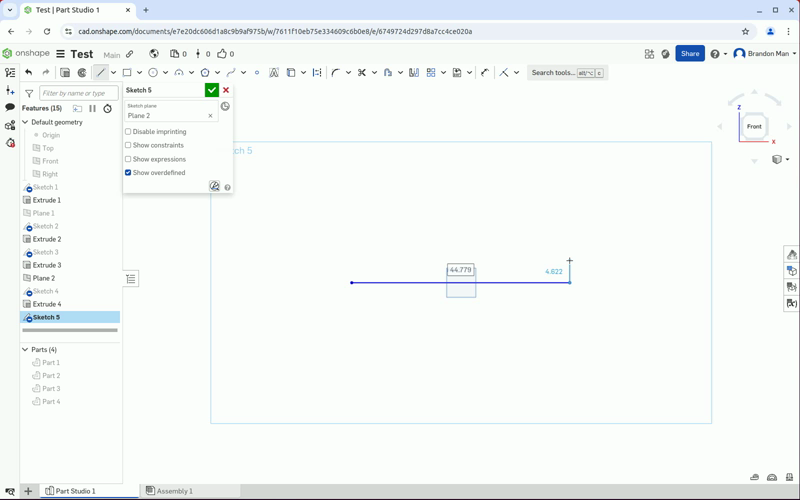
key_down(shift)
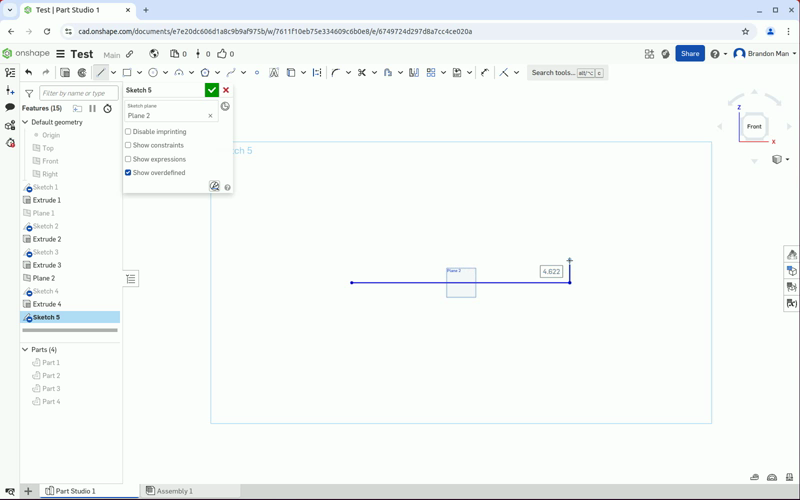
mouse_move(351, 260)
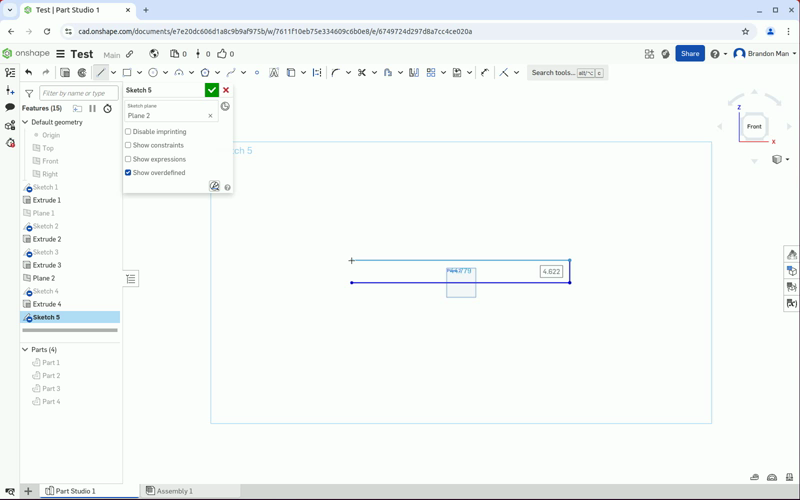
click(351, 260)
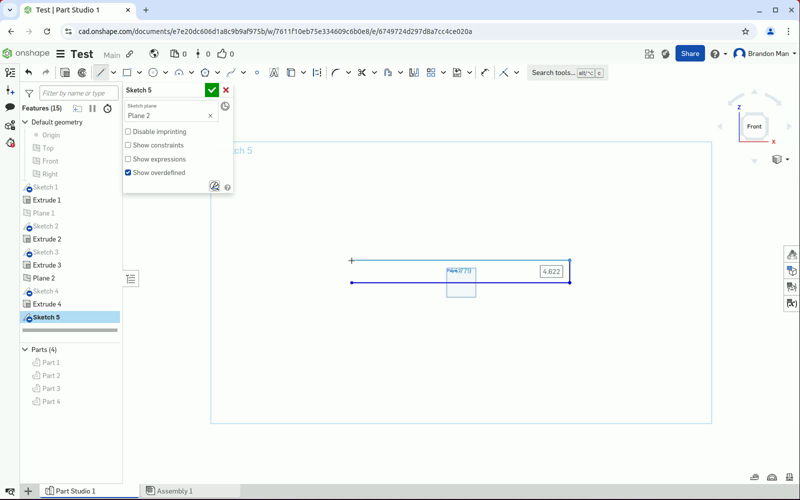
key_up(shift)
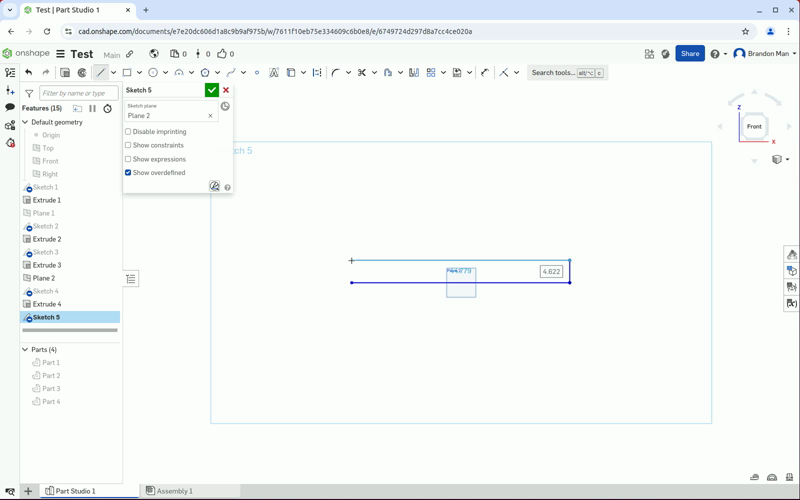
mouse_move(381, 260)
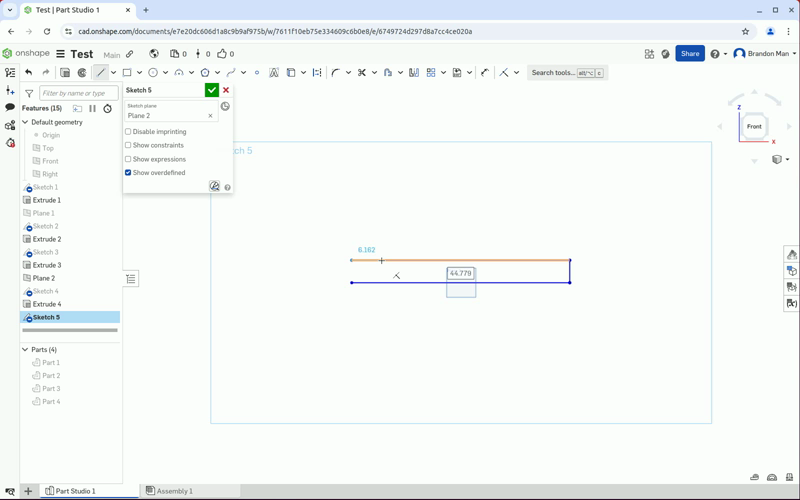
key_down(shift)
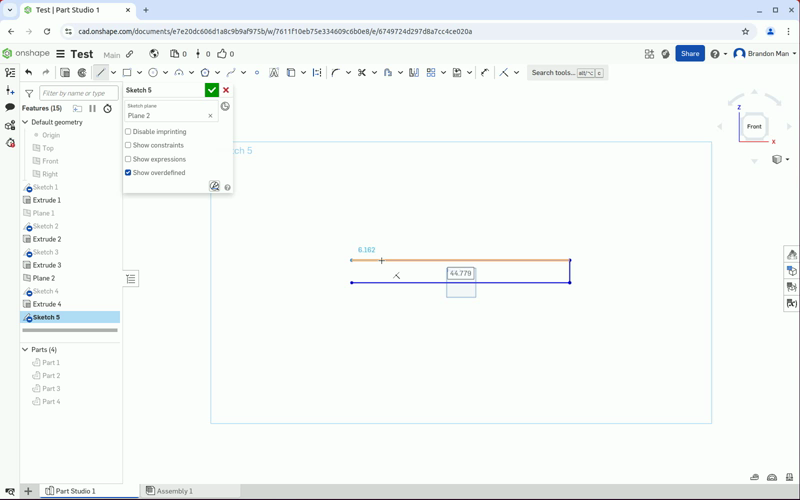
mouse_move(351, 282)
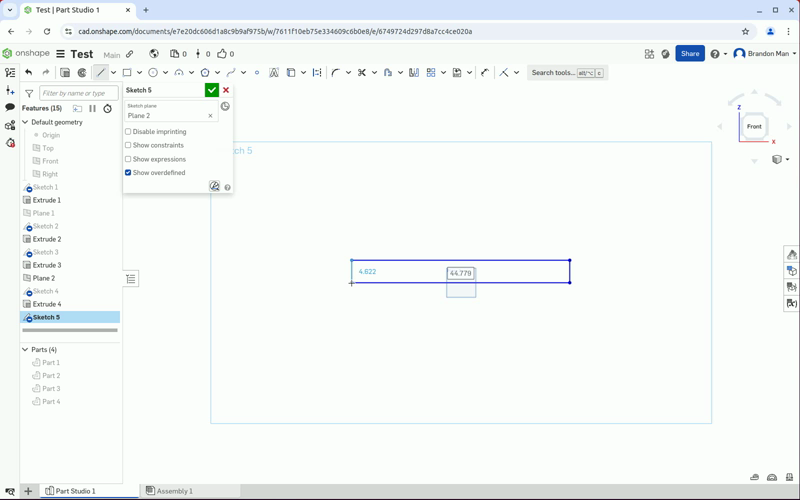
key_up(shift)
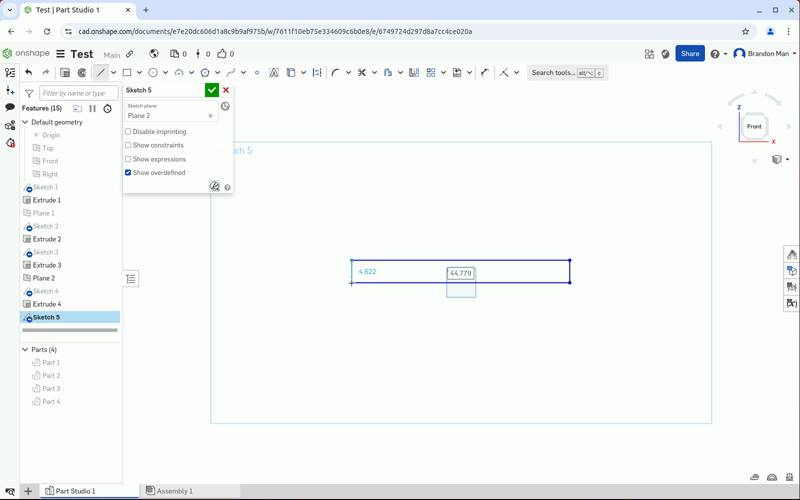
click(351, 282)
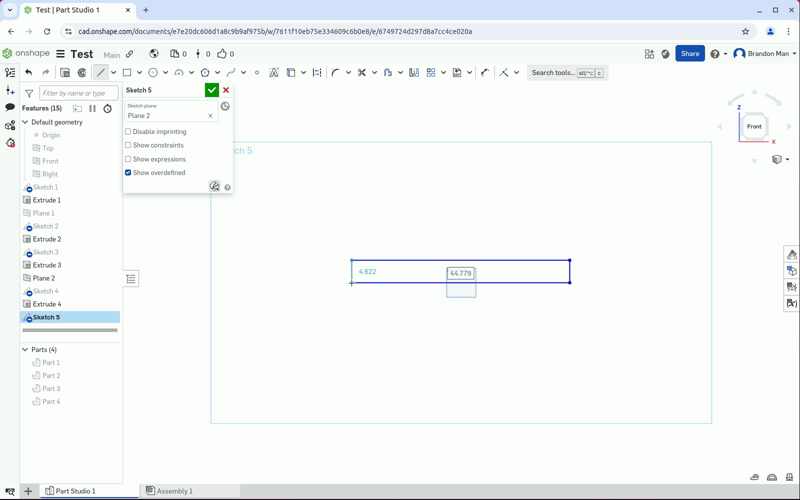
key(esc)
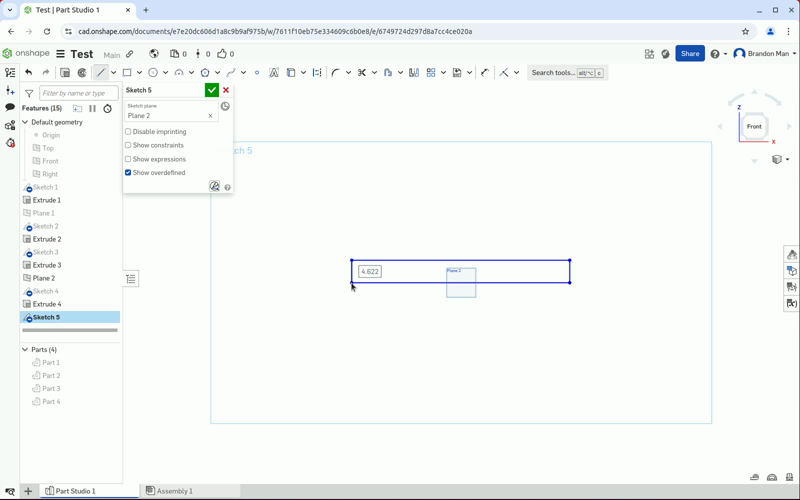
mouse_move(521, 278)
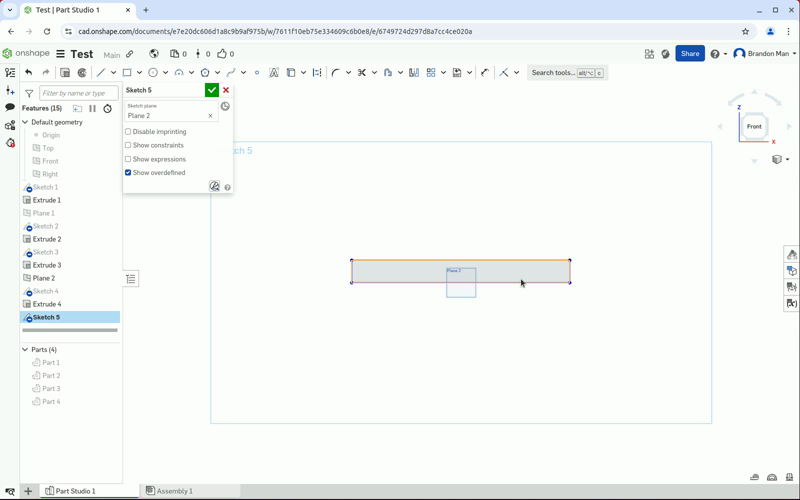
click(521, 278)
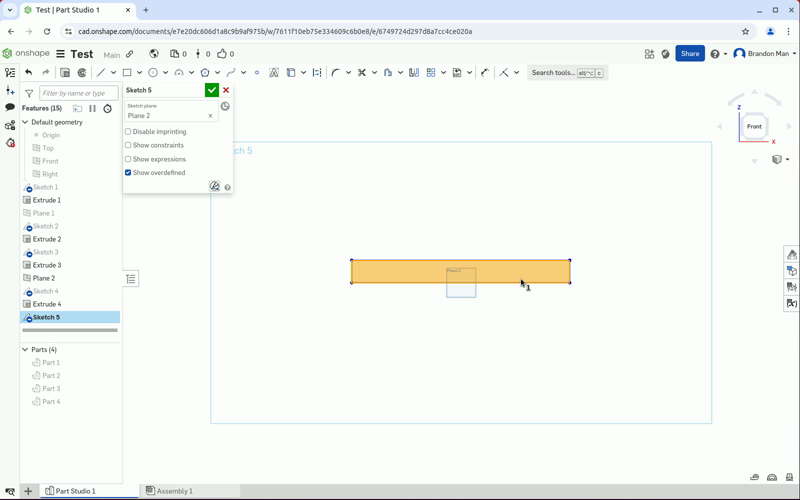
mouse_move(73, 352)
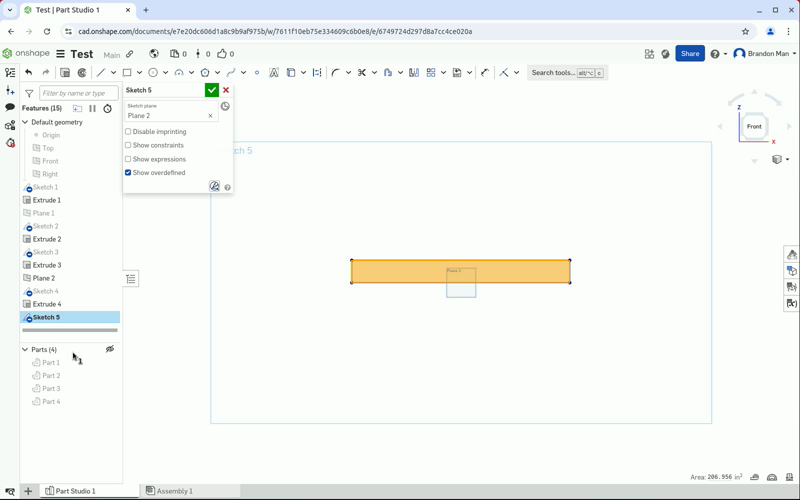
key(shift+y)
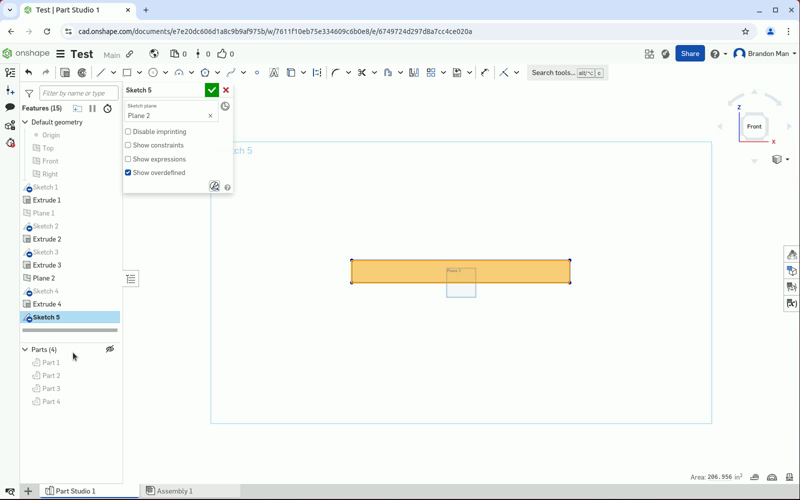
key(shift+e)
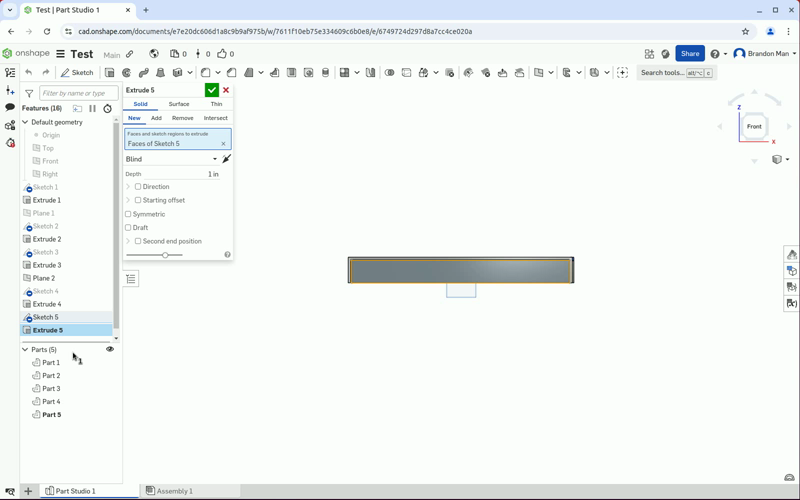
mouse_move(143, 106)
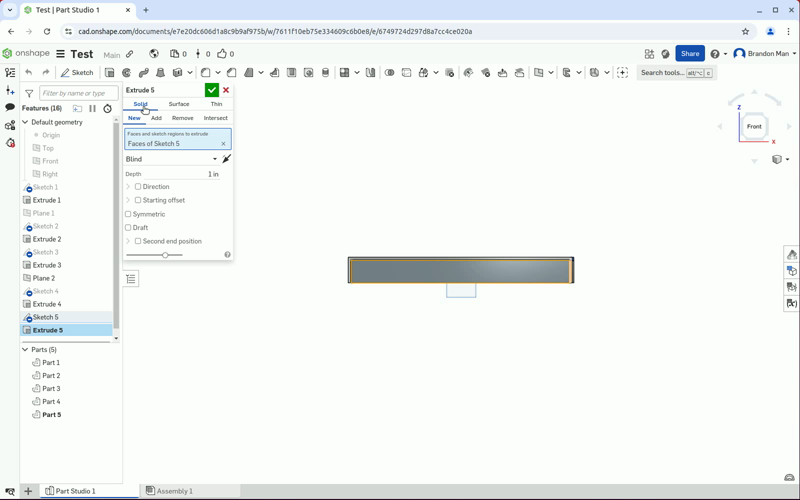
click(143, 106)
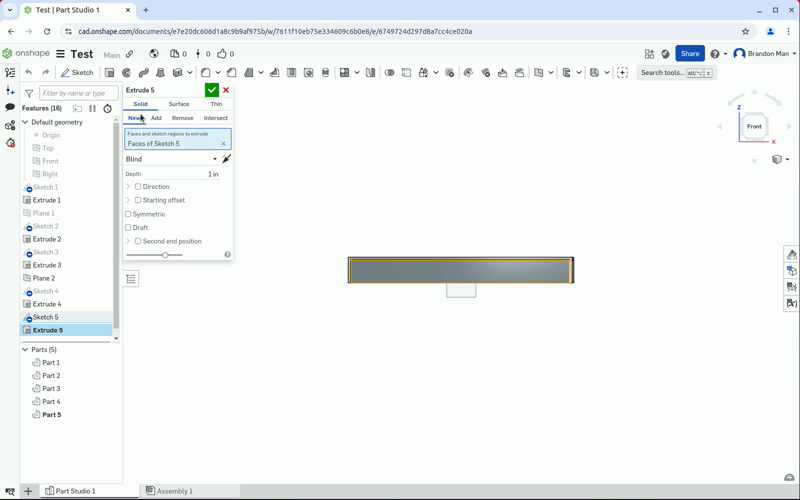
mouse_move(137, 120)
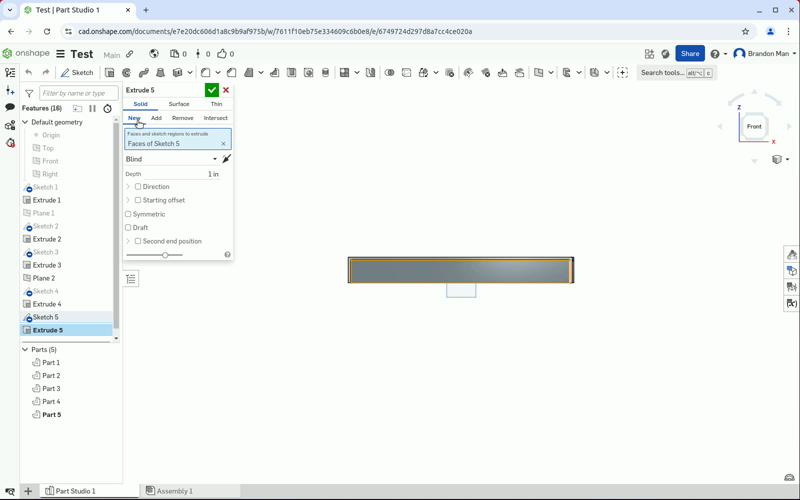
click(137, 120)
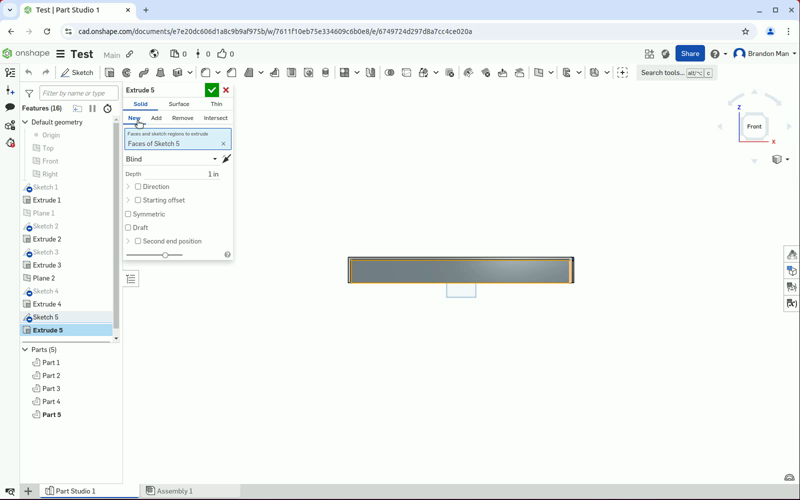
key(tab, 4)
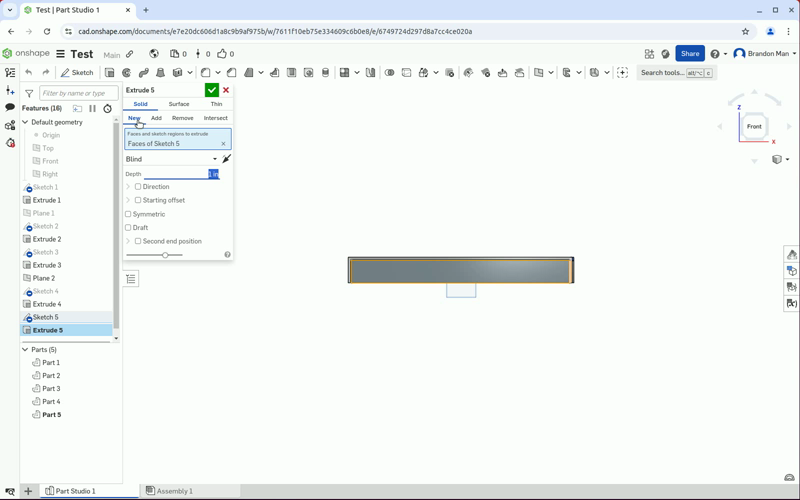
text(0.722)
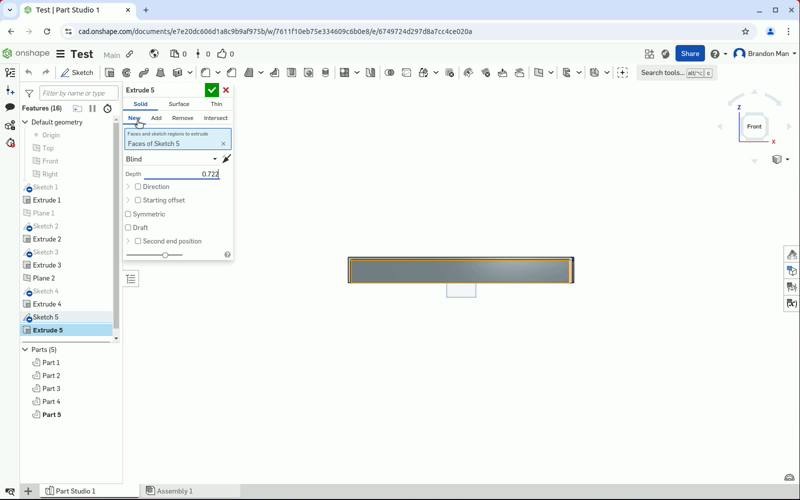
key(enter)
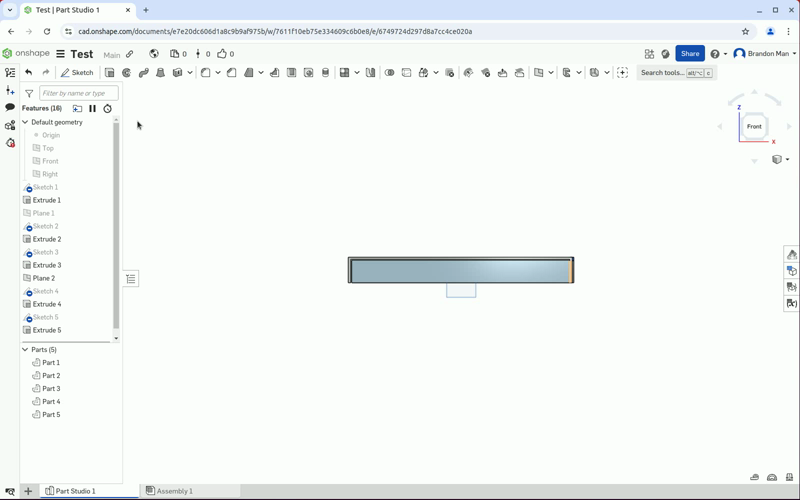
key(shift+h)
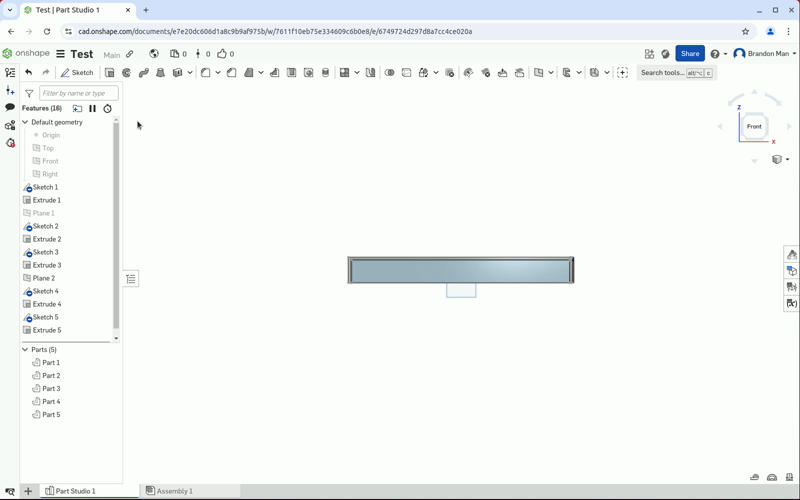
key(shift+h)
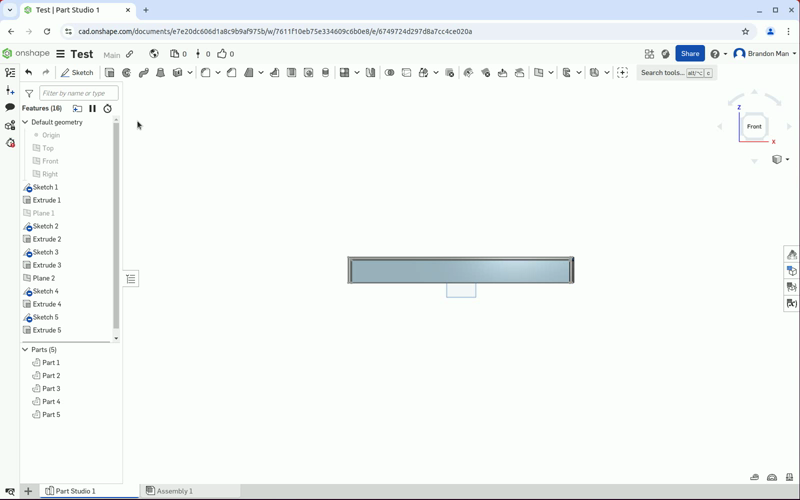
key(shift+7)
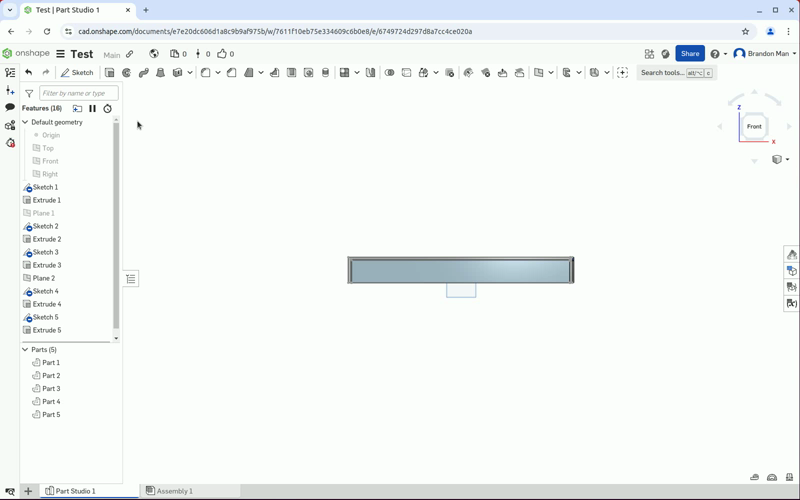
key(left, 2)
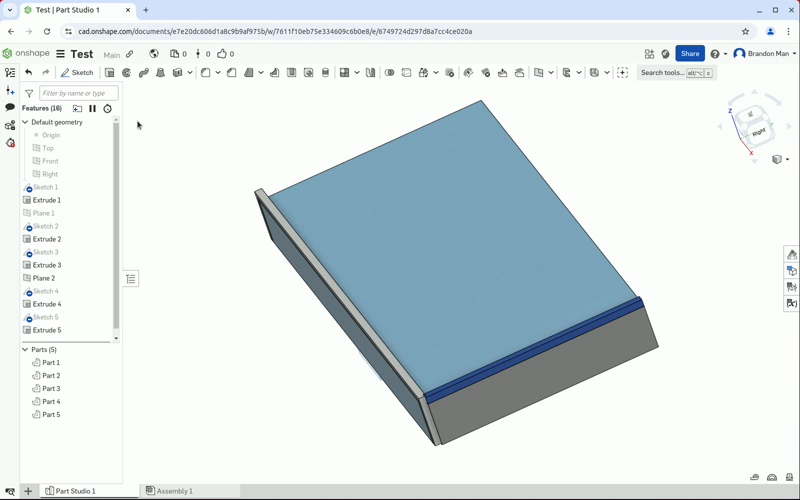
key(down, 2)
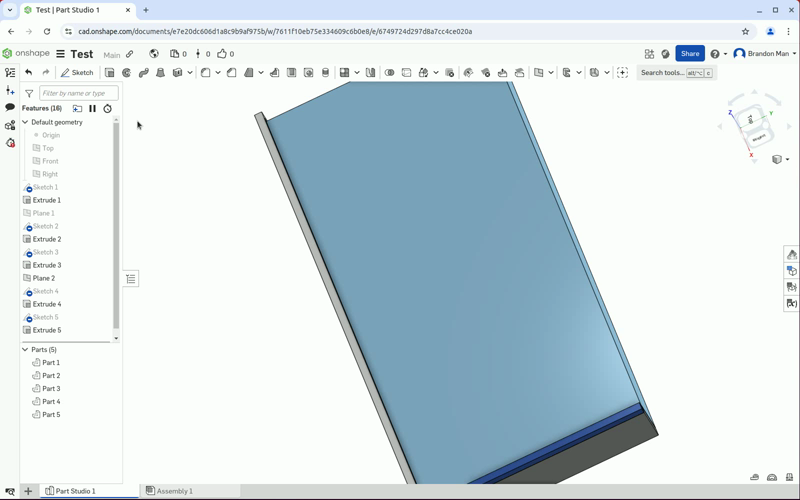
key(up, 2)
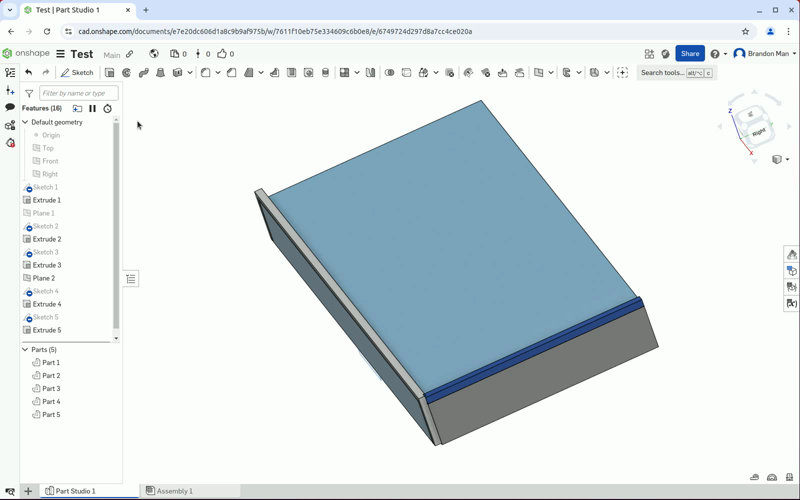
key(right, 2)
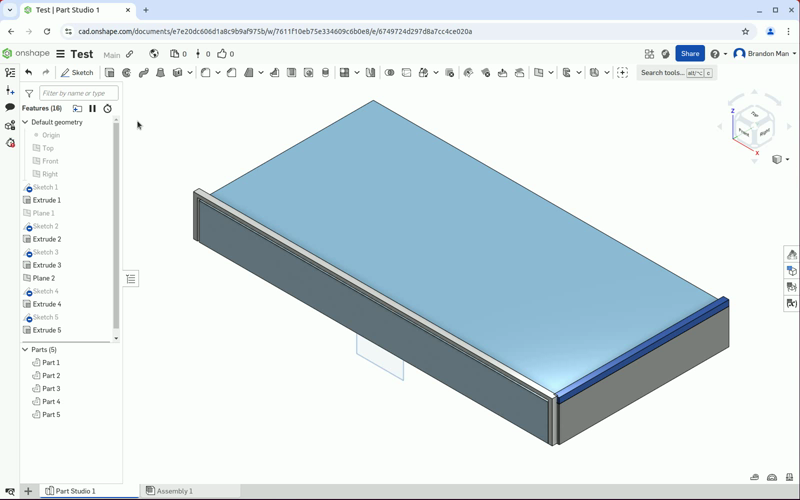
mouse_move(69, 189)
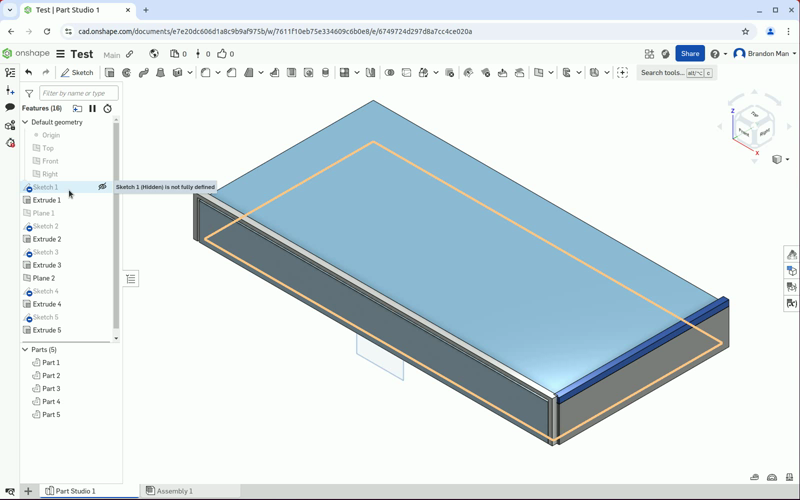
click(69, 189)